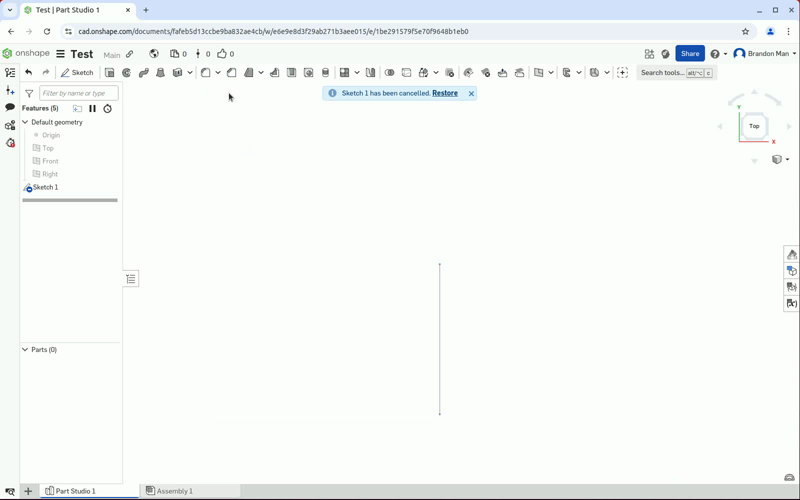
key(shift+h)
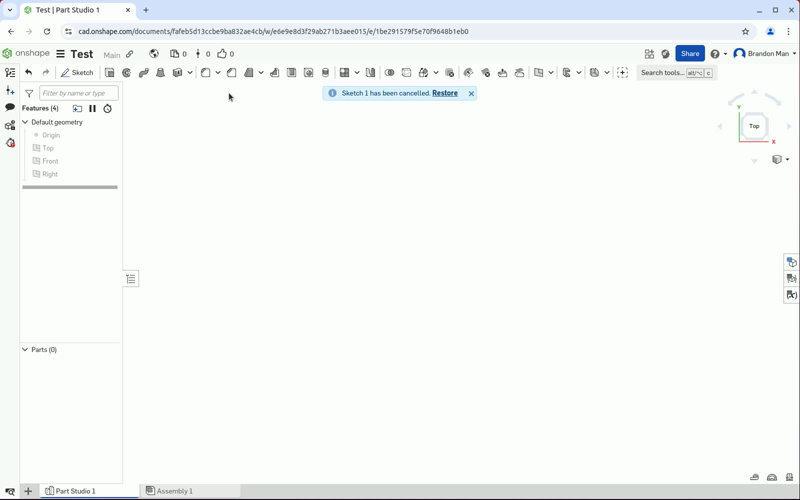
mouse_move(73, 352)
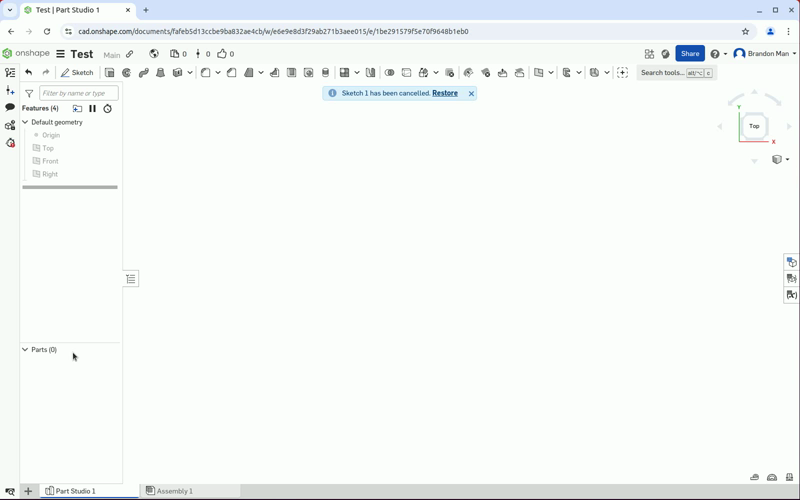
key(y)
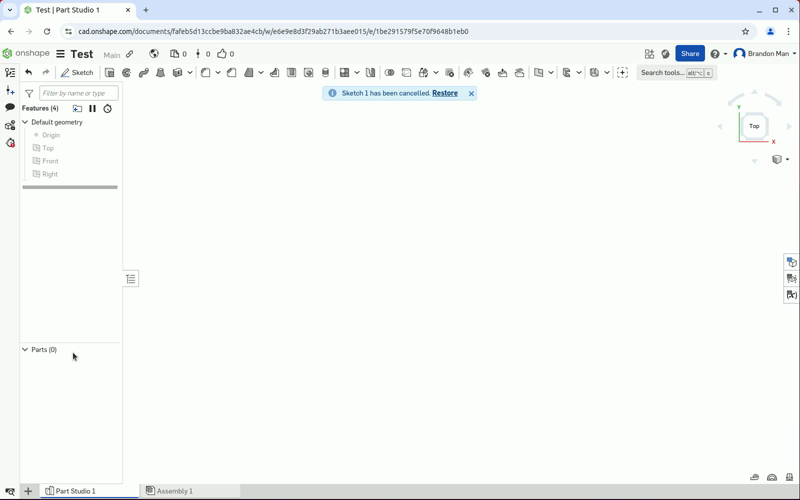
key(shift+p)
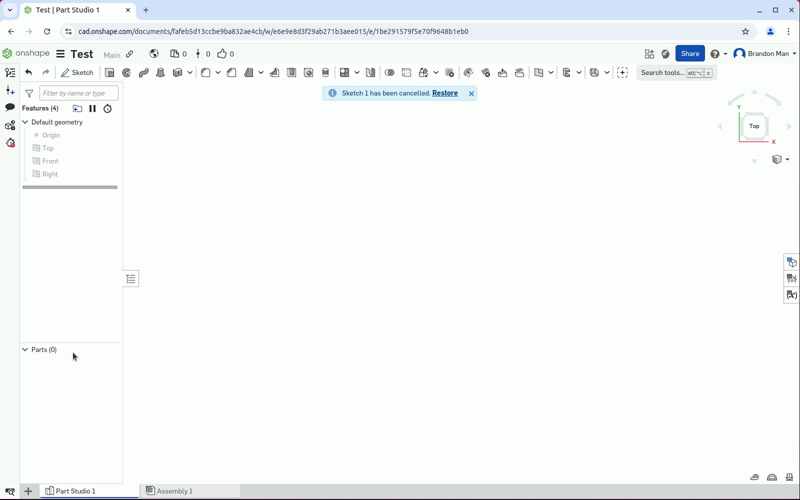
key(space)
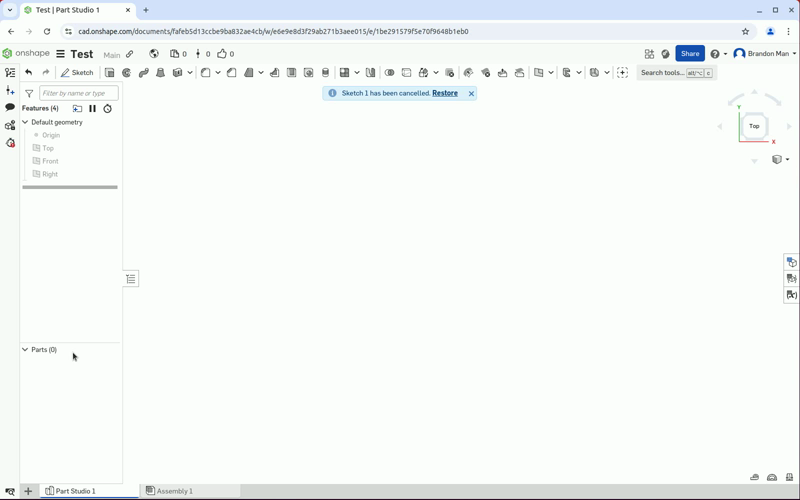
key_down(shift)
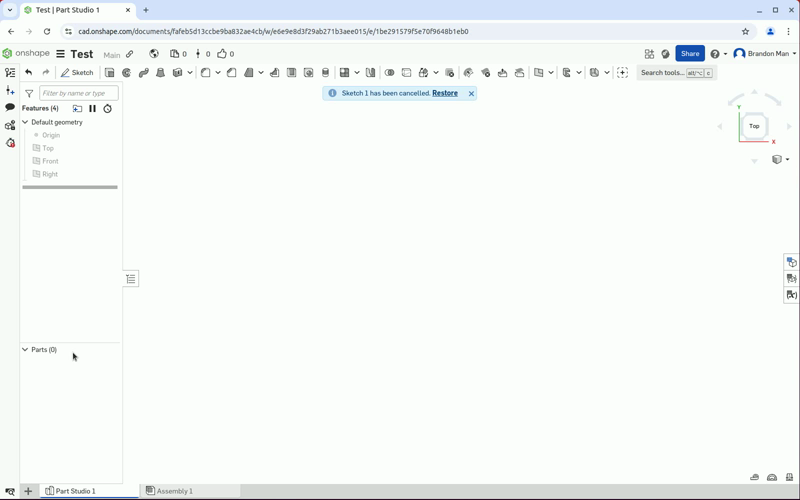
key(up)
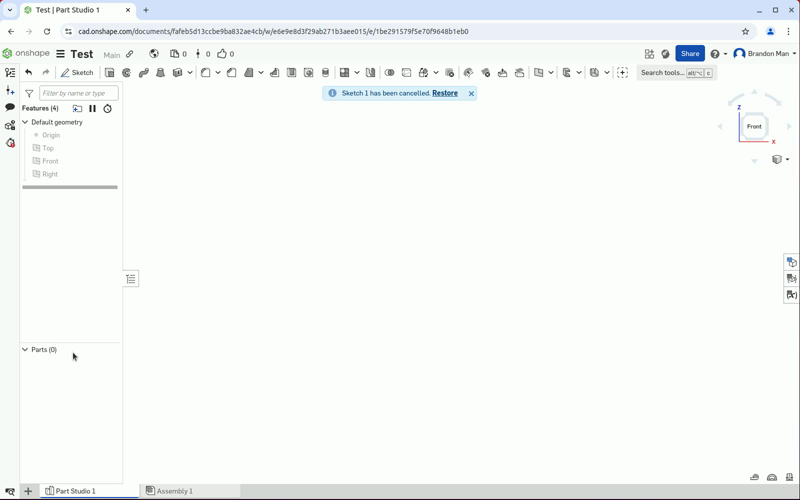
key_up(shift)
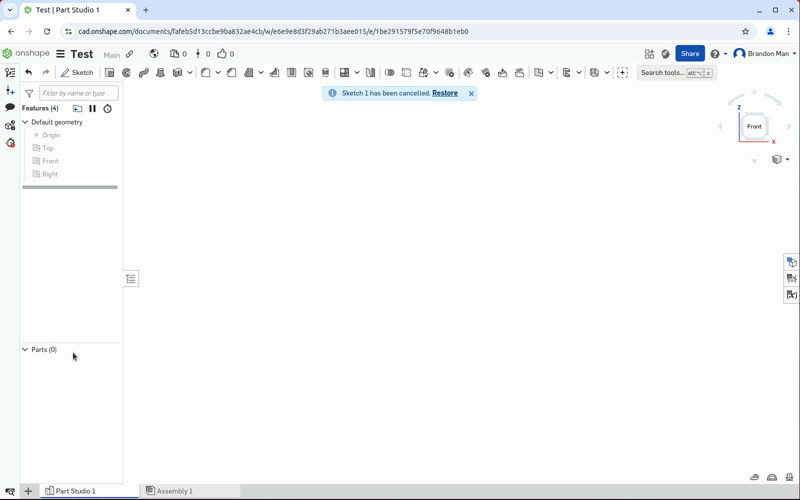
mouse_move(73, 352)
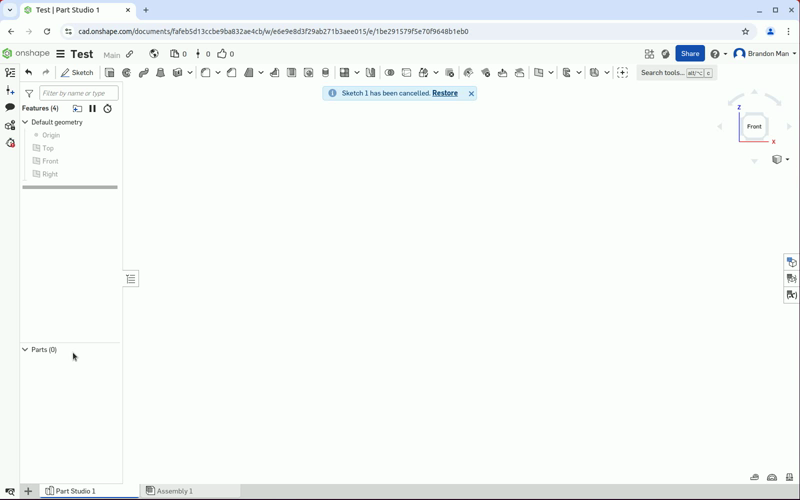
key(shift+y)
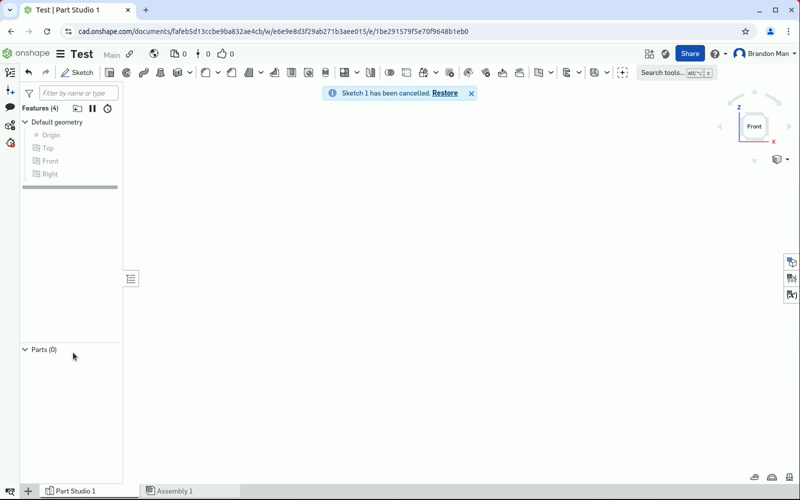
key(shift+s)
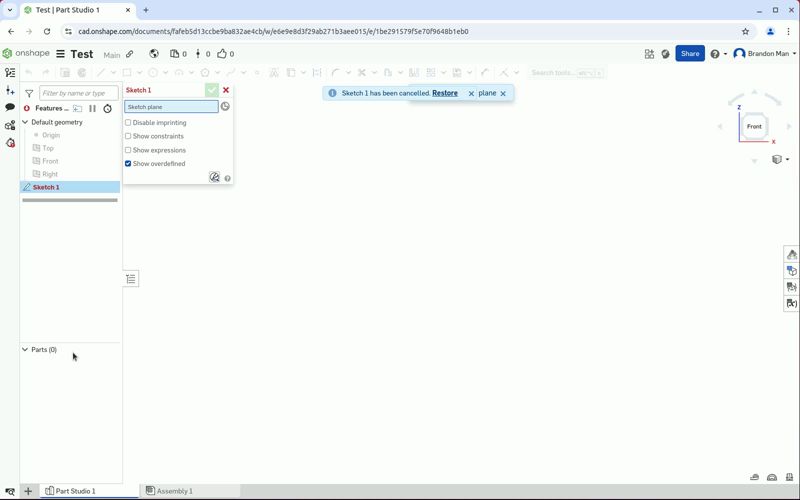
mouse_move(73, 163)
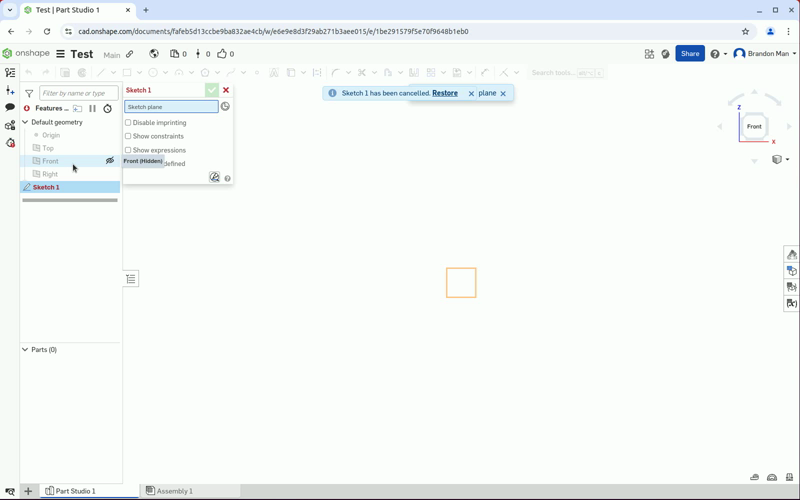
click(73, 163)
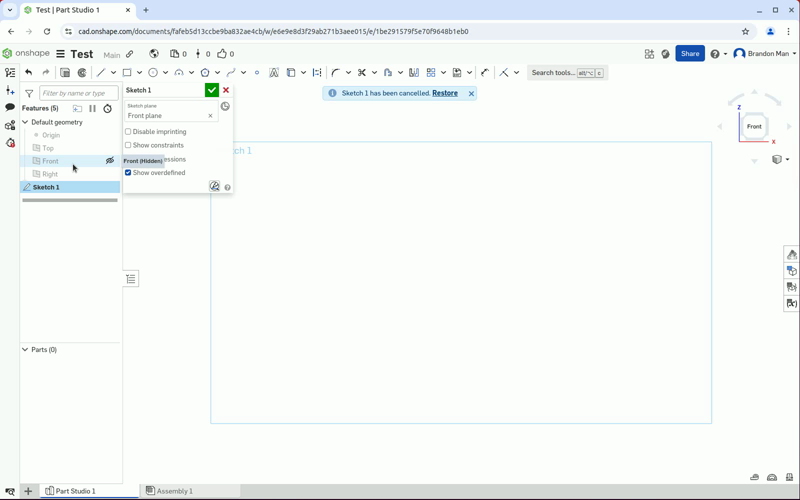
mouse_move(73, 352)
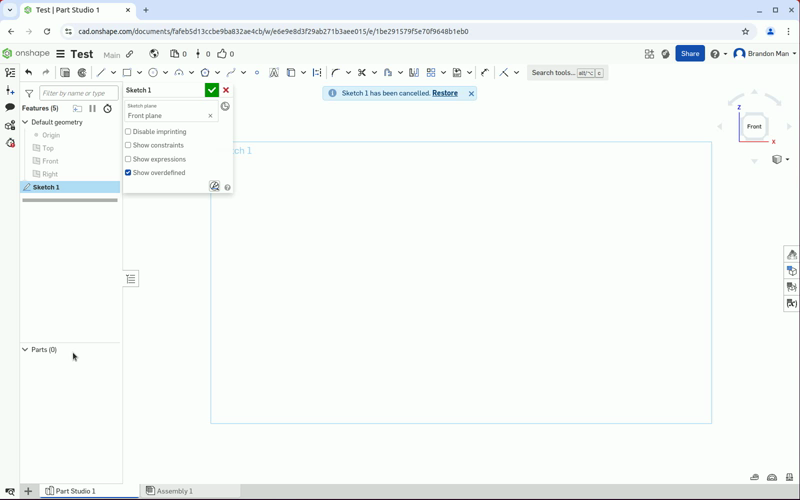
key(y)
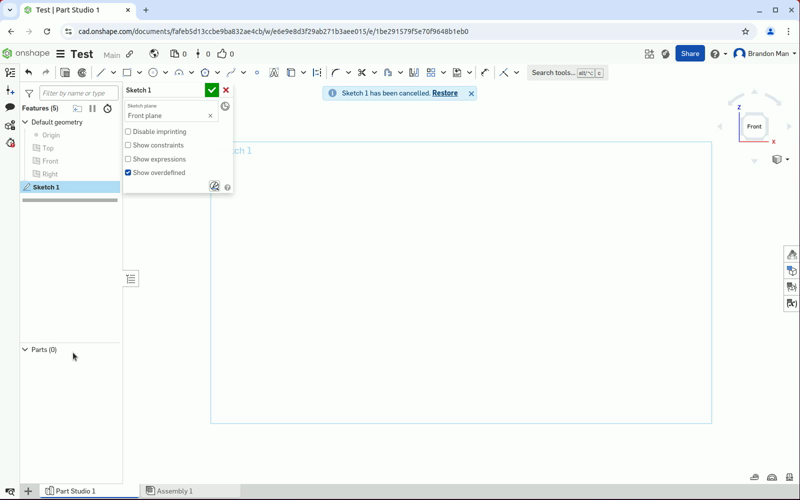
key(c)
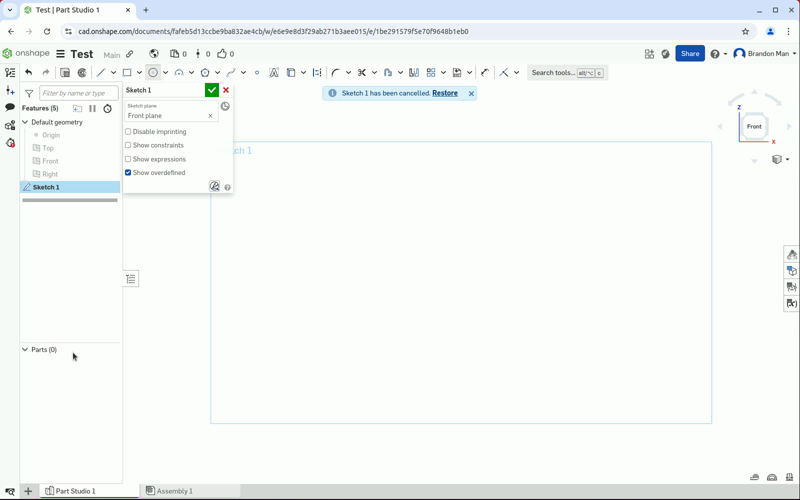
key_down(shift)
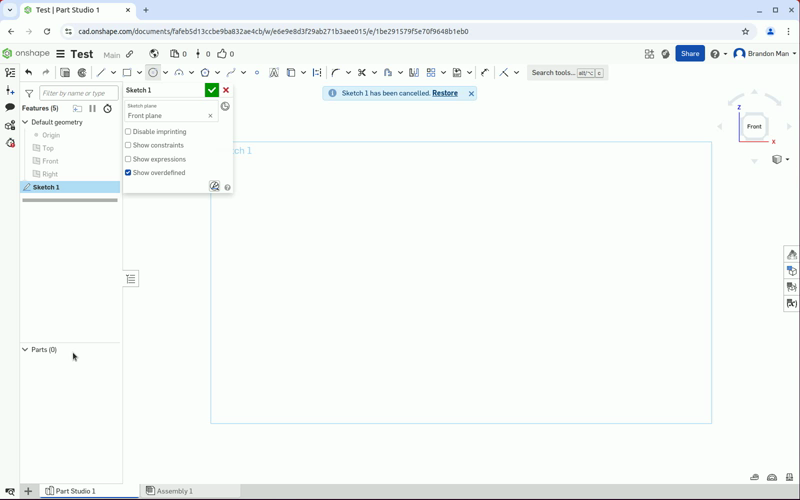
mouse_move(461, 282)
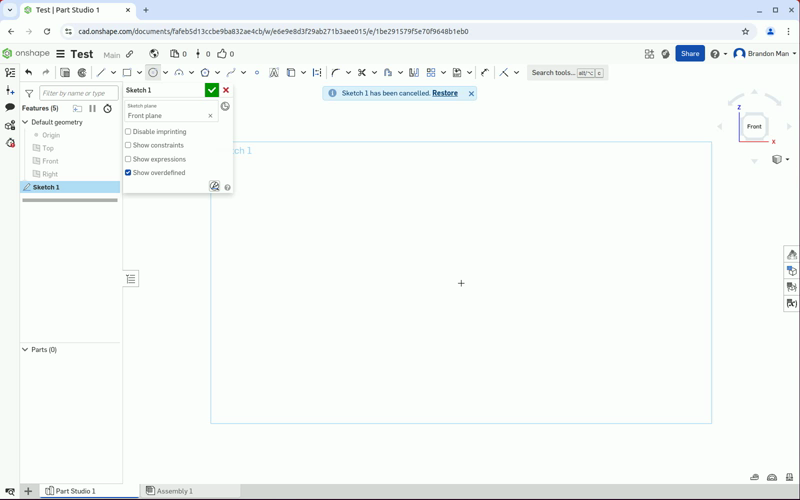
click(461, 282)
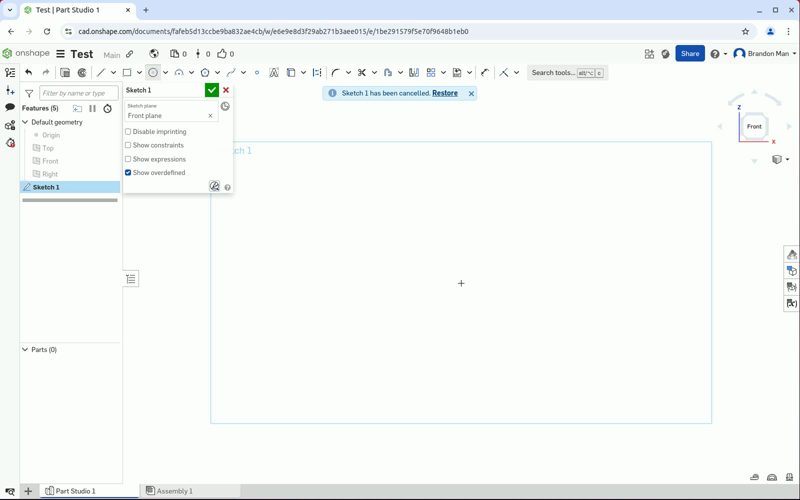
key_up(shift)
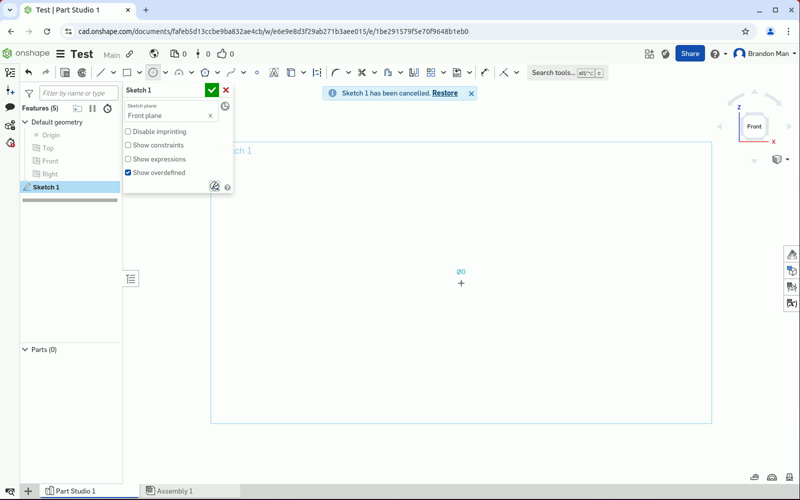
mouse_move(574, 282)
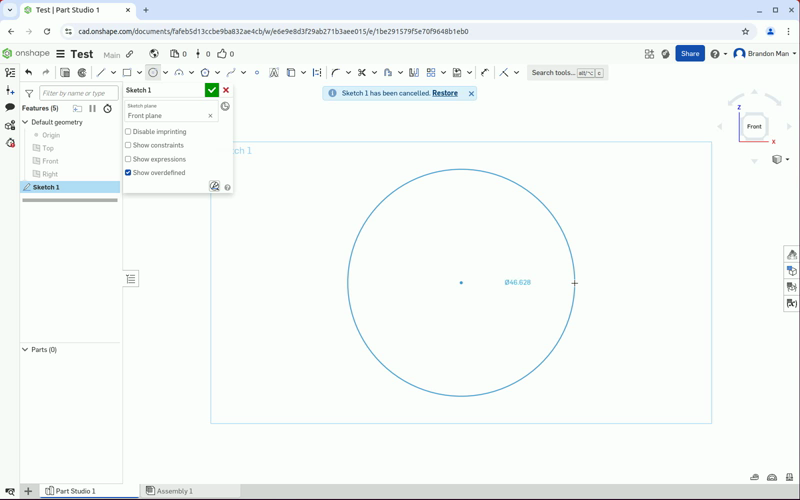
click(574, 282)
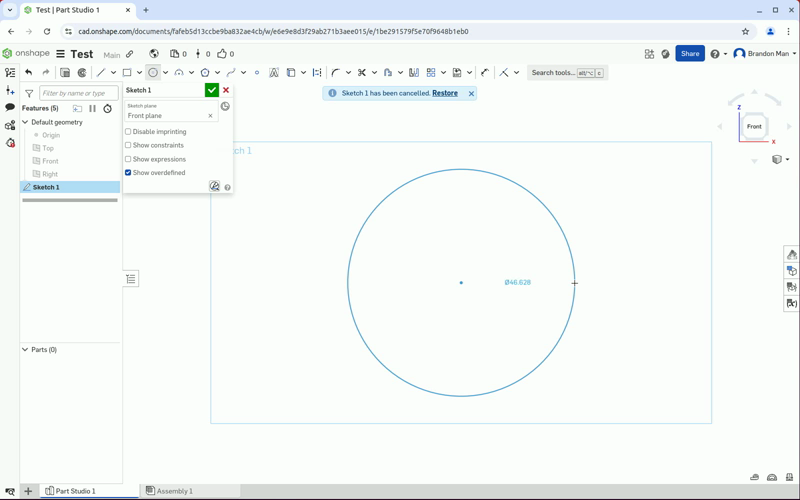
key(esc)
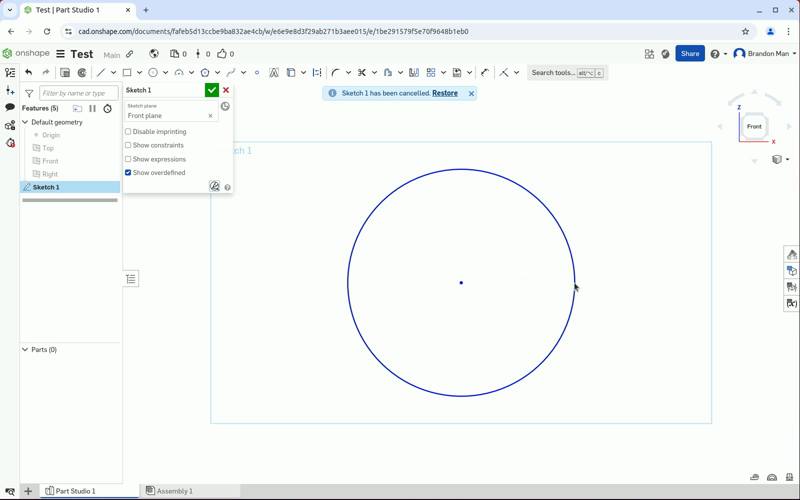
key(l)
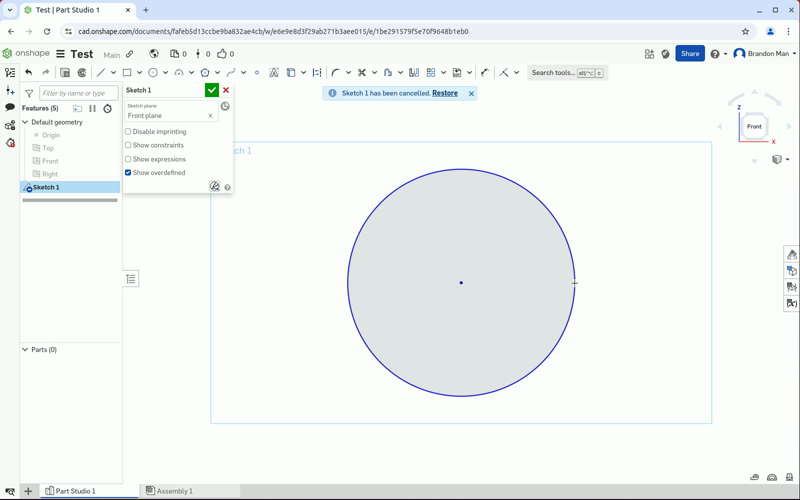
key_down(shift)
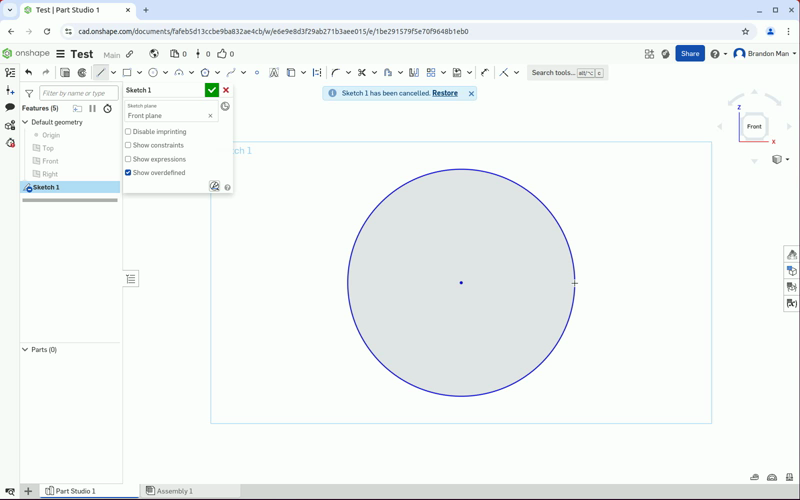
mouse_move(402, 306)
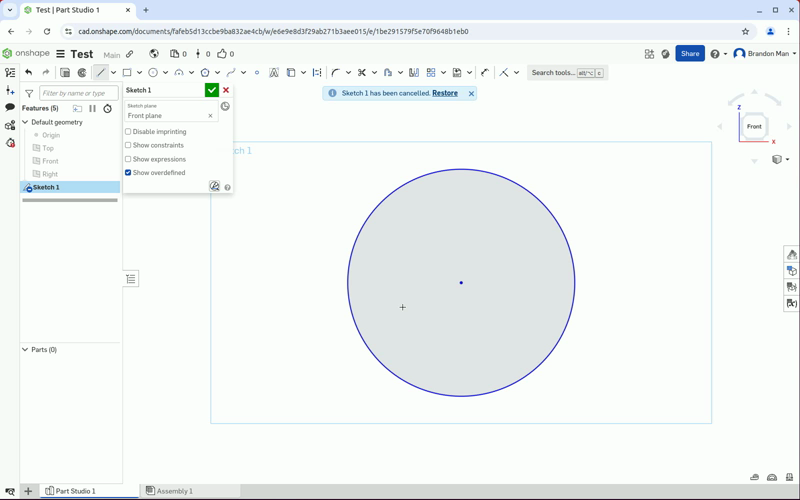
click(402, 306)
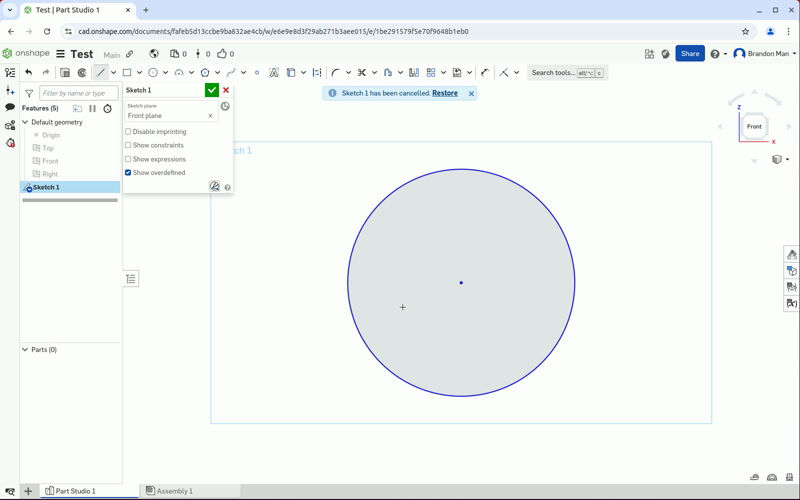
key_up(shift)
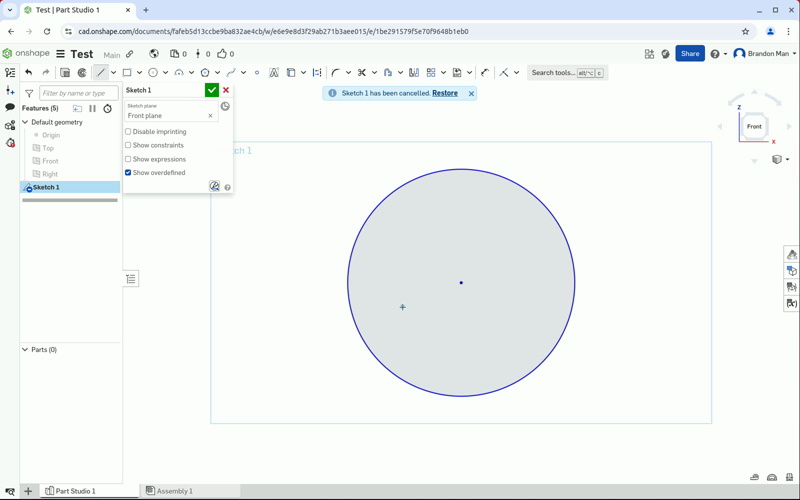
key_down(shift)
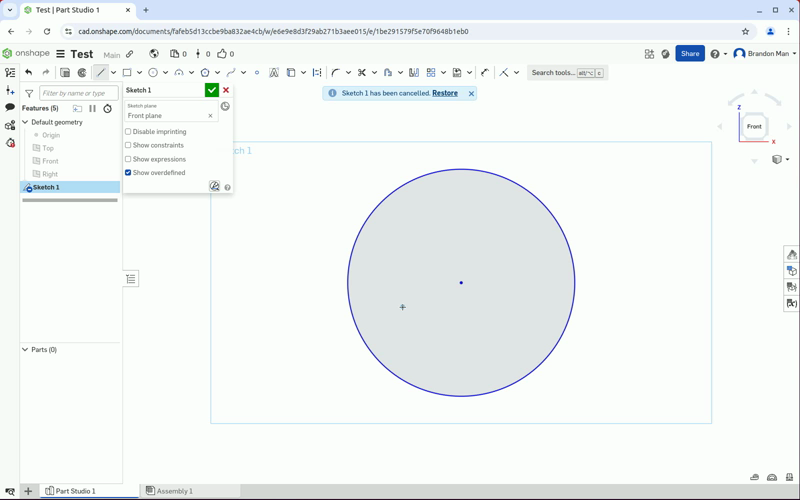
mouse_move(432, 306)
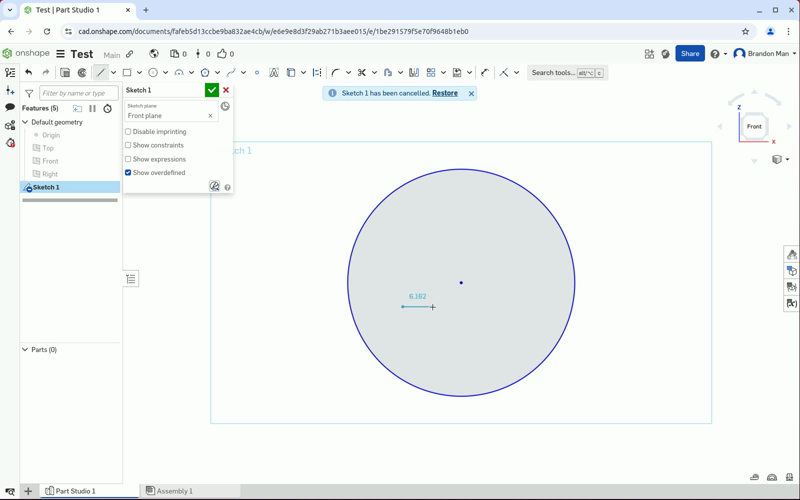
mouse_move(402, 261)
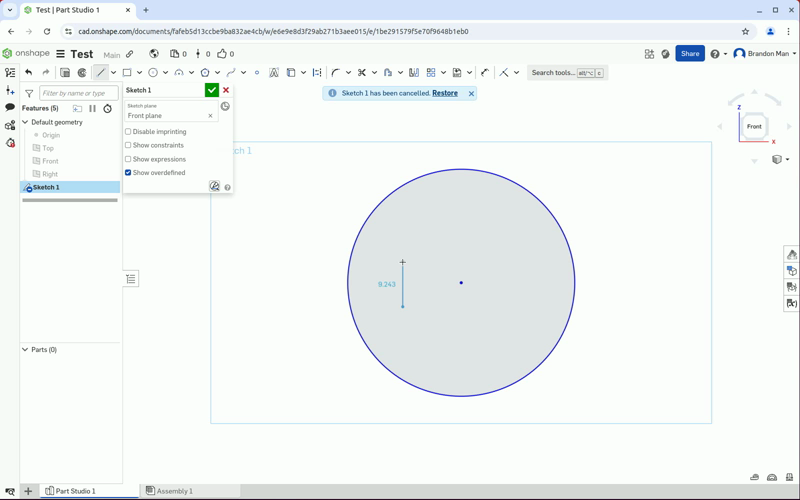
click(402, 261)
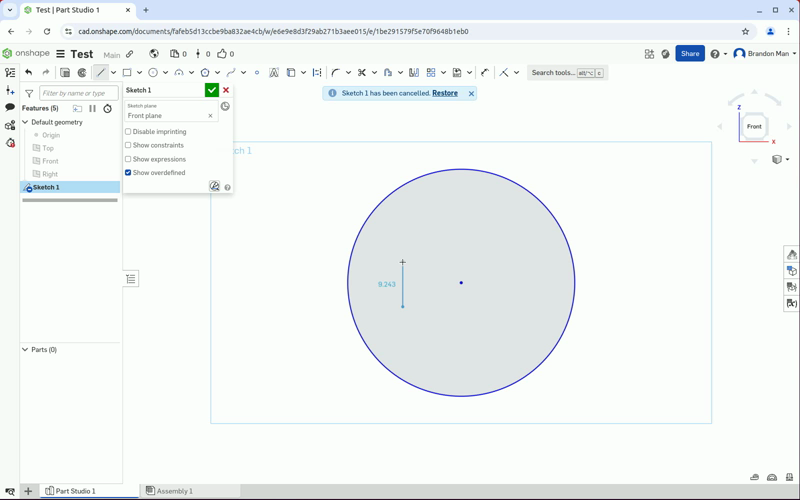
key_up(shift)
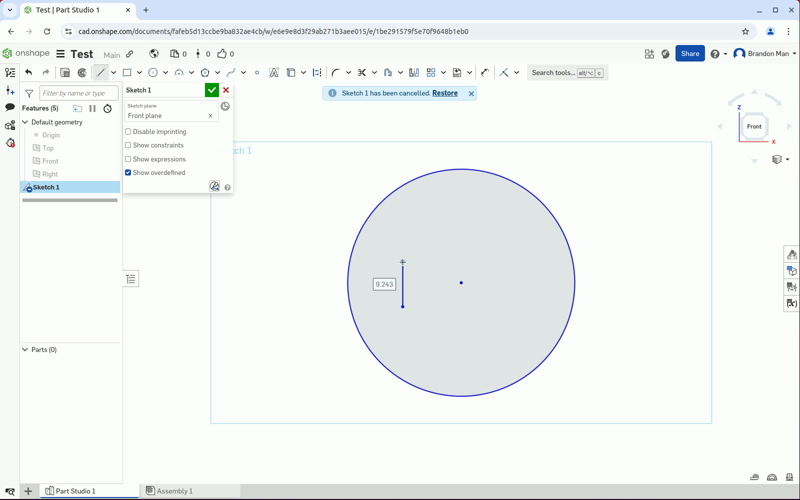
key(esc)
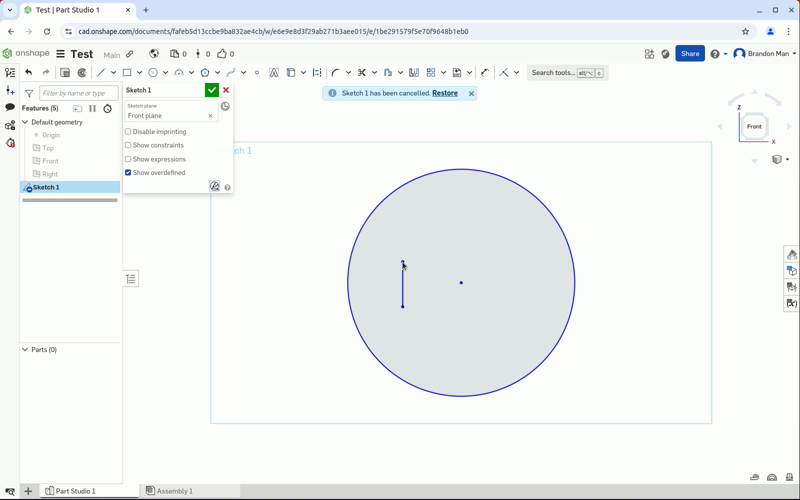
key(a)
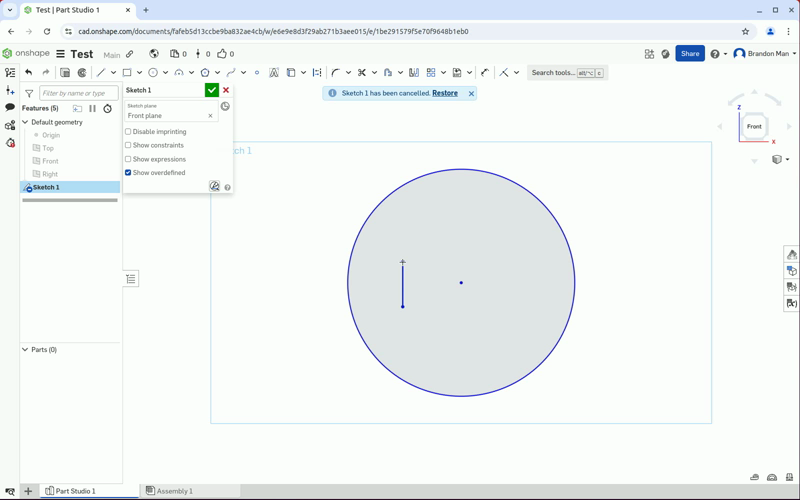
mouse_move(402, 261)
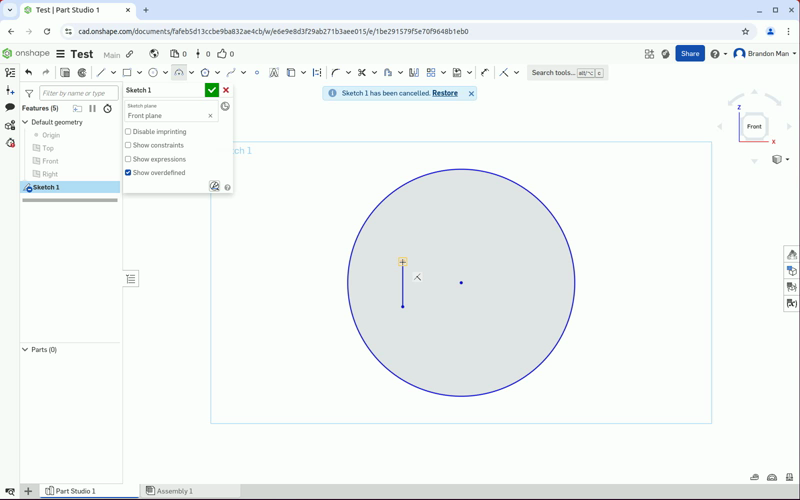
click(402, 261)
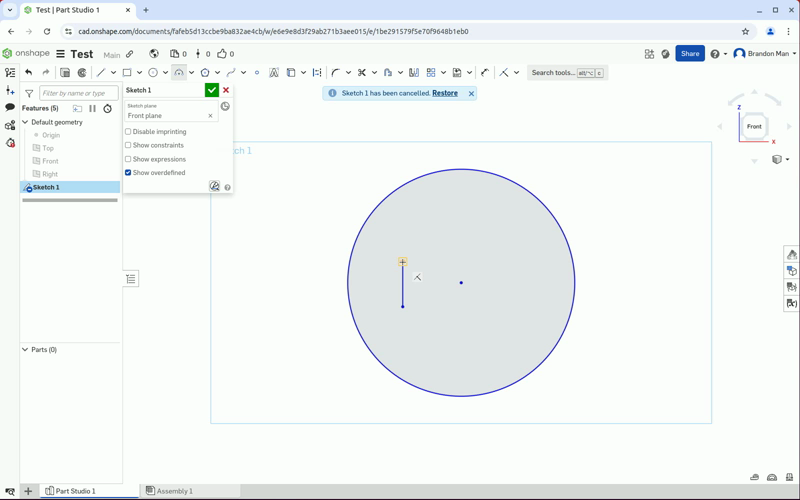
key_down(shift)
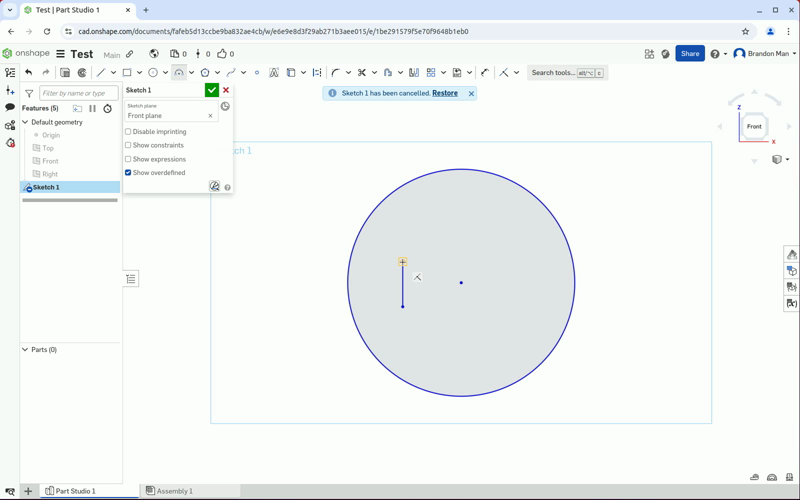
mouse_move(411, 242)
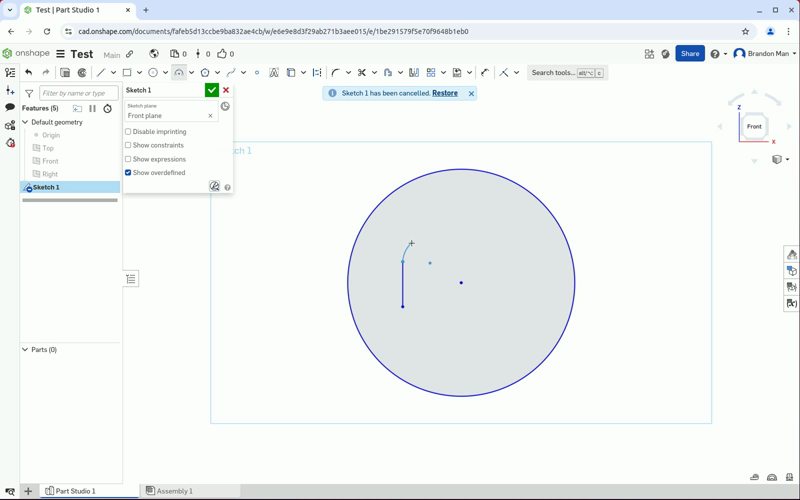
click(411, 242)
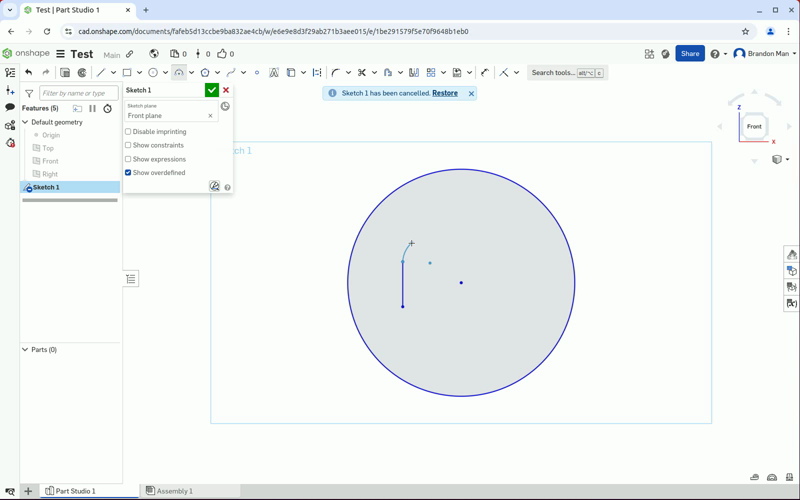
mouse_move(390, 244)
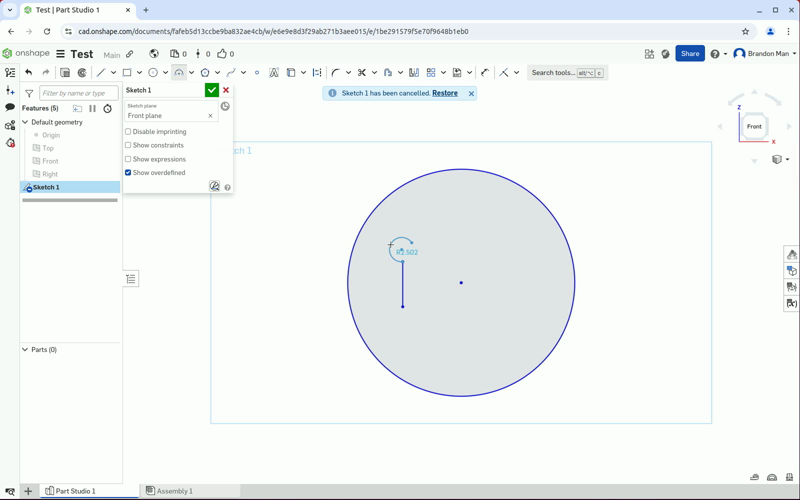
click(390, 244)
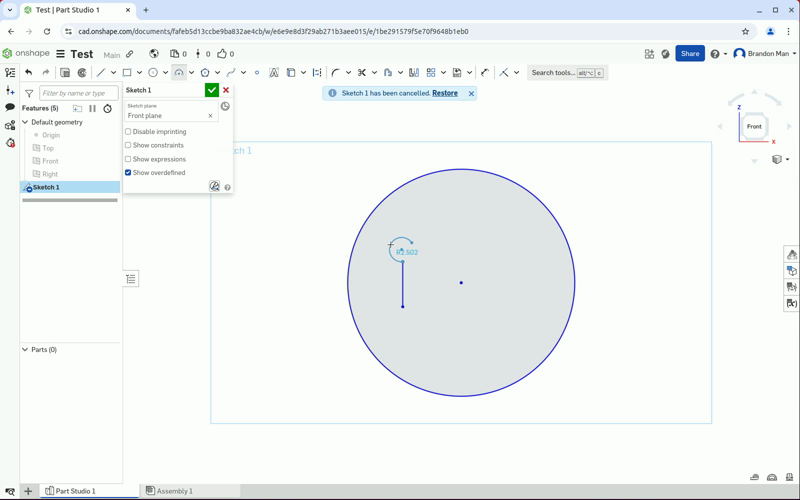
key_up(shift)
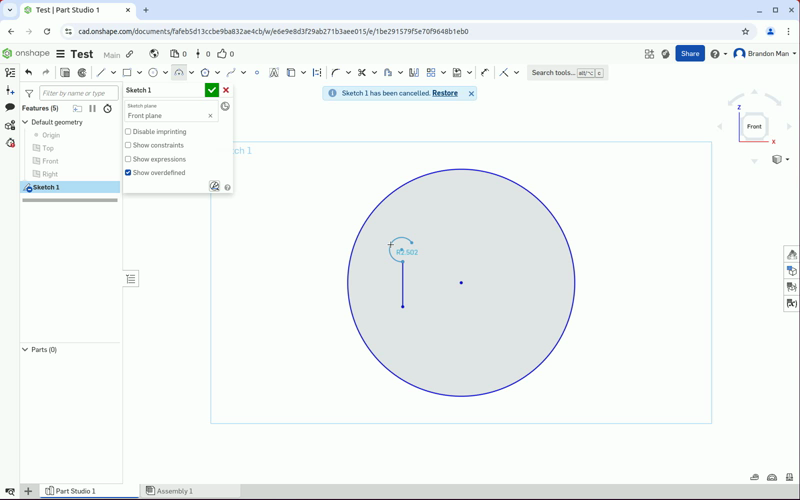
key(esc)
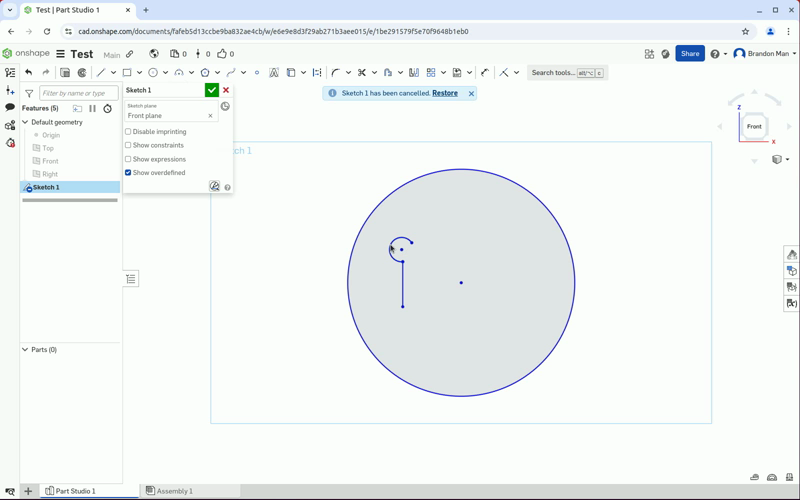
key(l)
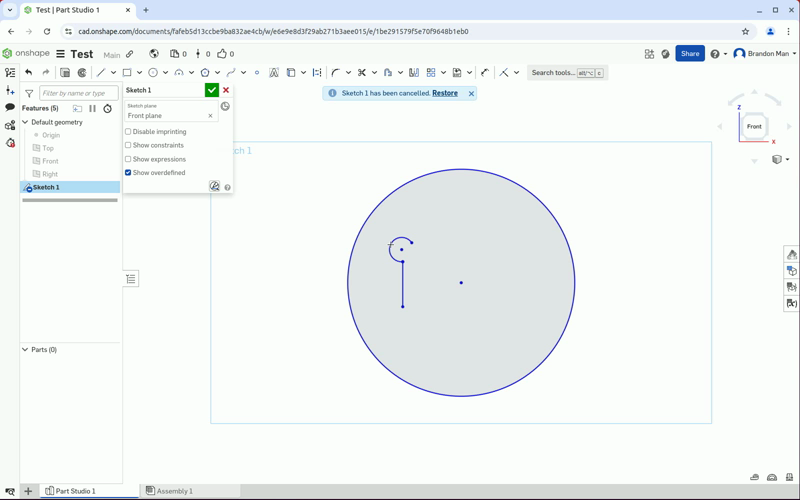
mouse_move(411, 242)
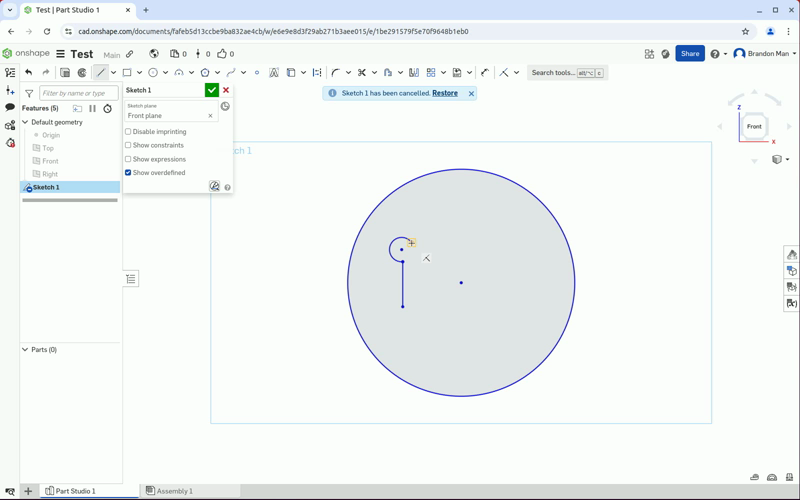
click(411, 242)
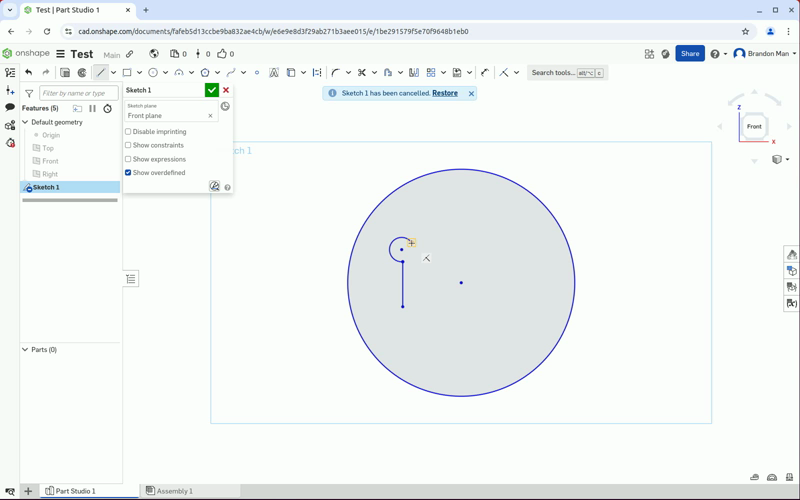
key_down(shift)
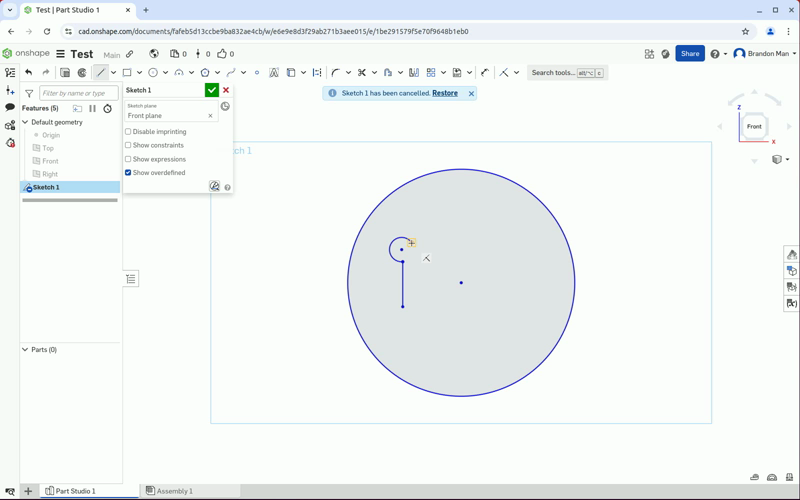
mouse_move(441, 242)
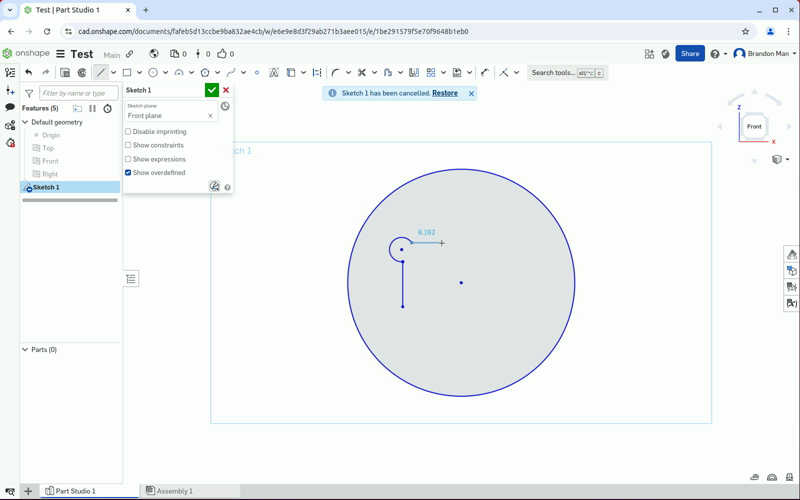
mouse_move(449, 221)
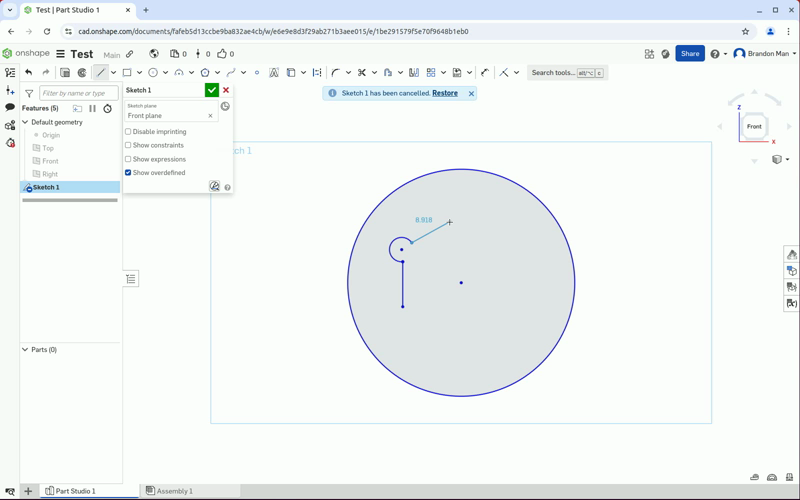
click(449, 221)
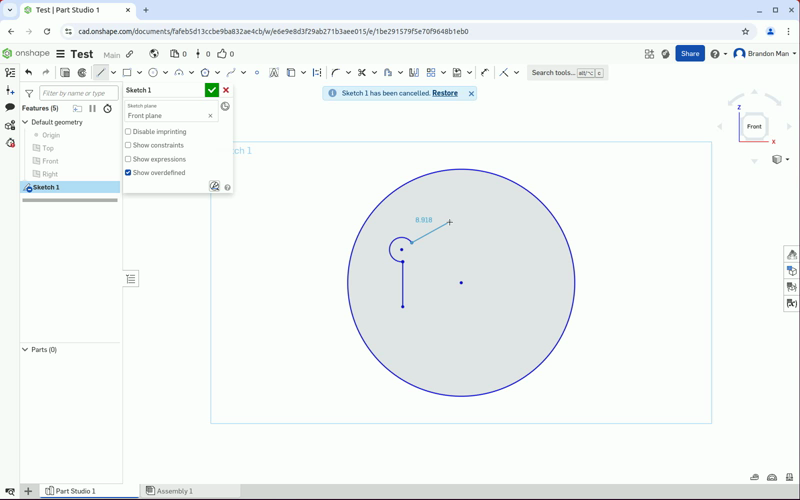
key_up(shift)
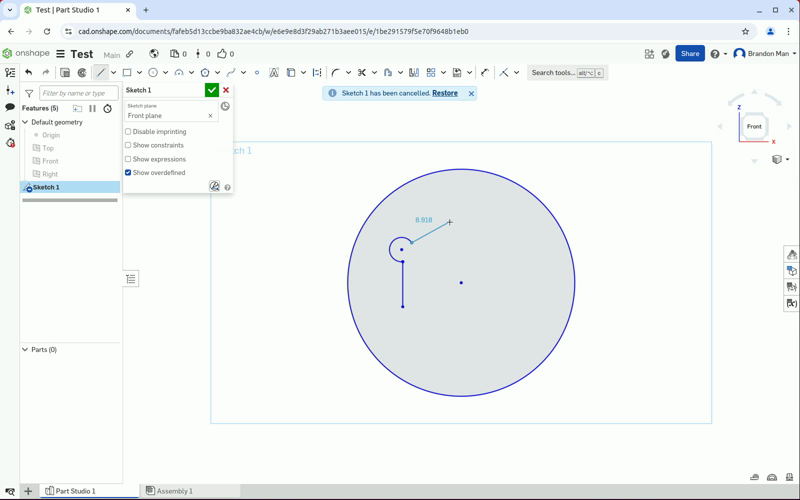
key(esc)
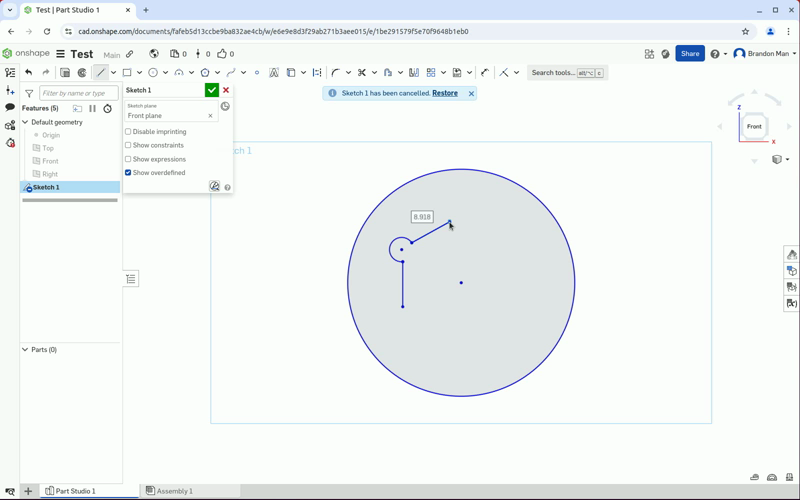
key(a)
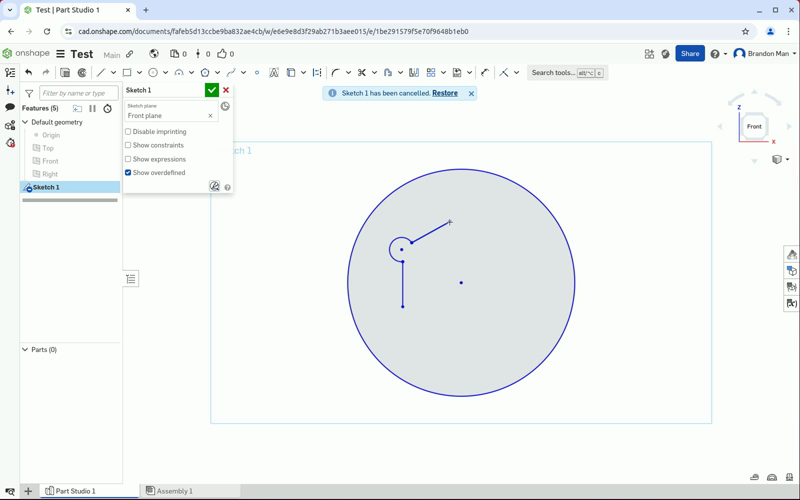
mouse_move(449, 221)
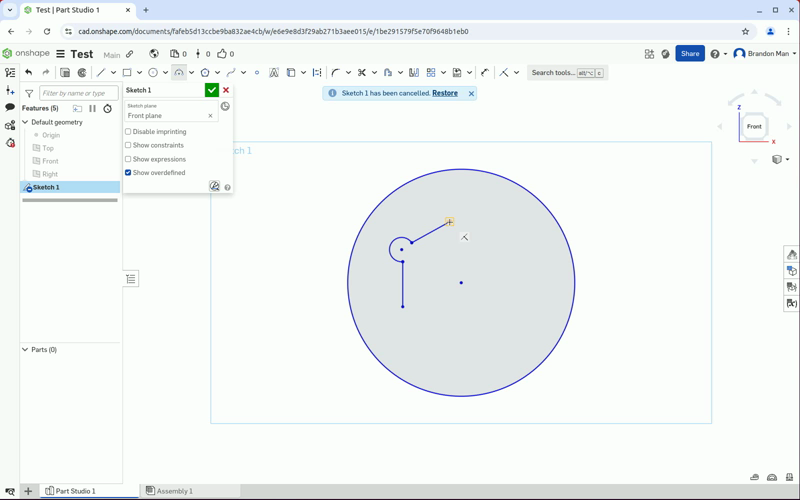
click(449, 221)
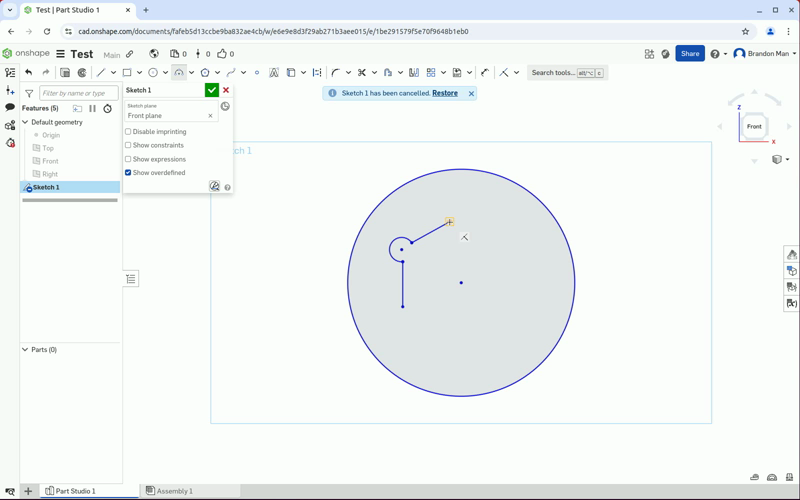
key_down(shift)
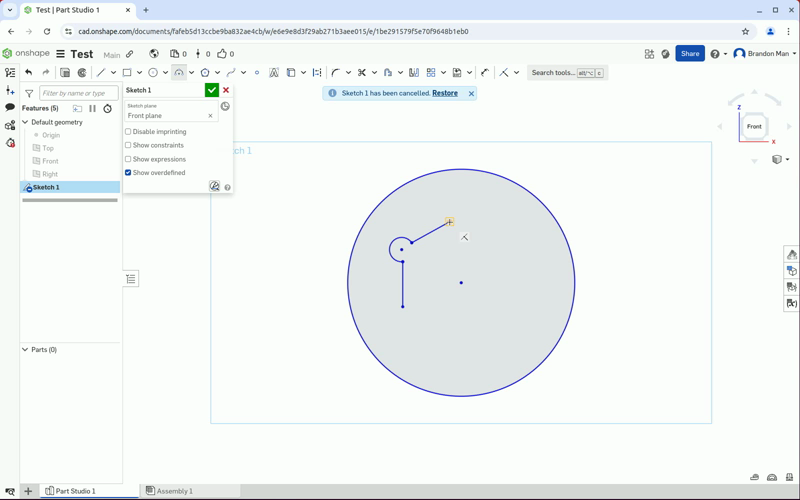
mouse_move(470, 221)
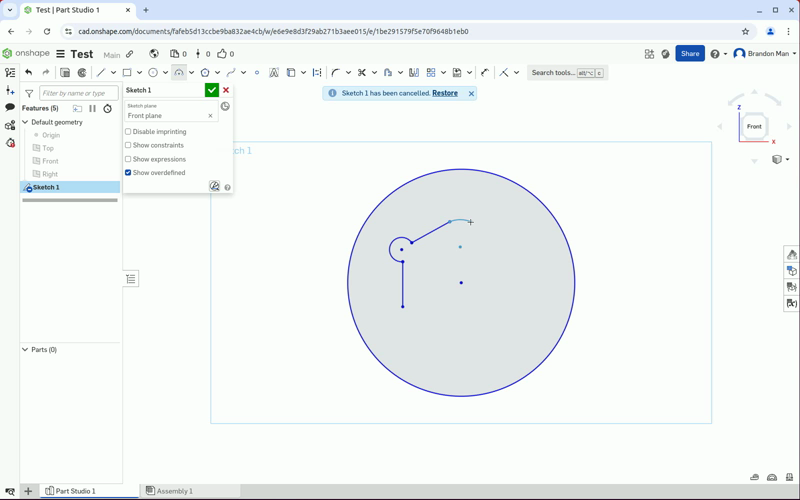
click(470, 221)
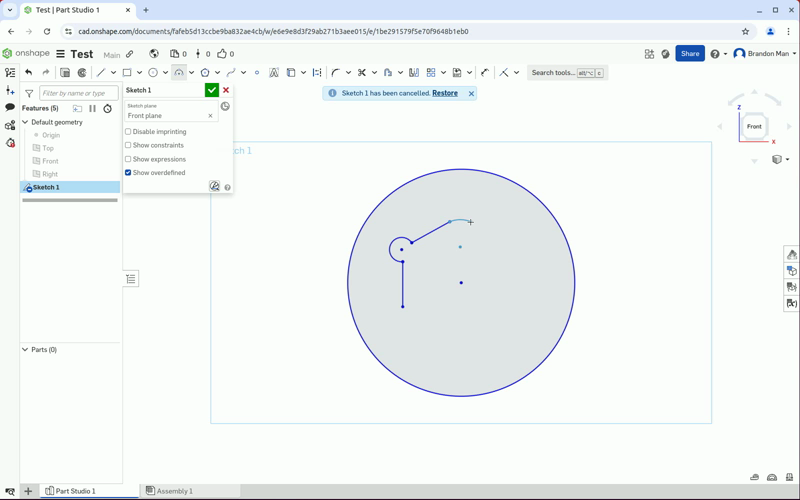
mouse_move(460, 203)
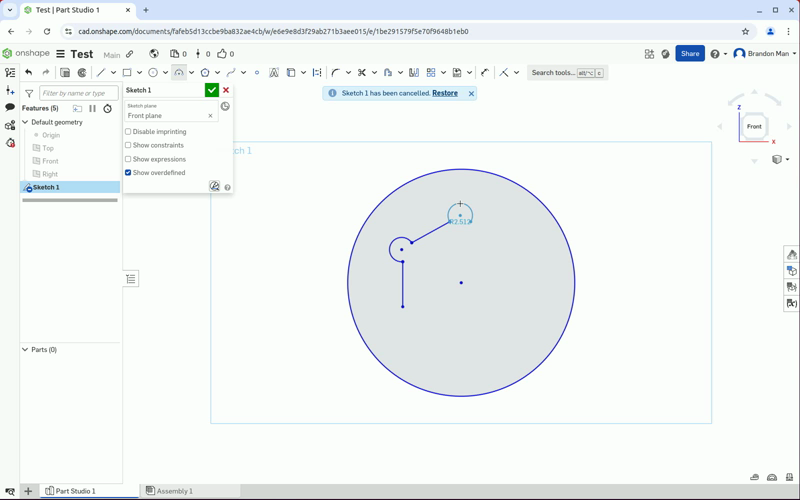
click(460, 203)
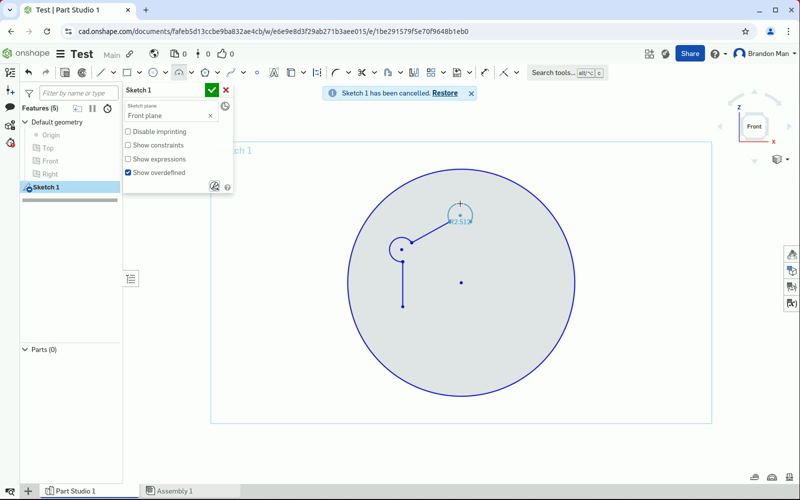
key_up(shift)
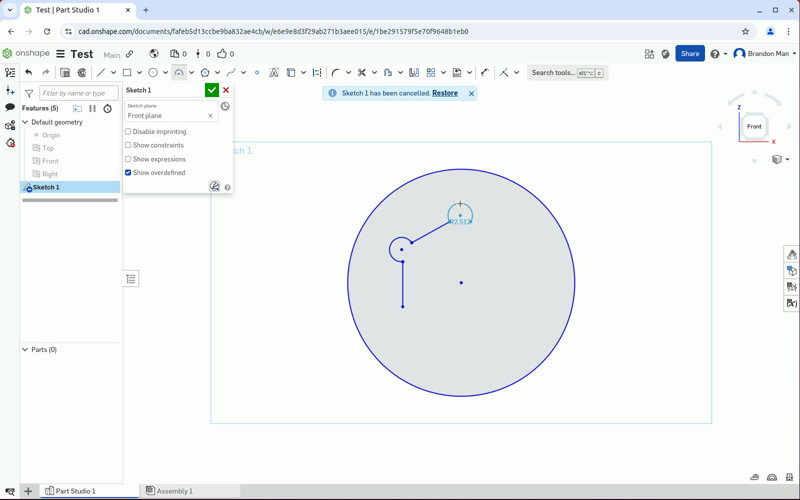
key(esc)
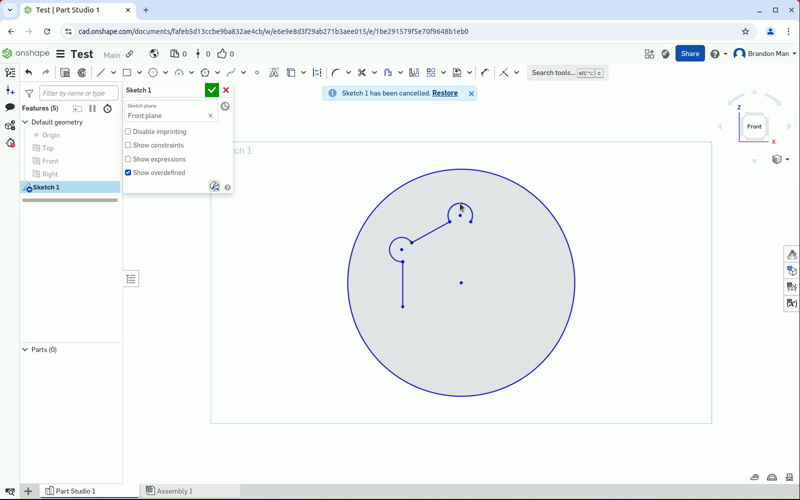
key(l)
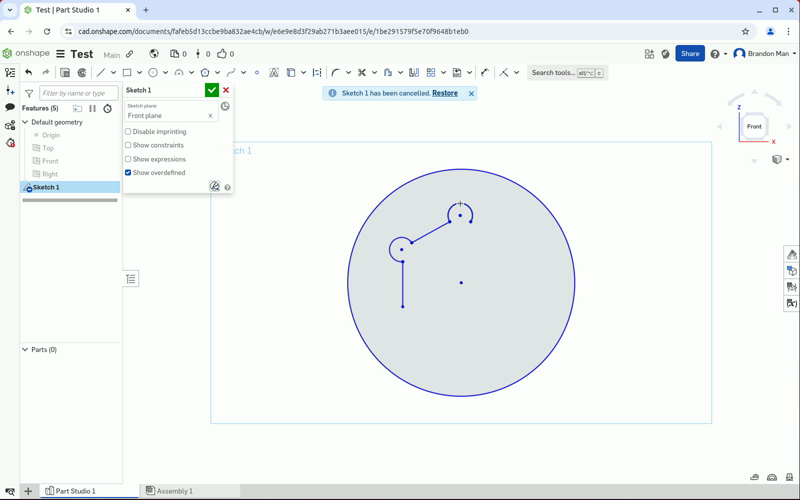
mouse_move(470, 221)
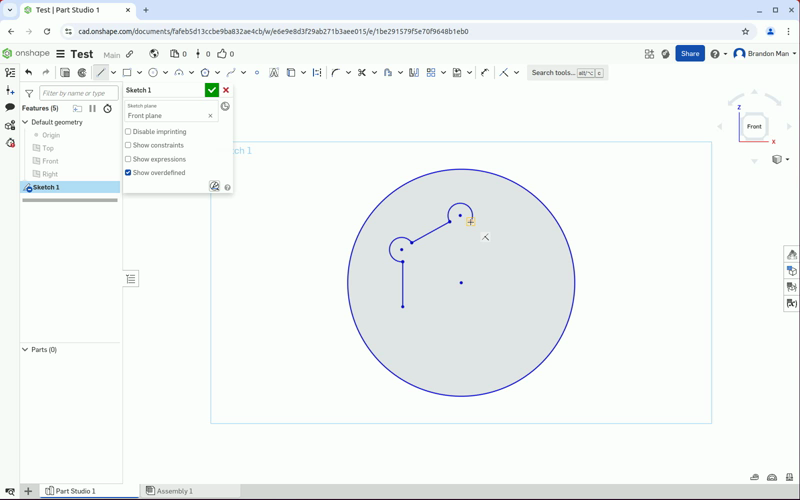
click(470, 221)
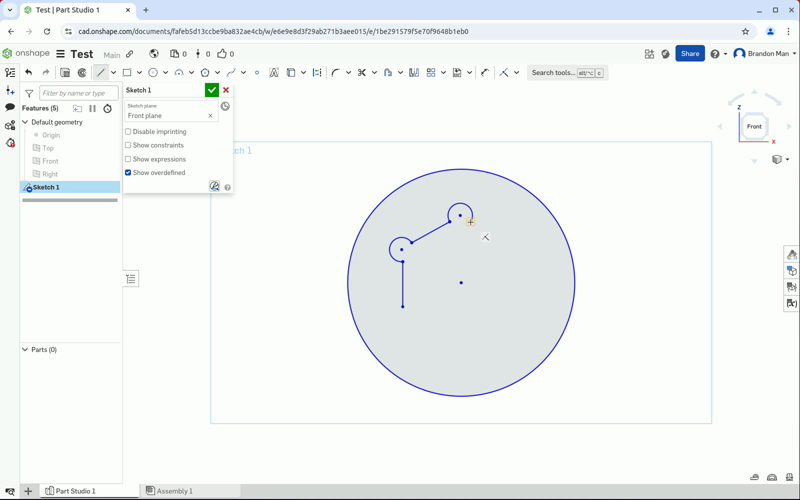
key_down(shift)
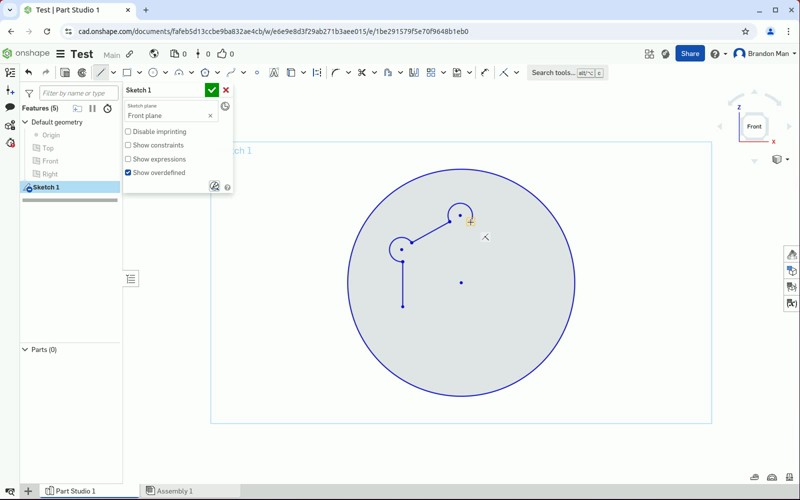
mouse_move(500, 221)
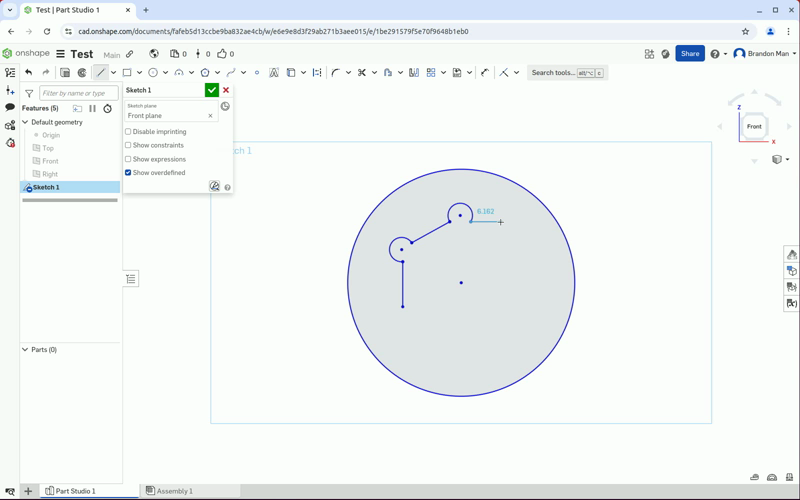
mouse_move(508, 242)
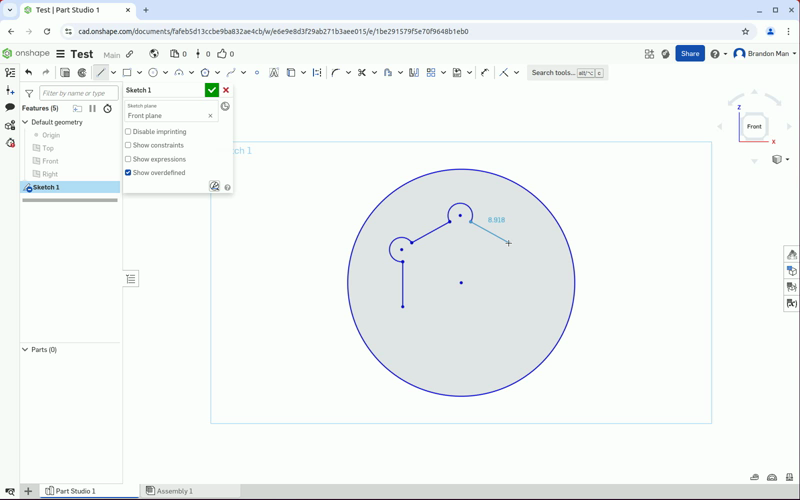
click(508, 242)
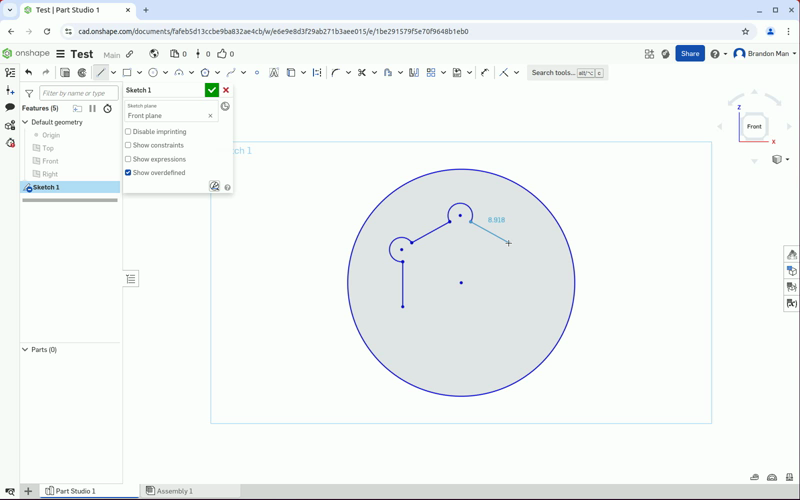
key_up(shift)
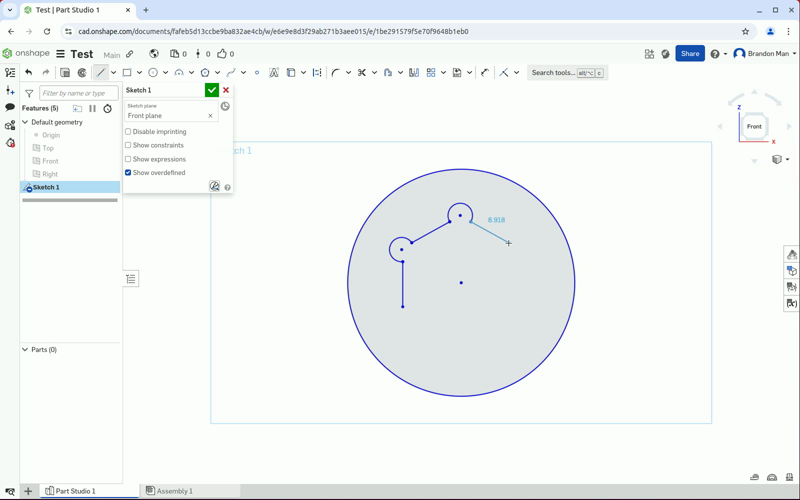
key(esc)
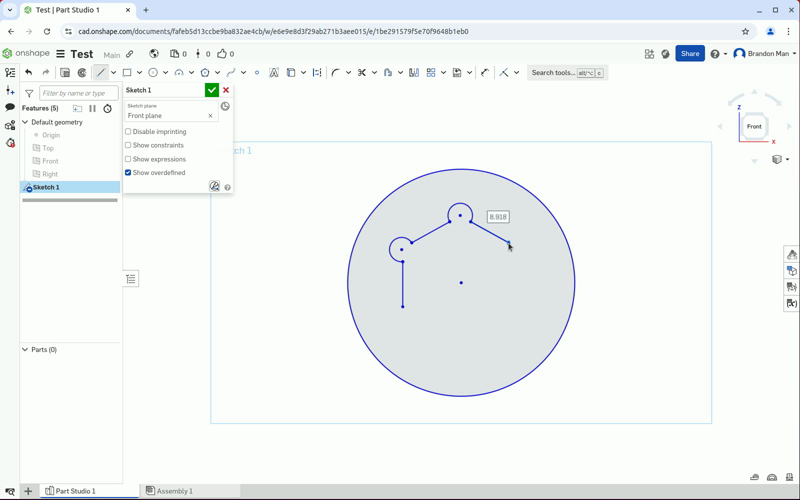
key(a)
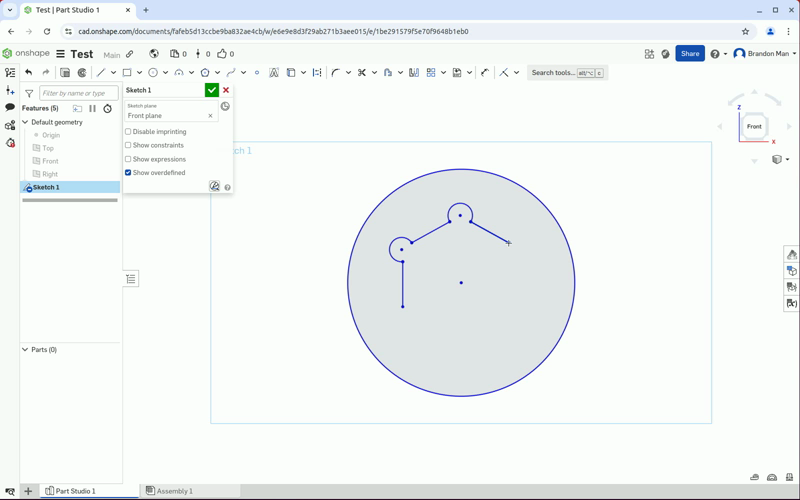
mouse_move(508, 242)
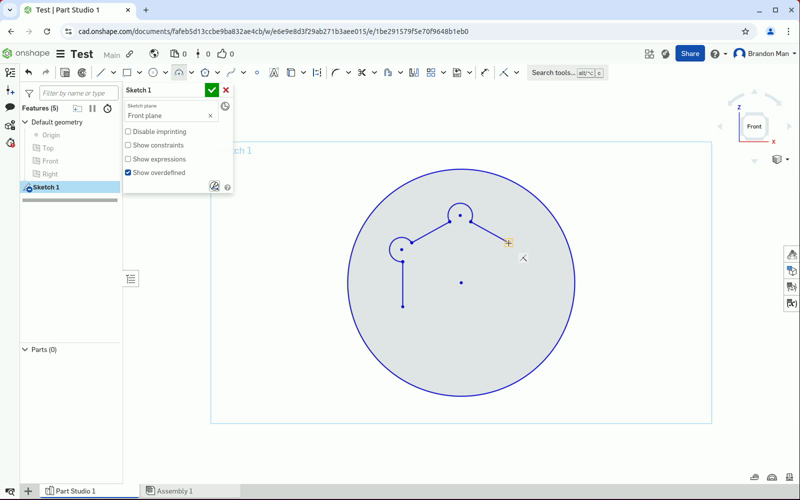
click(508, 242)
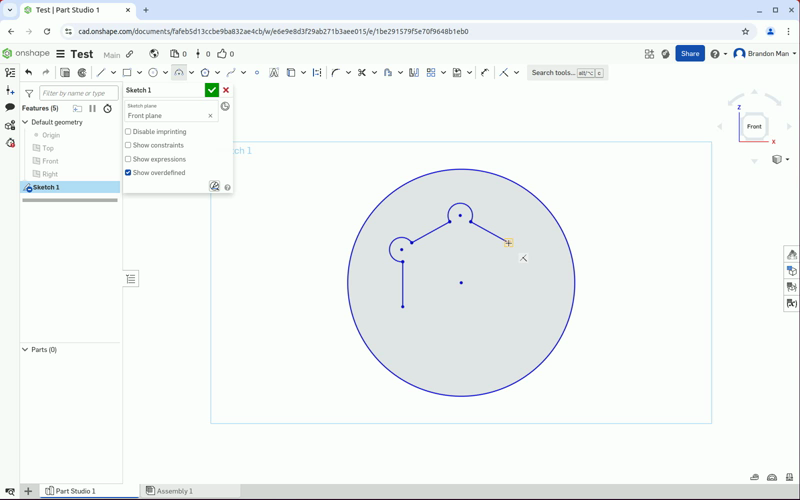
key_down(shift)
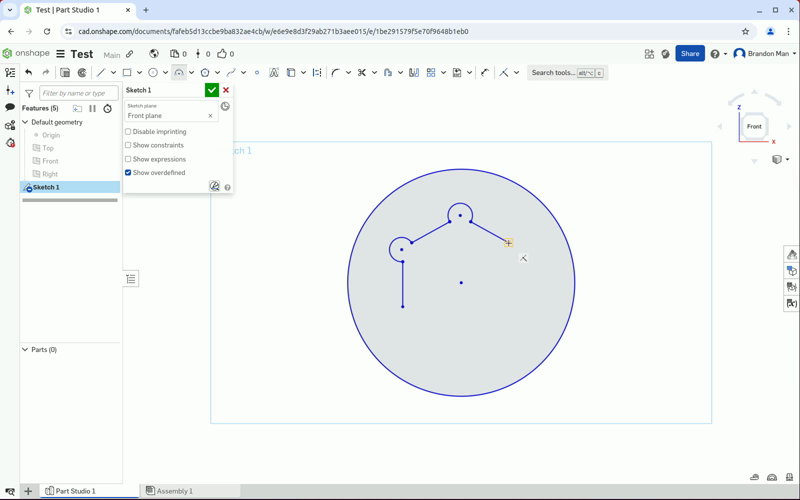
mouse_move(517, 259)
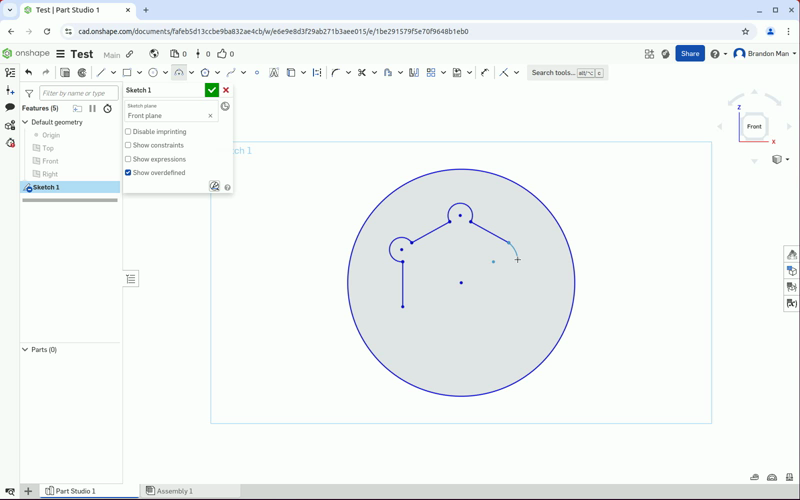
click(517, 259)
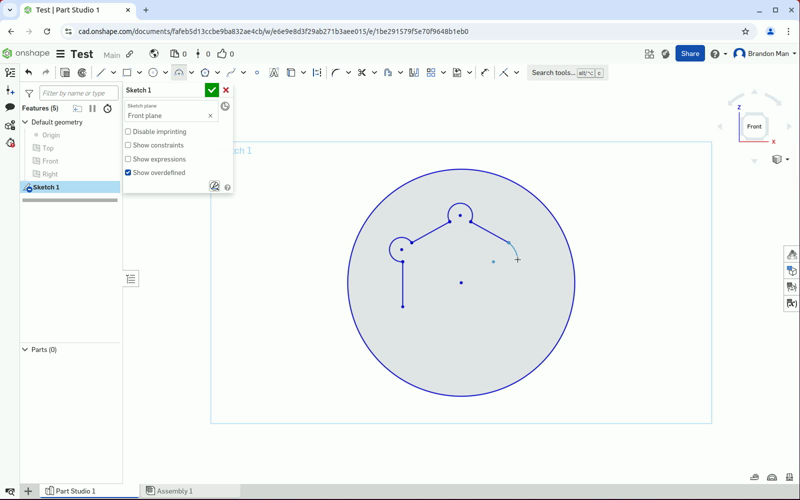
mouse_move(527, 242)
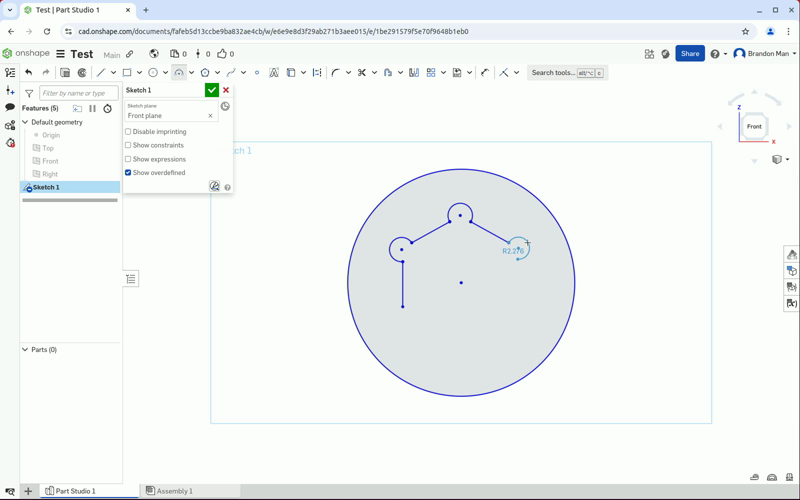
click(527, 242)
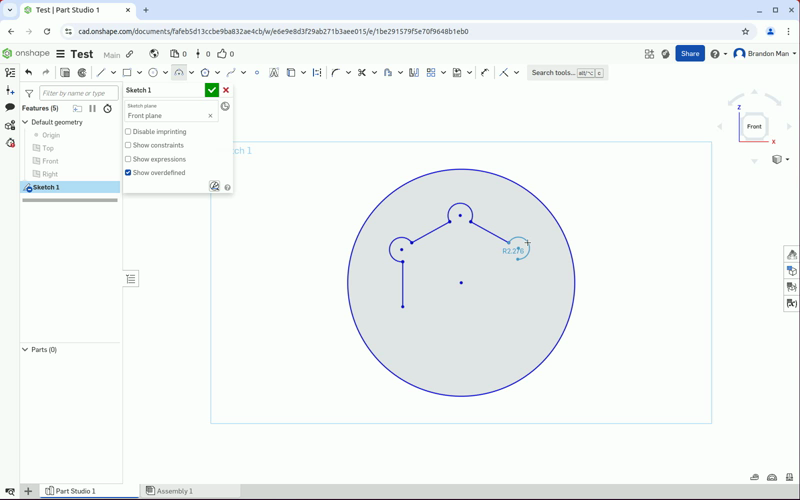
key_up(shift)
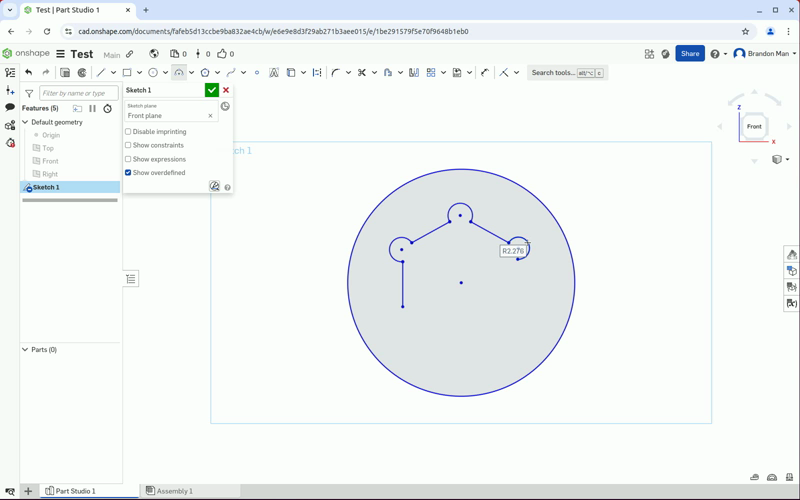
key(esc)
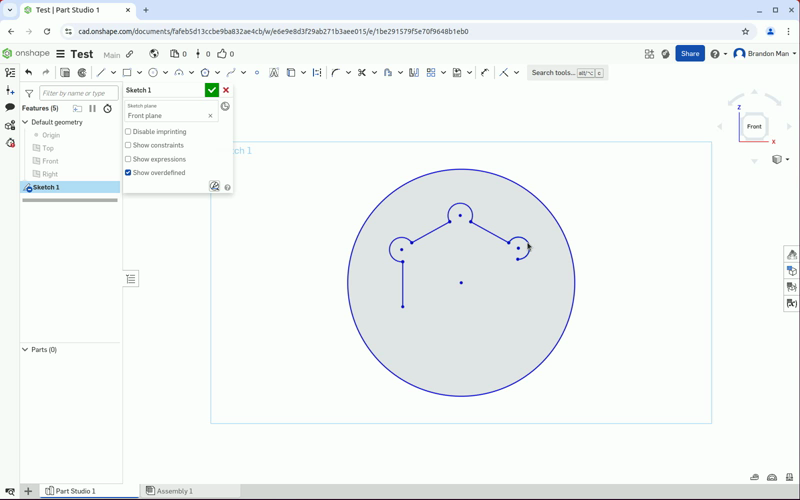
key(l)
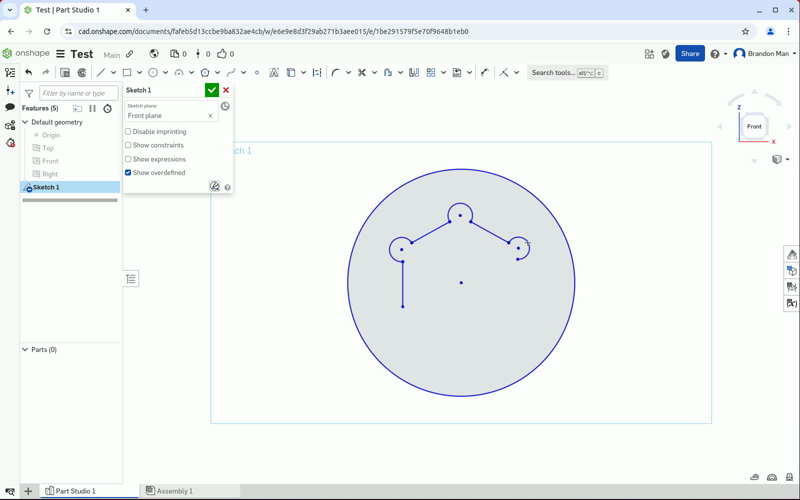
mouse_move(517, 259)
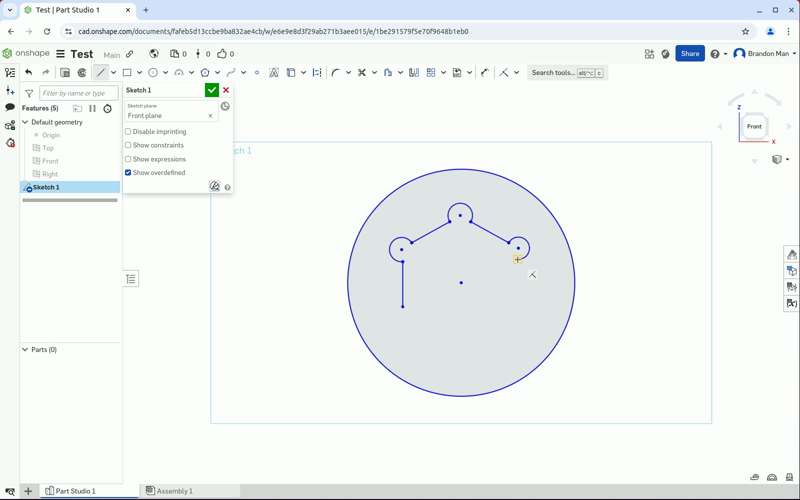
click(517, 259)
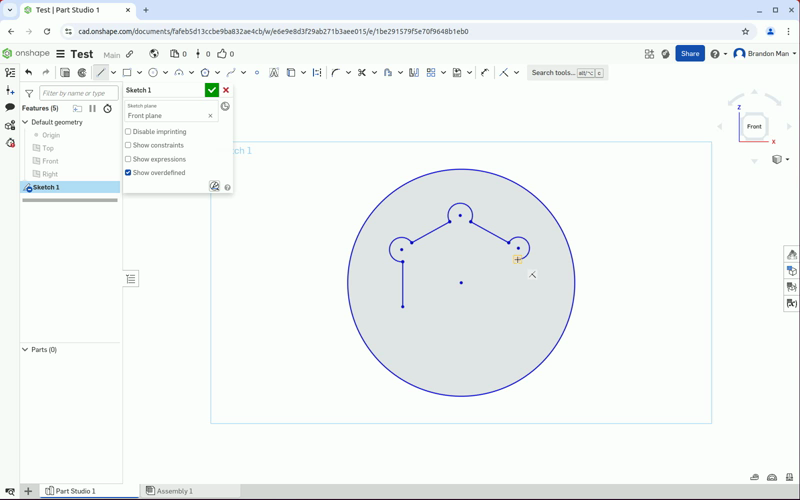
key_down(shift)
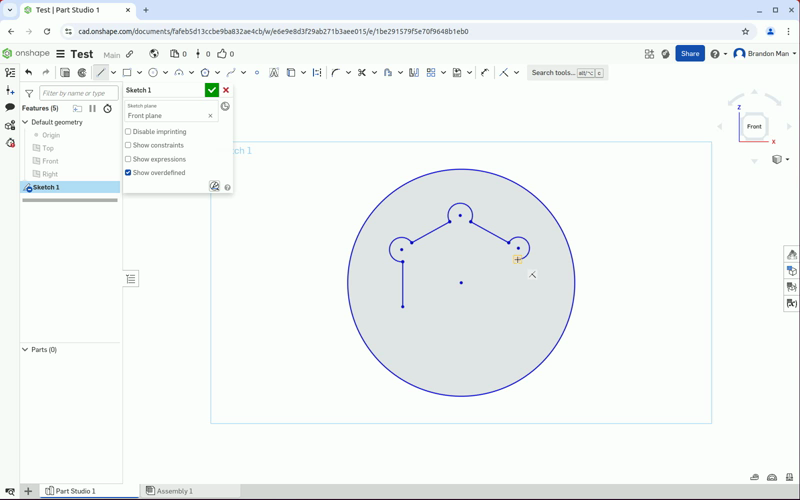
mouse_move(547, 259)
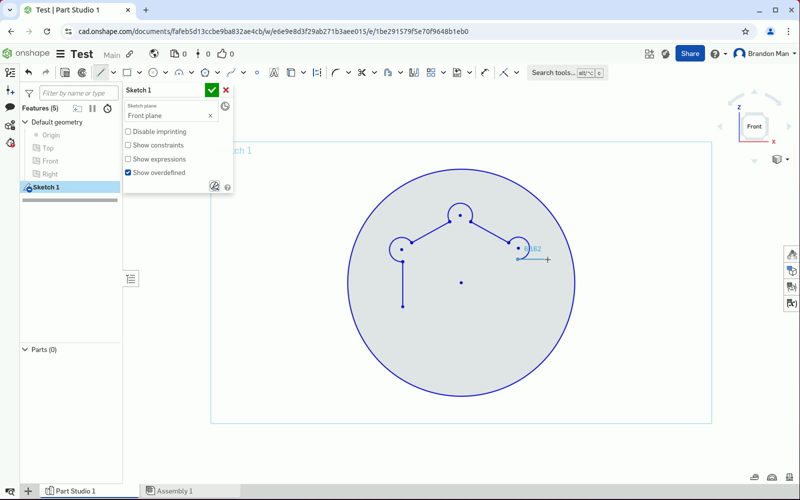
mouse_move(517, 304)
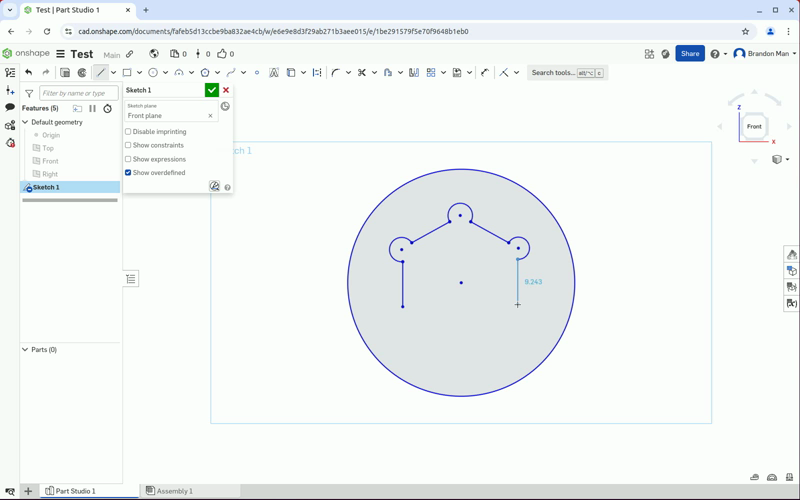
click(517, 304)
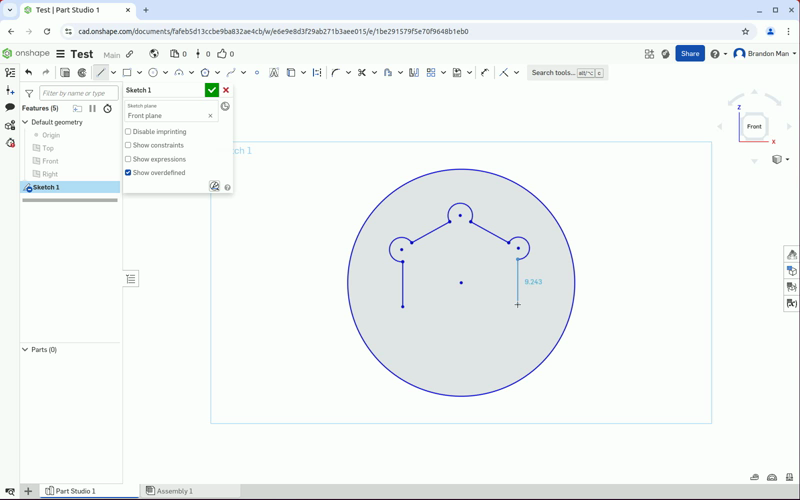
key_up(shift)
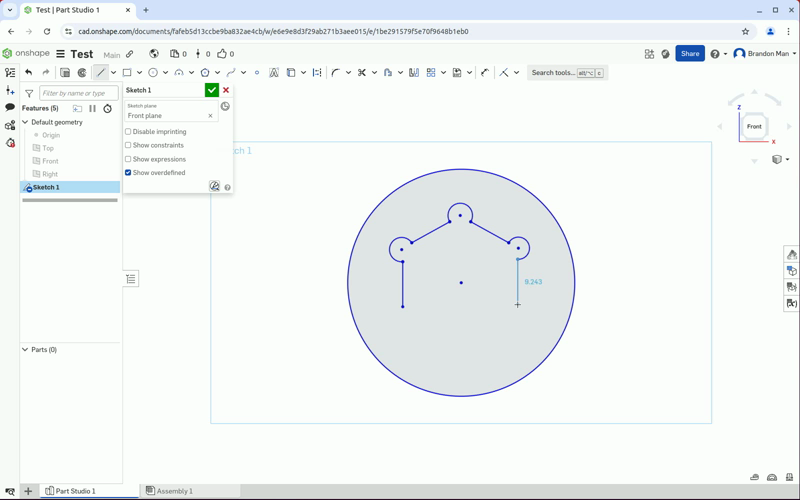
key(esc)
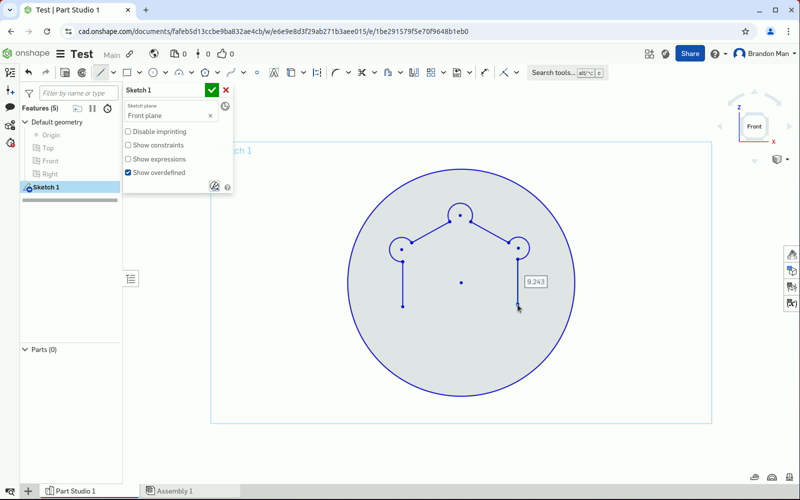
key(a)
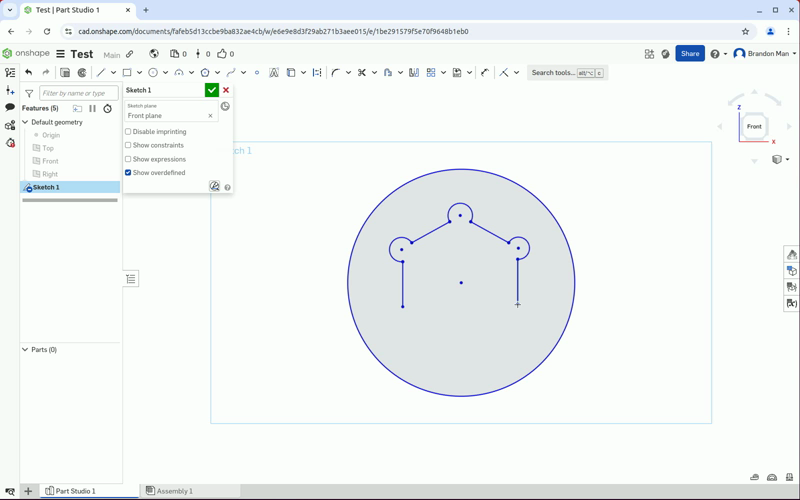
mouse_move(517, 304)
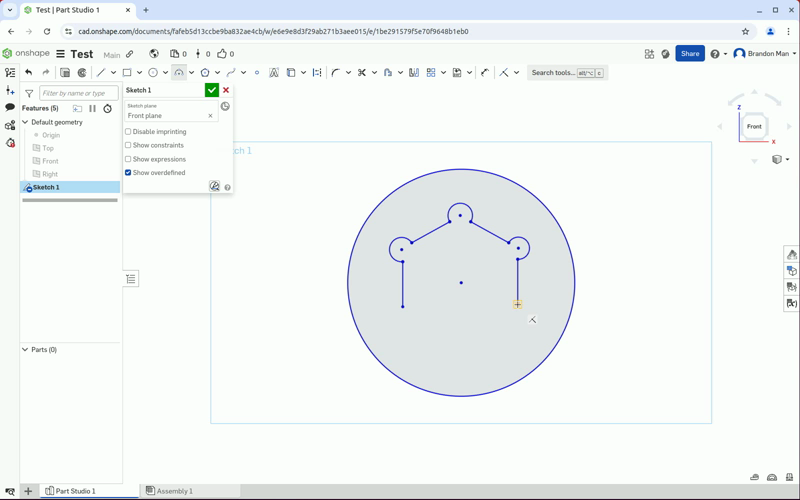
click(517, 304)
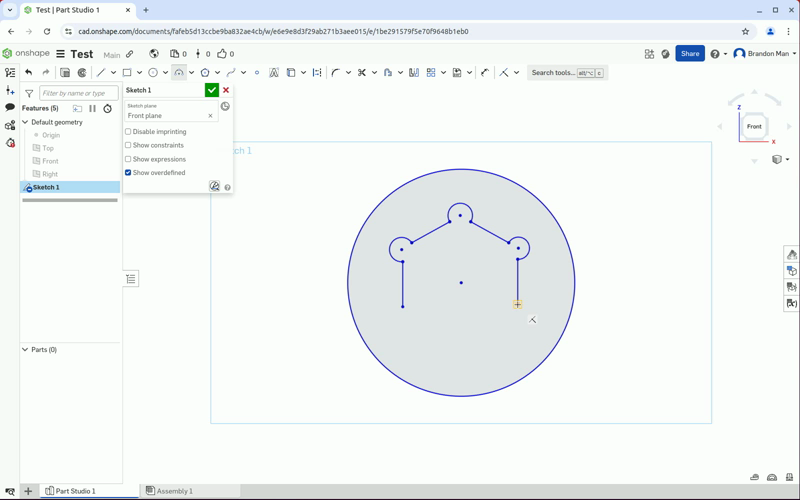
key_down(shift)
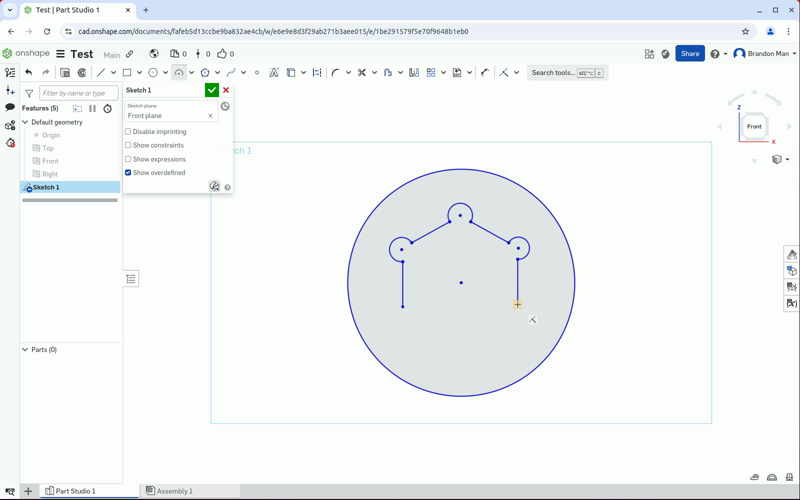
mouse_move(508, 323)
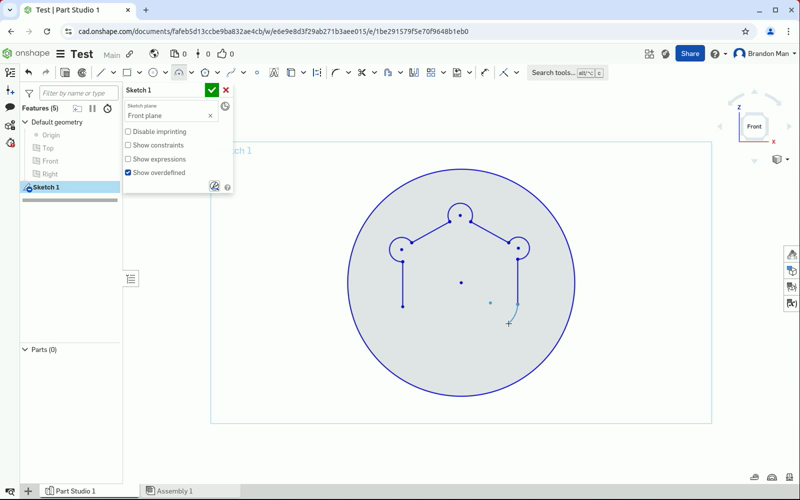
click(508, 323)
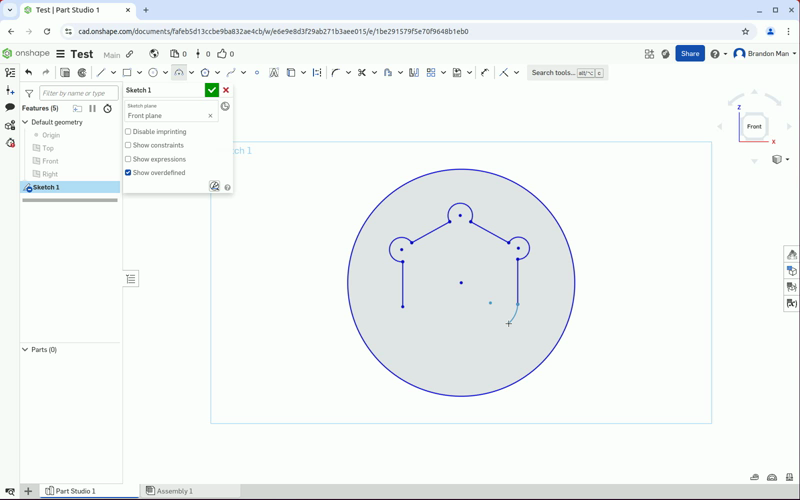
mouse_move(529, 321)
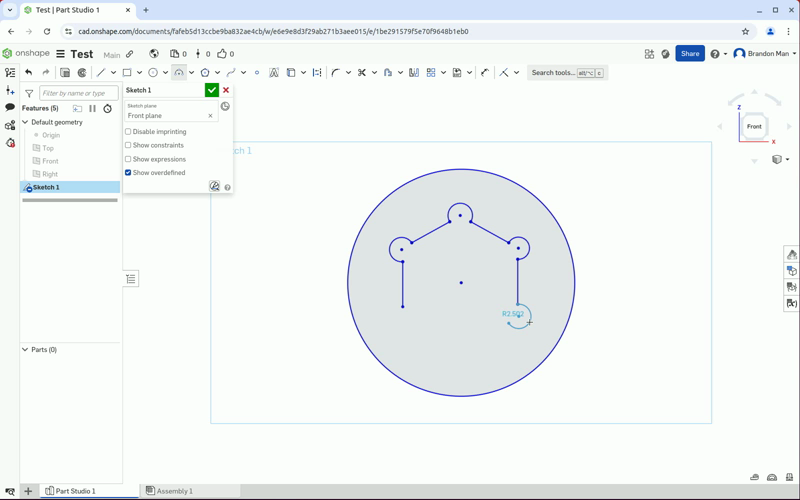
click(529, 321)
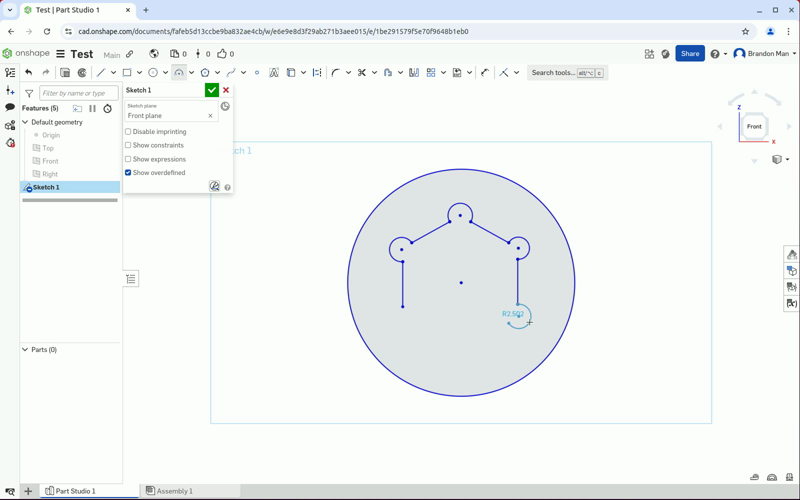
key_up(shift)
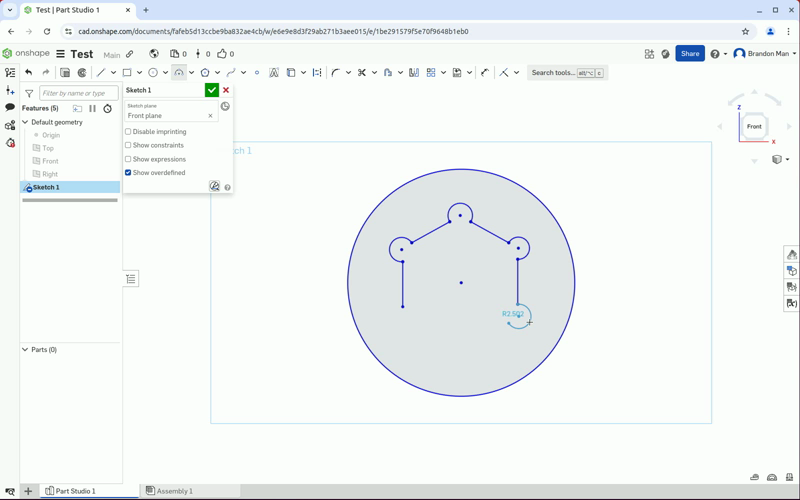
key(esc)
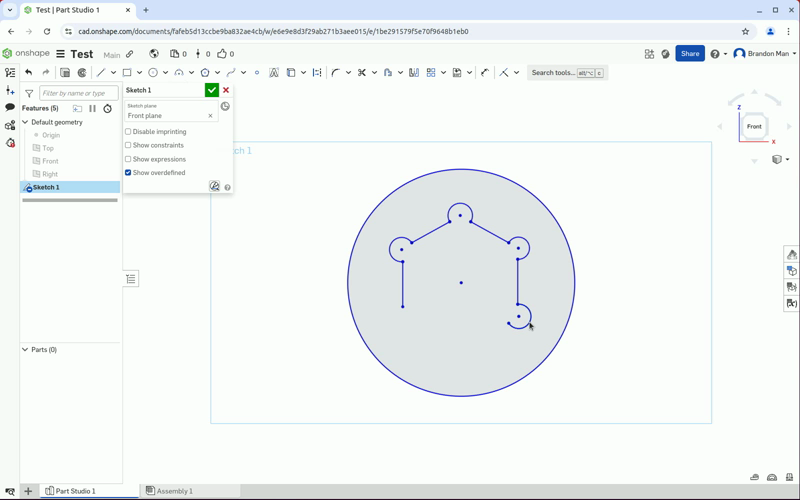
key(l)
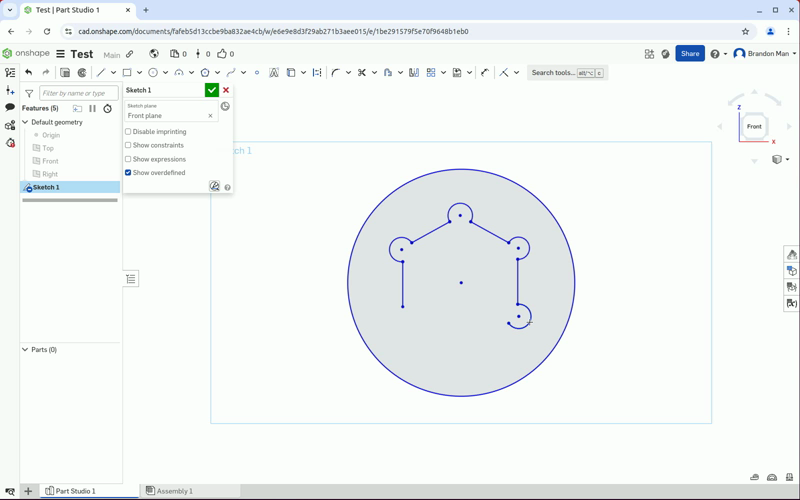
mouse_move(508, 323)
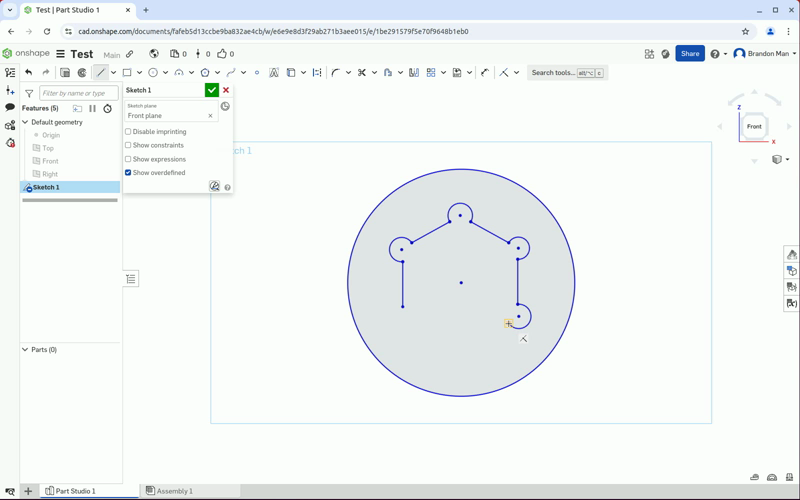
click(508, 323)
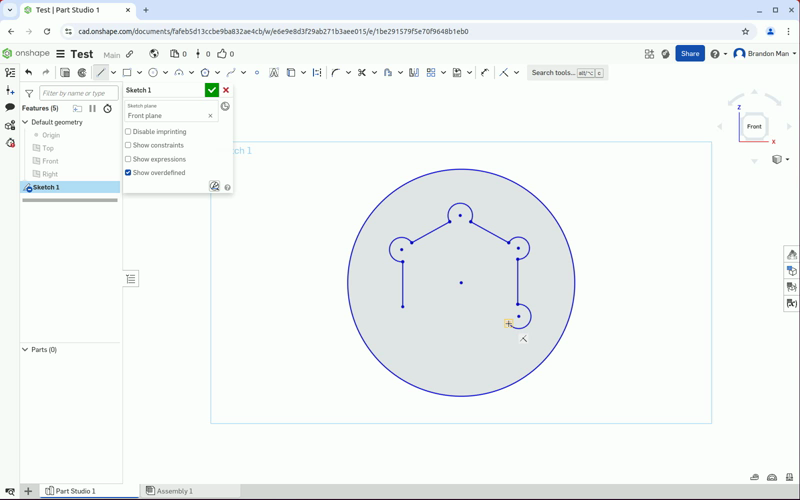
key_down(shift)
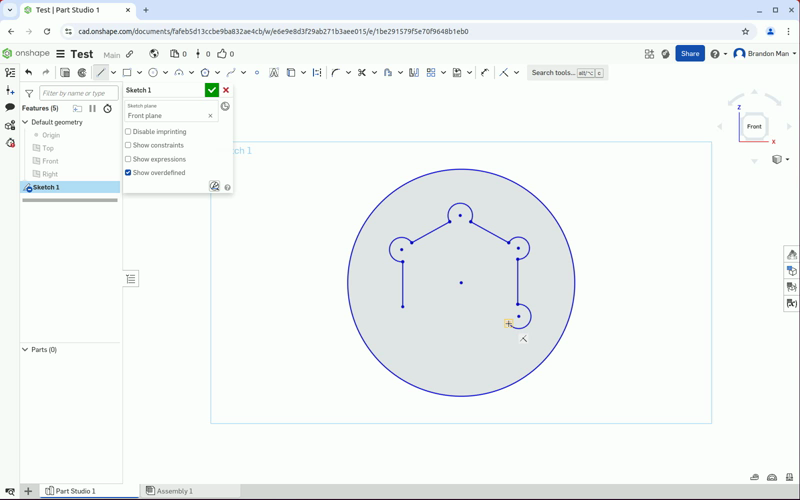
mouse_move(538, 323)
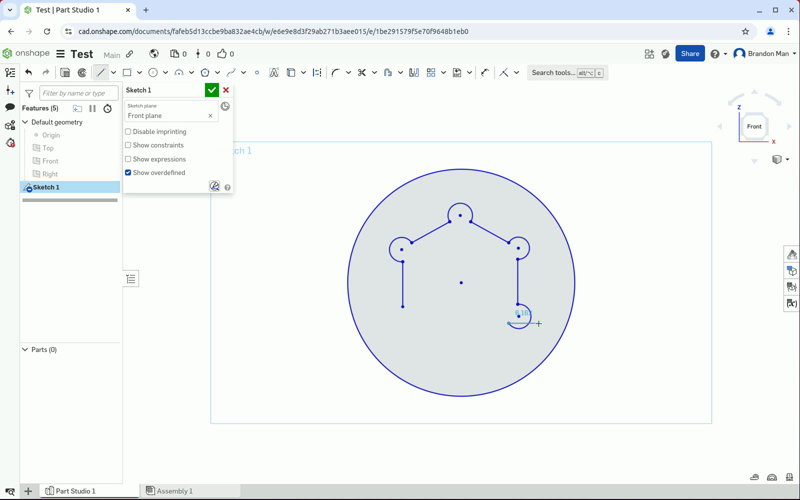
mouse_move(470, 344)
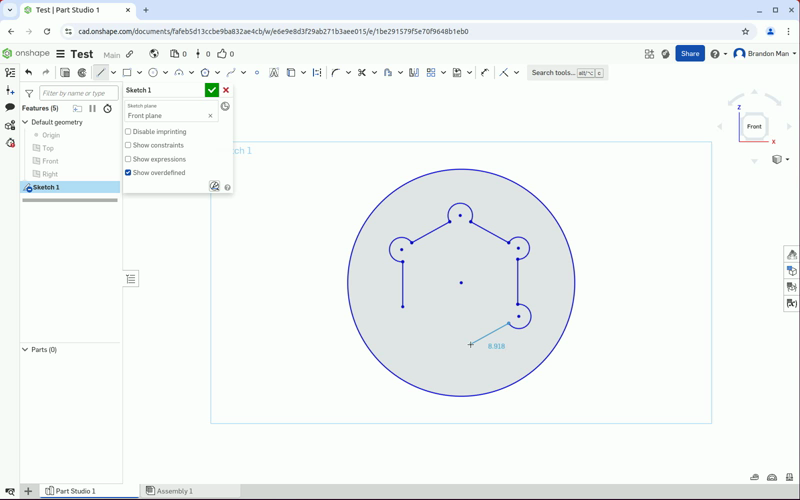
click(470, 344)
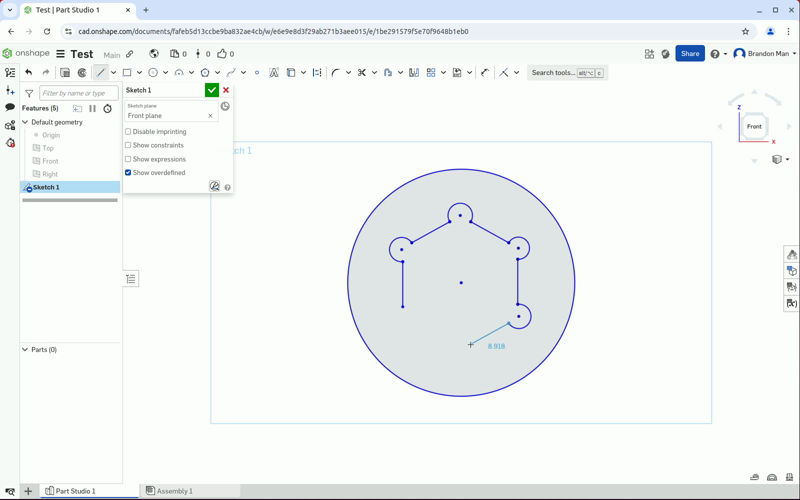
key_up(shift)
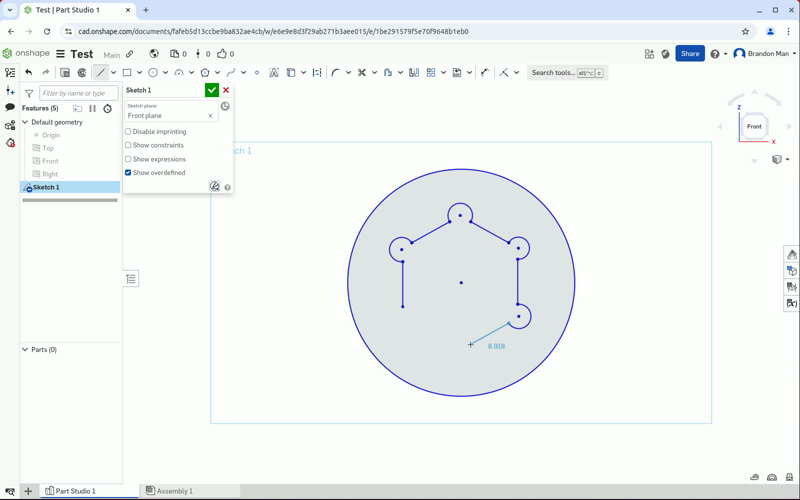
key(esc)
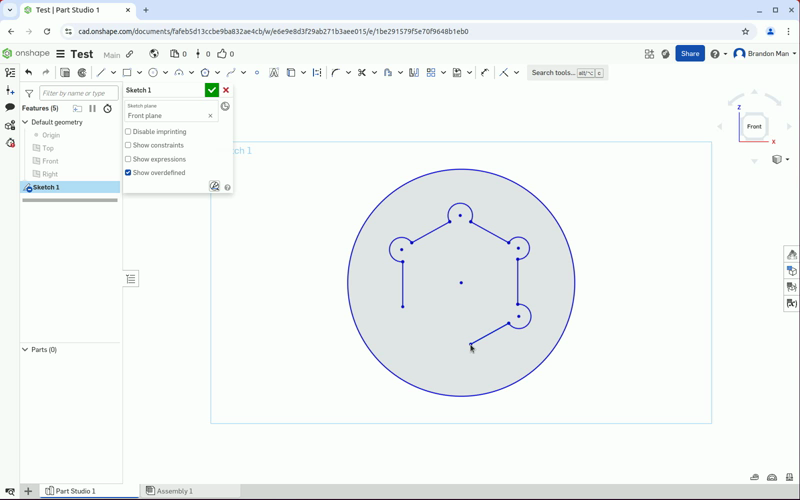
key(a)
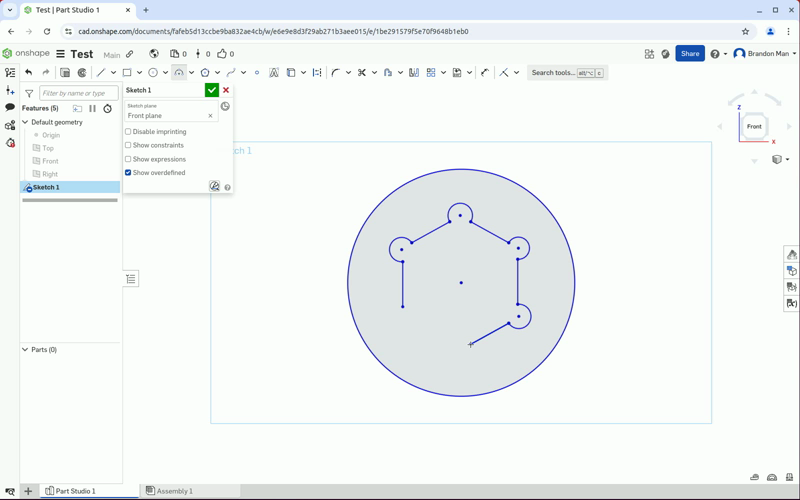
mouse_move(470, 344)
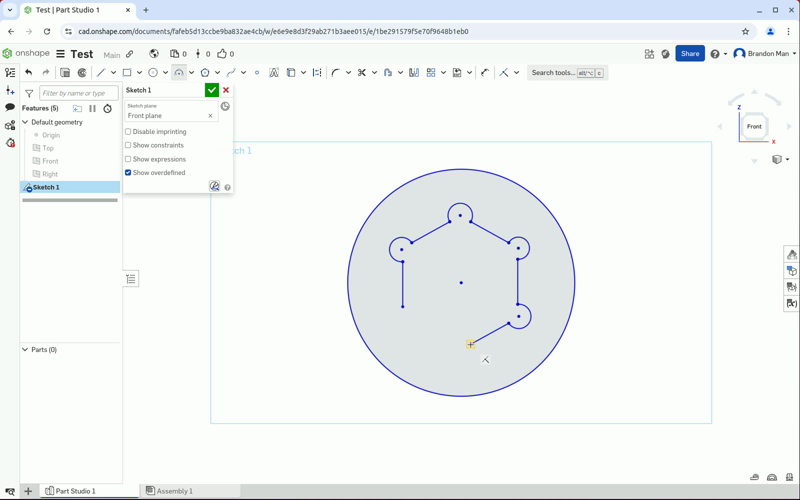
click(470, 344)
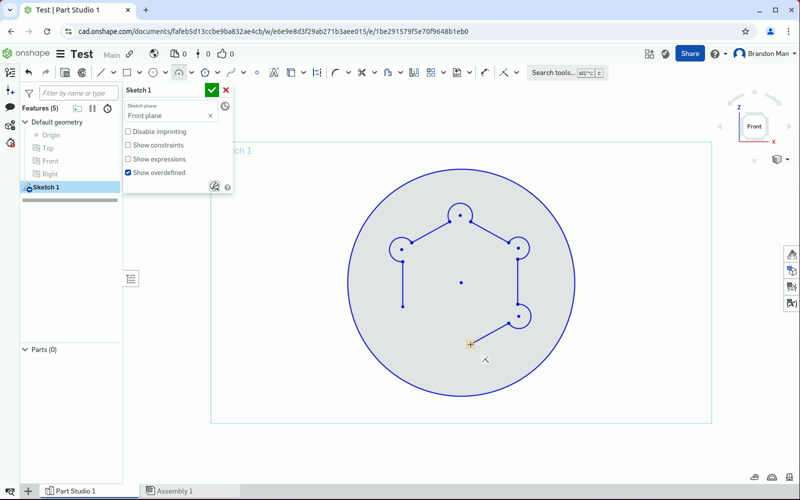
key_down(shift)
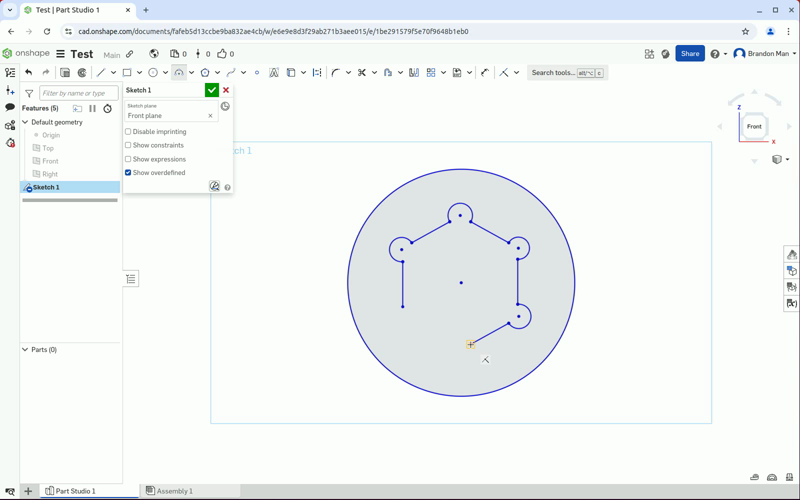
mouse_move(449, 344)
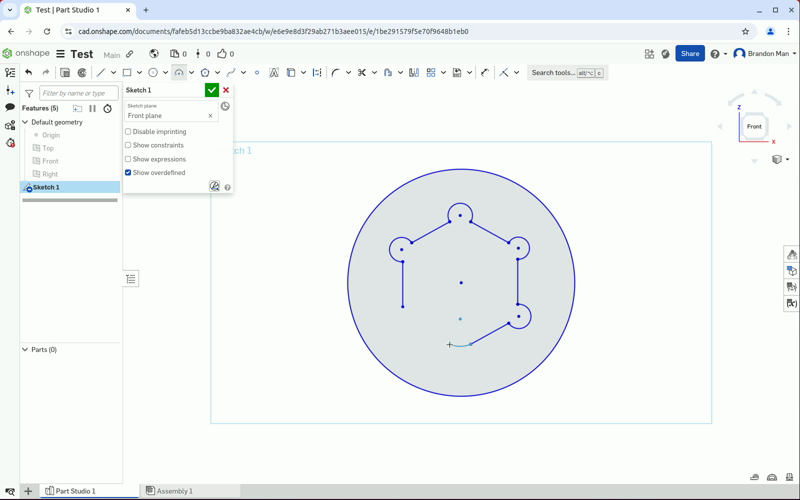
click(449, 344)
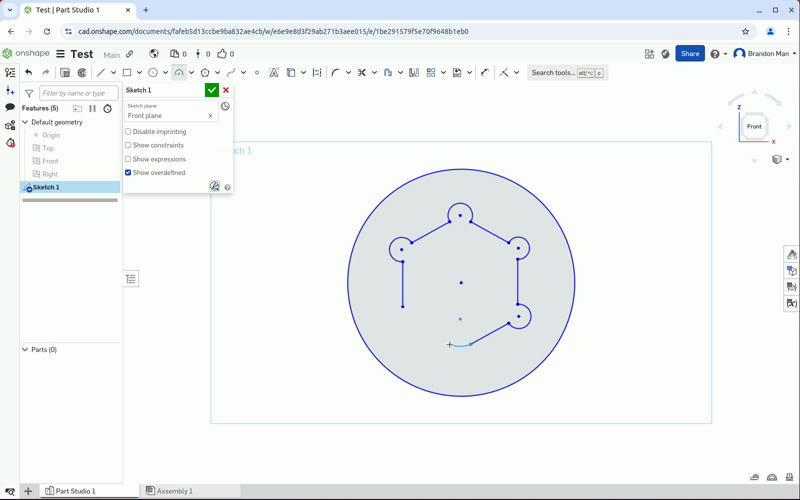
mouse_move(460, 362)
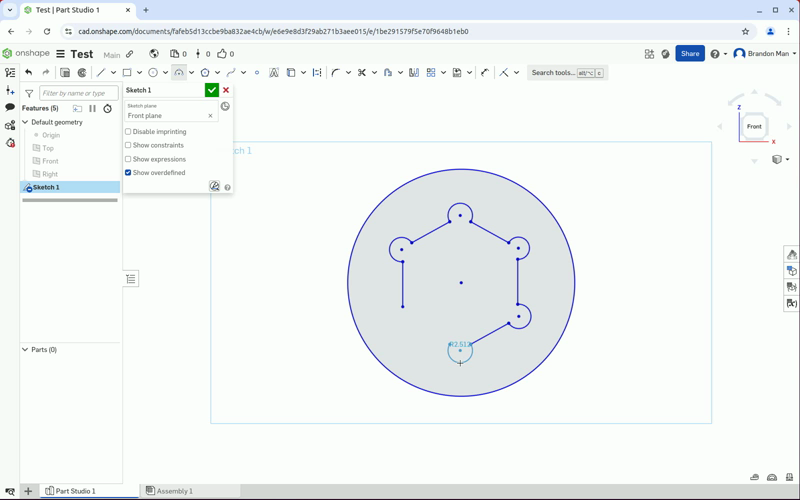
click(460, 362)
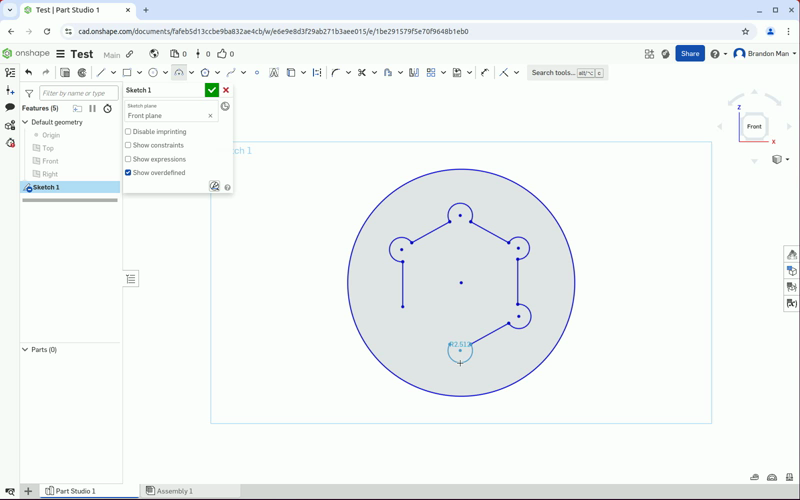
key_up(shift)
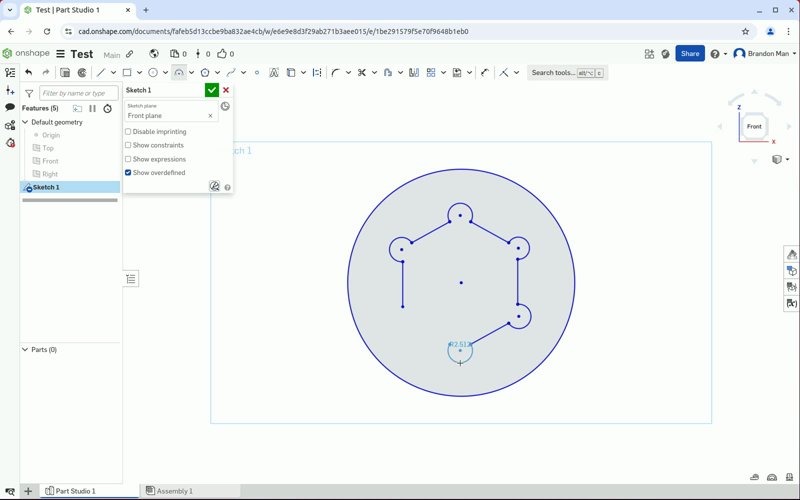
key(esc)
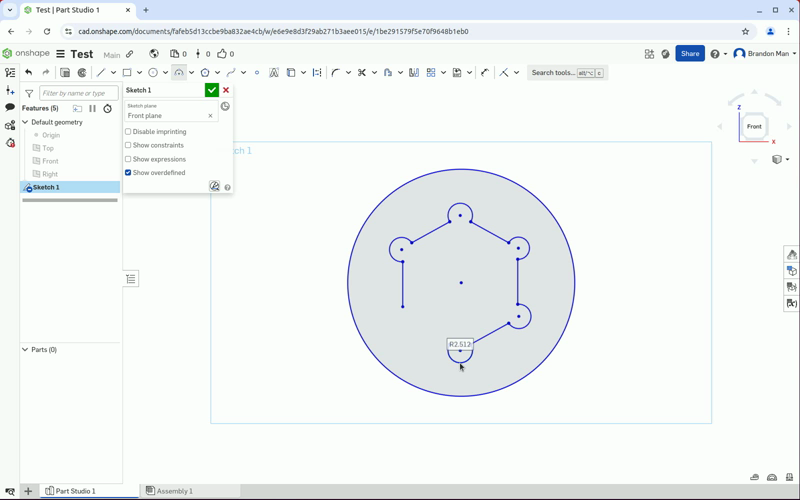
key(l)
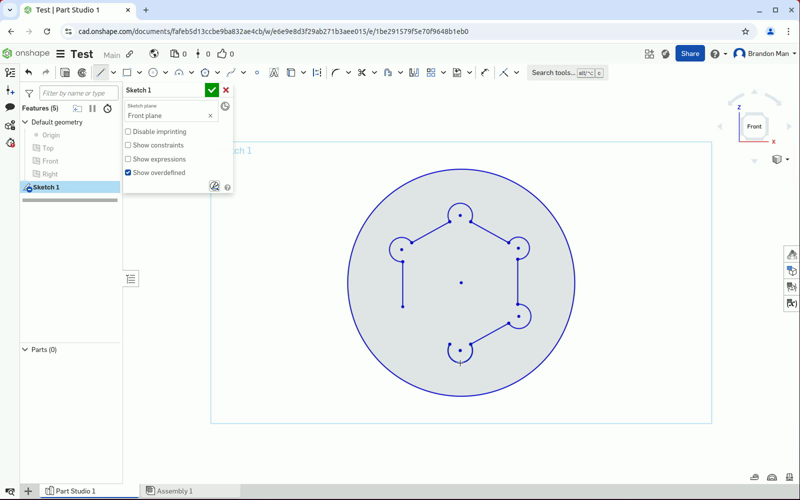
mouse_move(449, 344)
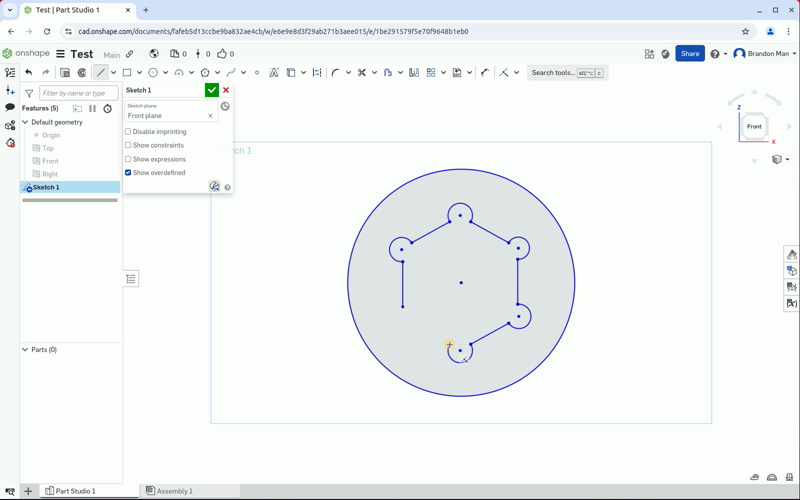
click(449, 344)
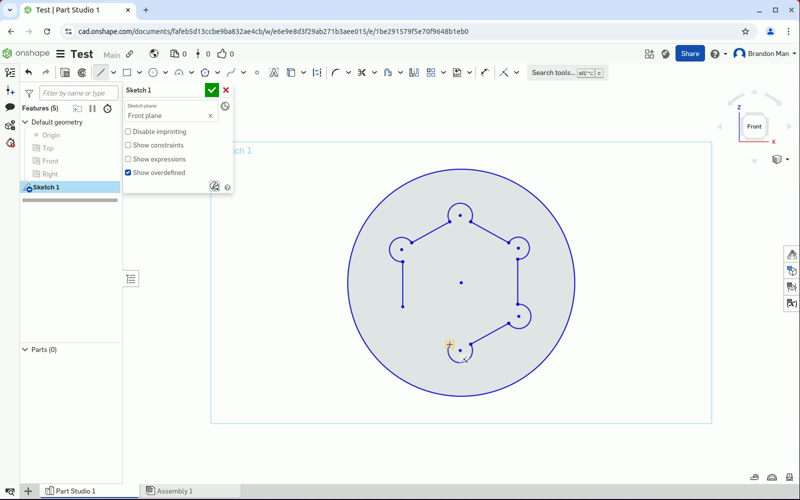
key_down(shift)
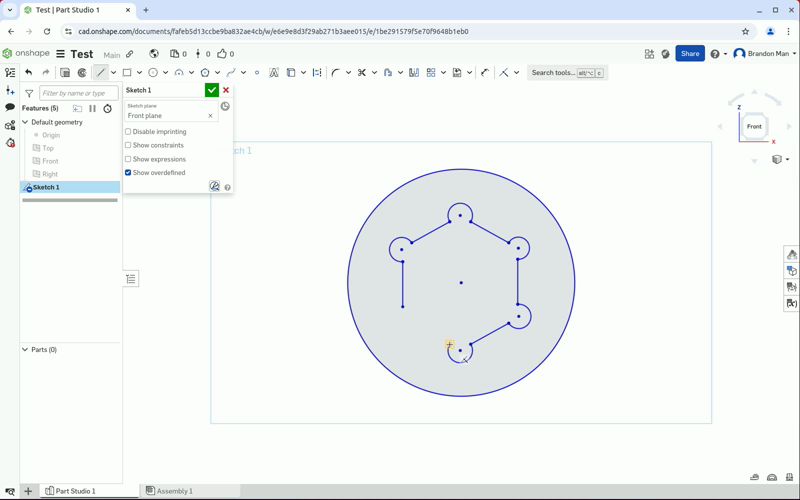
mouse_move(479, 344)
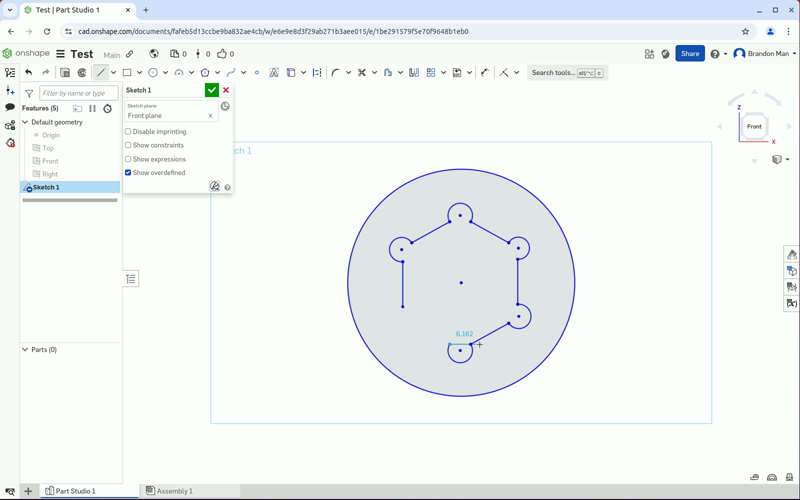
mouse_move(411, 323)
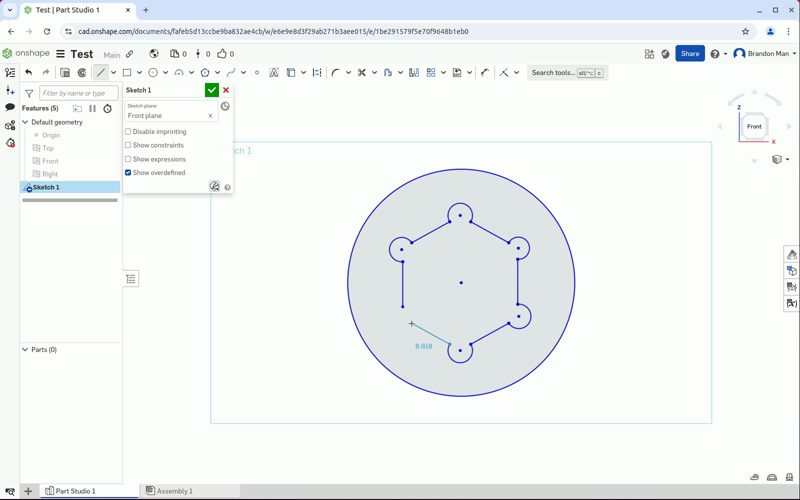
click(411, 323)
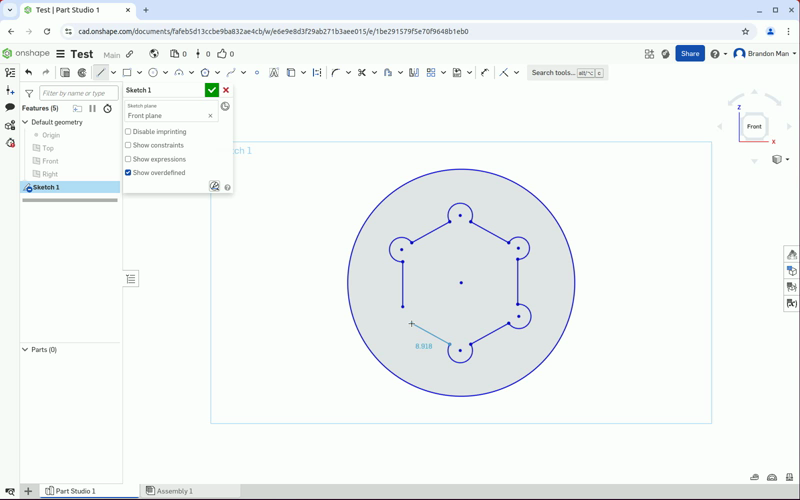
key_up(shift)
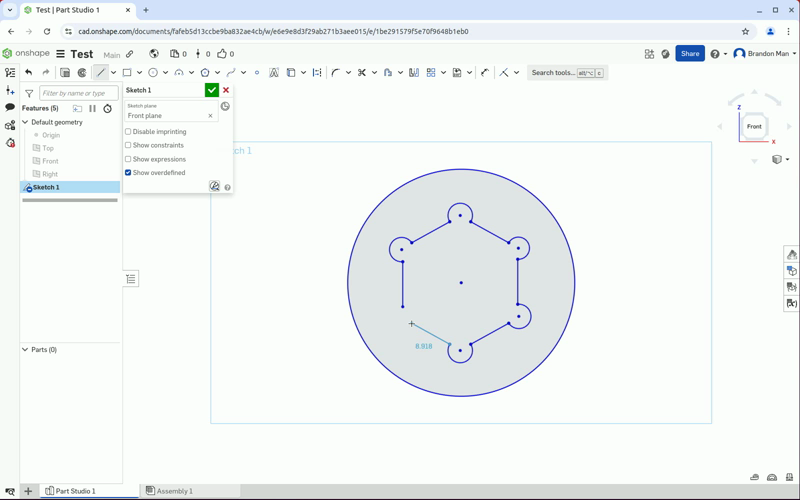
key(esc)
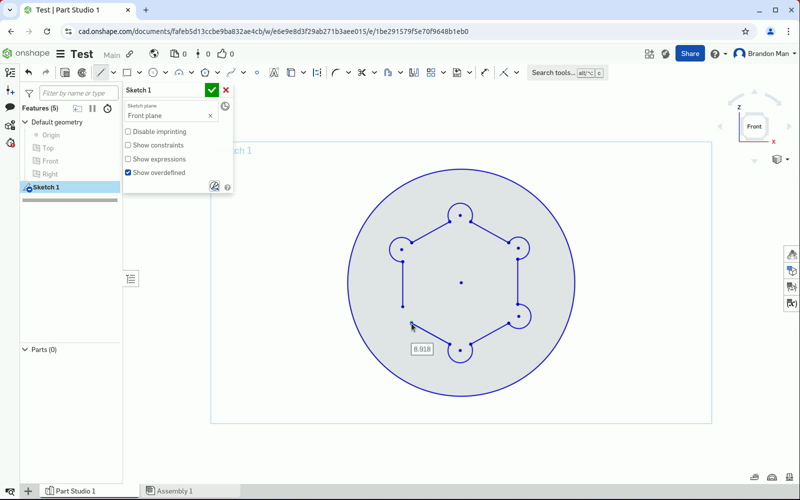
key(a)
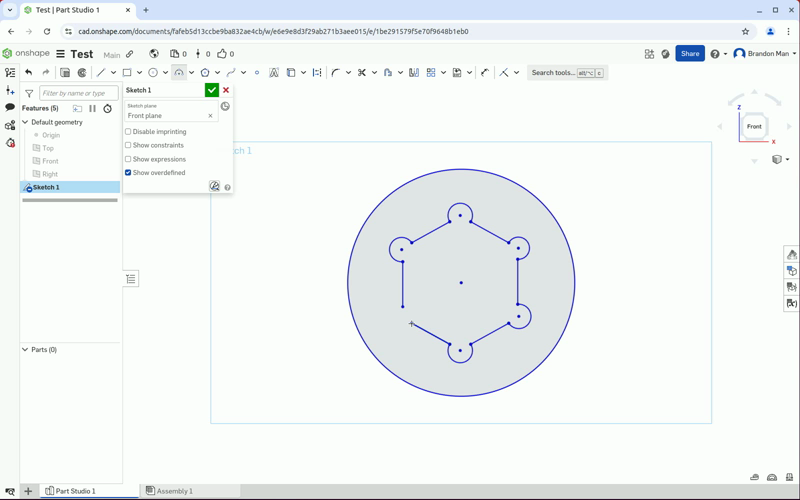
mouse_move(411, 323)
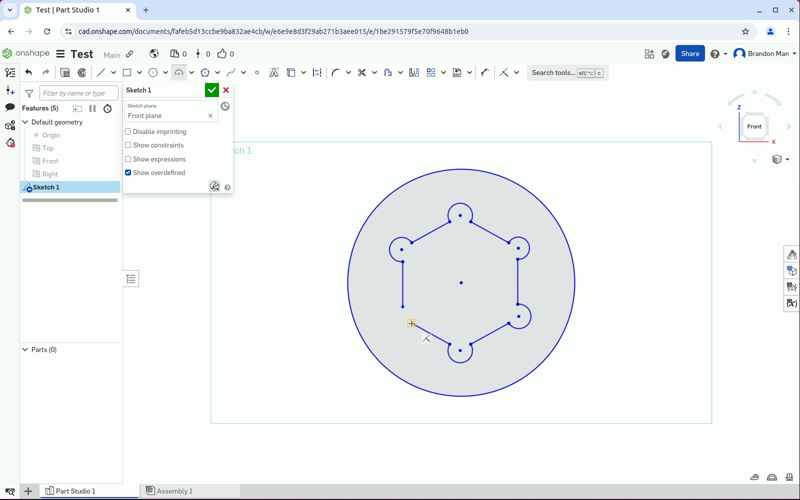
click(411, 323)
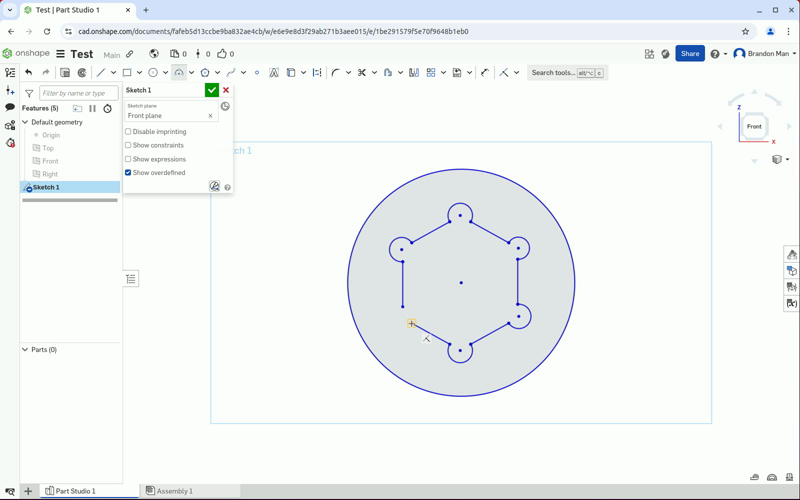
mouse_move(402, 306)
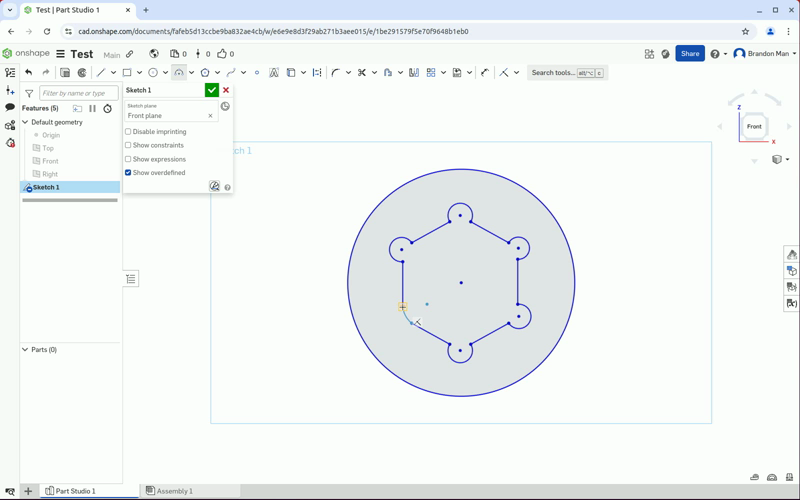
click(402, 306)
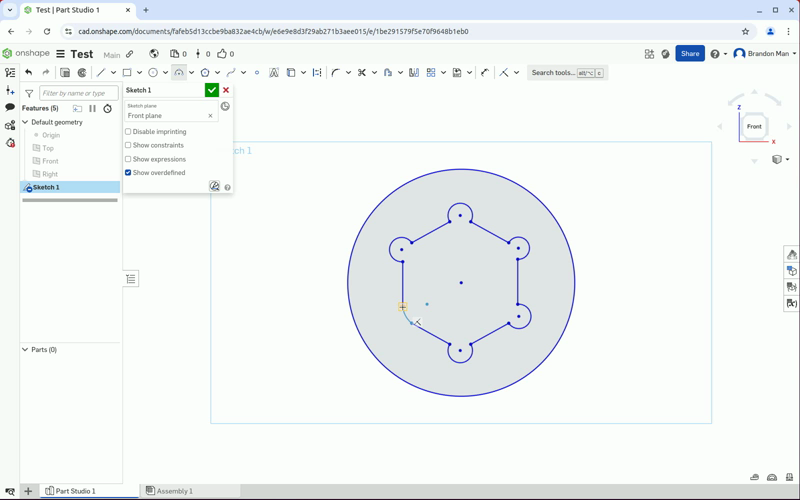
key_down(shift)
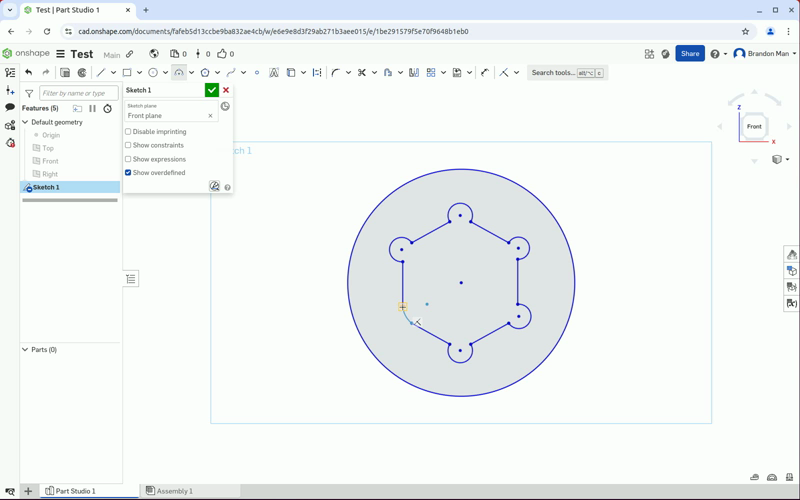
mouse_move(392, 323)
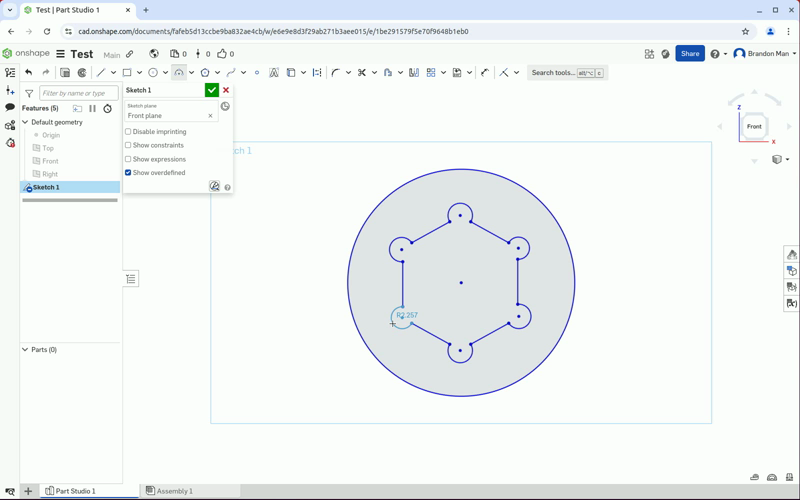
click(392, 323)
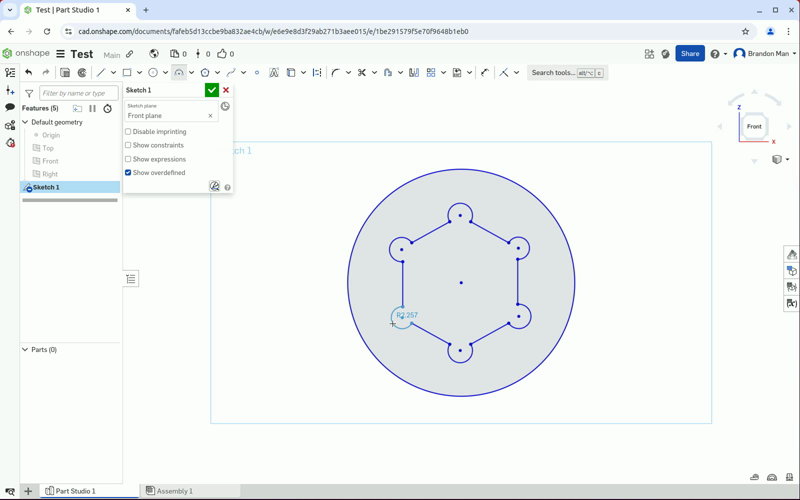
key_up(shift)
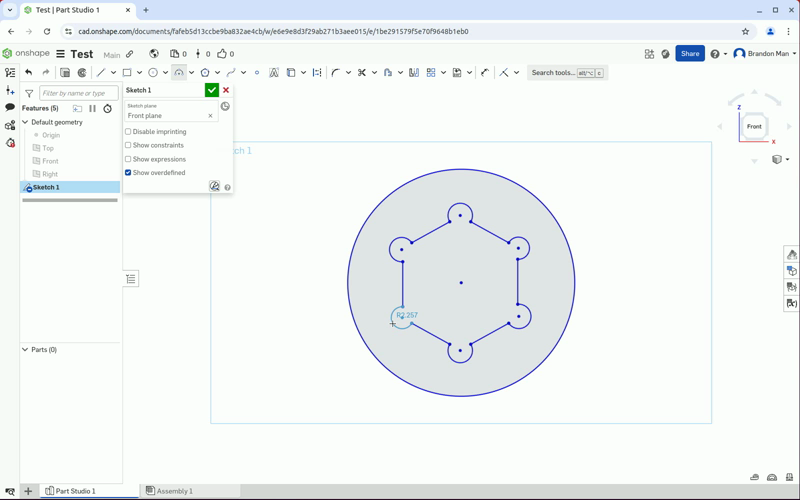
key(esc)
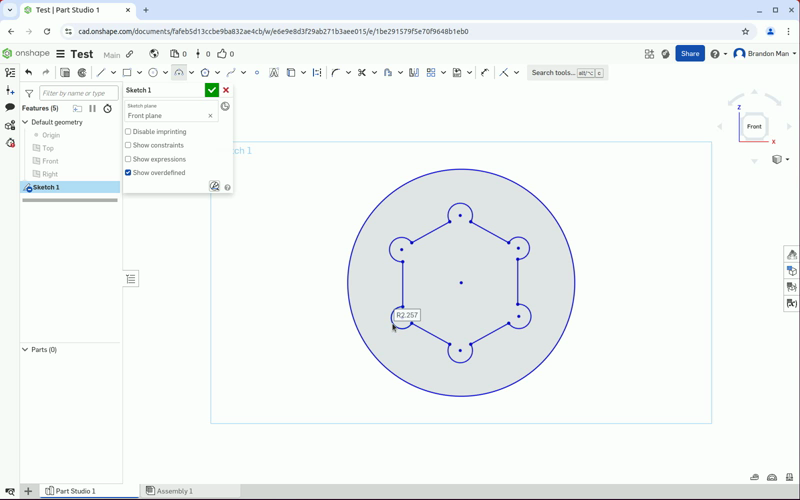
mouse_move(515, 213)
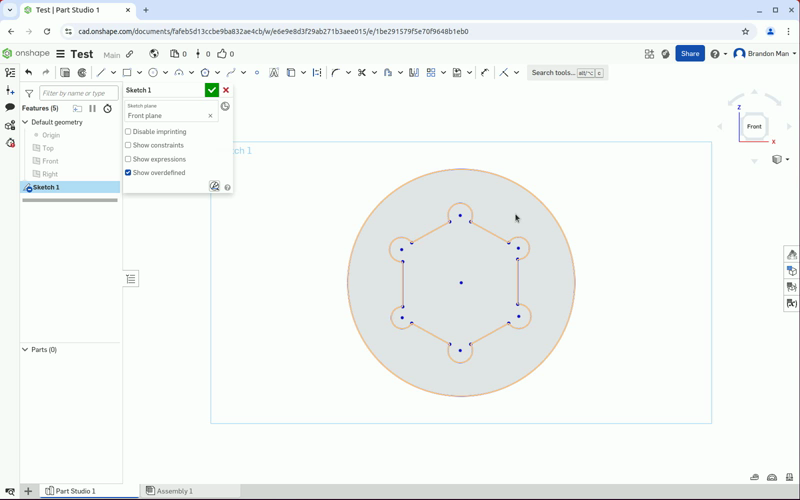
click(515, 213)
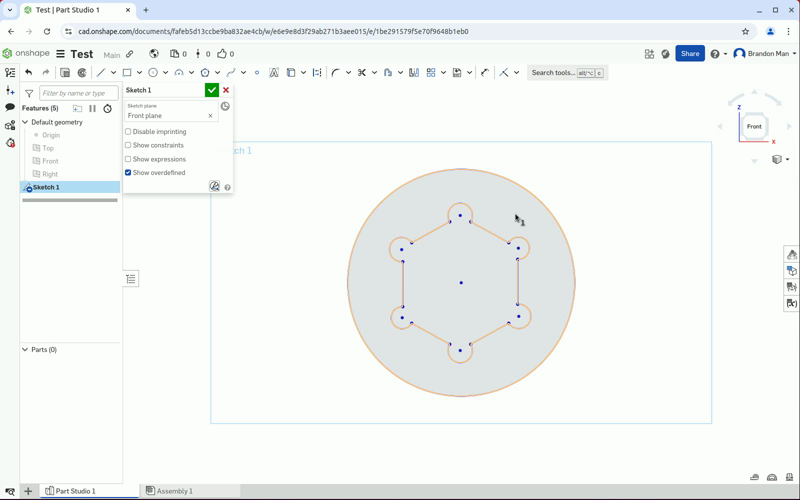
mouse_move(73, 352)
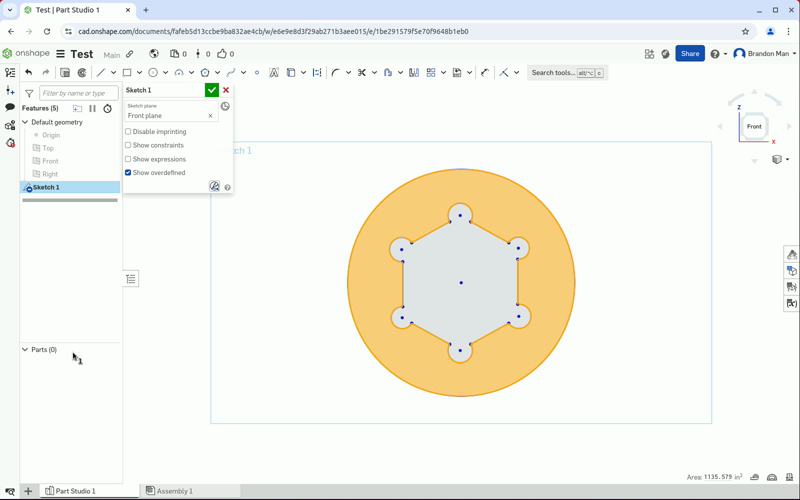
key(shift+y)
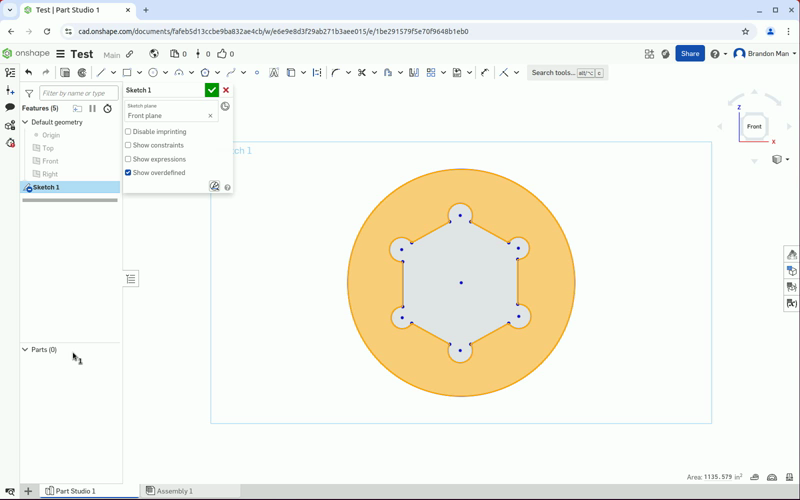
key(shift+e)
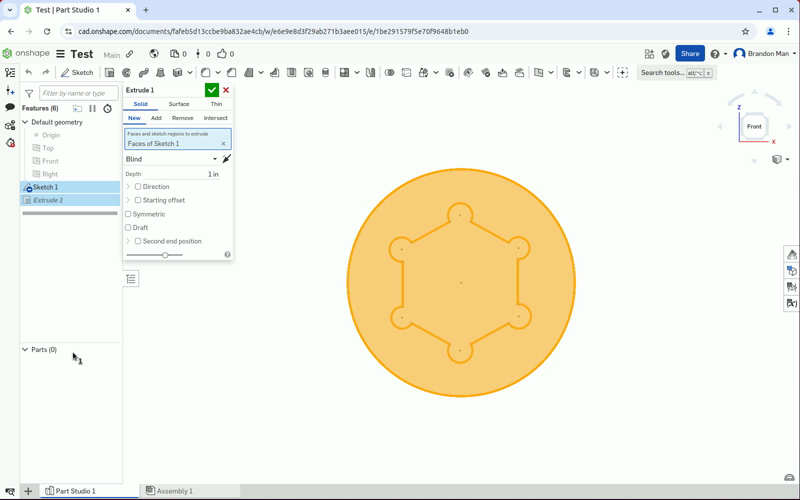
mouse_move(143, 106)
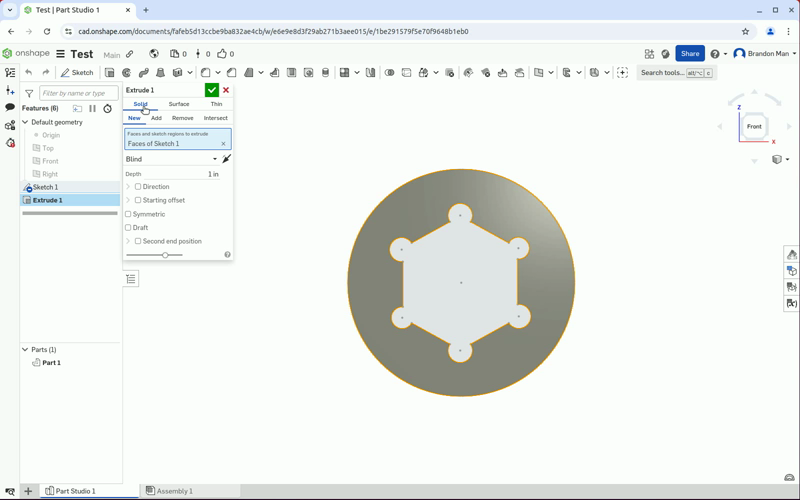
click(143, 106)
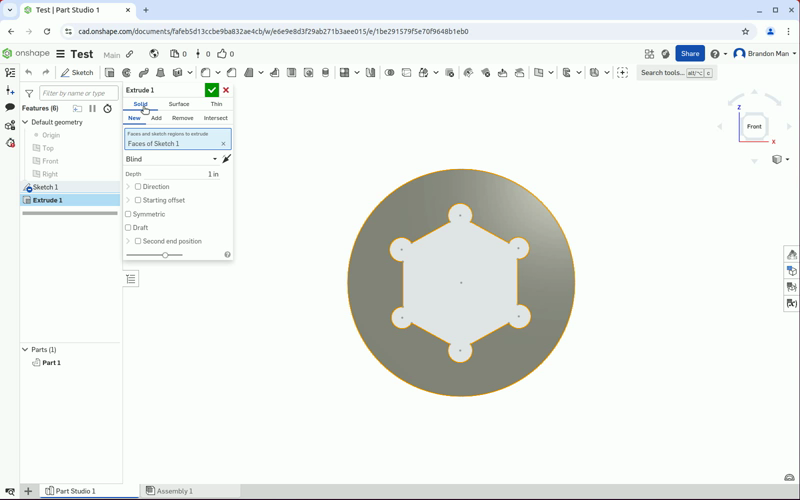
mouse_move(137, 120)
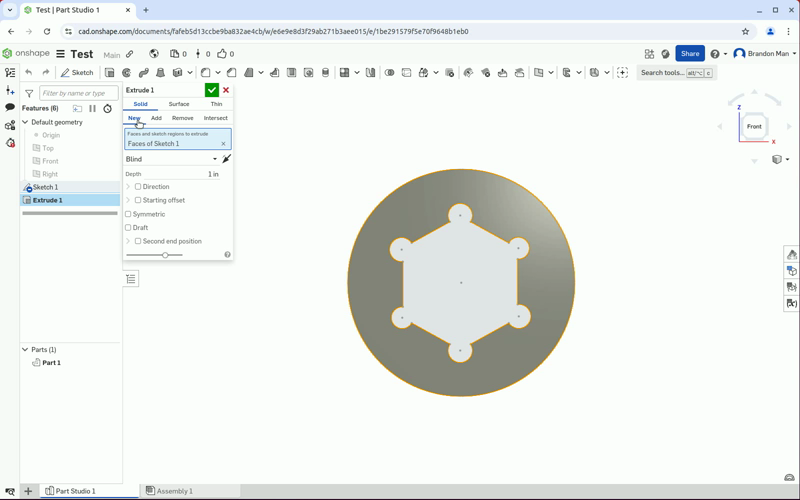
click(137, 120)
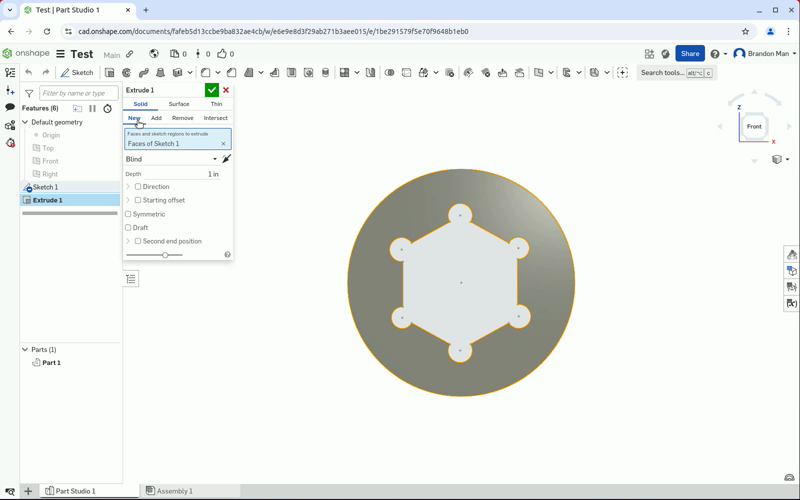
key(tab, 4)
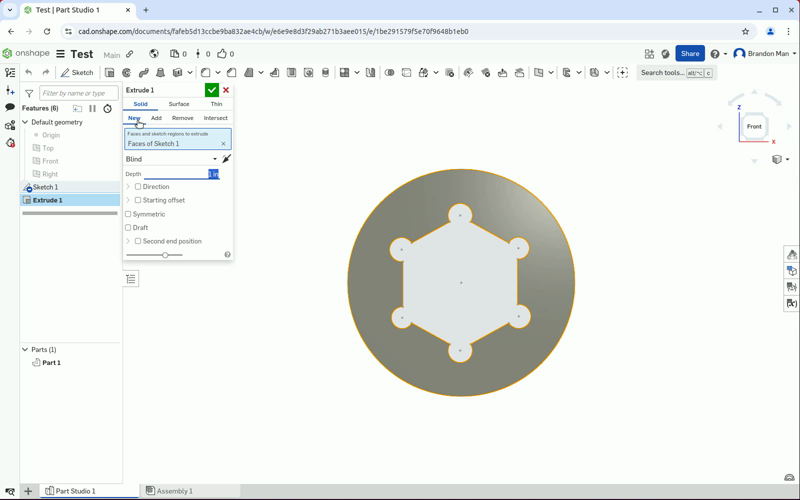
text(5.777)
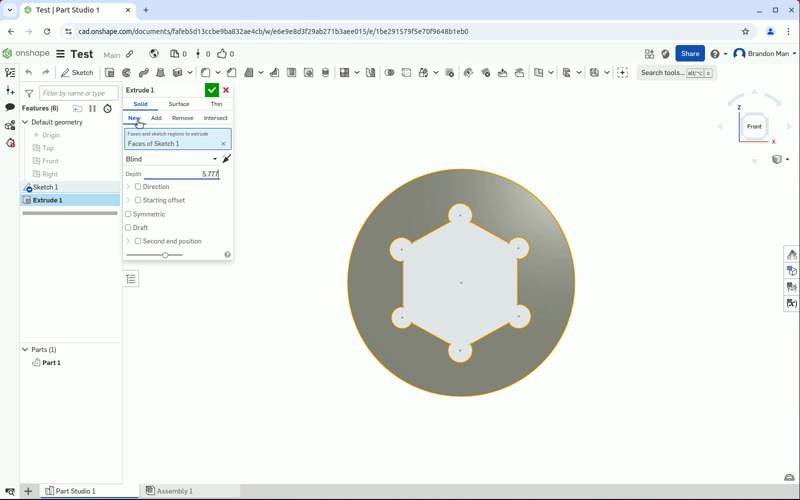
key(enter)
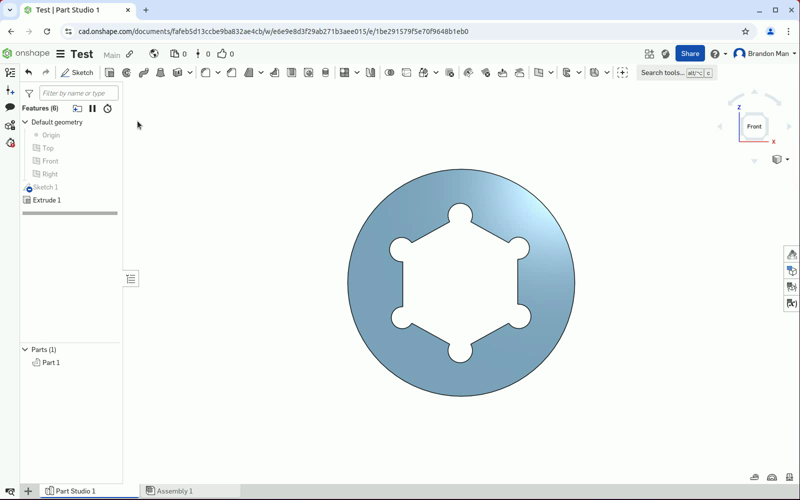
key(shift+h)
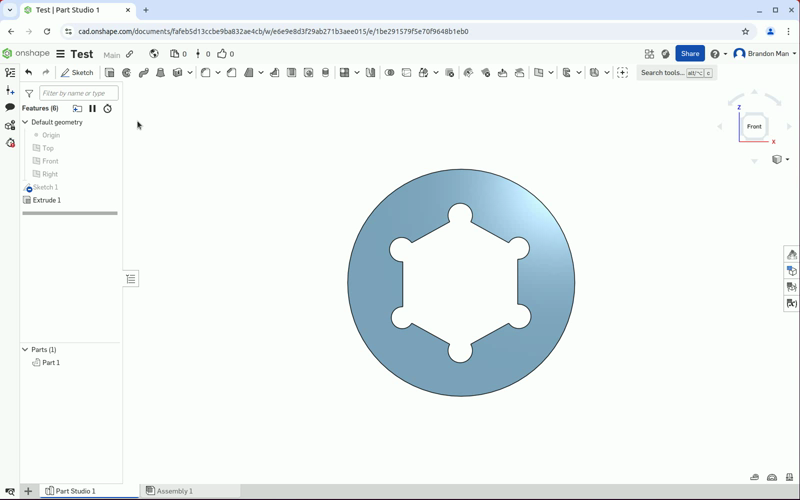
key(shift+h)
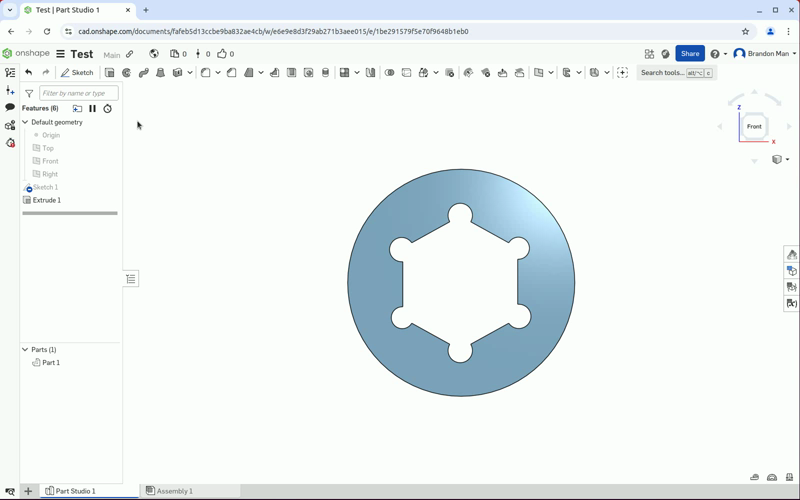
mouse_move(73, 189)
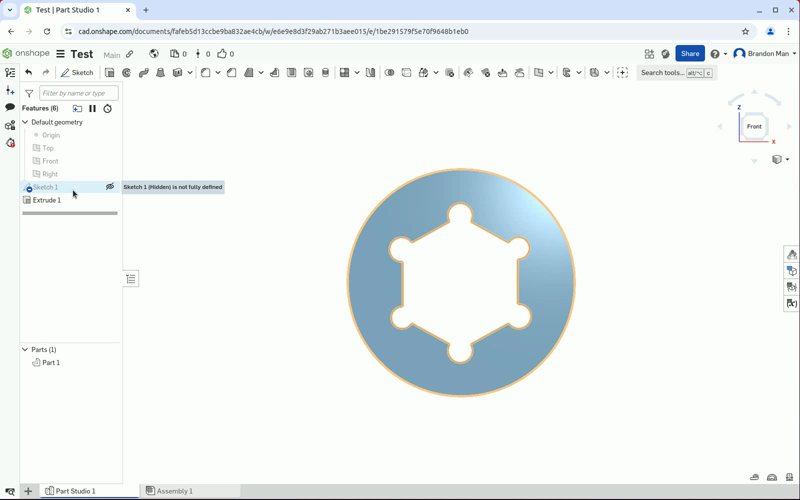
click(73, 189)
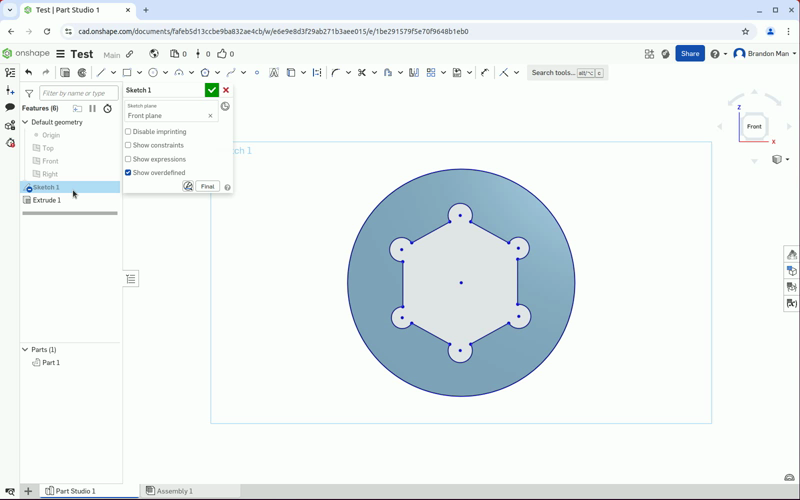
mouse_move(229, 92)
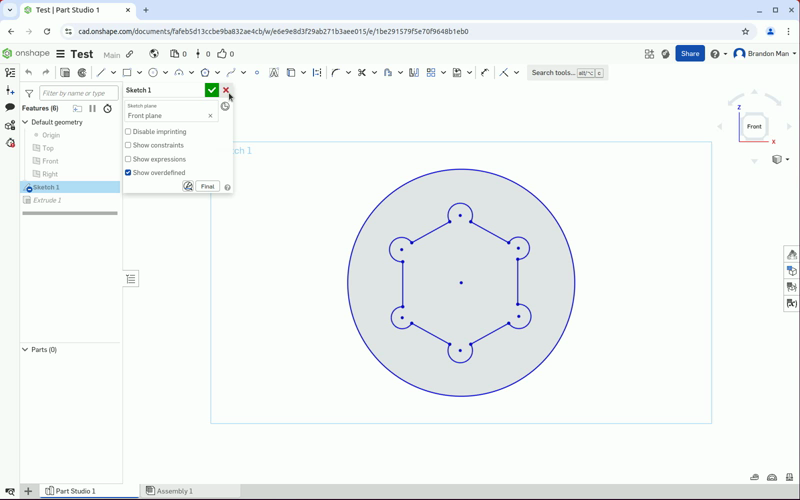
click(229, 92)
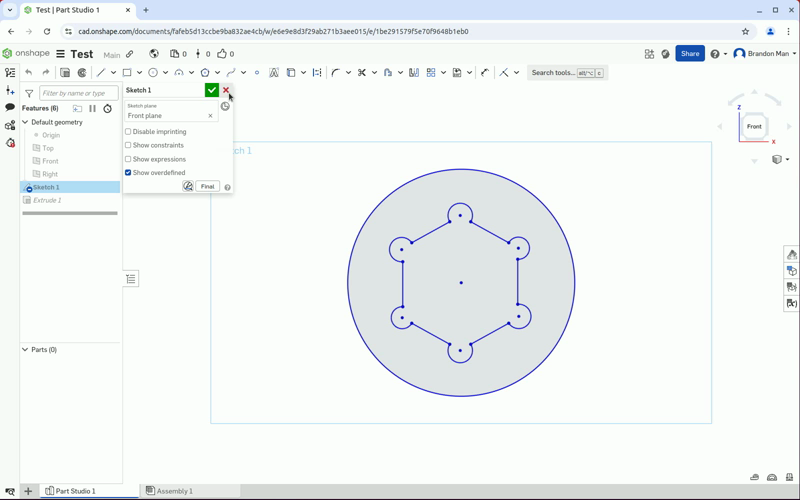
key(shift+s)
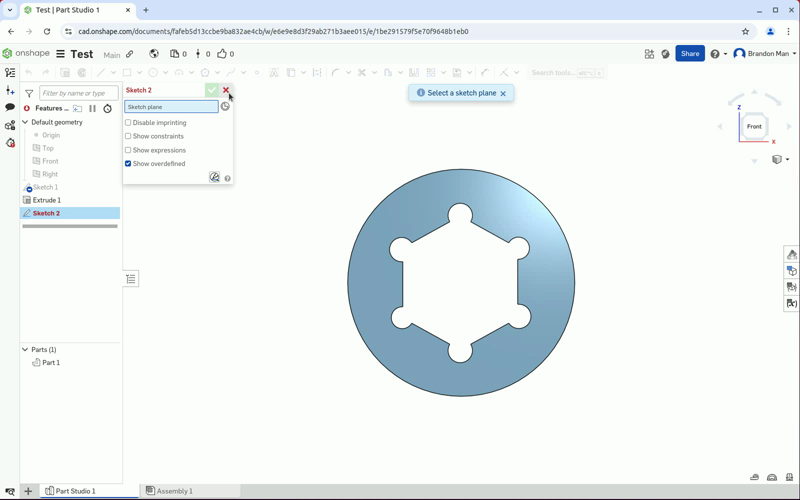
mouse_move(73, 163)
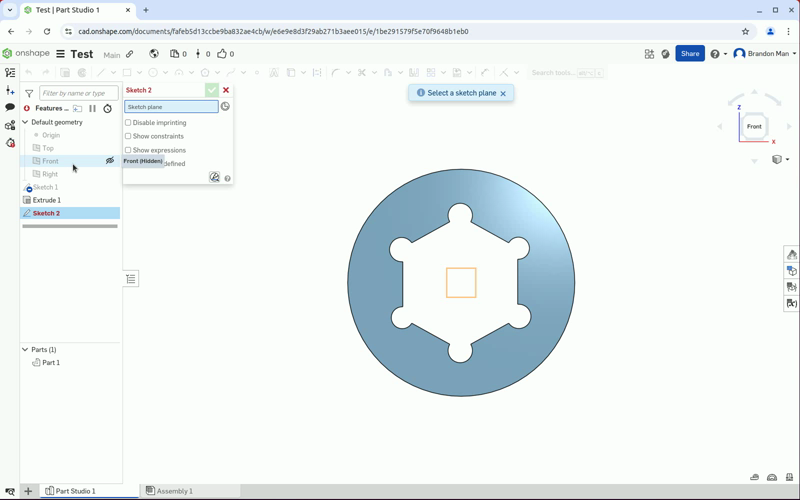
click(73, 163)
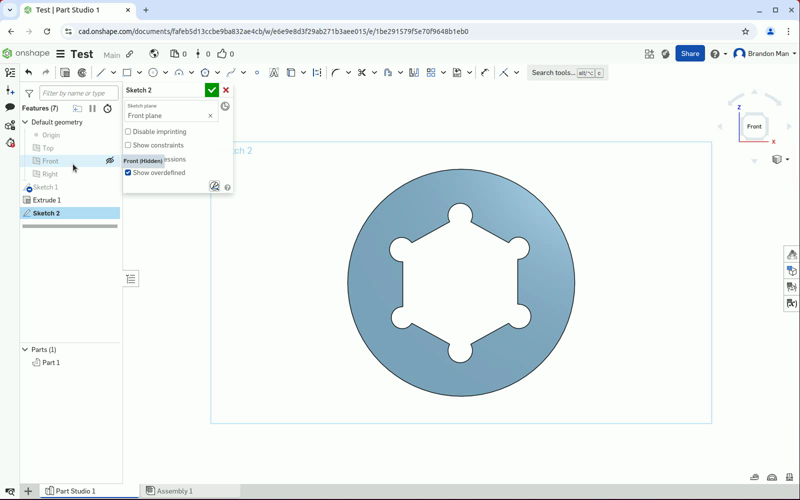
mouse_move(73, 352)
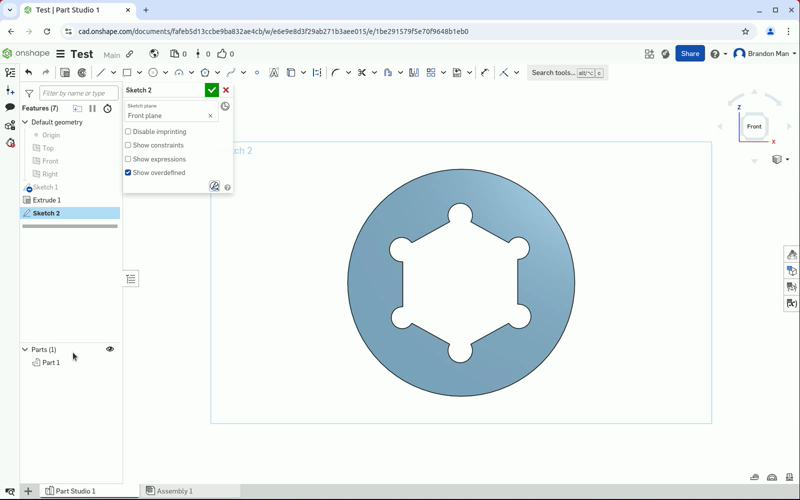
key(y)
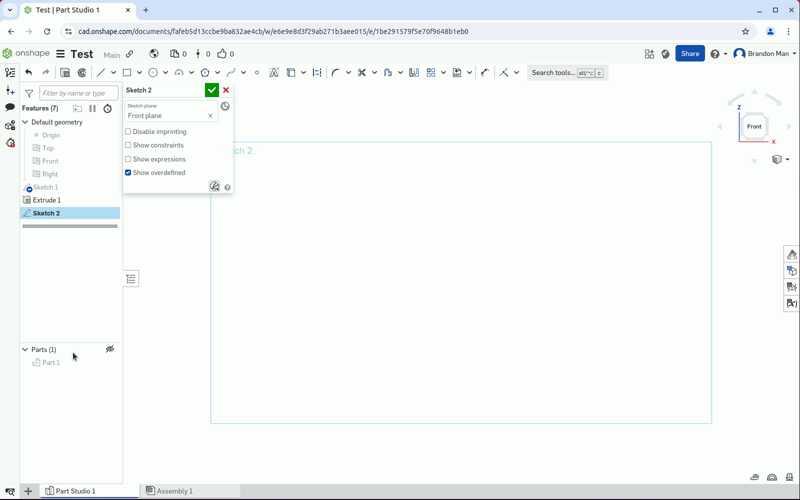
key(a)
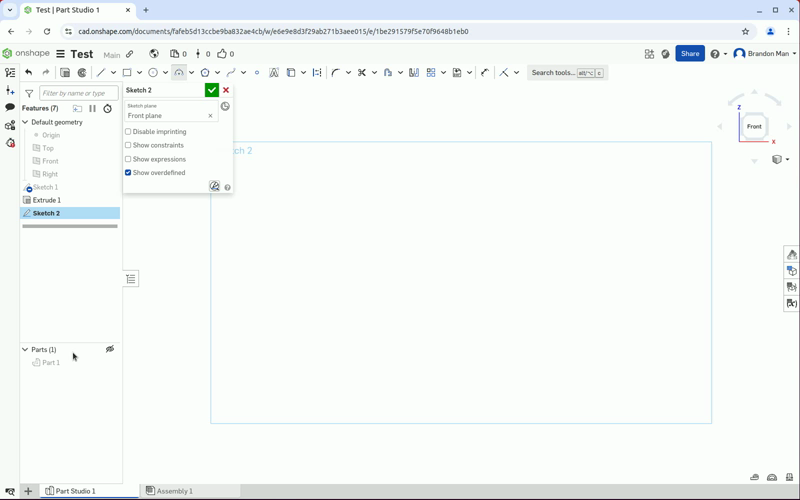
key_down(shift)
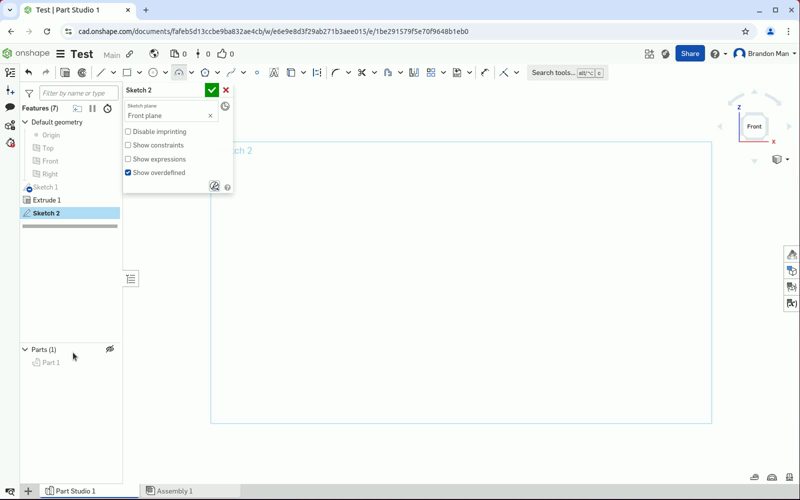
mouse_move(401, 306)
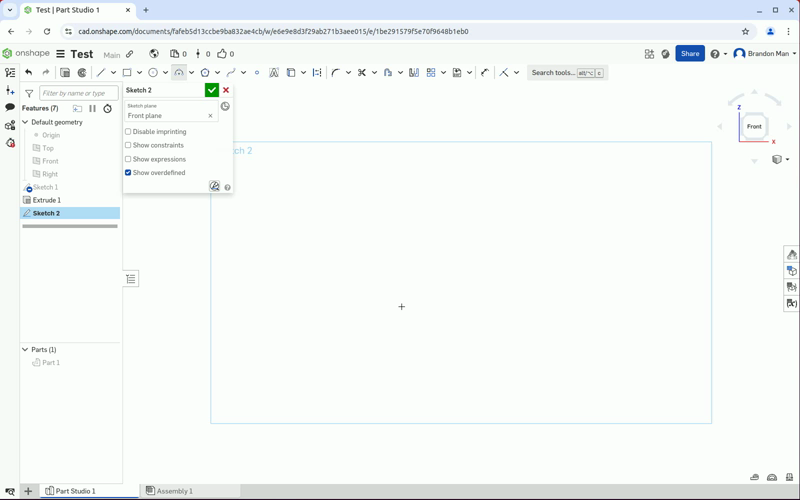
click(401, 306)
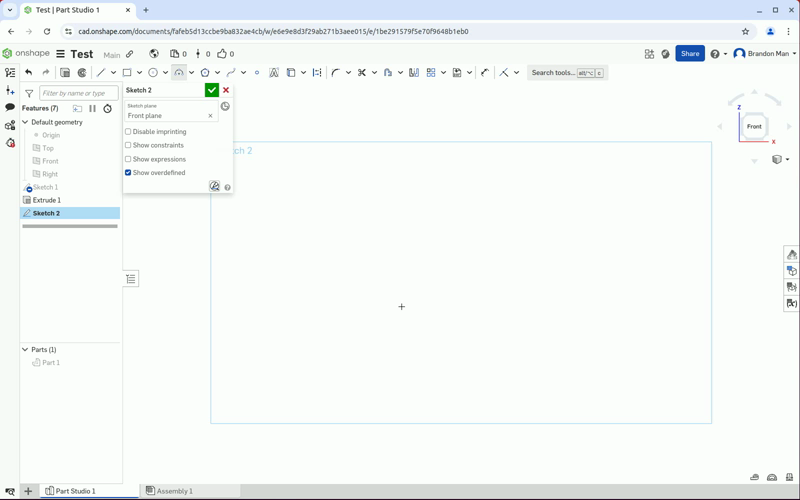
key_up(shift)
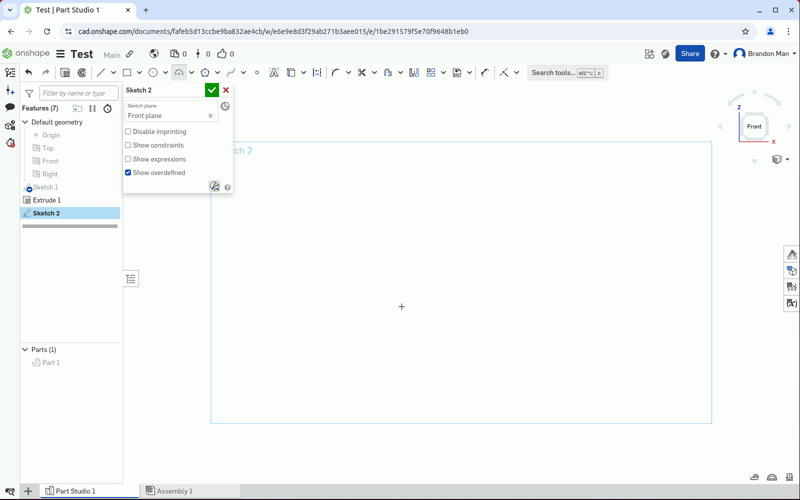
key_down(shift)
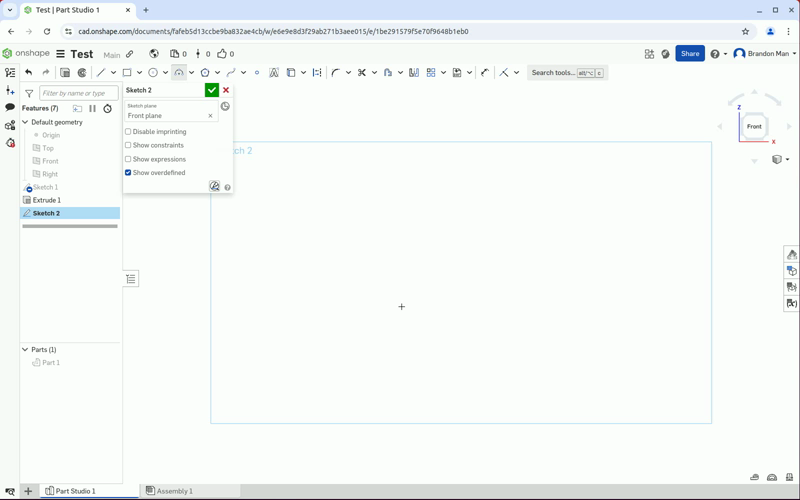
mouse_move(411, 322)
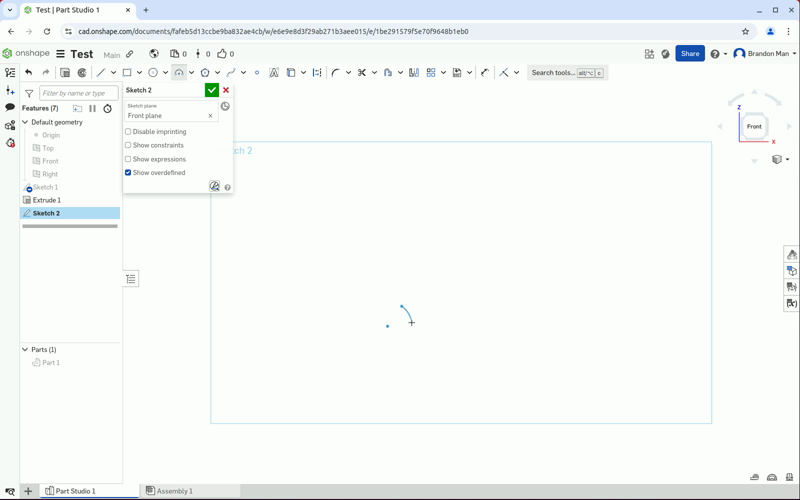
click(411, 322)
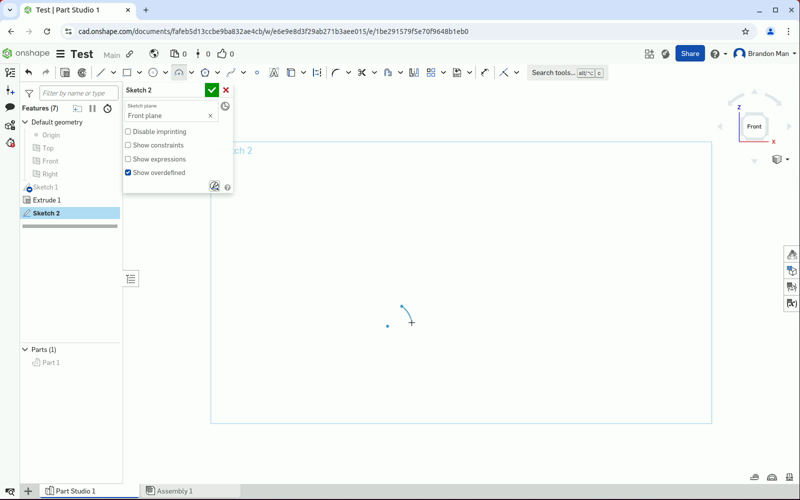
mouse_move(412, 311)
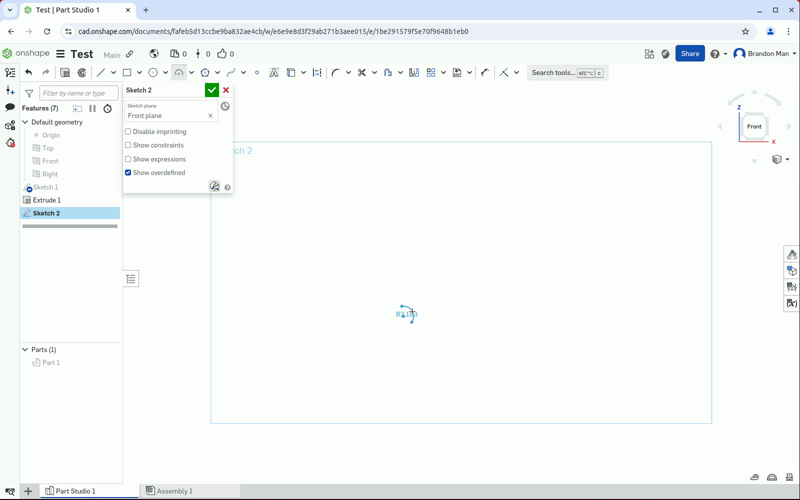
click(412, 311)
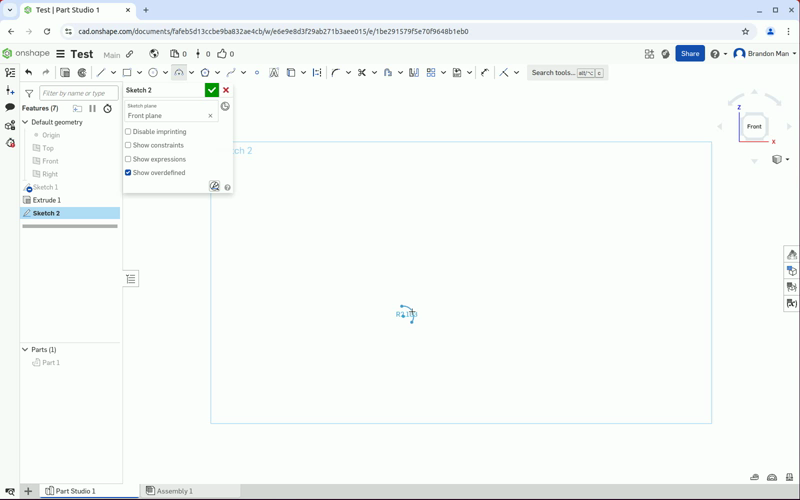
key_up(shift)
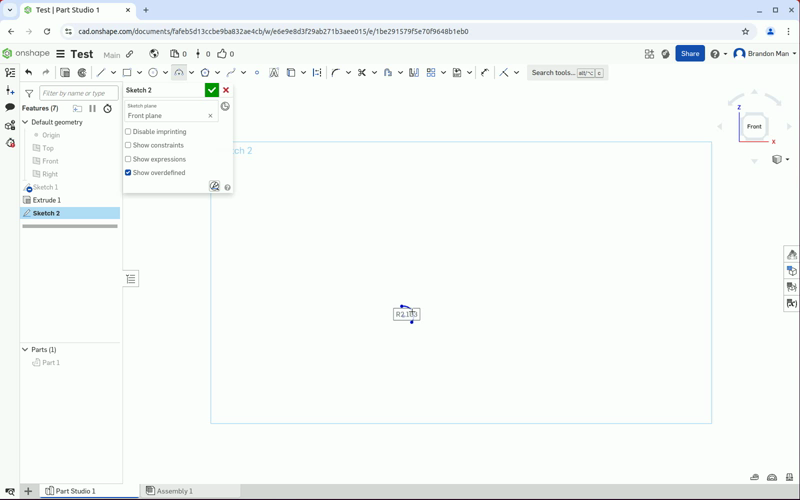
key(esc)
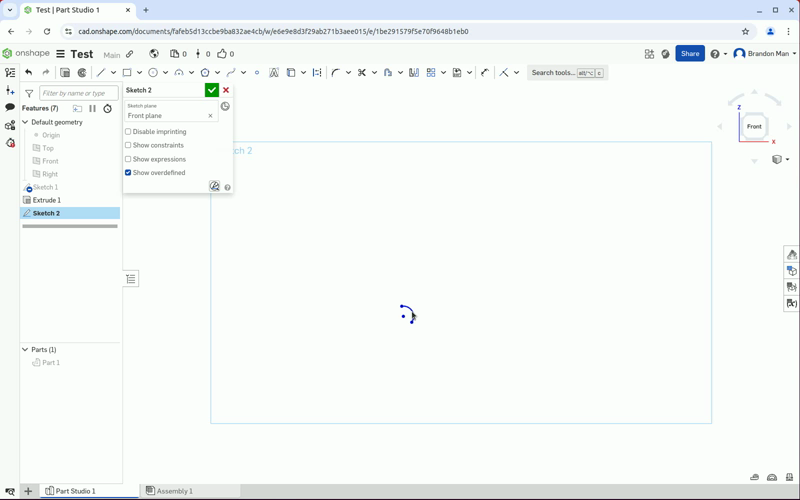
key(l)
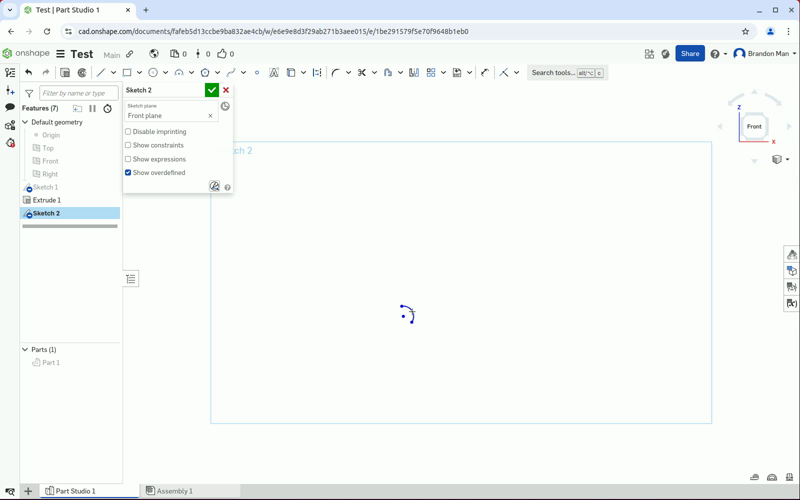
mouse_move(411, 322)
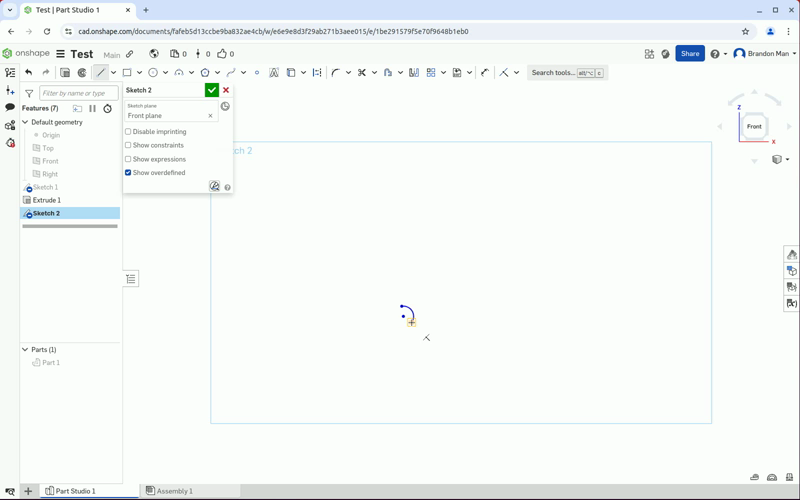
click(411, 322)
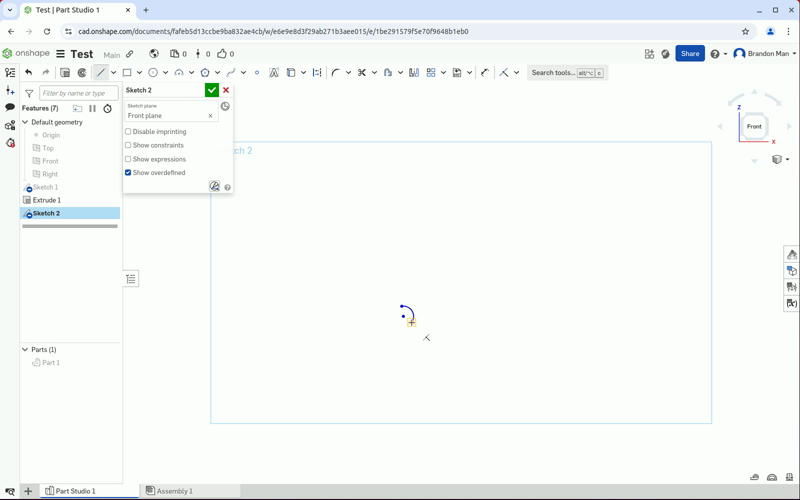
key_down(shift)
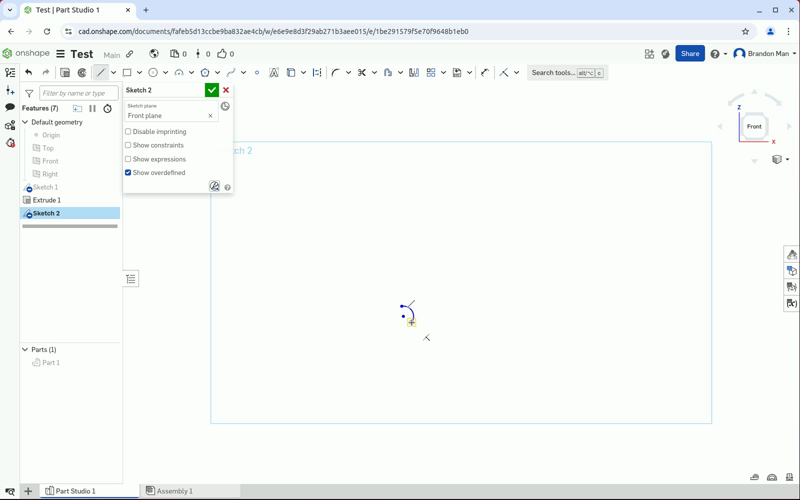
mouse_move(441, 322)
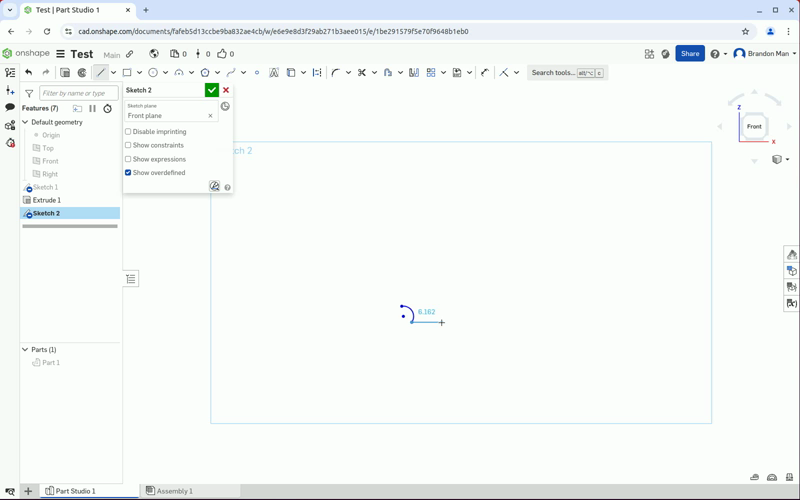
mouse_move(451, 344)
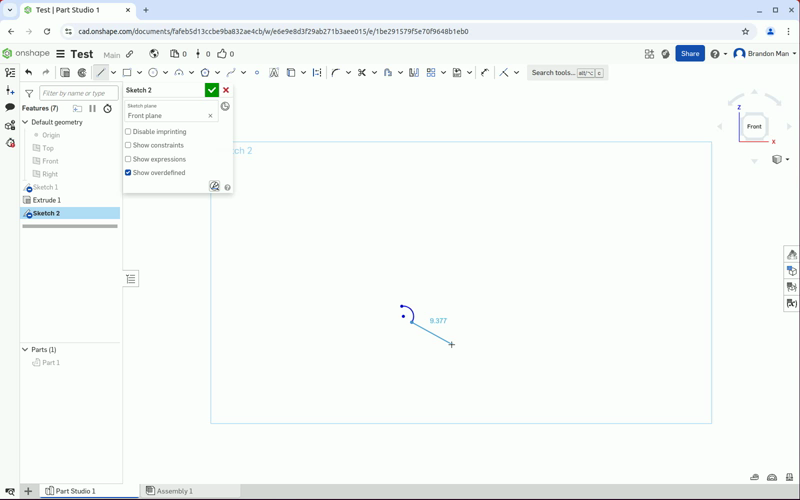
click(451, 344)
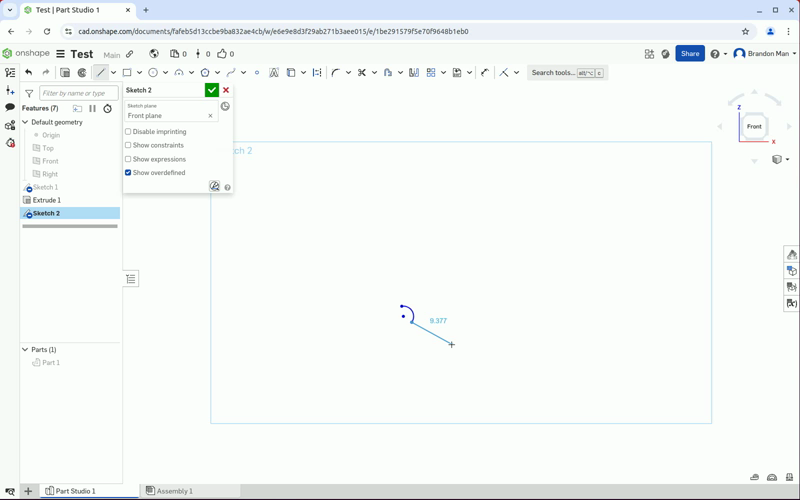
key_up(shift)
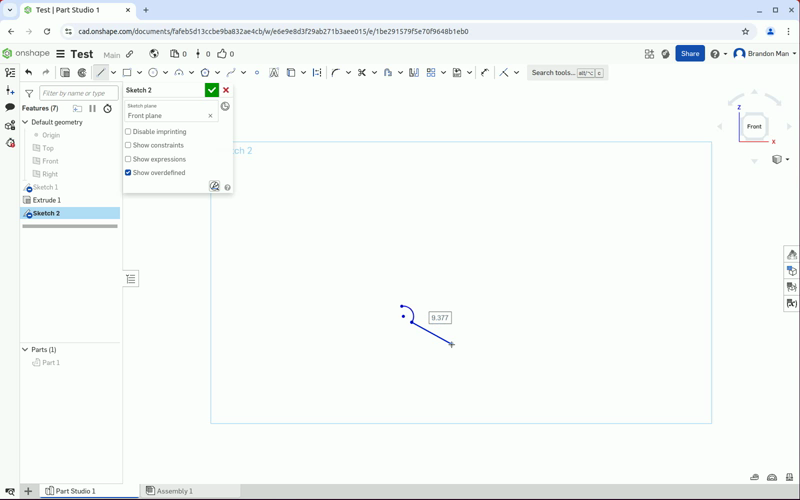
key(esc)
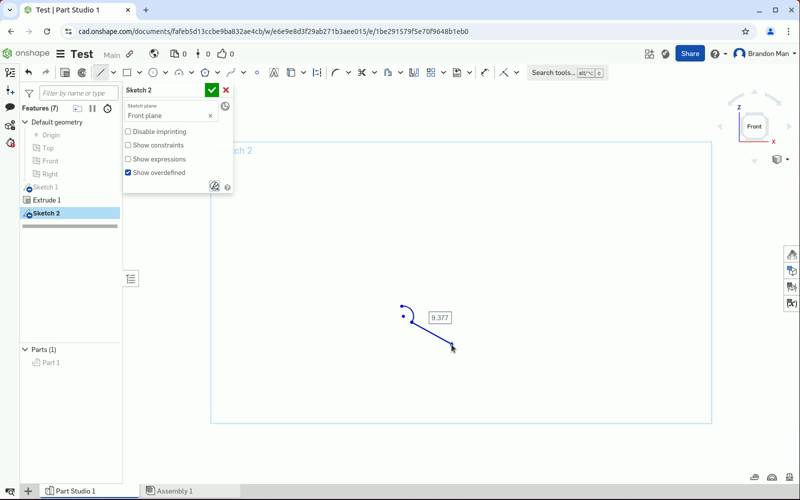
key(a)
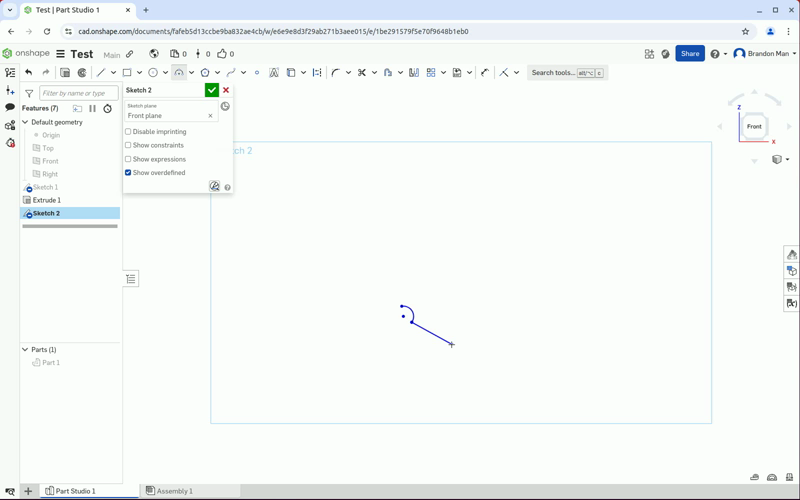
mouse_move(451, 344)
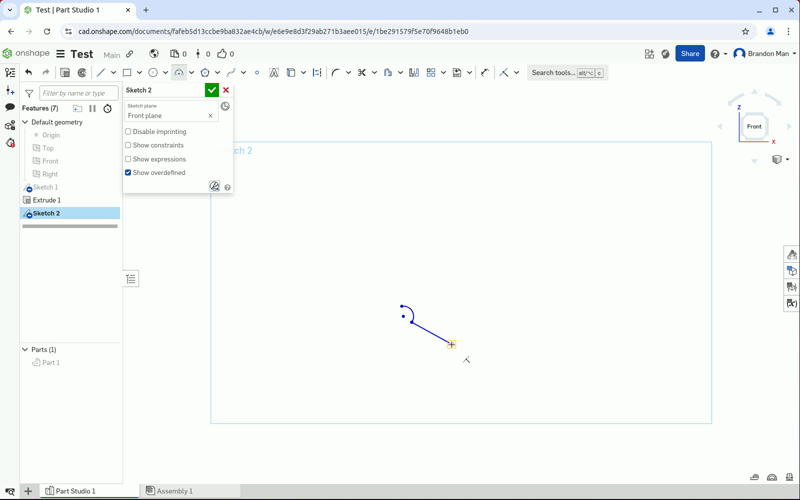
click(451, 344)
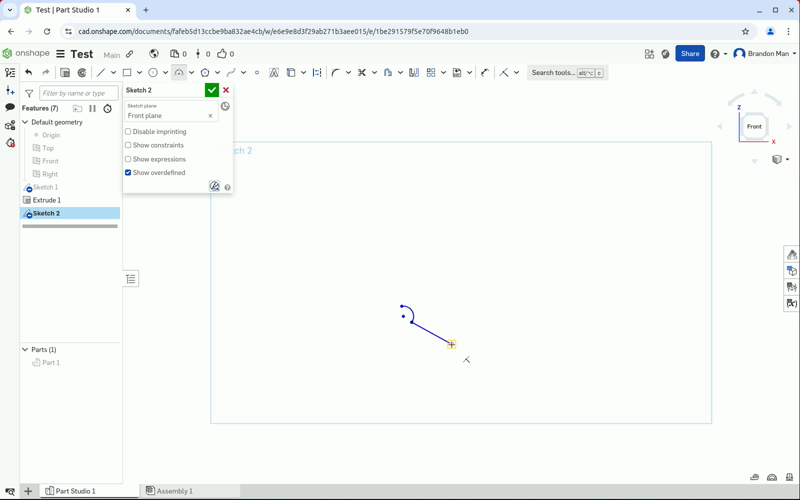
key_down(shift)
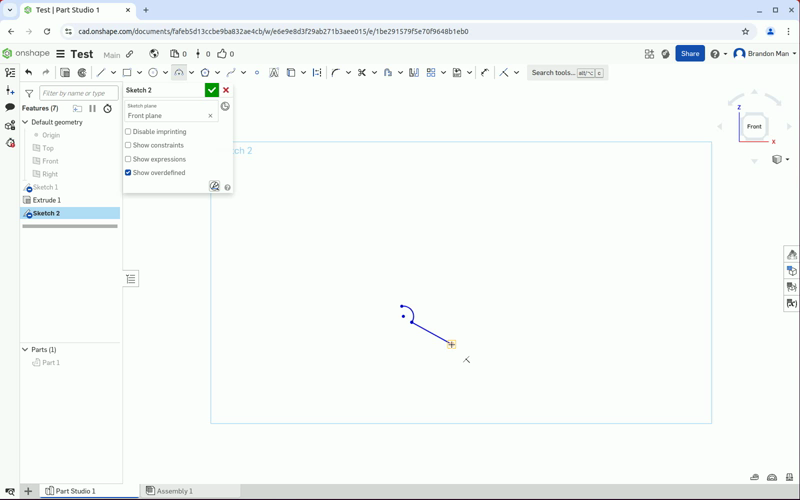
mouse_move(471, 344)
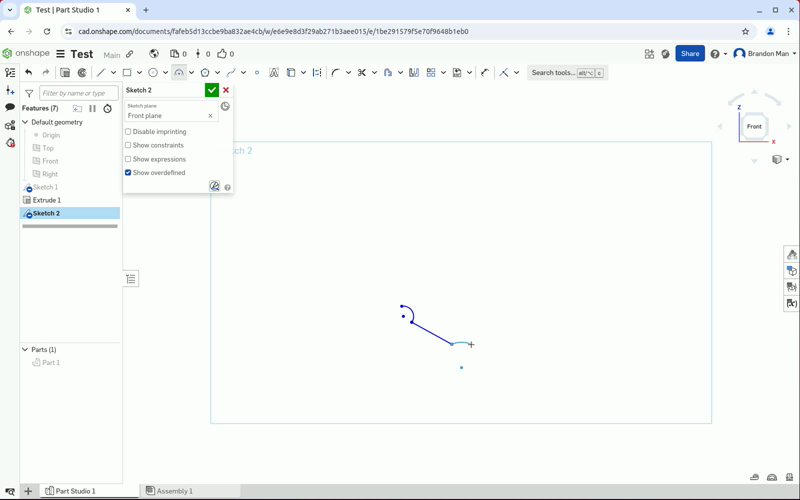
click(471, 344)
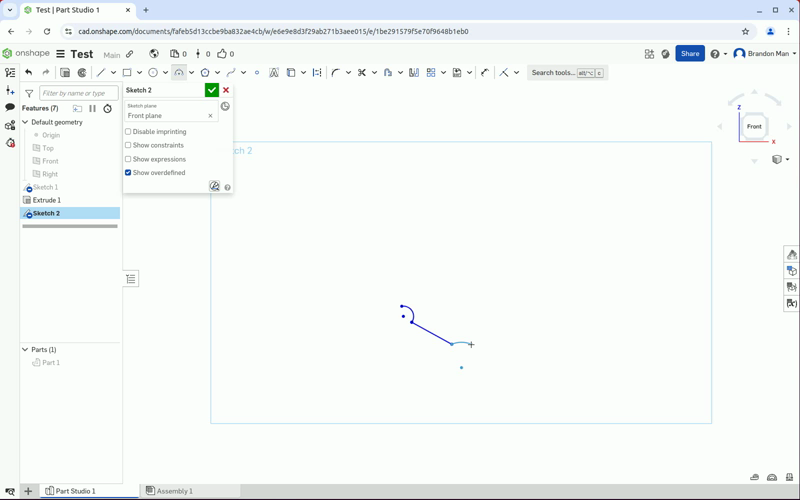
mouse_move(461, 339)
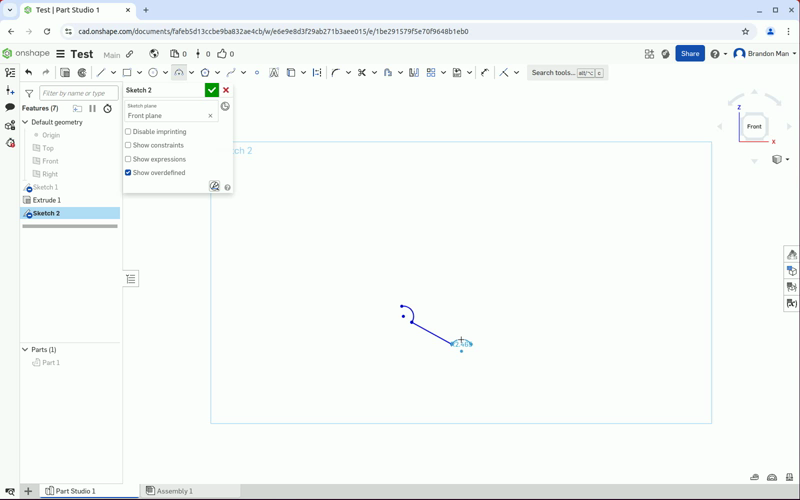
click(461, 339)
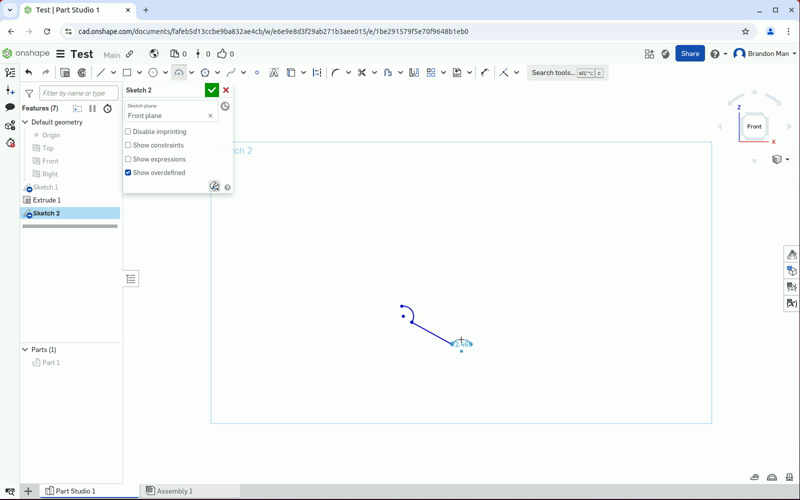
key_up(shift)
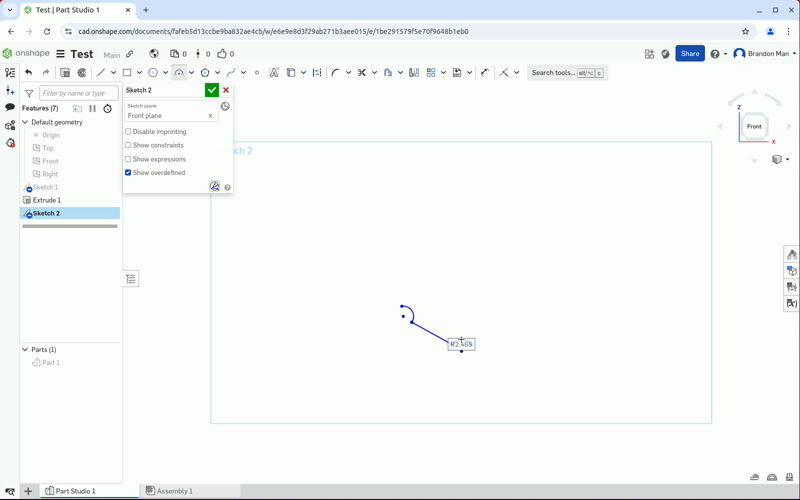
key(esc)
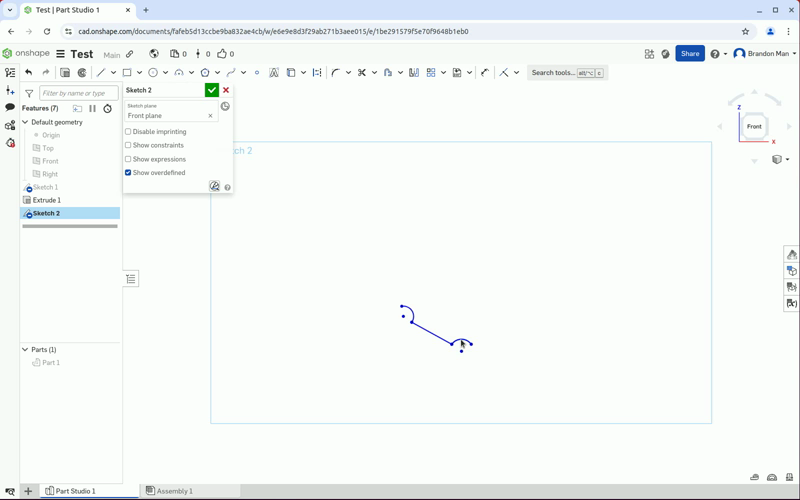
key(l)
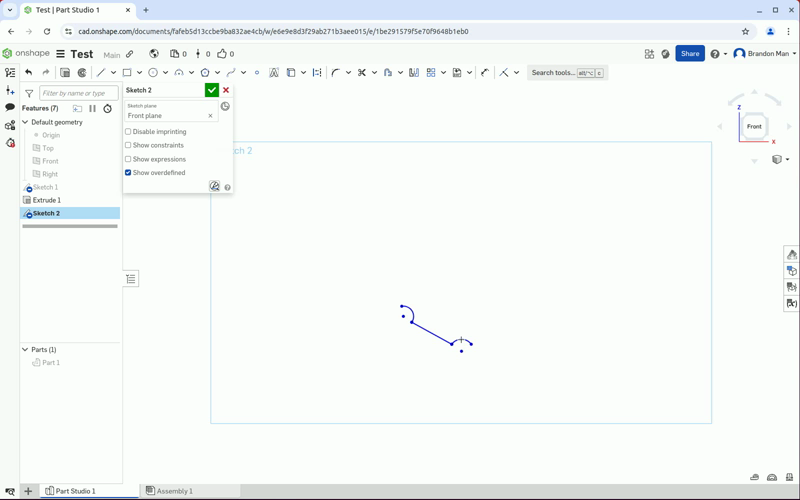
mouse_move(471, 344)
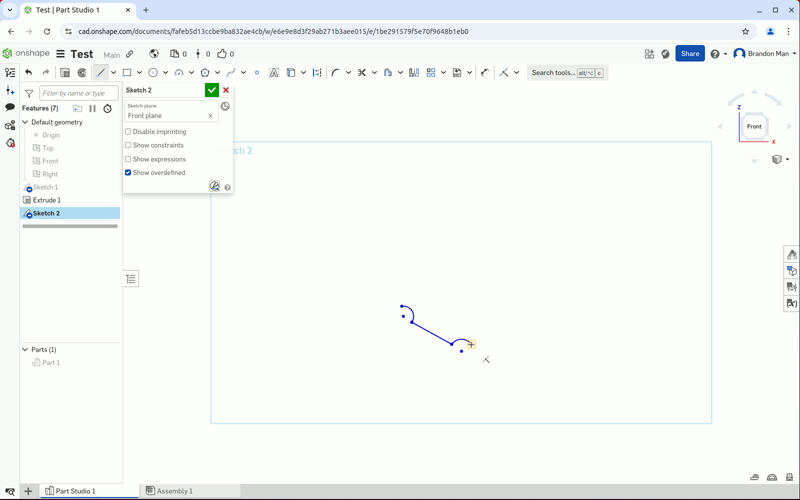
click(471, 344)
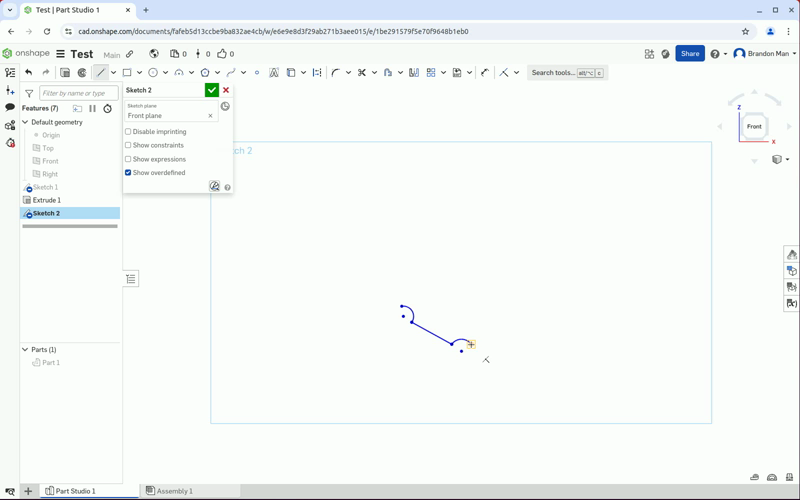
key_down(shift)
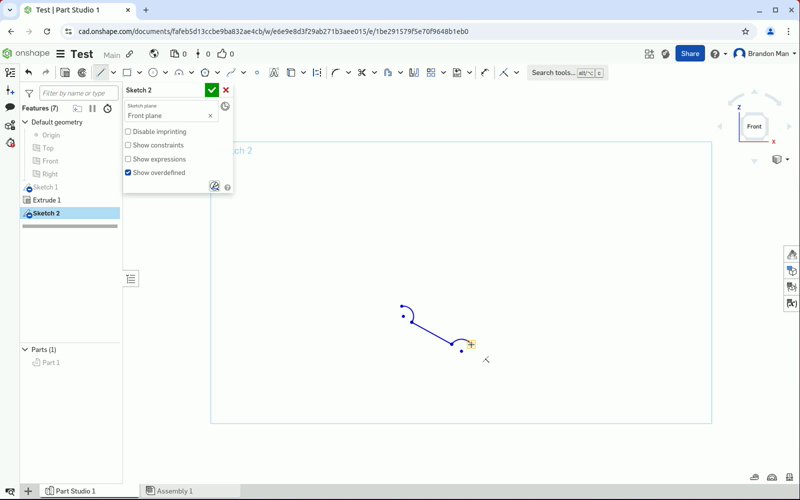
mouse_move(501, 344)
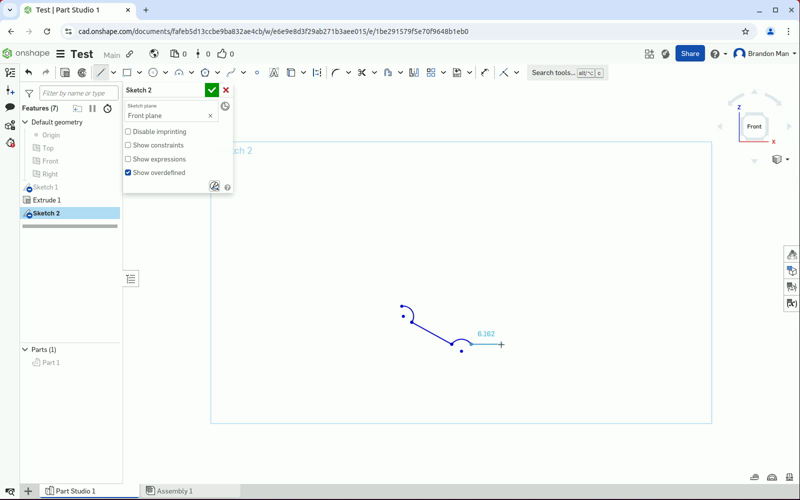
mouse_move(509, 322)
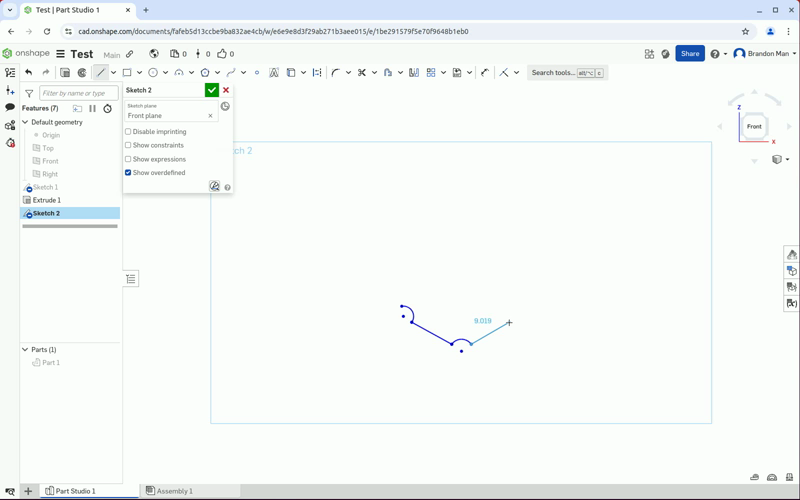
click(509, 322)
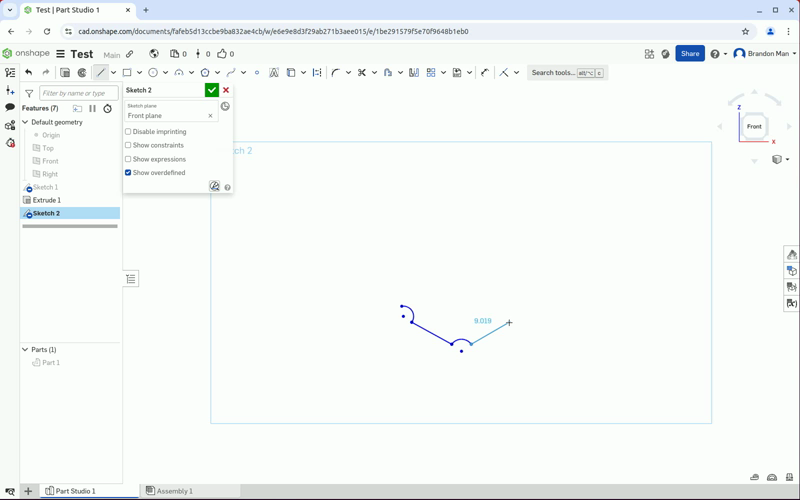
key_up(shift)
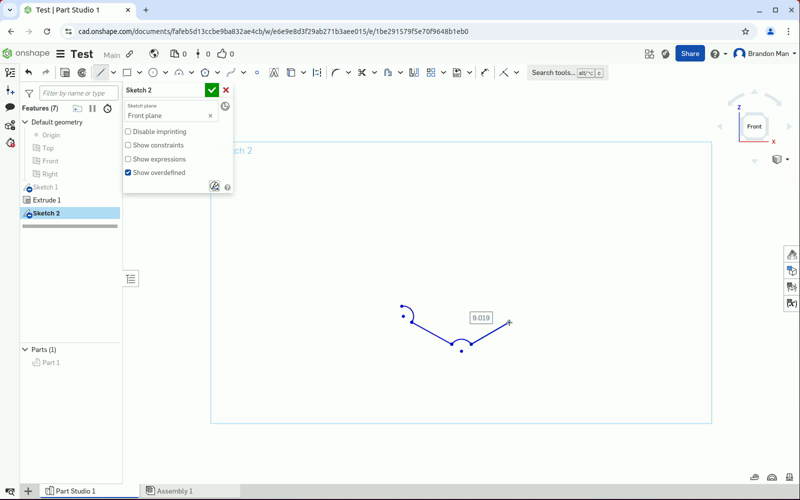
key(esc)
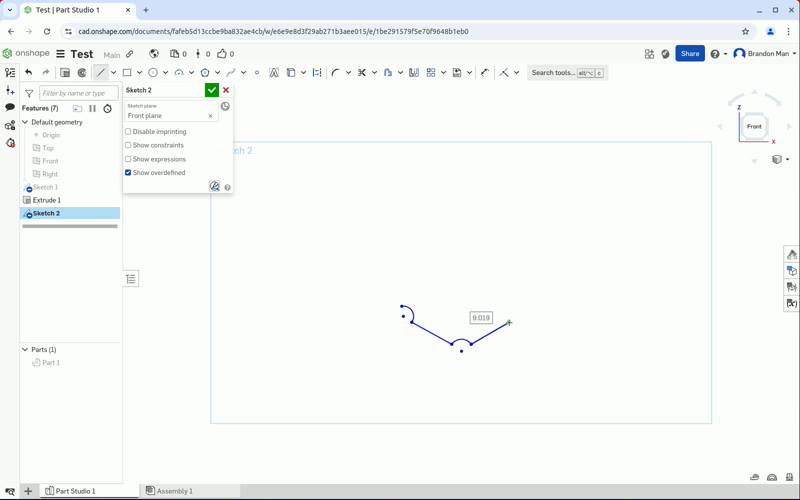
key(a)
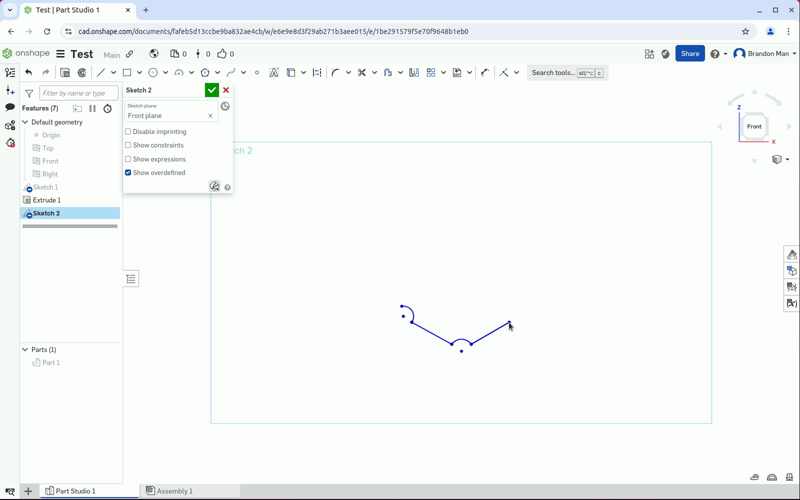
mouse_move(509, 322)
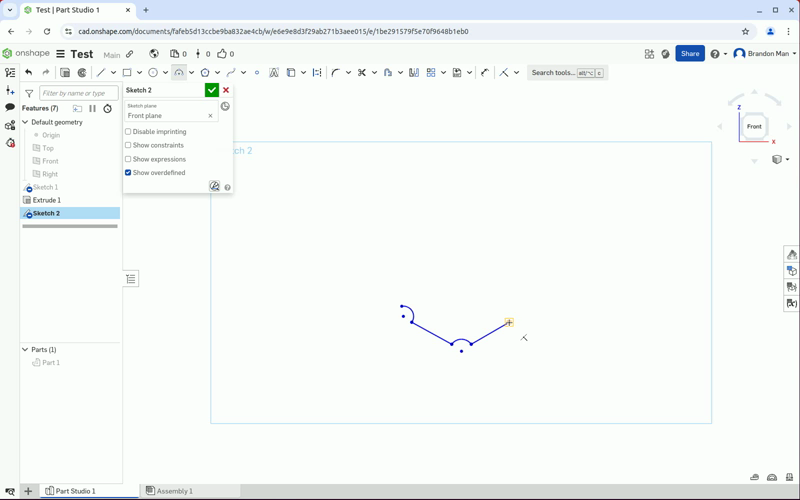
click(509, 322)
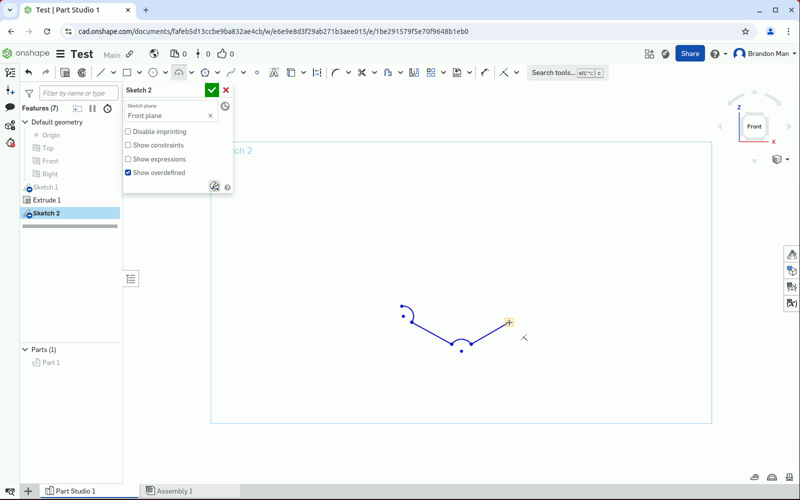
key_down(shift)
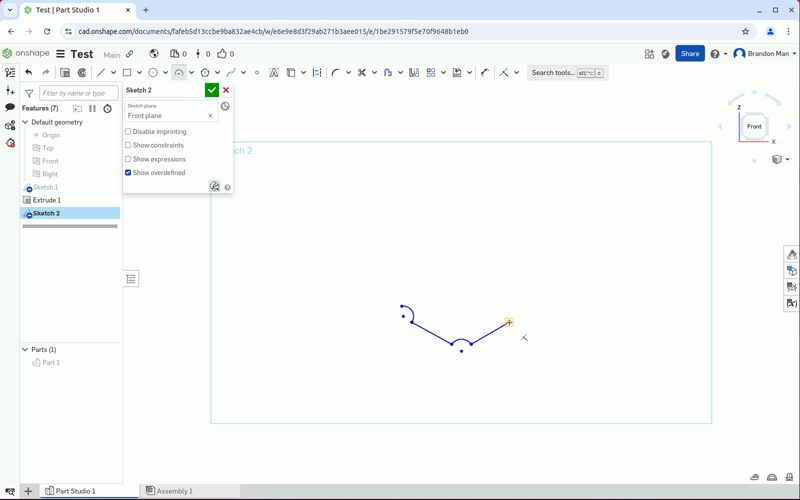
mouse_move(519, 305)
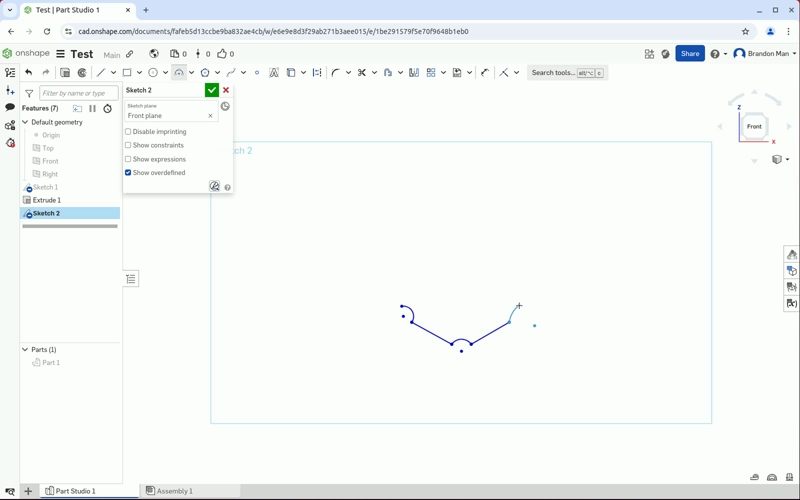
click(519, 305)
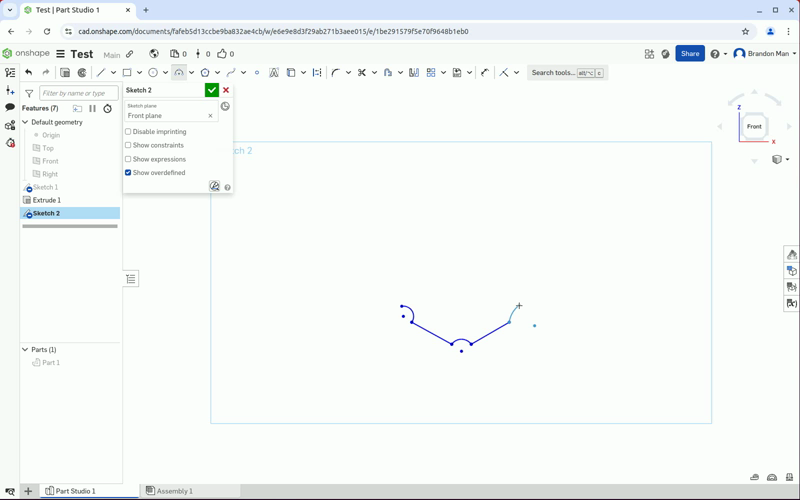
mouse_move(508, 310)
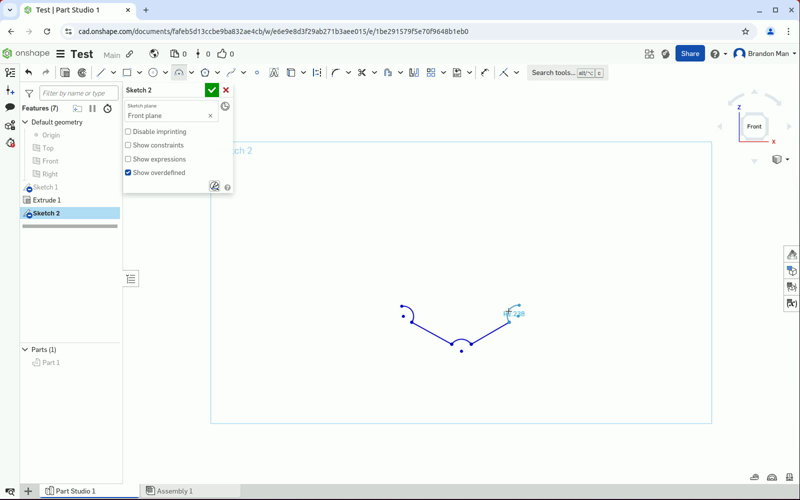
click(508, 310)
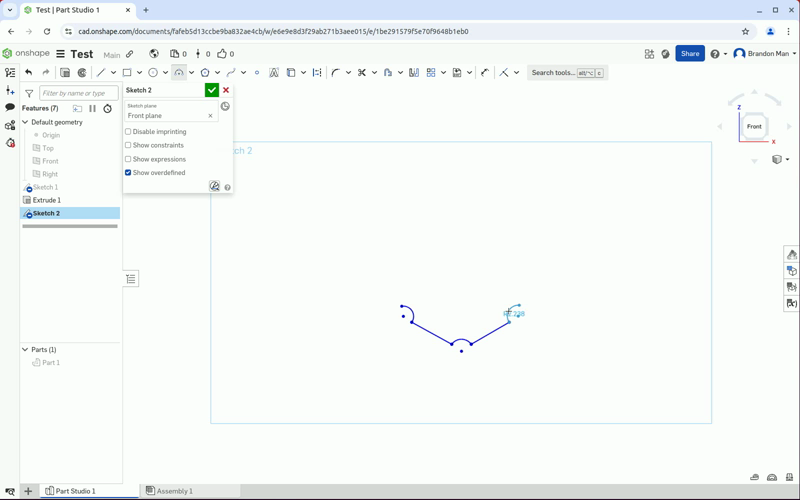
key_up(shift)
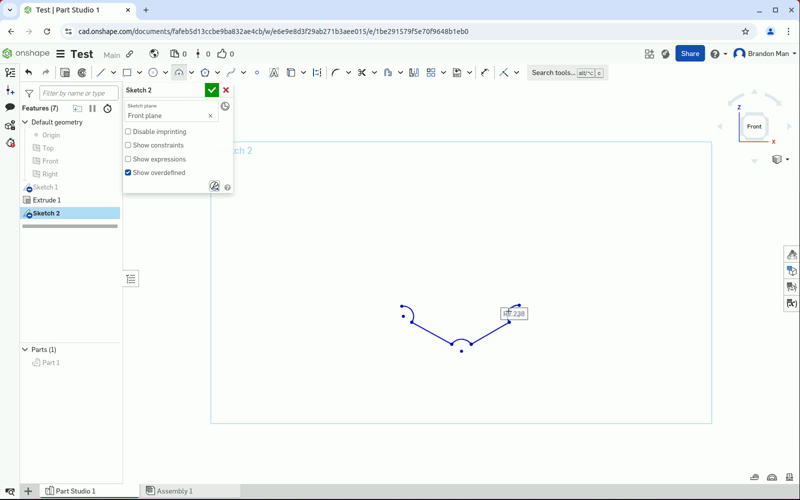
key(esc)
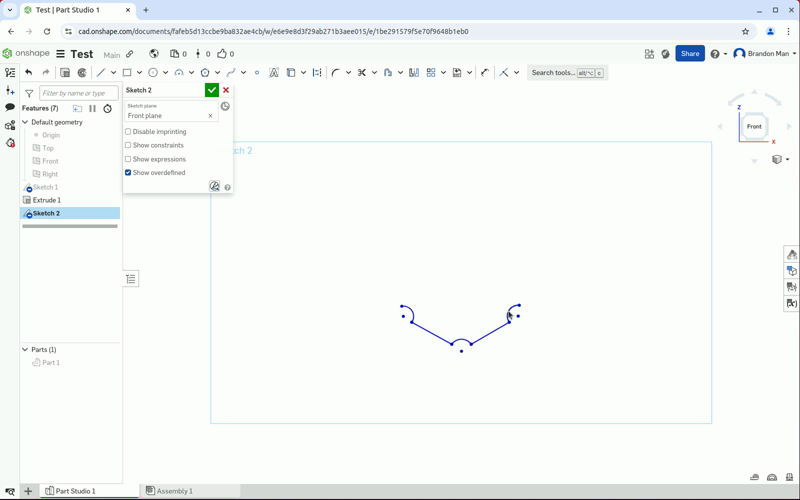
key(l)
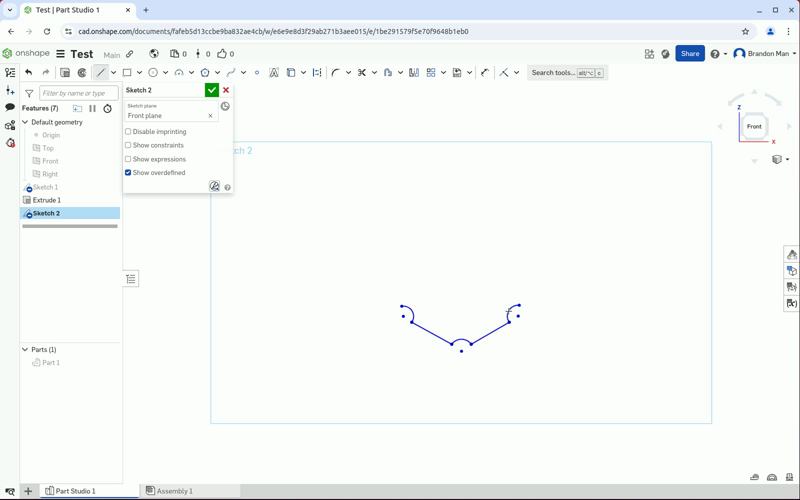
mouse_move(519, 305)
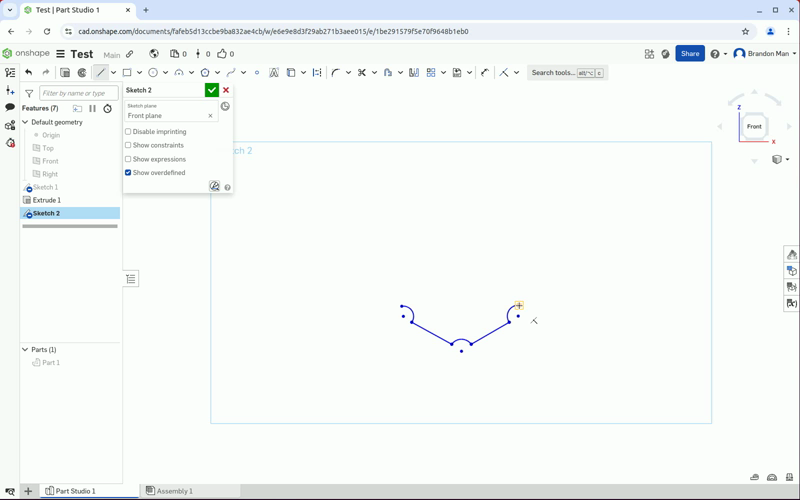
click(519, 305)
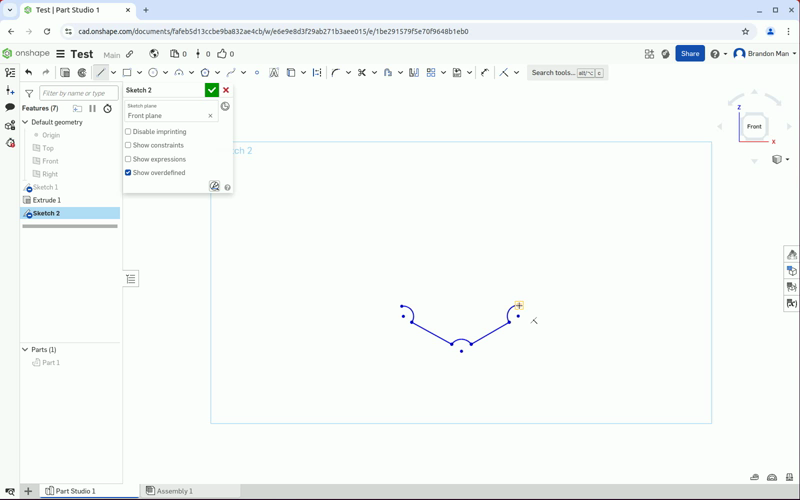
key_down(shift)
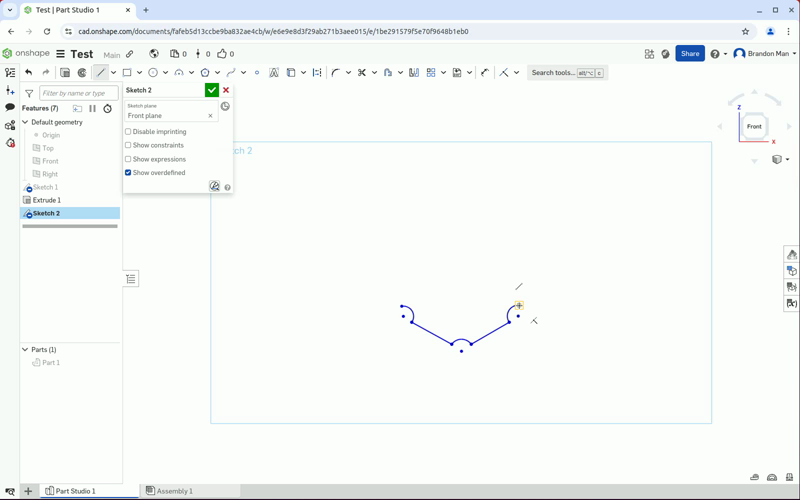
mouse_move(549, 305)
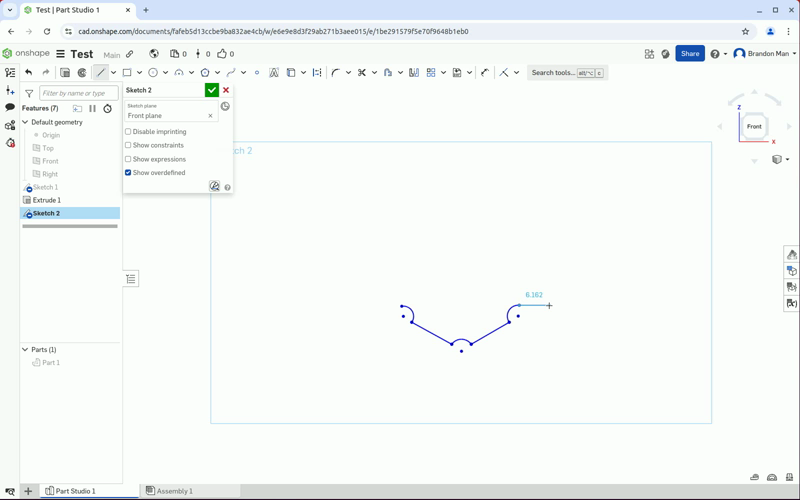
mouse_move(519, 260)
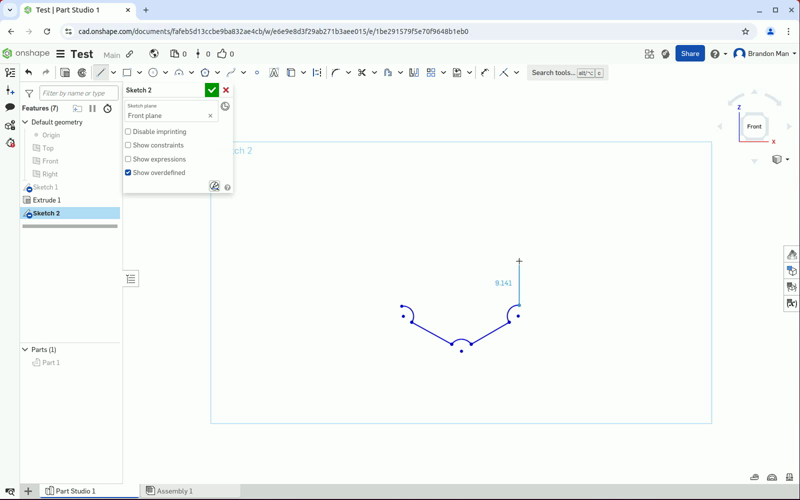
click(519, 260)
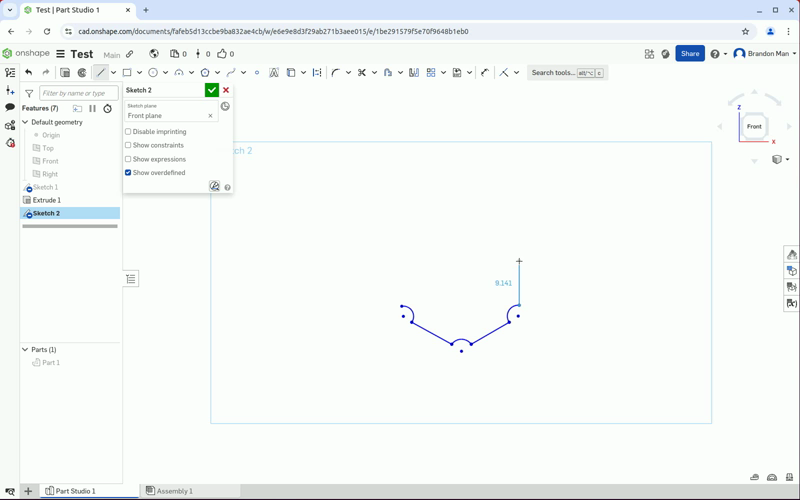
key_up(shift)
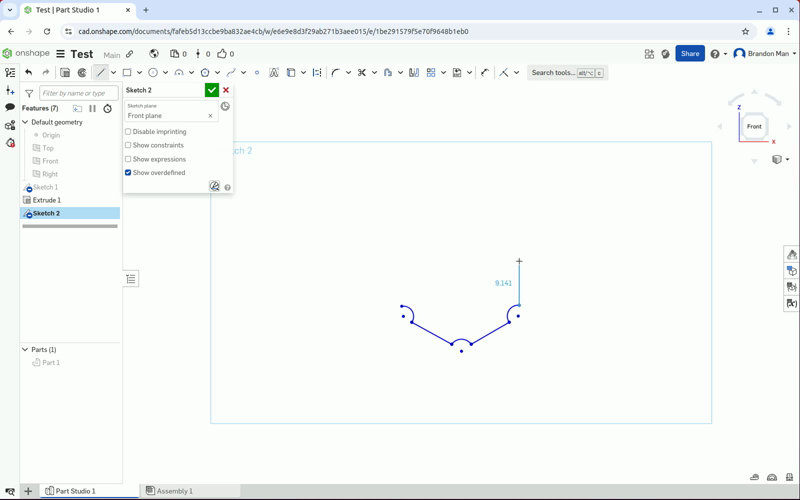
key(esc)
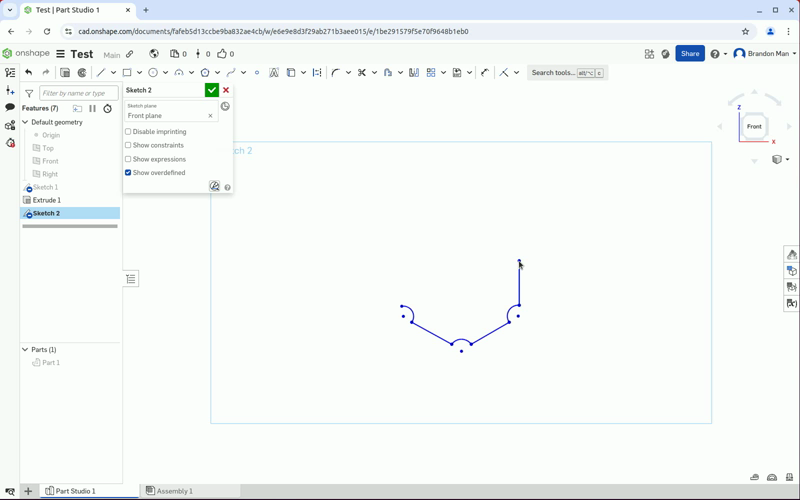
key(a)
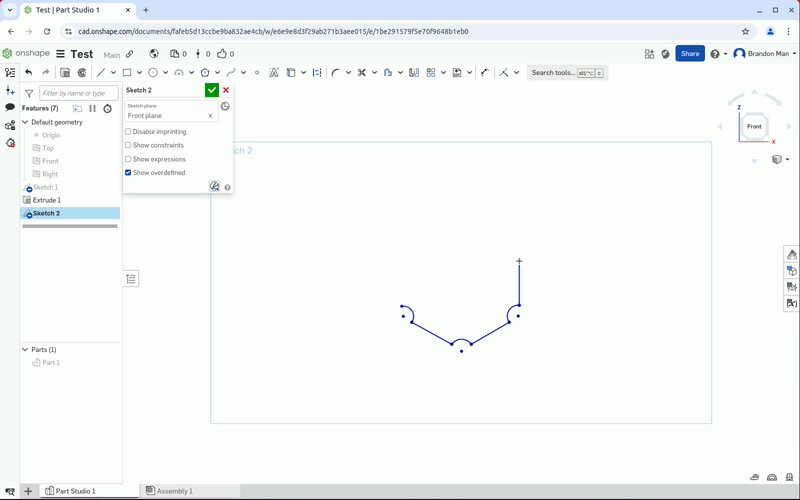
mouse_move(519, 260)
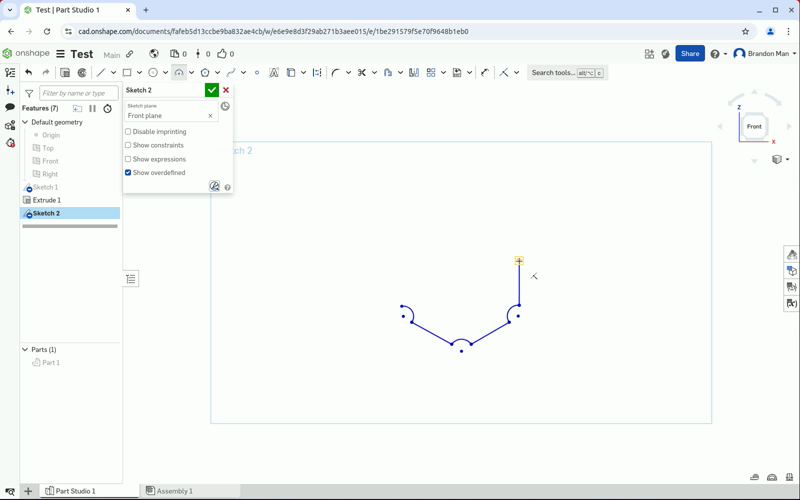
click(519, 260)
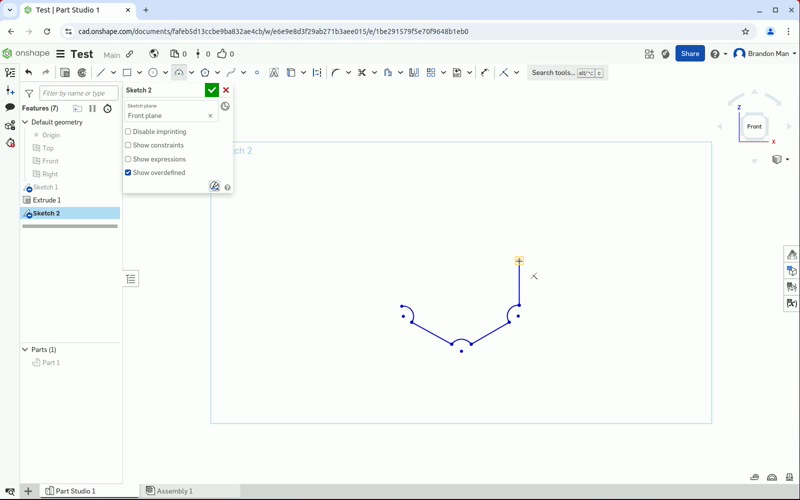
key_down(shift)
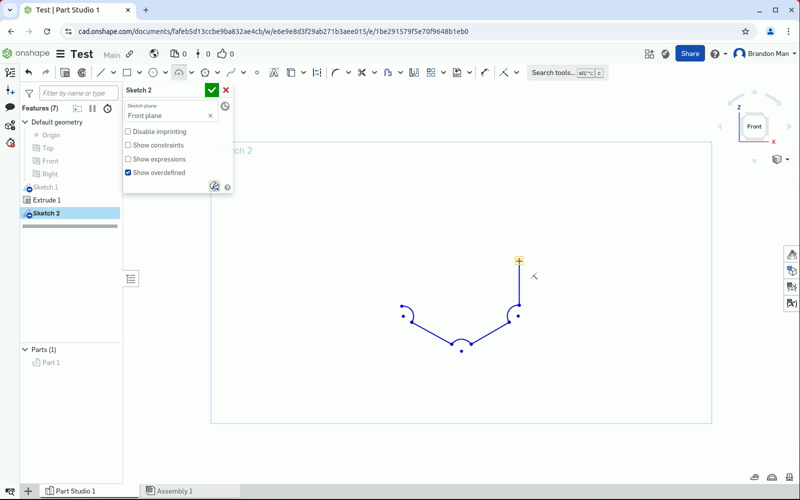
mouse_move(509, 243)
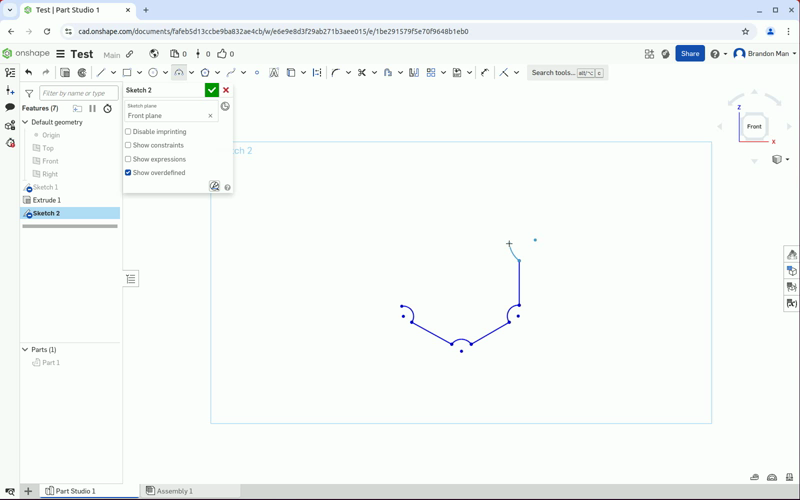
click(509, 243)
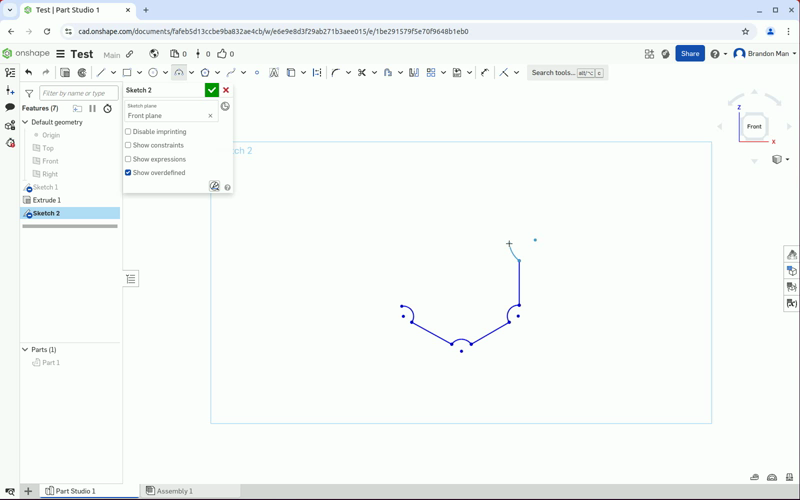
mouse_move(508, 255)
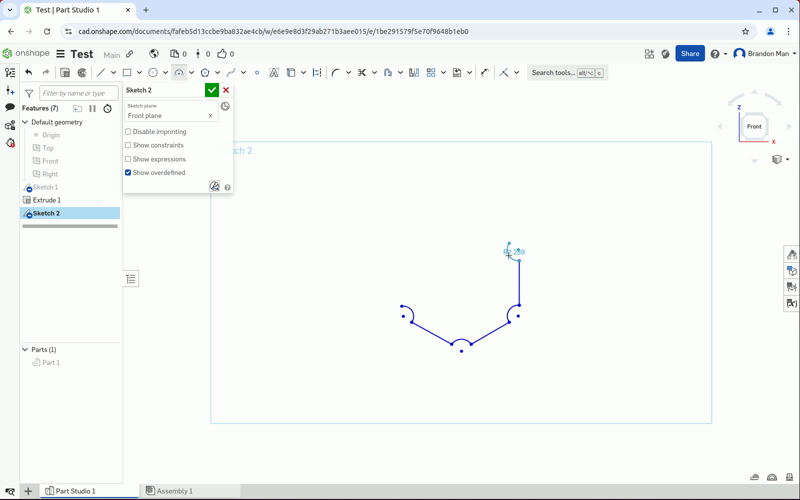
click(508, 255)
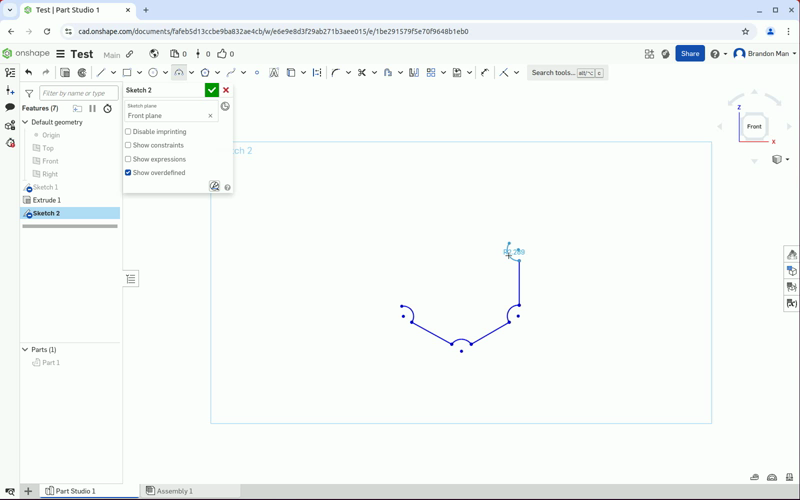
key_up(shift)
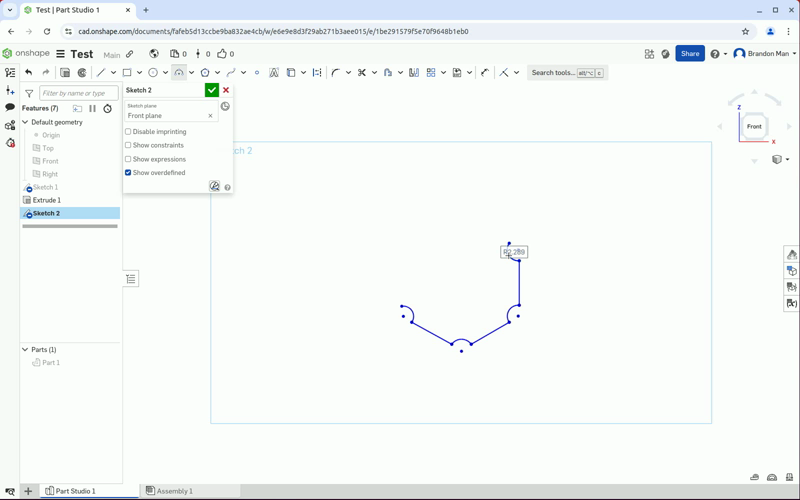
key(esc)
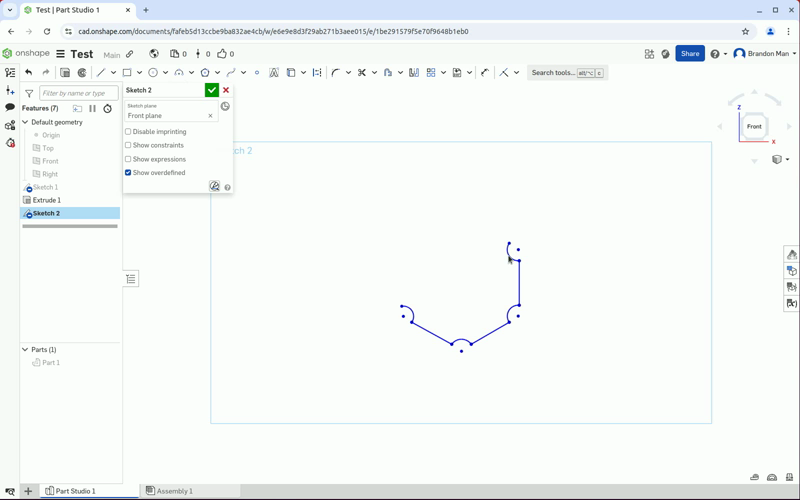
key(l)
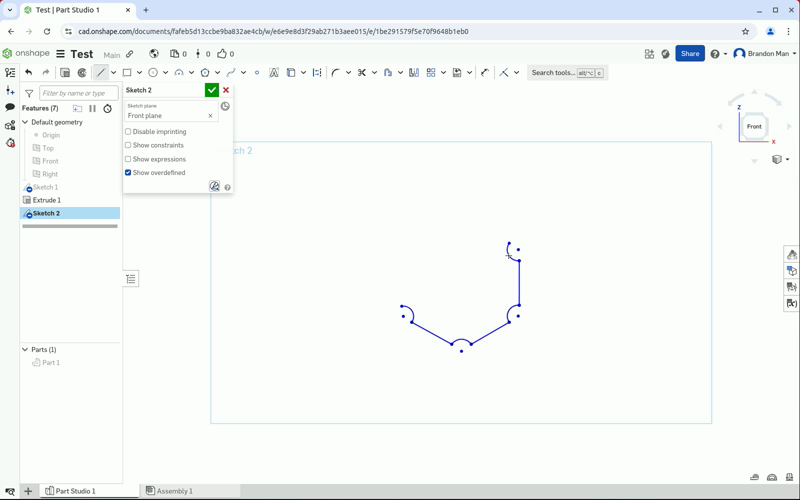
mouse_move(509, 243)
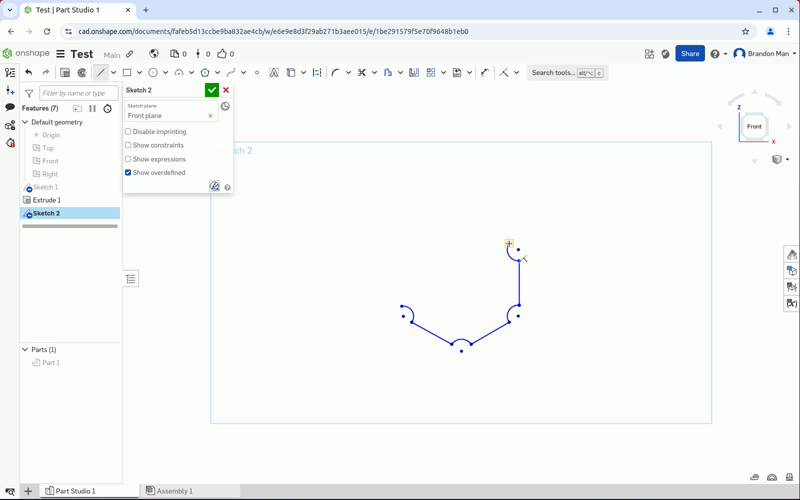
click(509, 243)
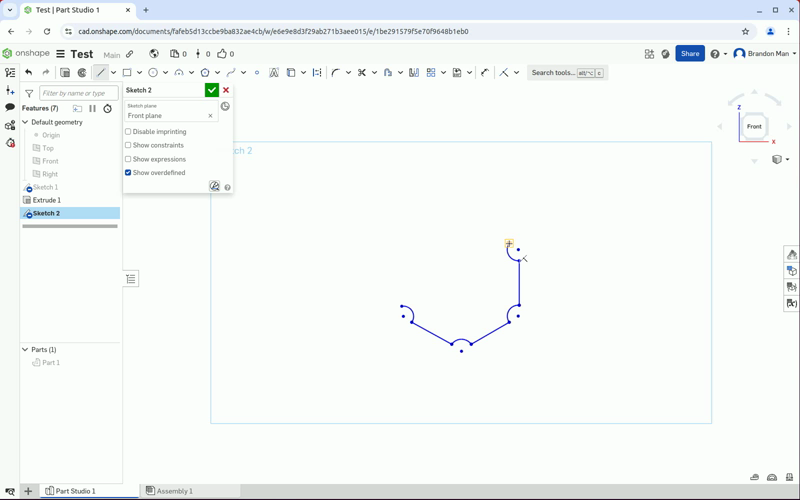
key_down(shift)
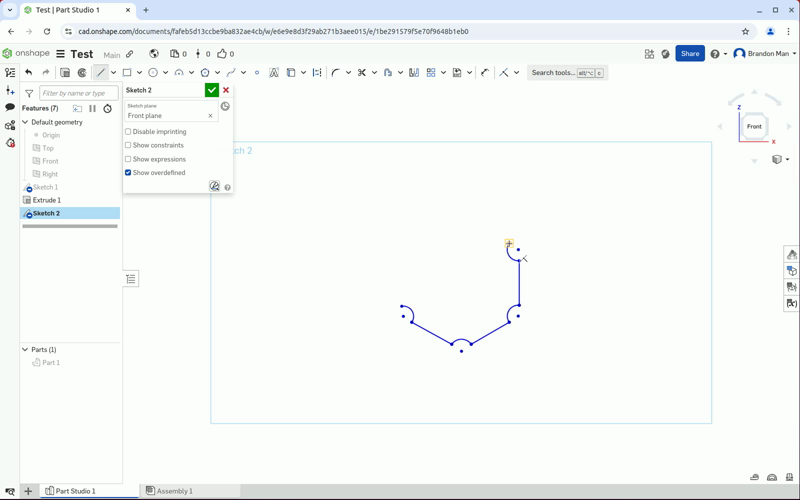
mouse_move(539, 243)
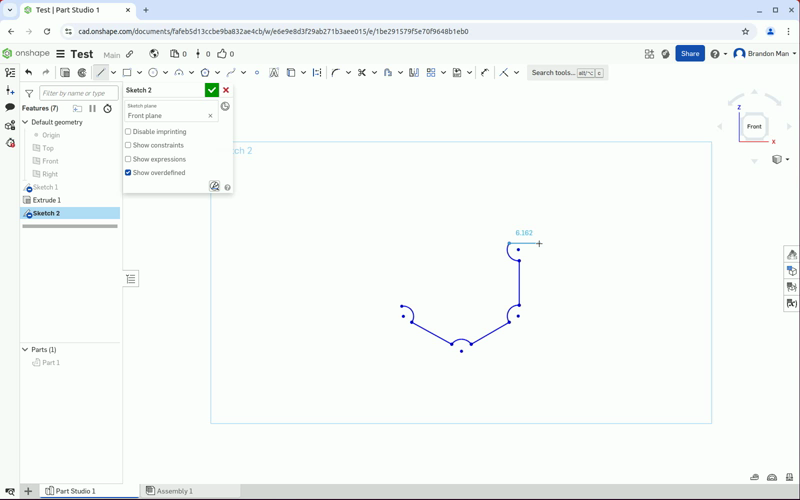
mouse_move(470, 221)
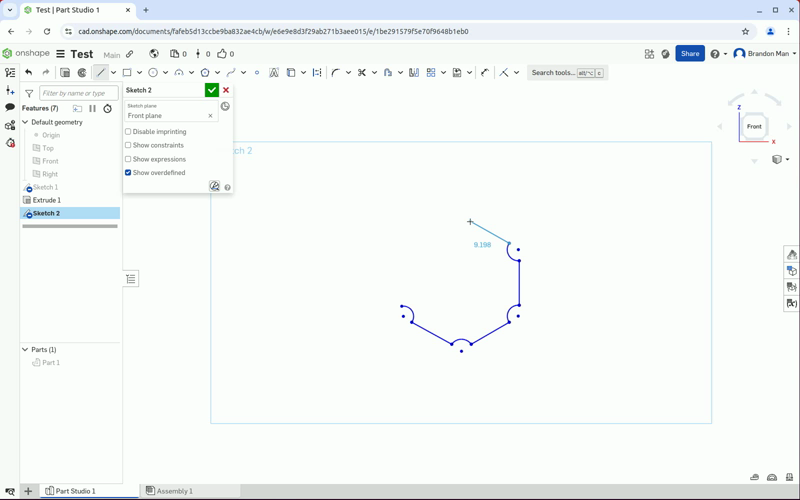
click(470, 221)
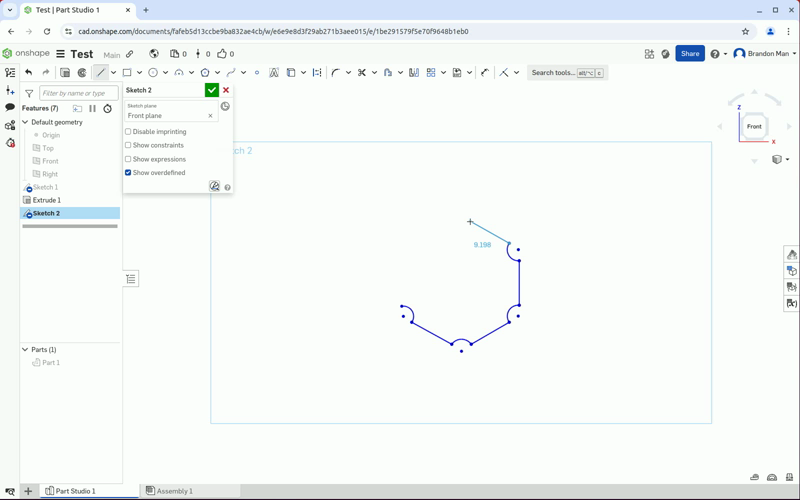
key_up(shift)
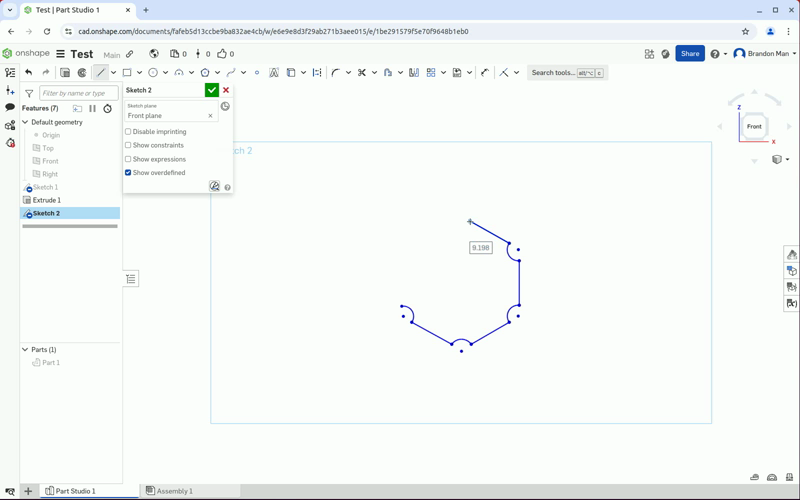
key(esc)
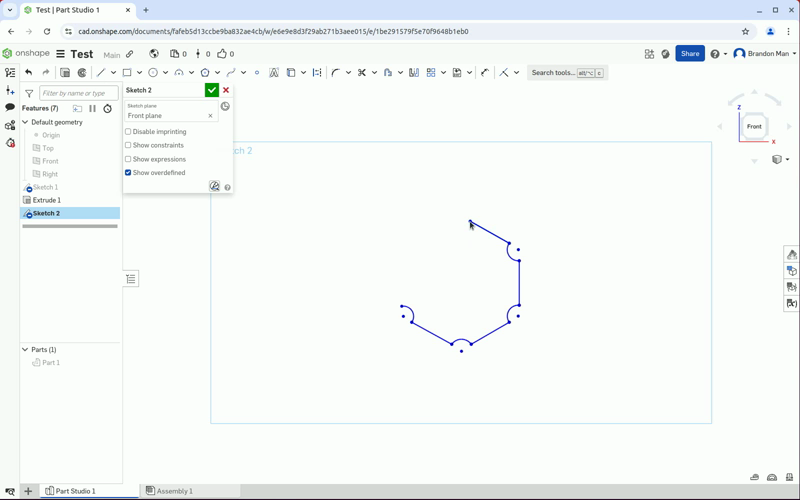
key(a)
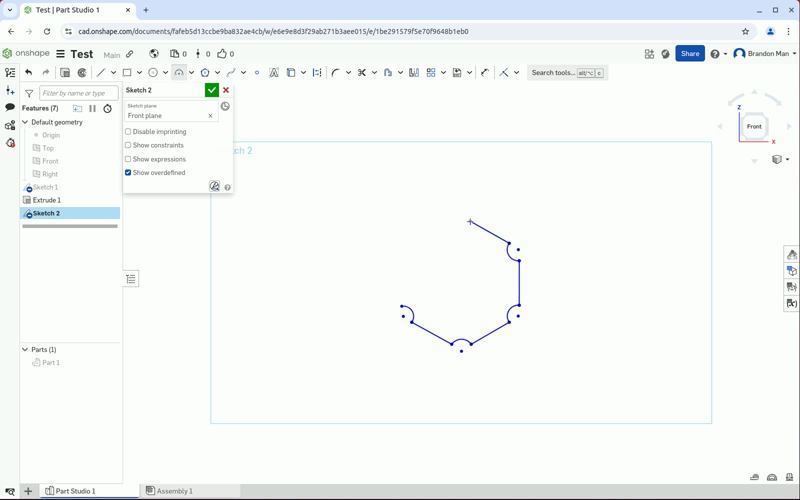
mouse_move(470, 221)
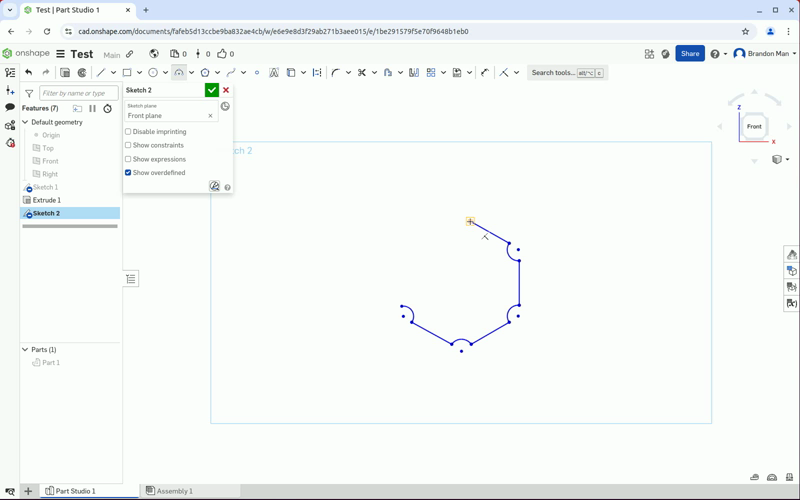
click(470, 221)
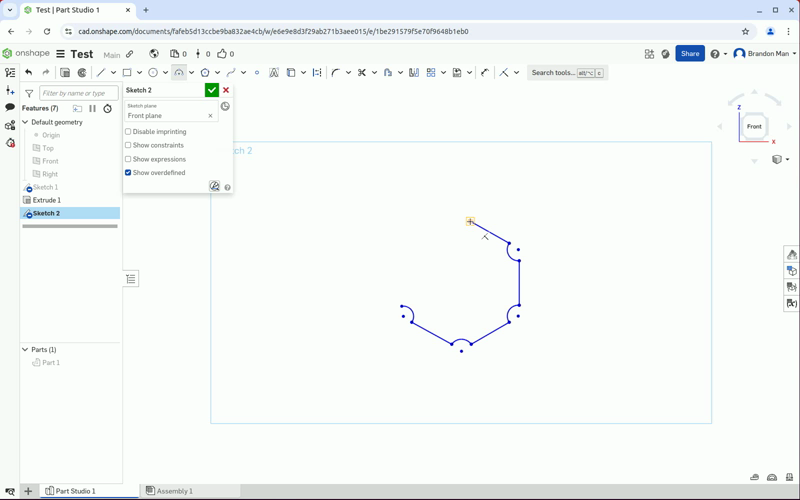
key_down(shift)
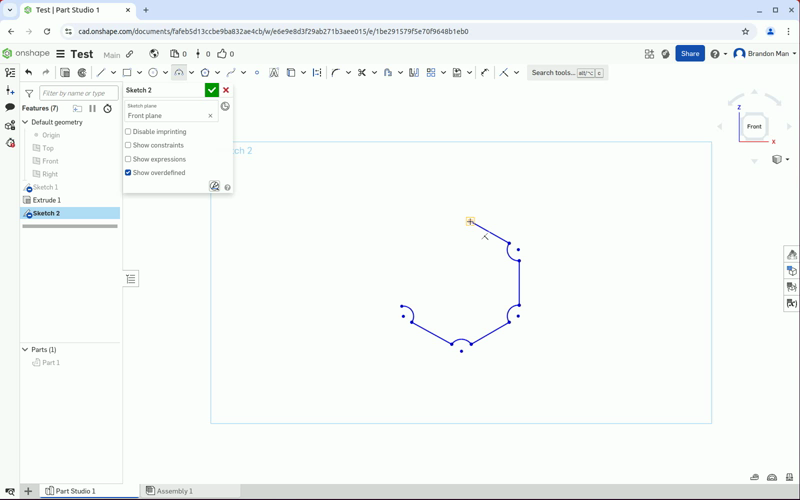
mouse_move(451, 221)
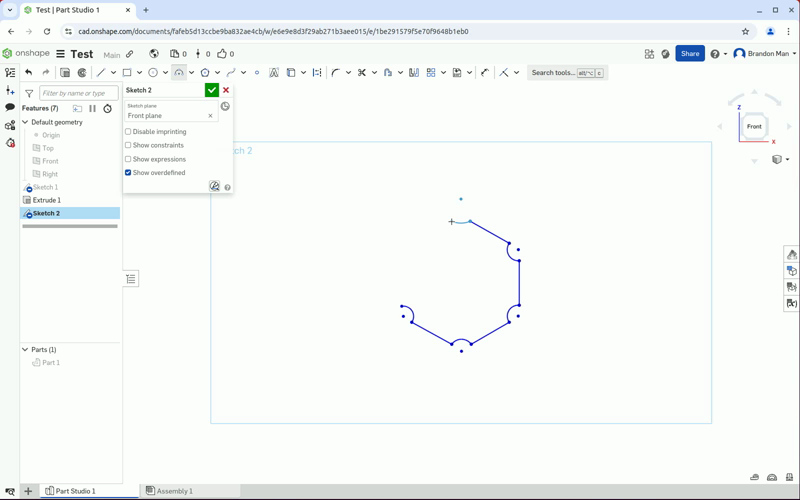
click(451, 221)
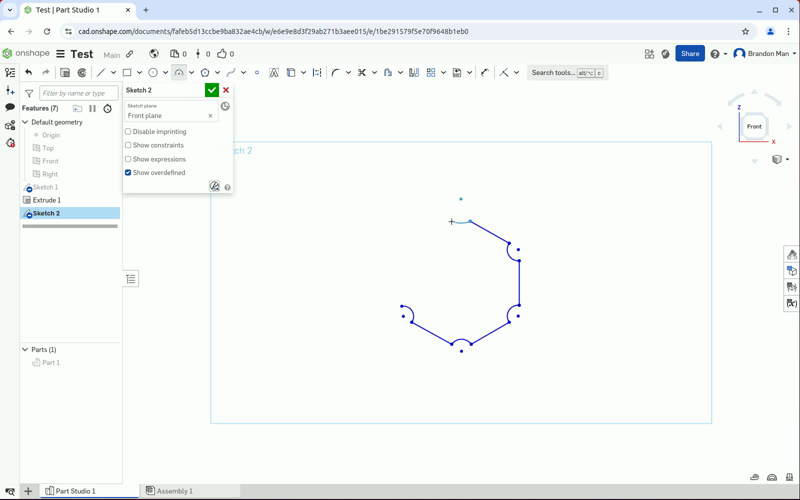
mouse_move(460, 226)
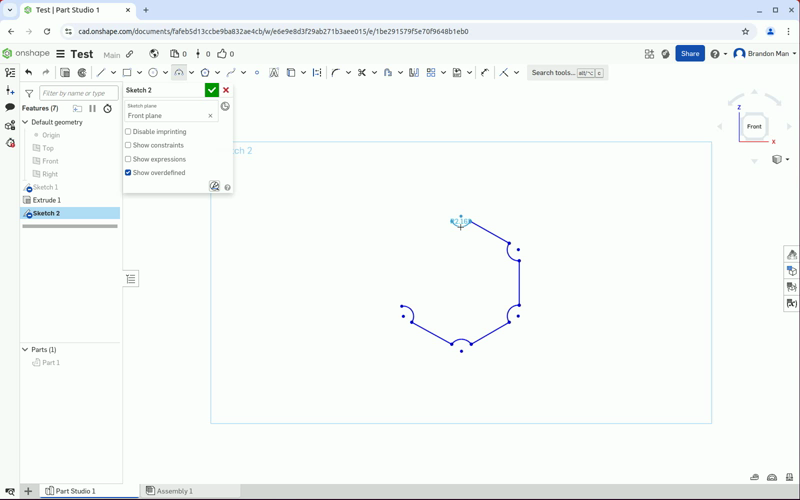
click(460, 226)
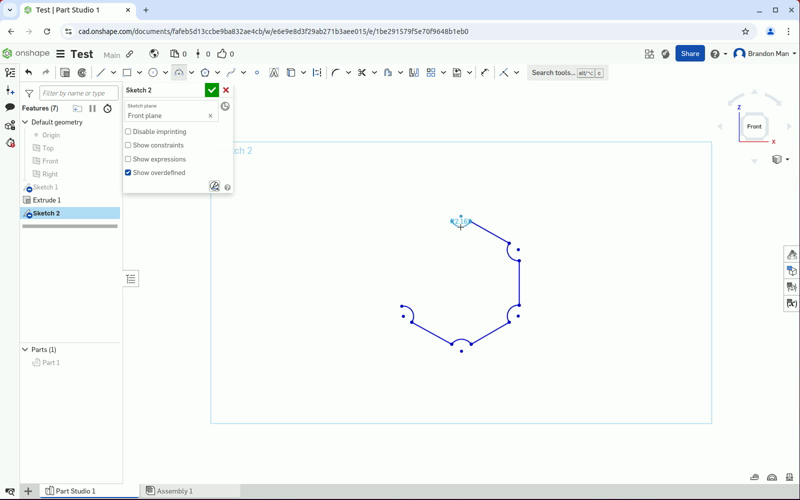
key_up(shift)
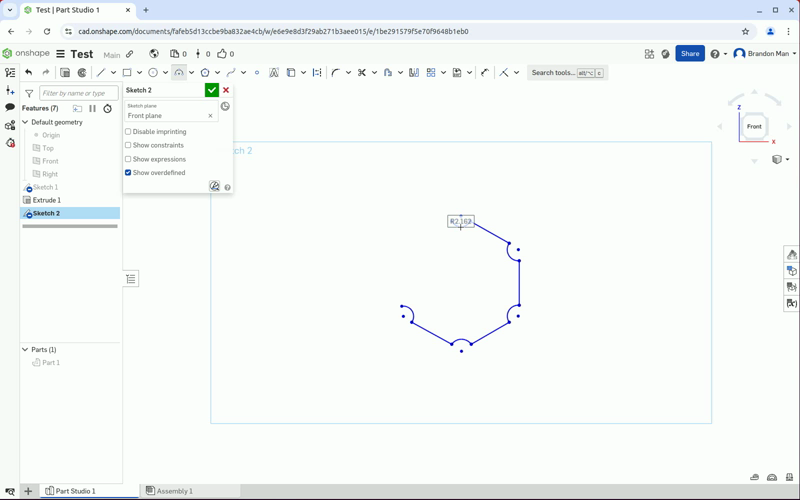
key(esc)
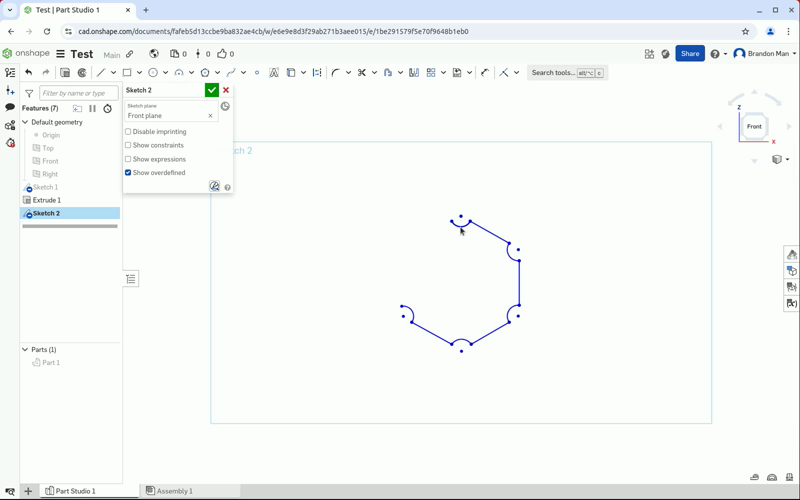
key(l)
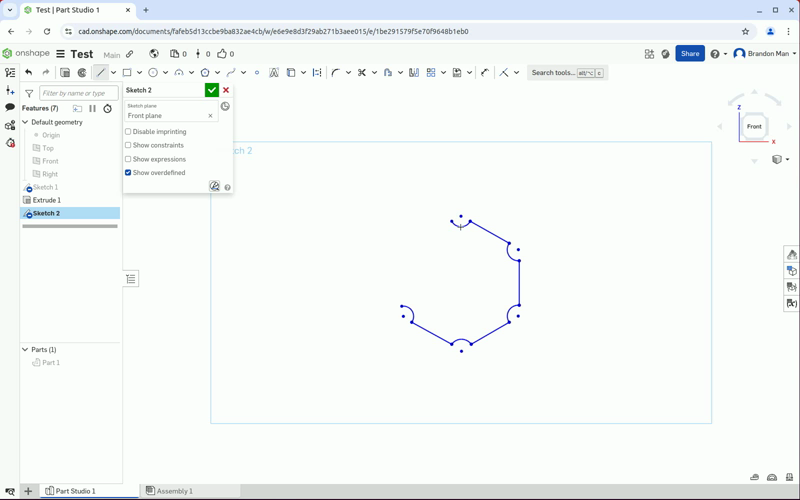
mouse_move(451, 221)
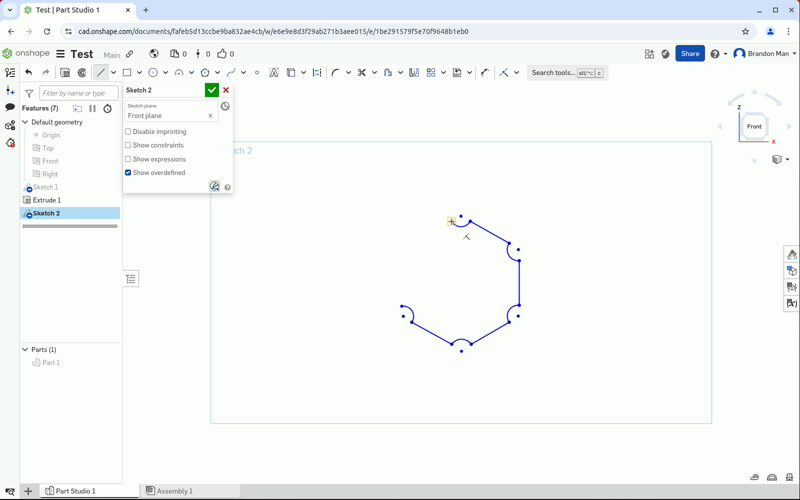
click(451, 221)
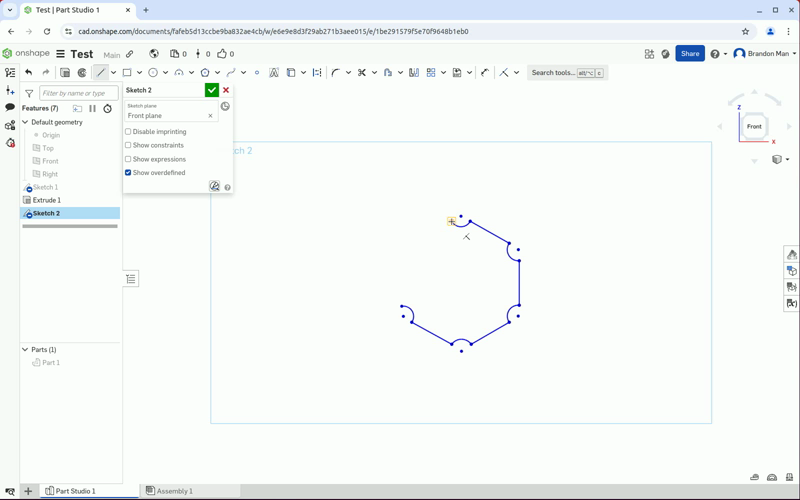
key_down(shift)
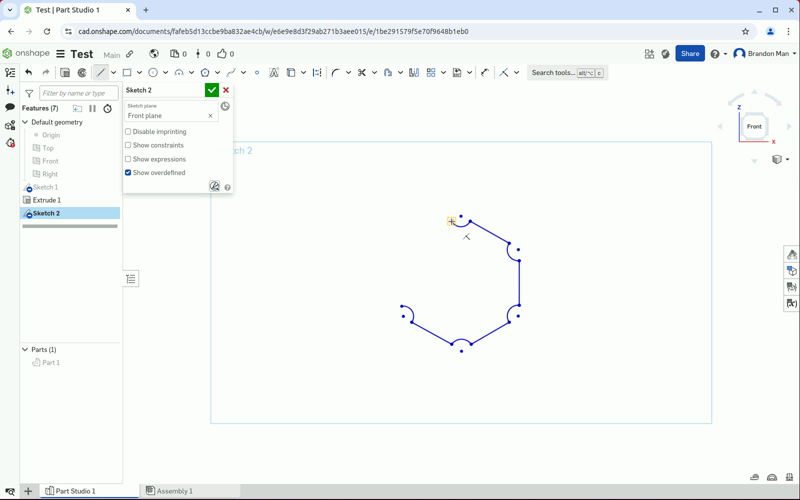
mouse_move(481, 221)
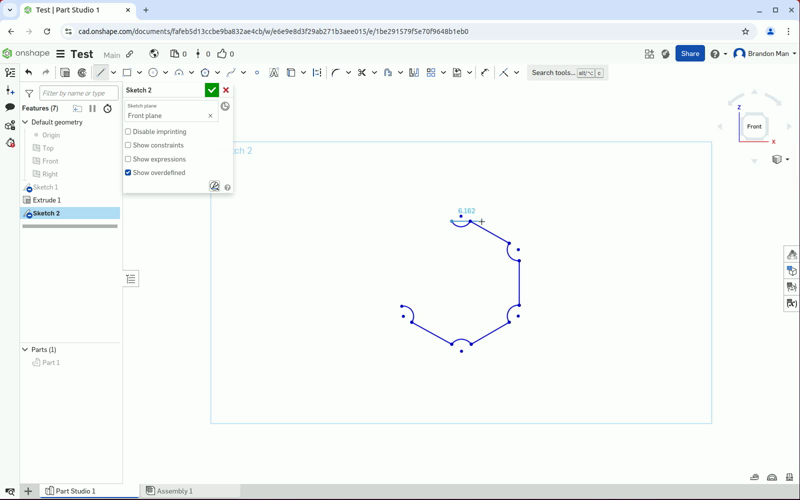
mouse_move(411, 243)
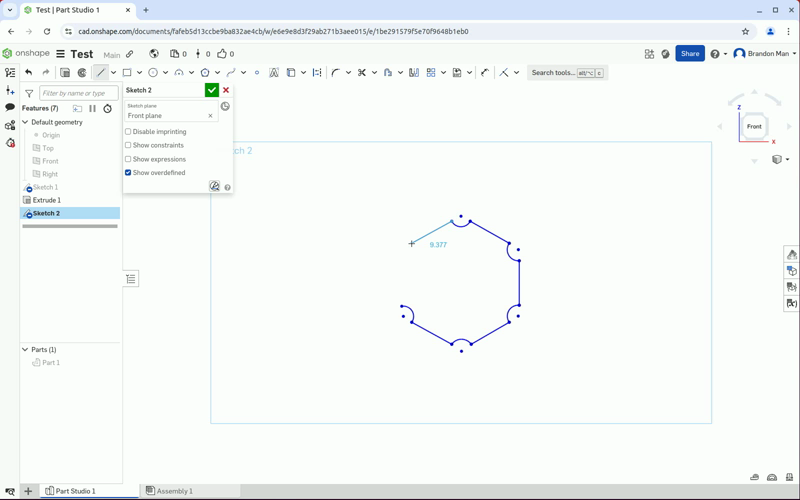
click(411, 243)
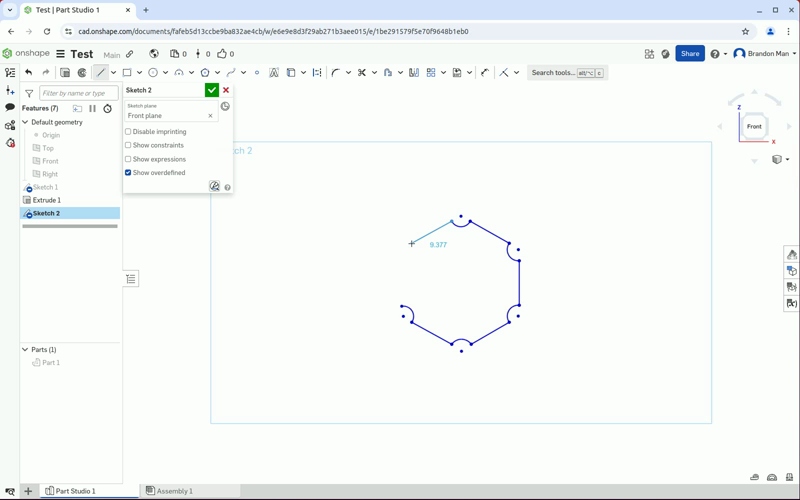
key_up(shift)
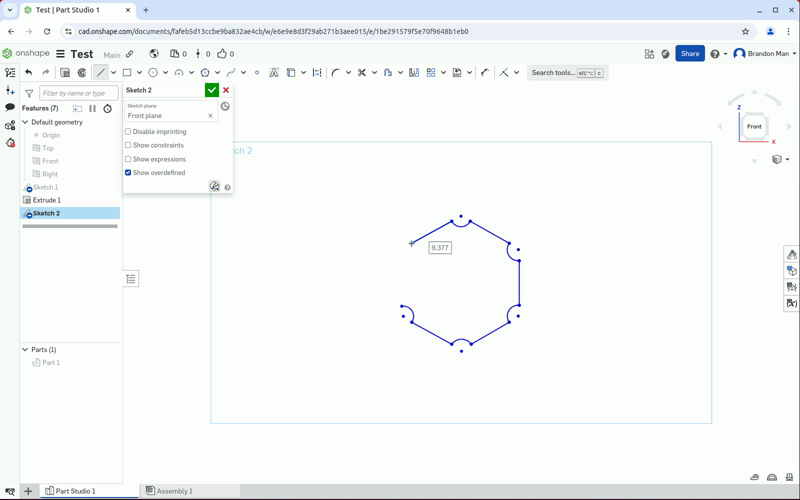
key(esc)
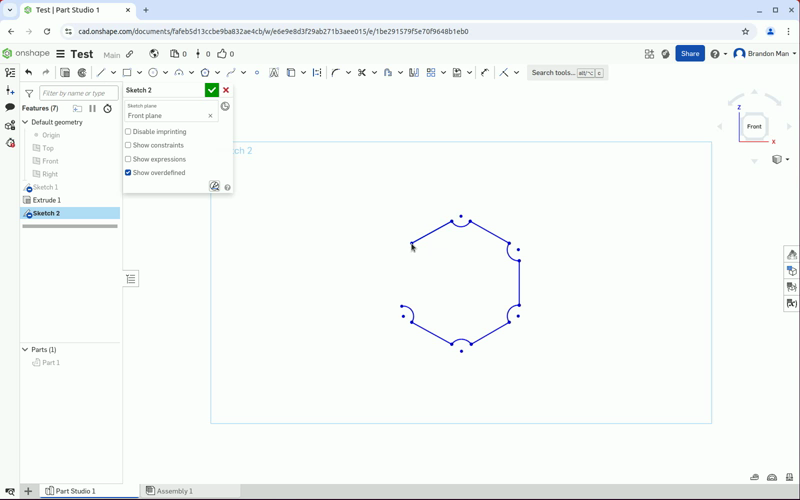
key(a)
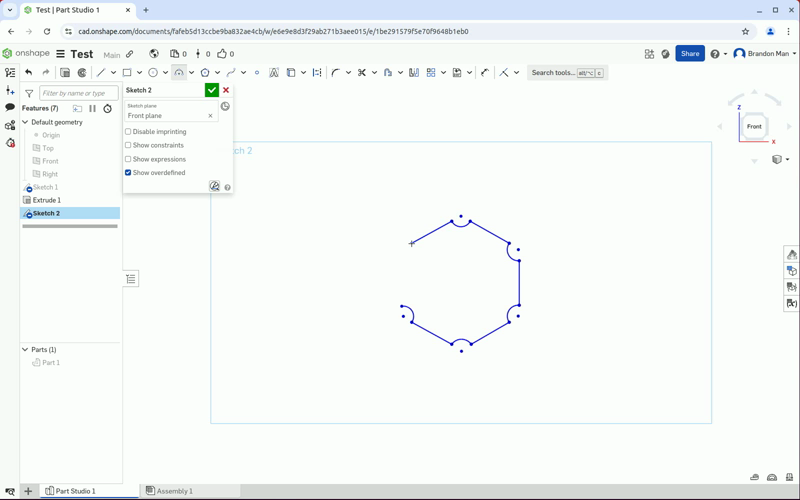
mouse_move(411, 243)
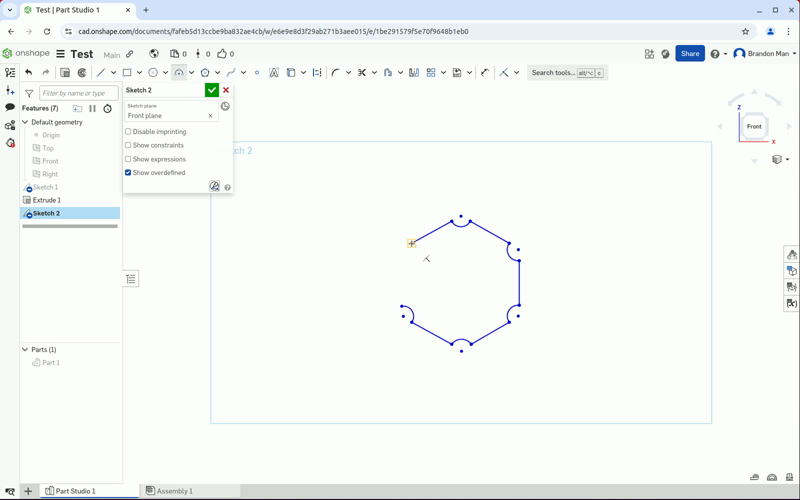
click(411, 243)
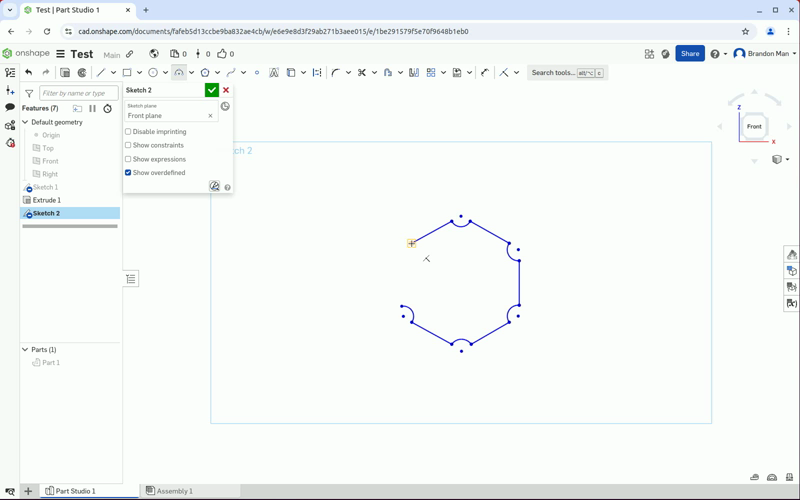
key_down(shift)
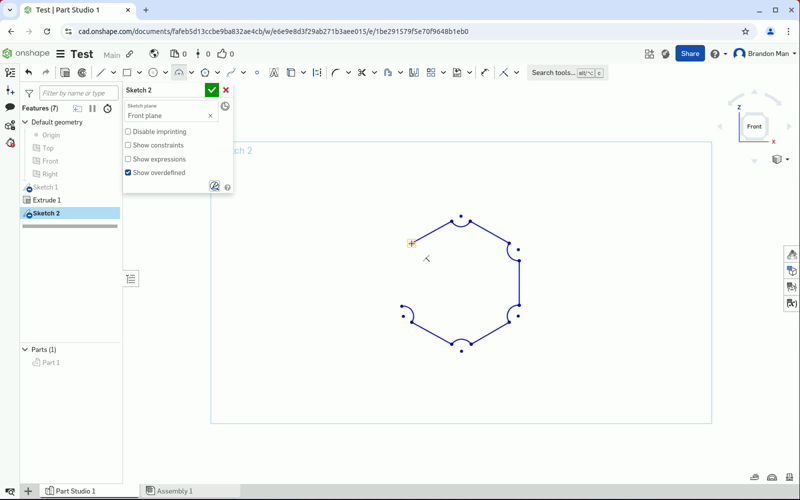
mouse_move(401, 260)
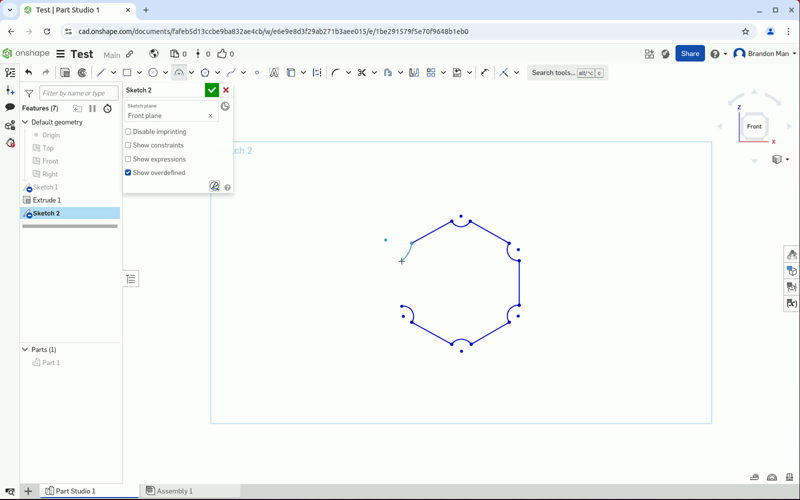
click(401, 260)
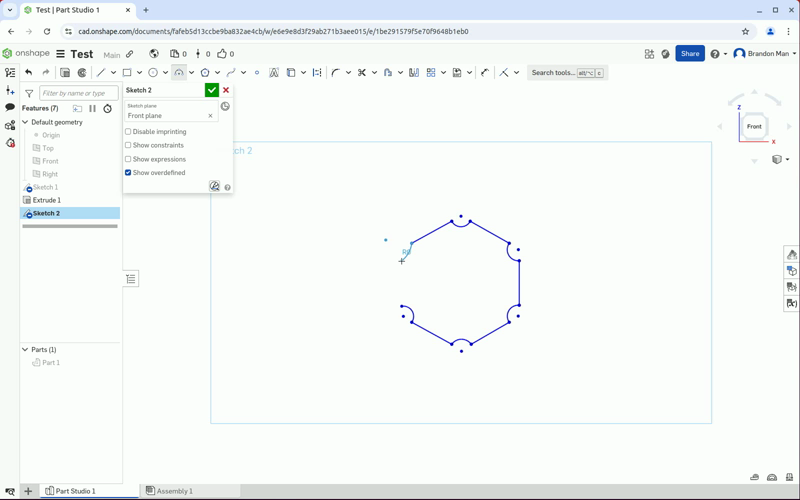
mouse_move(412, 255)
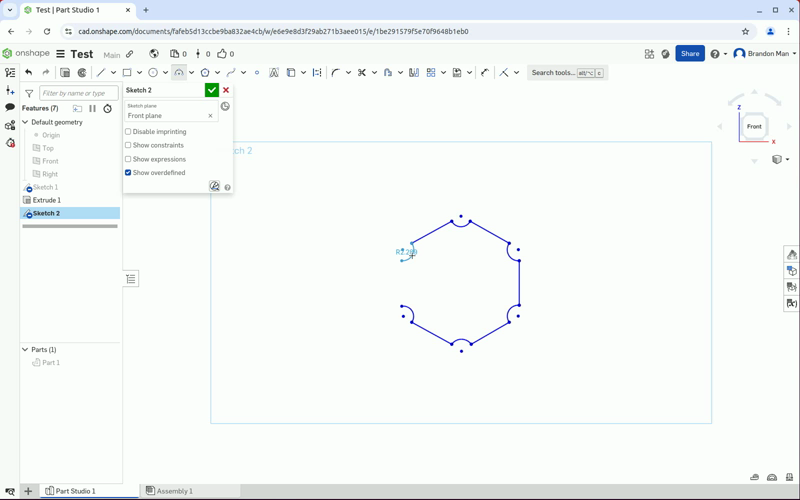
click(412, 255)
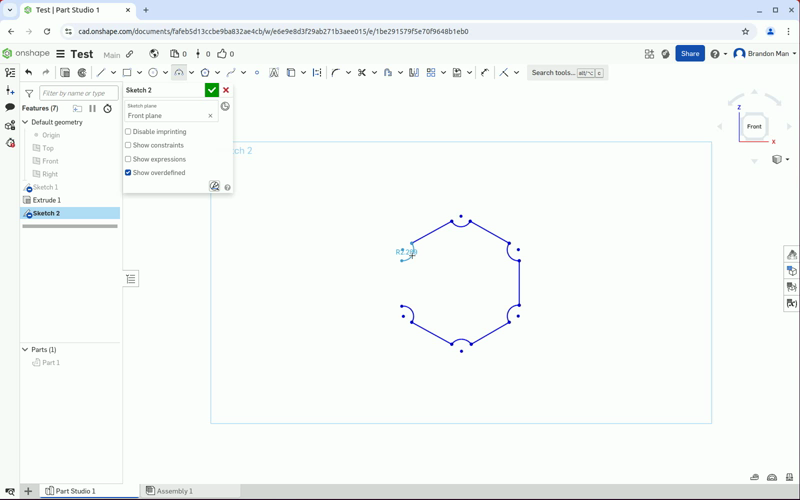
key_up(shift)
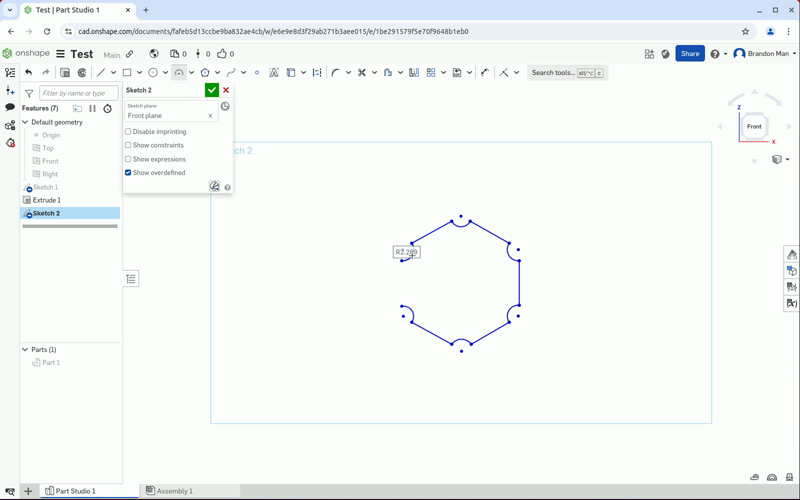
key(esc)
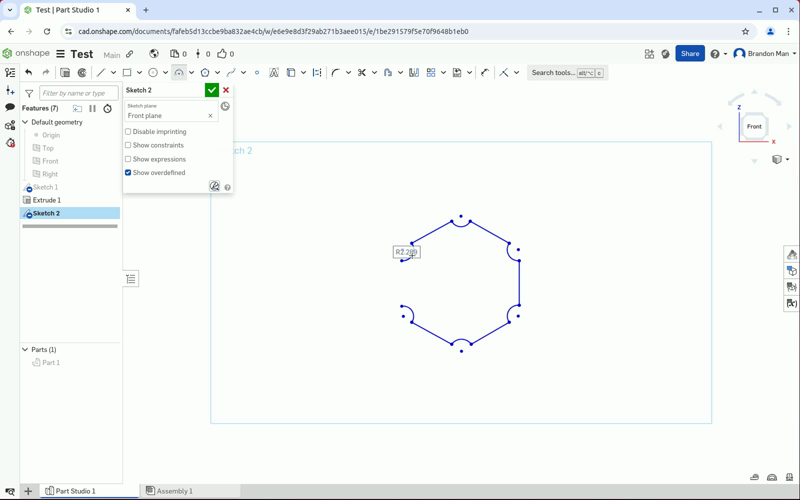
key(l)
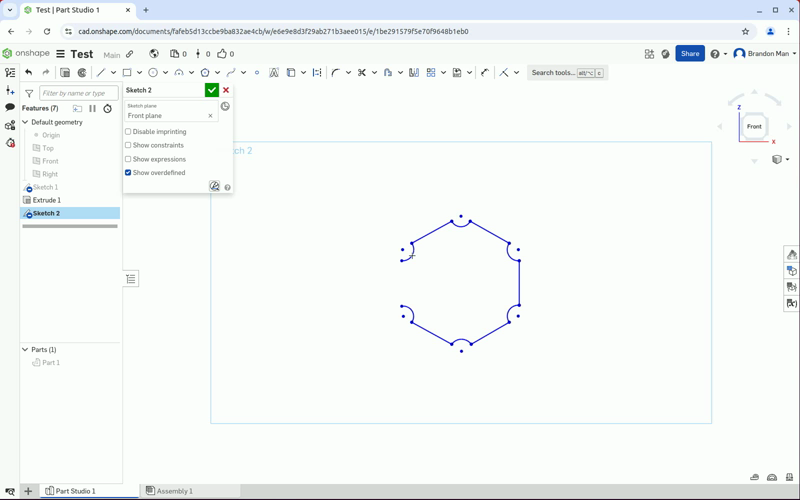
mouse_move(401, 260)
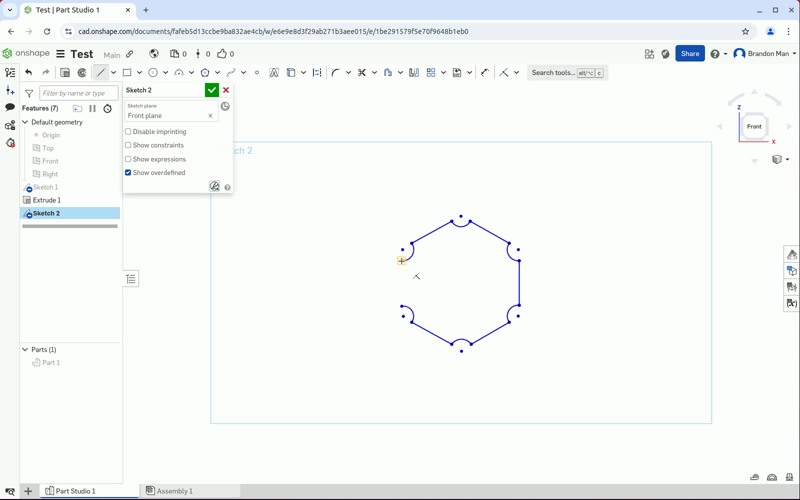
click(401, 260)
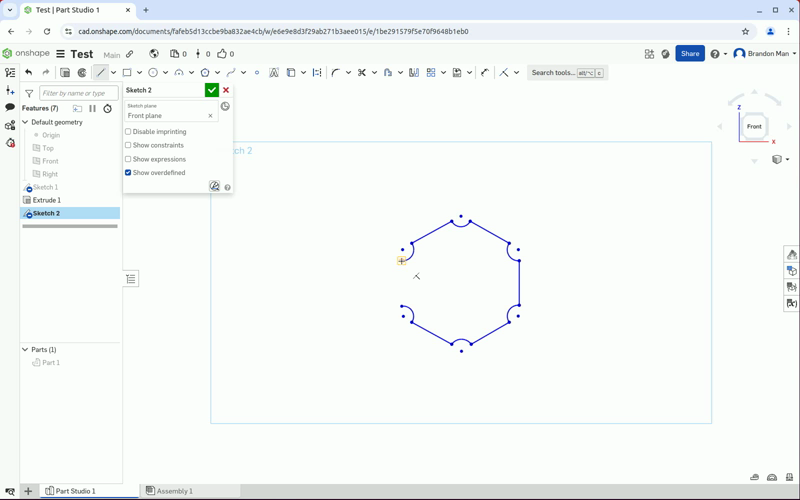
mouse_move(431, 260)
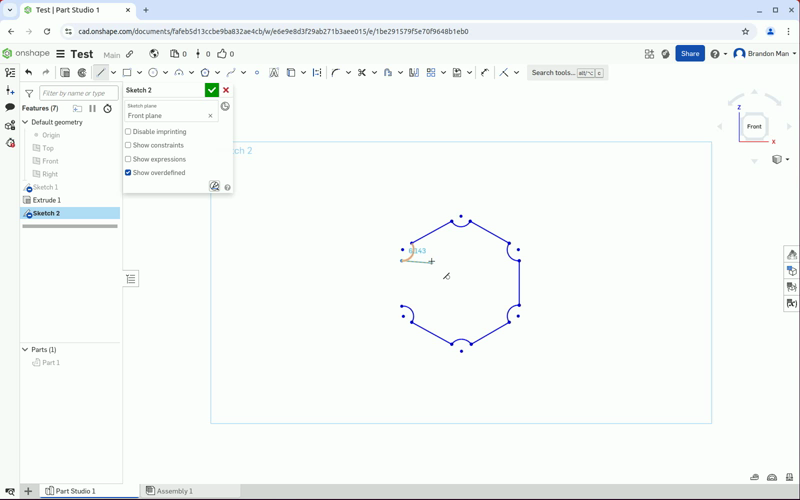
key_down(shift)
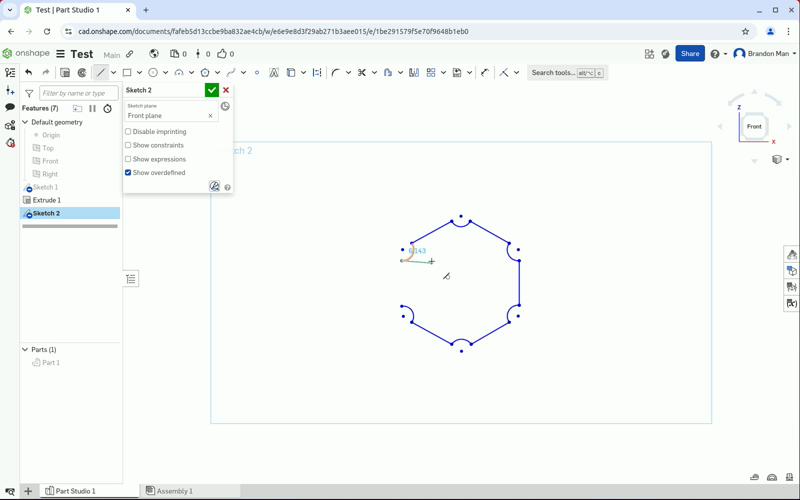
mouse_move(401, 306)
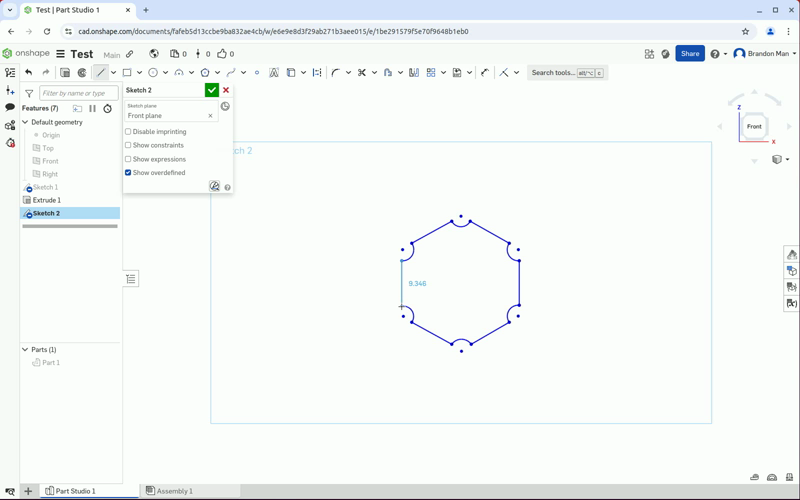
key_up(shift)
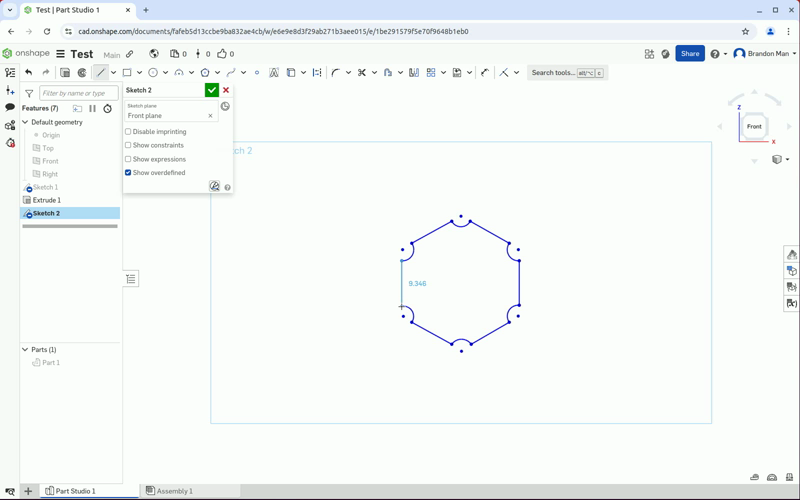
click(401, 306)
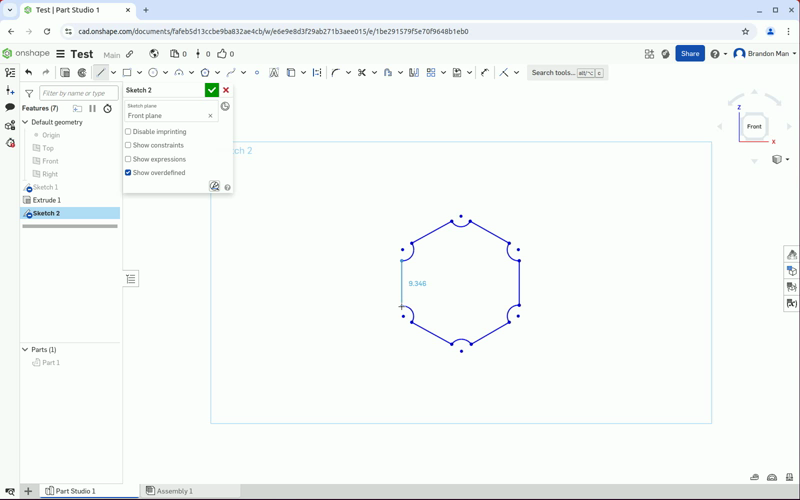
key(esc)
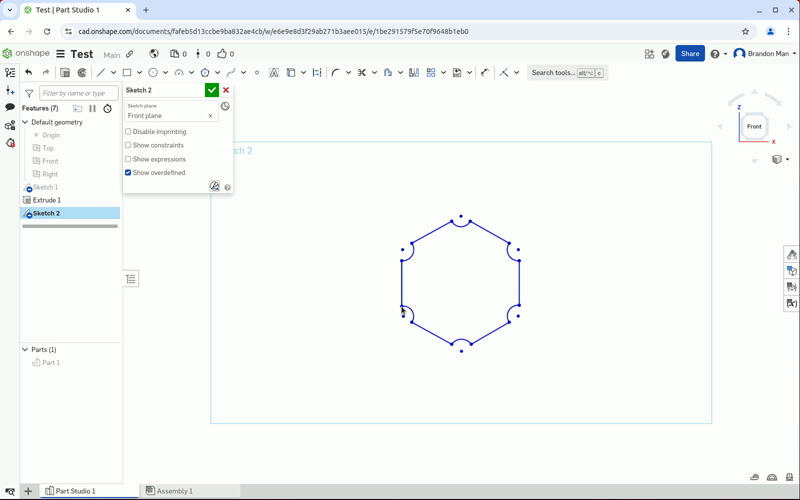
key(c)
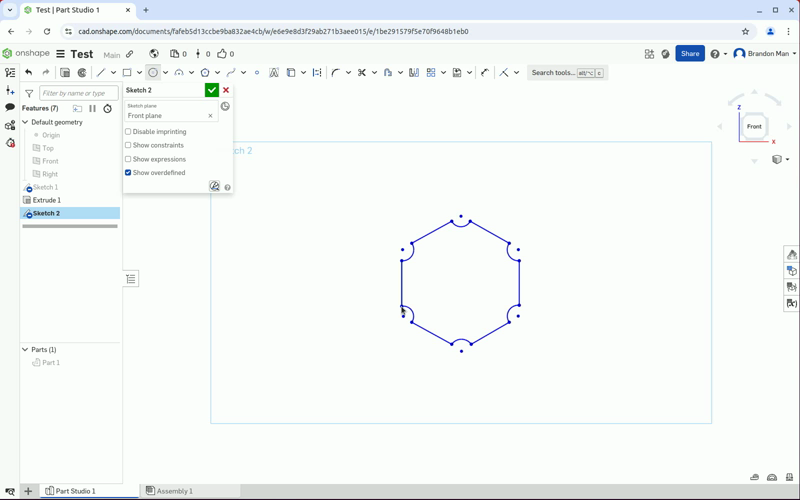
key_down(shift)
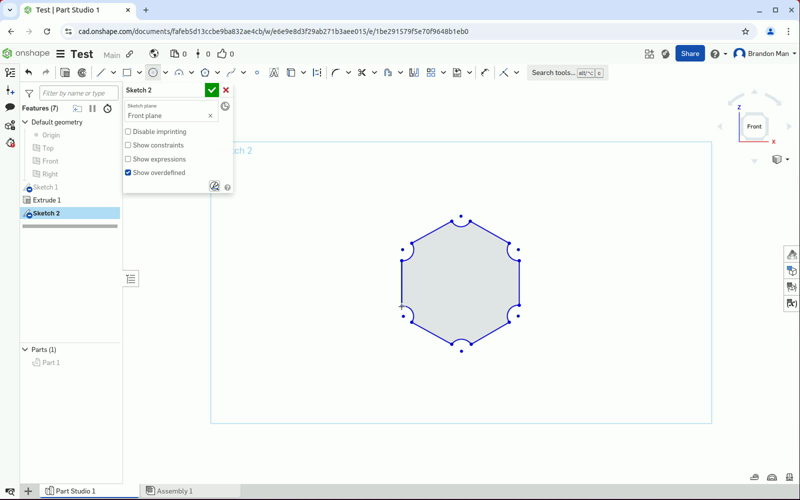
mouse_move(461, 282)
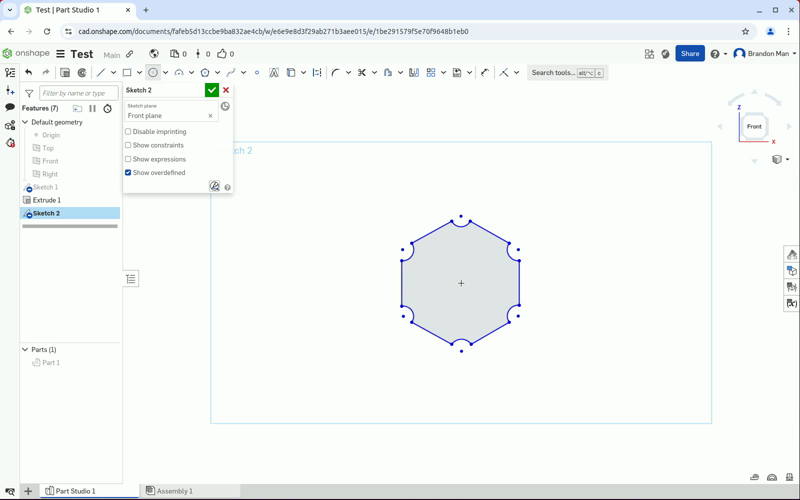
click(461, 282)
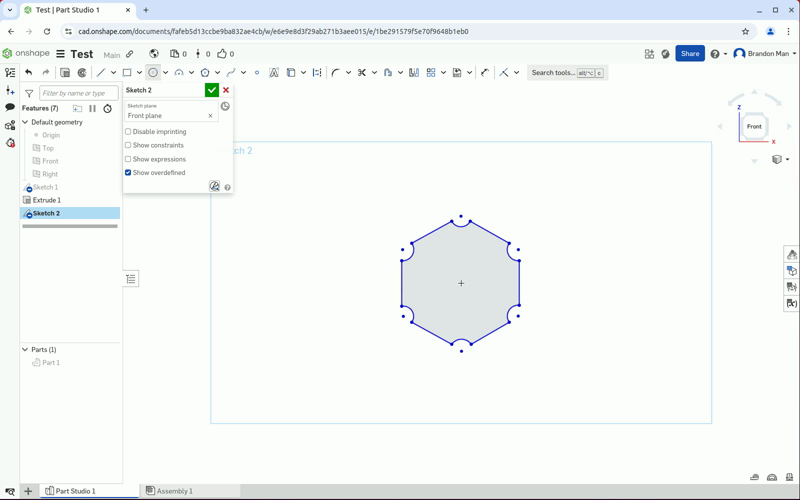
key_up(shift)
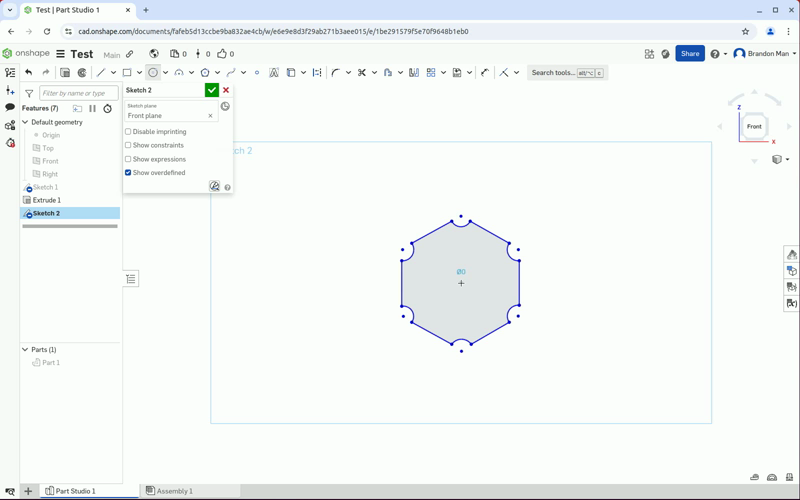
mouse_move(483, 282)
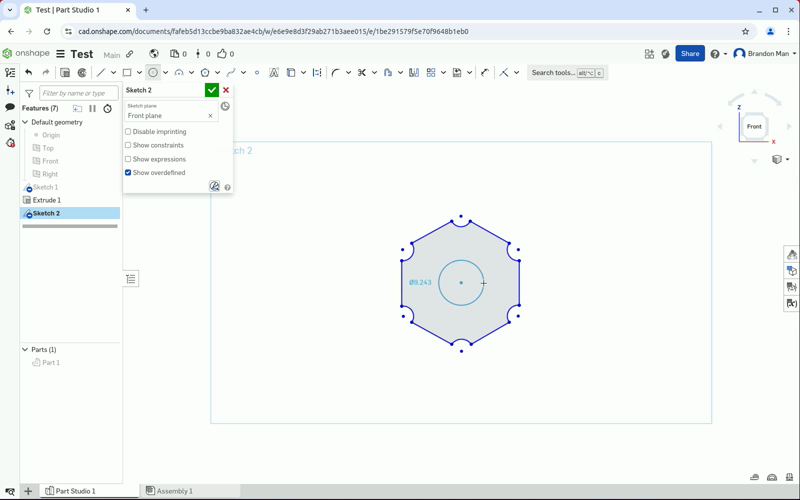
click(483, 282)
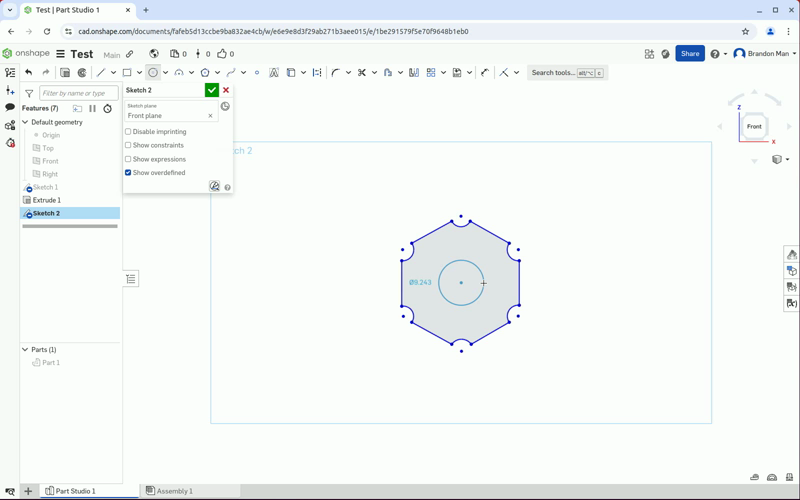
key(esc)
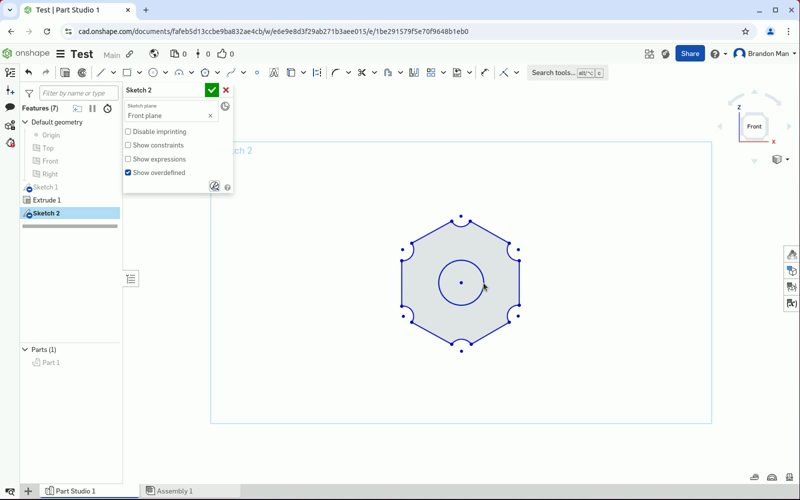
mouse_move(435, 240)
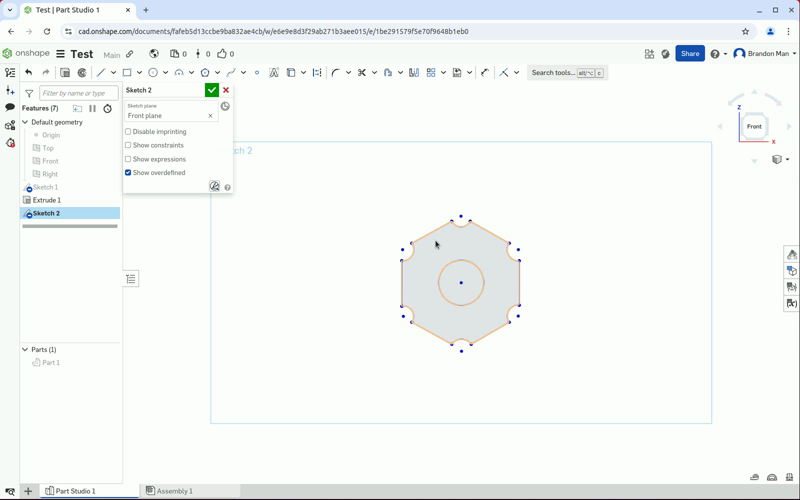
click(435, 240)
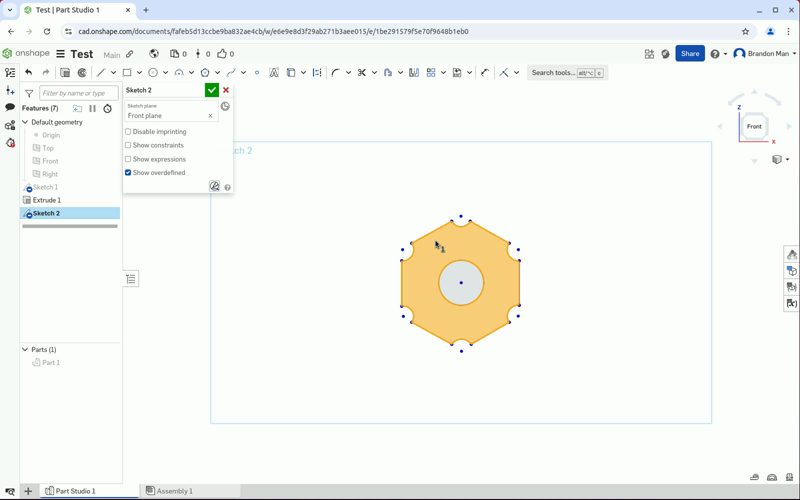
mouse_move(73, 352)
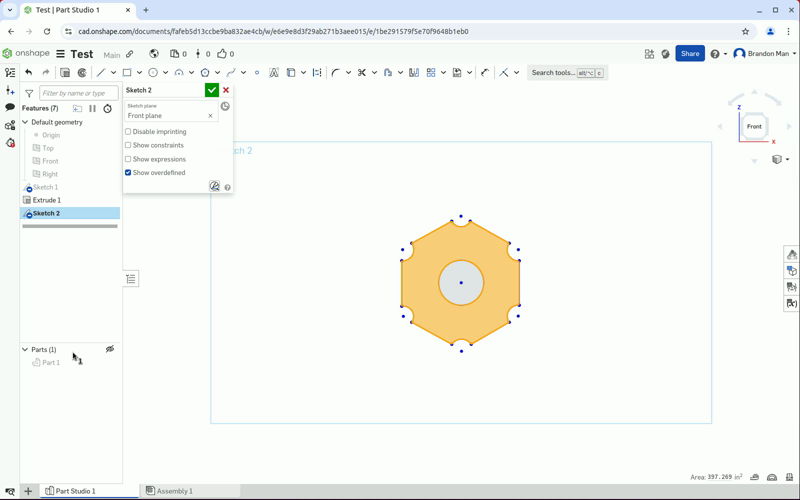
key(shift+y)
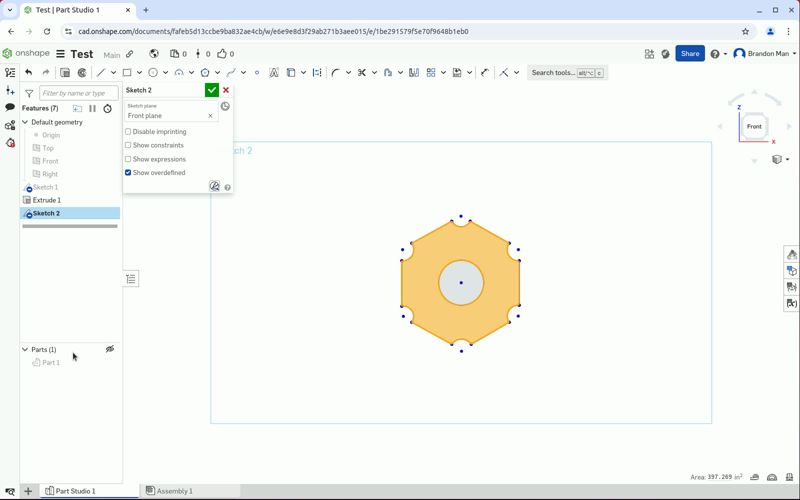
key(shift+e)
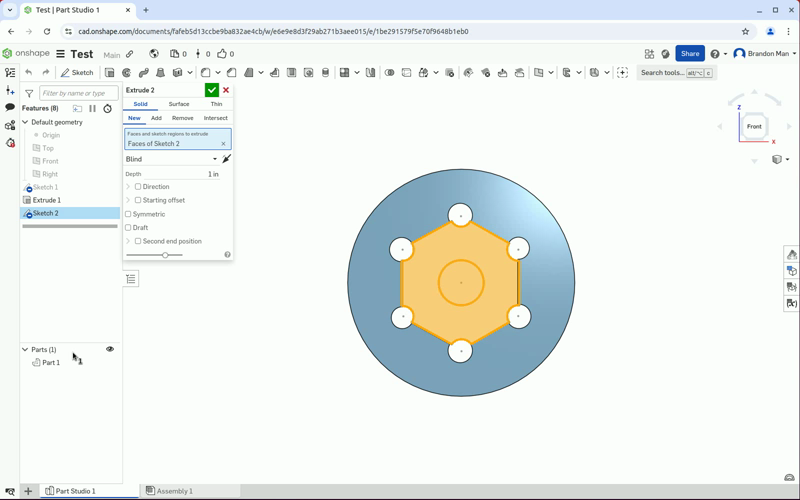
mouse_move(143, 106)
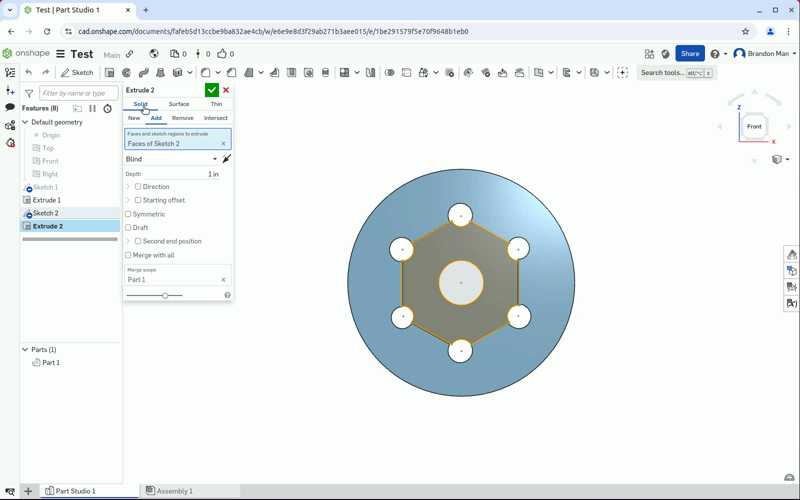
click(143, 106)
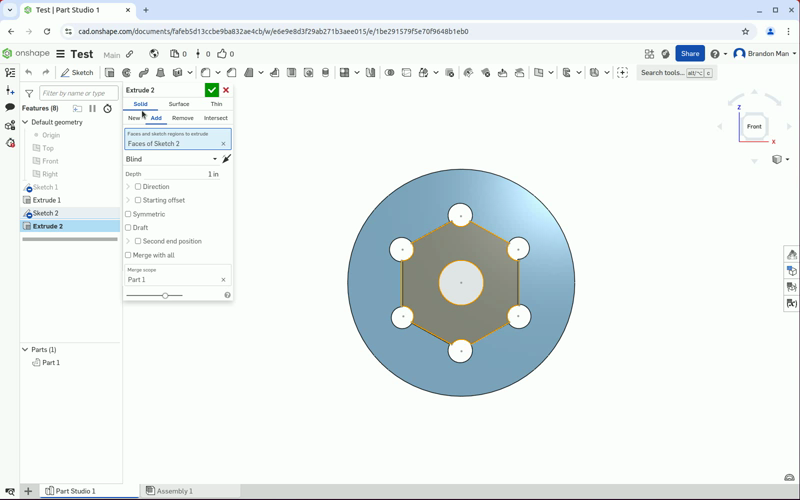
mouse_move(137, 120)
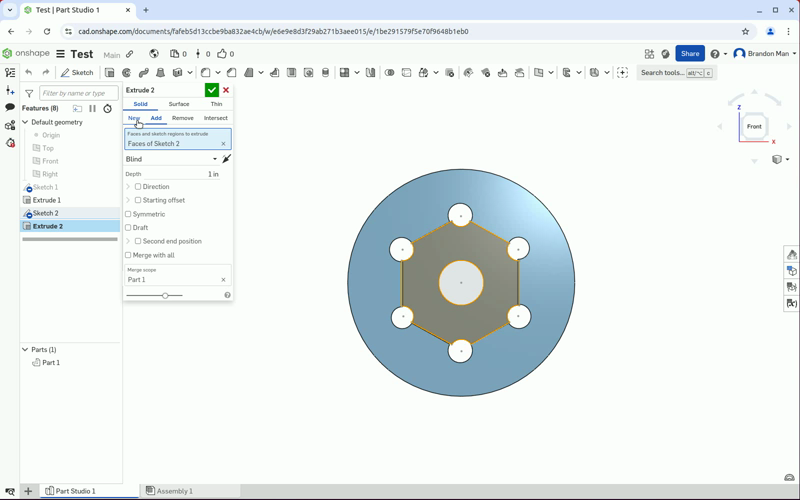
click(137, 120)
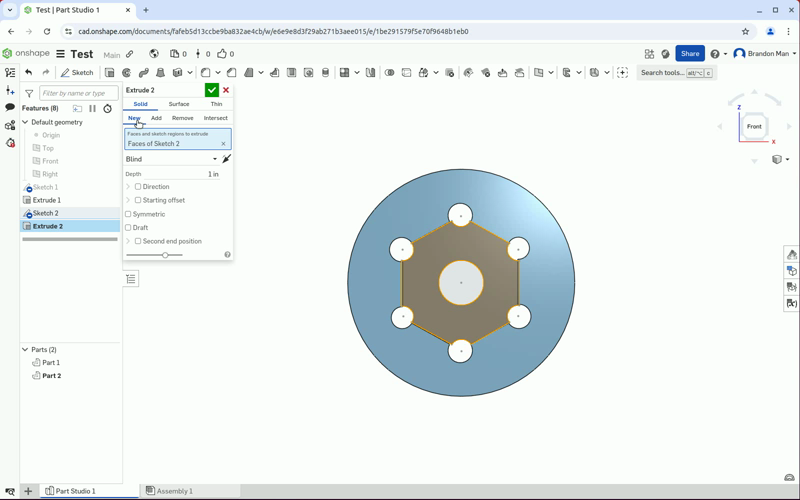
key(tab, 4)
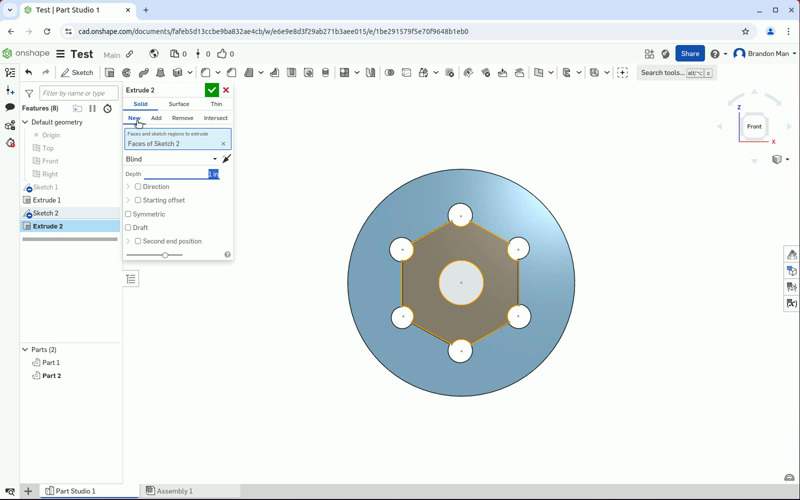
text(5.777)
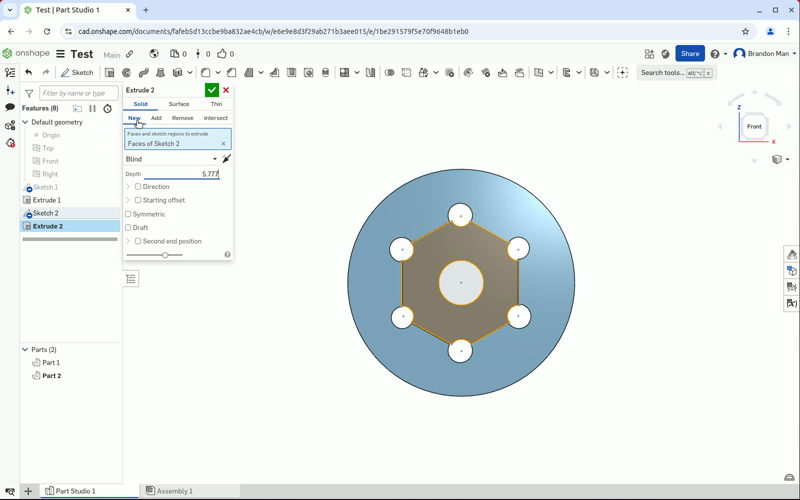
key(enter)
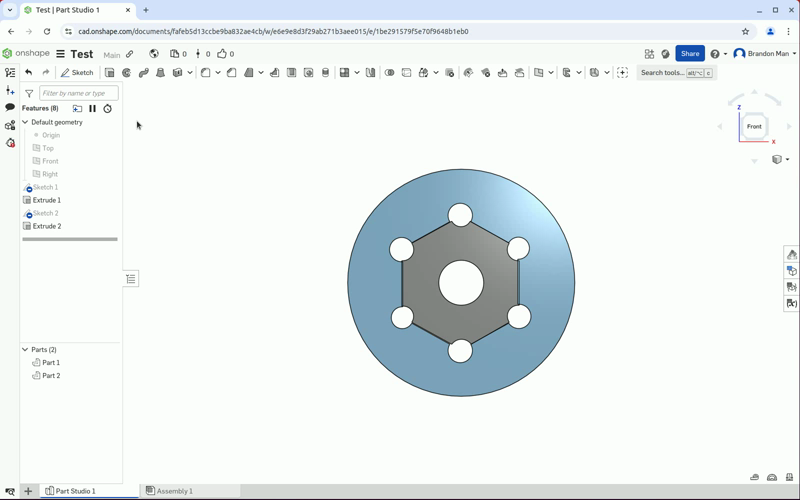
key(shift+h)
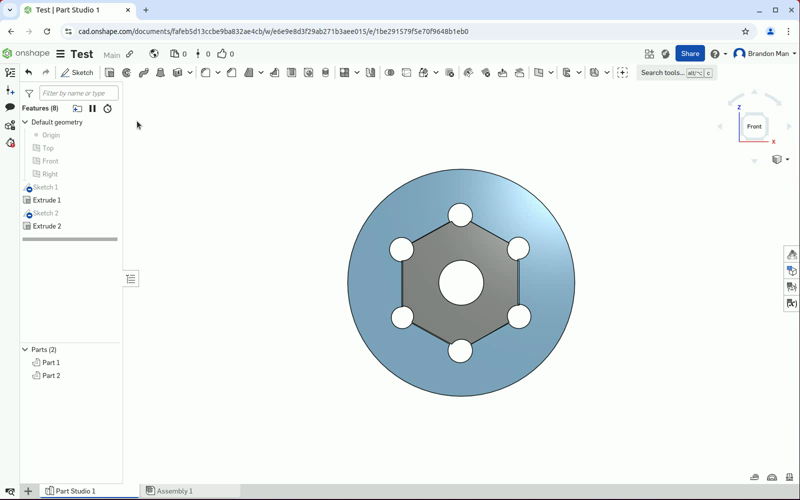
key(shift+h)
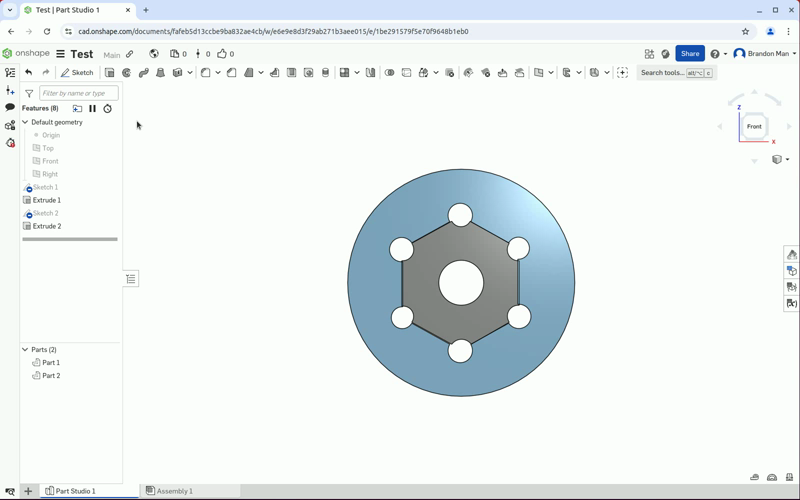
mouse_move(73, 189)
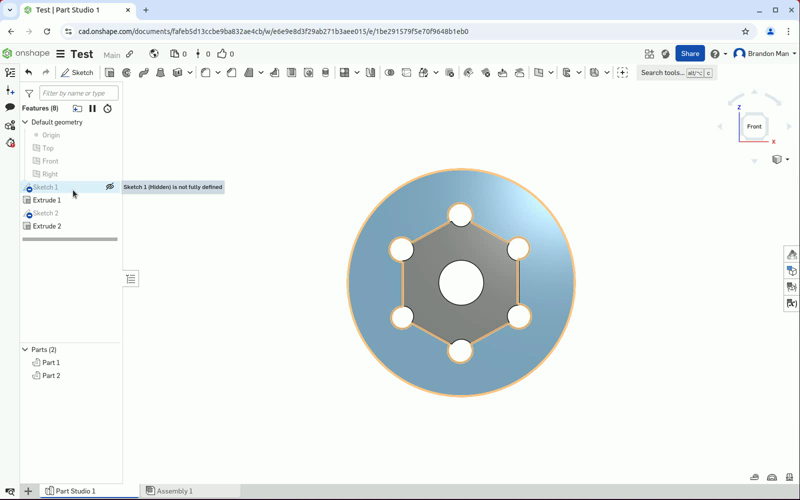
click(73, 189)
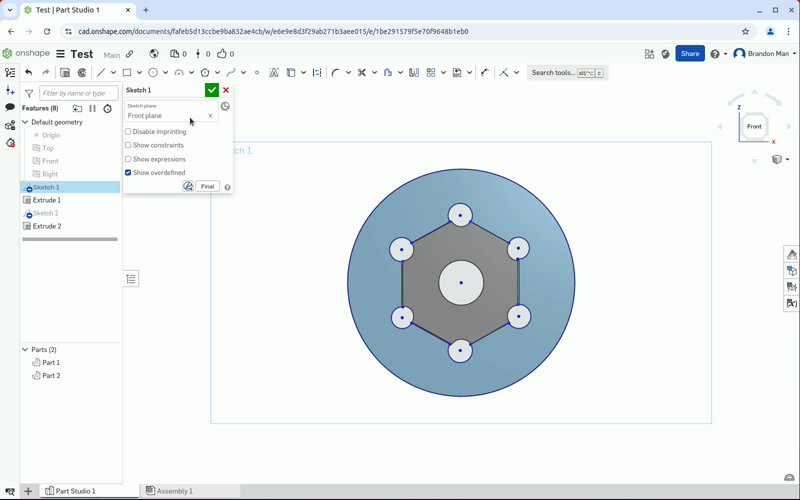
mouse_move(229, 92)
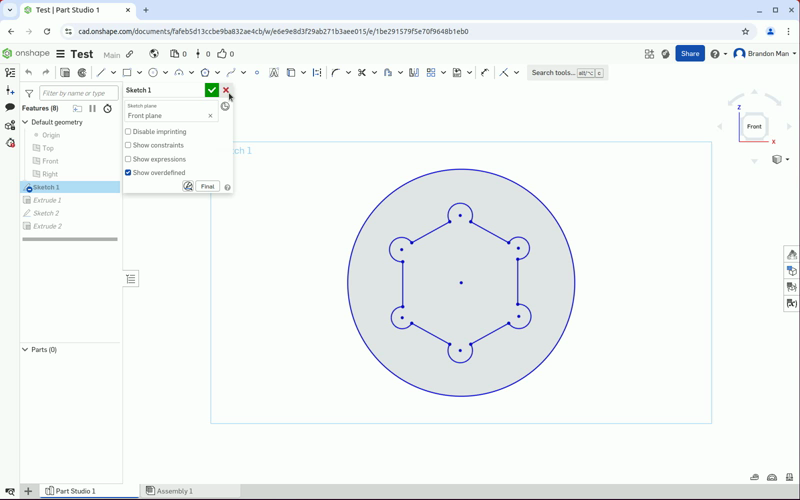
click(229, 92)
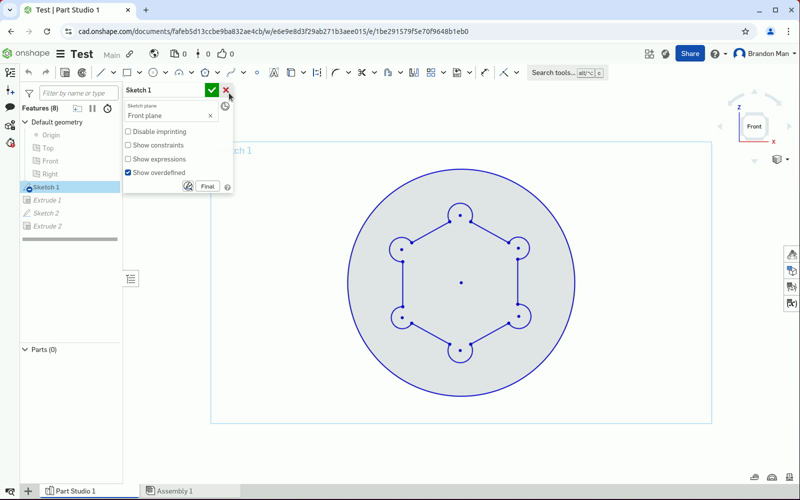
key(shift+s)
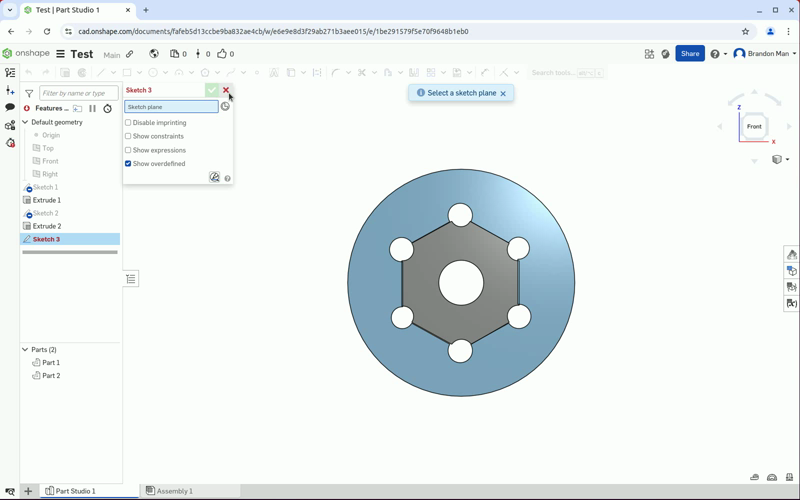
mouse_move(73, 163)
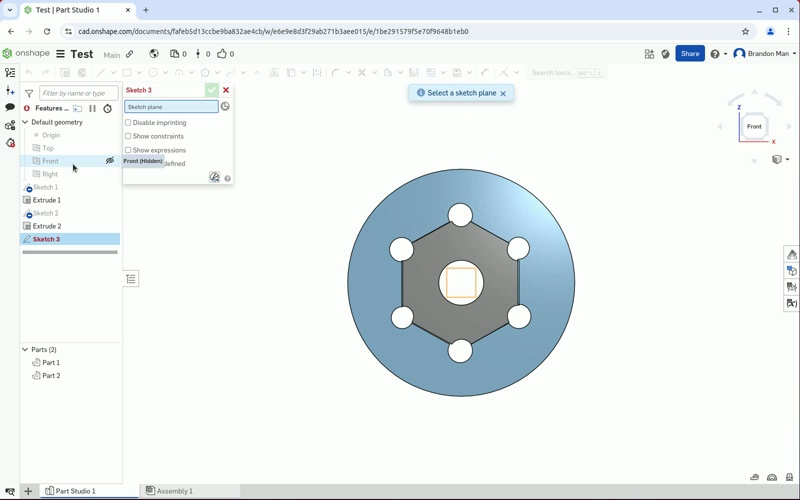
click(73, 163)
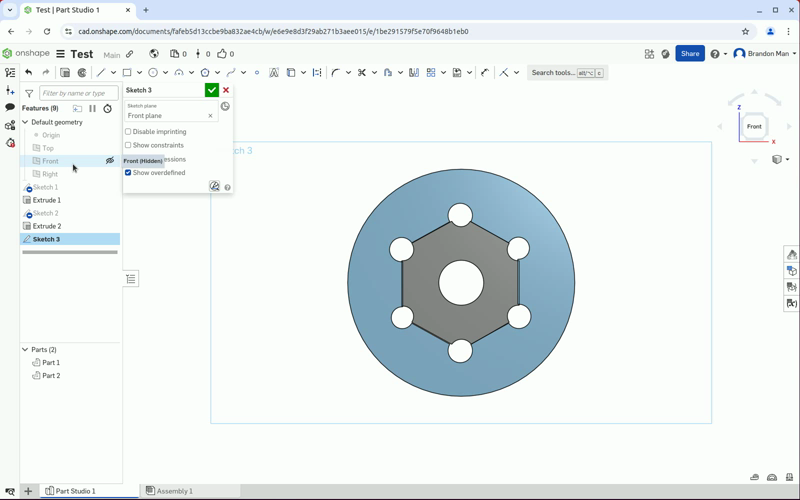
mouse_move(73, 352)
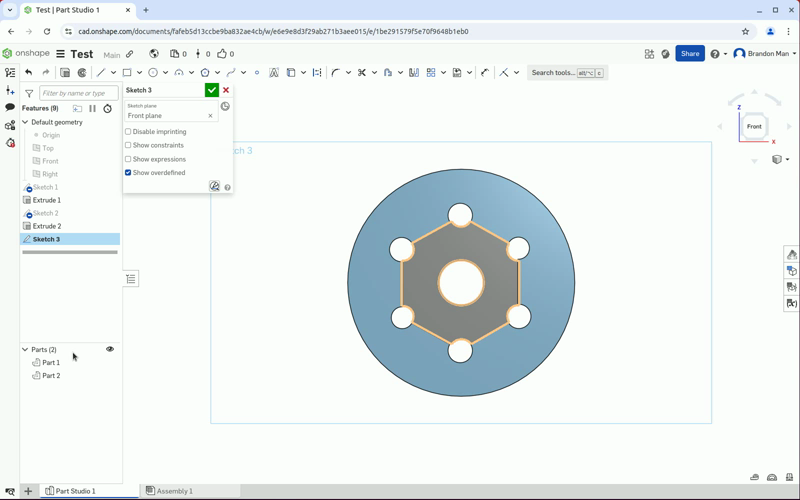
key(y)
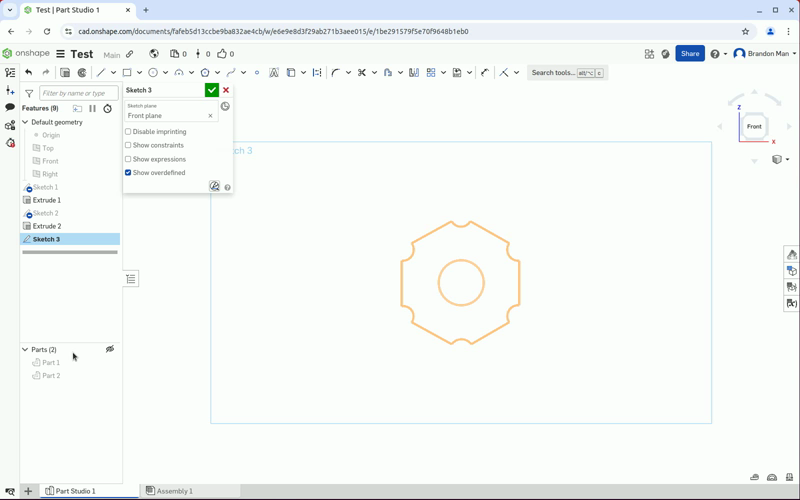
key(c)
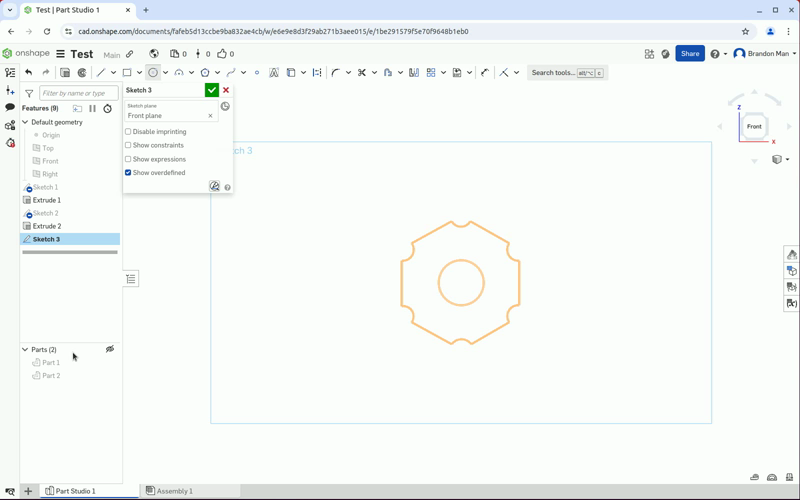
key_down(shift)
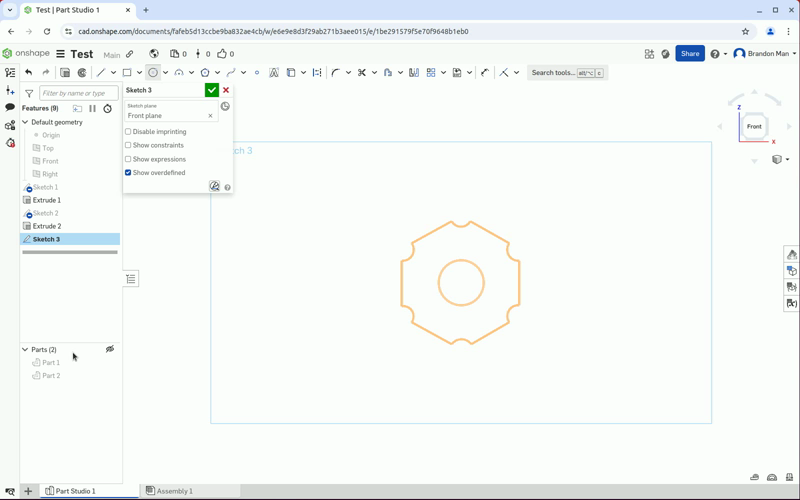
mouse_move(461, 282)
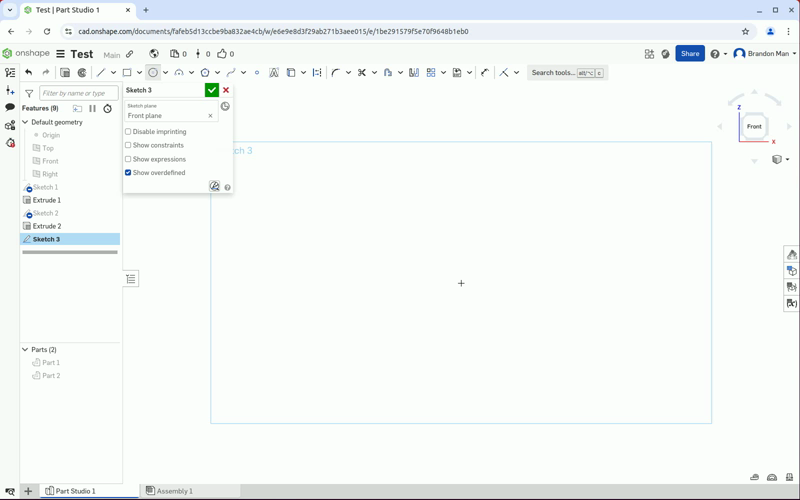
click(461, 282)
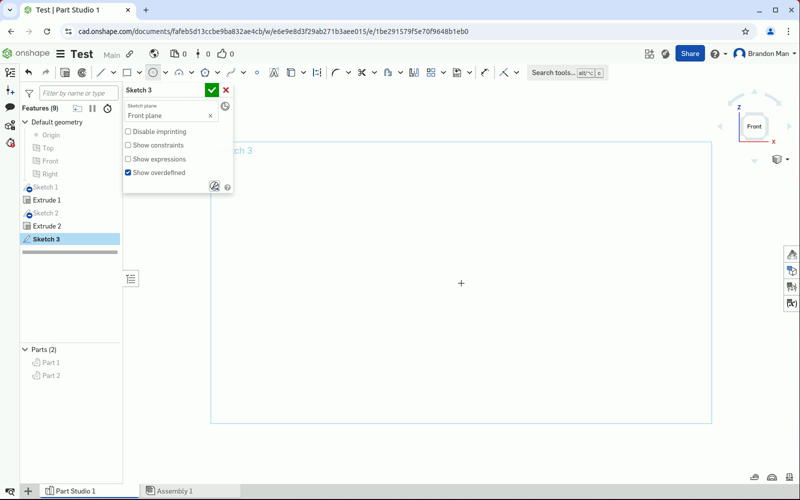
key_up(shift)
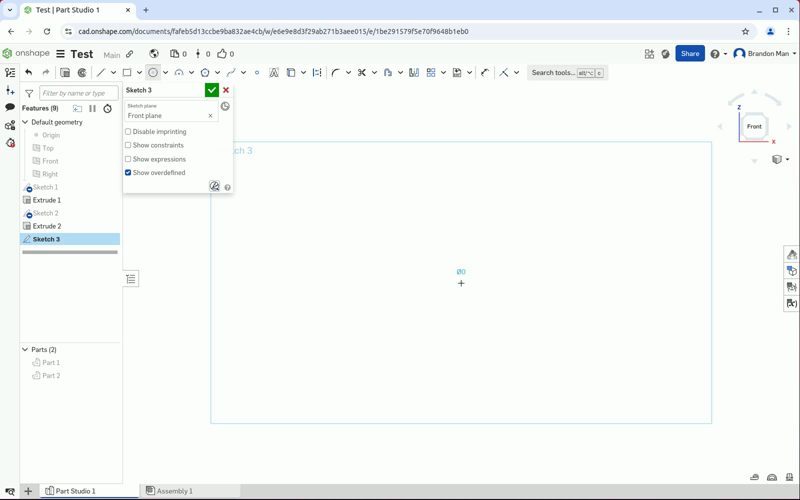
mouse_move(484, 282)
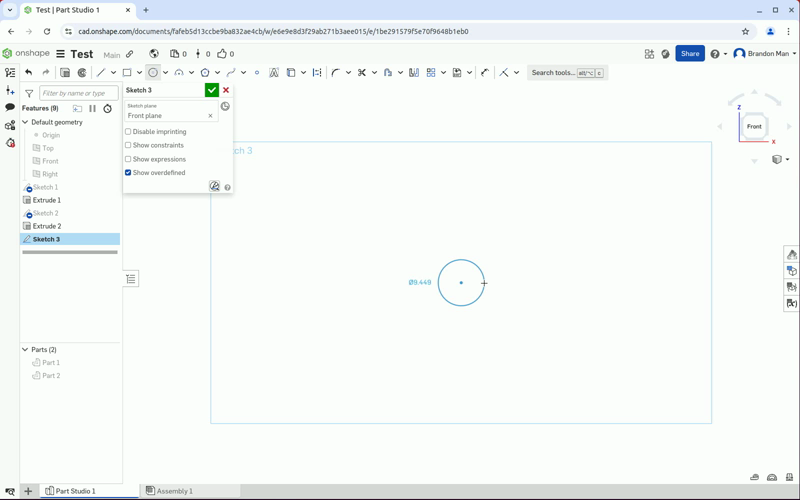
click(484, 282)
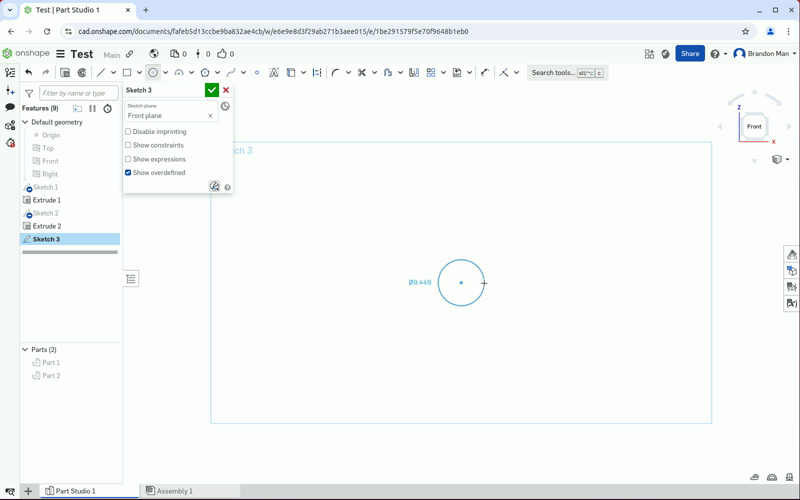
key(esc)
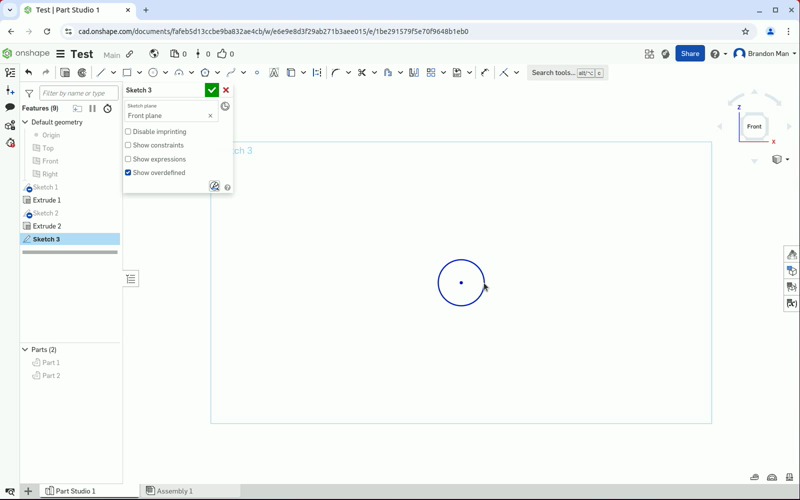
key(c)
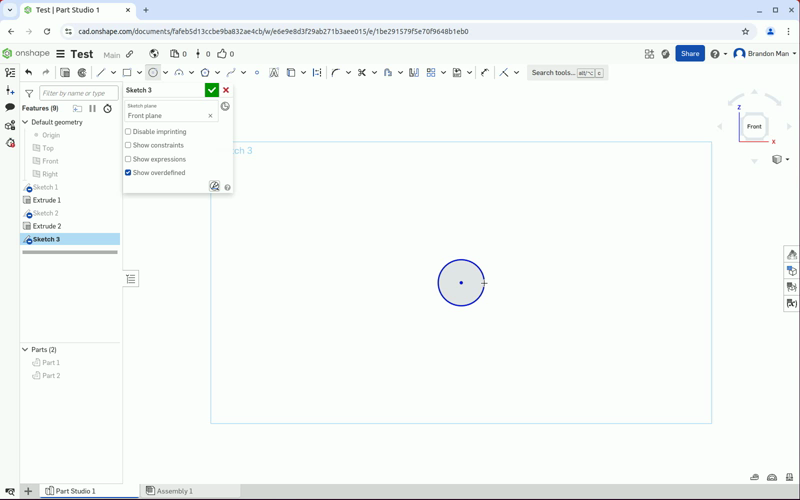
key_down(shift)
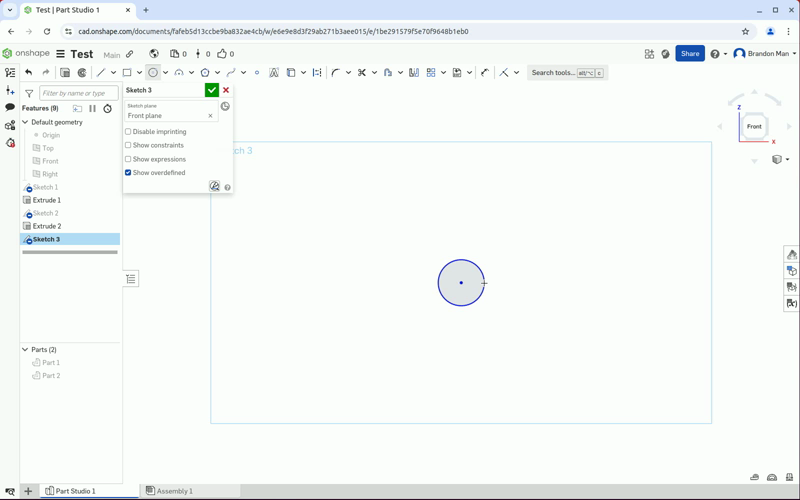
mouse_move(461, 282)
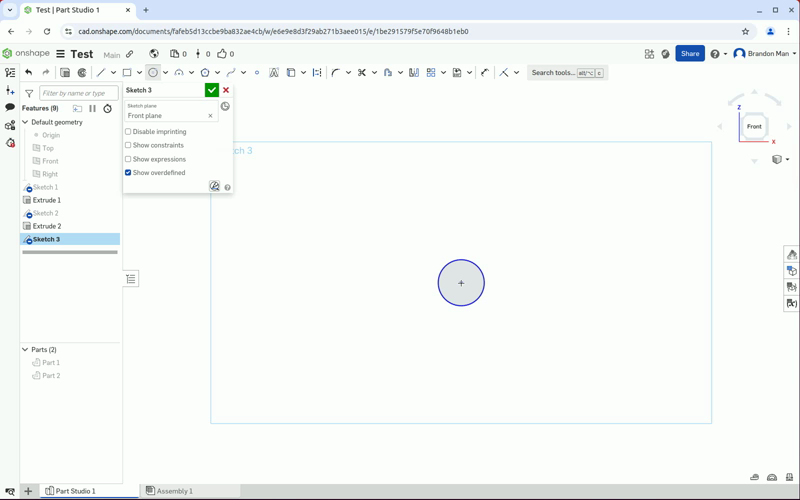
click(461, 282)
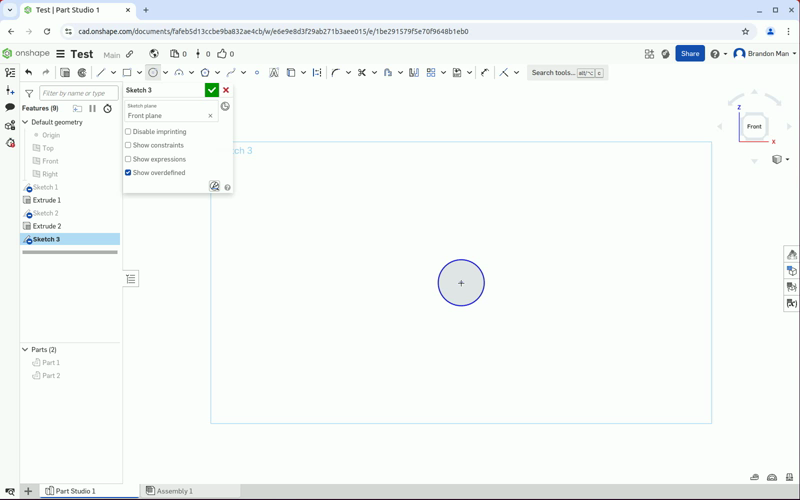
key_up(shift)
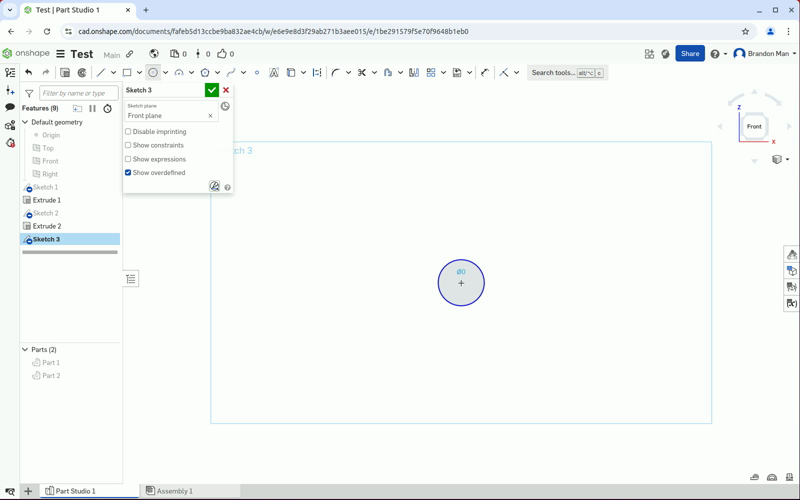
mouse_move(472, 282)
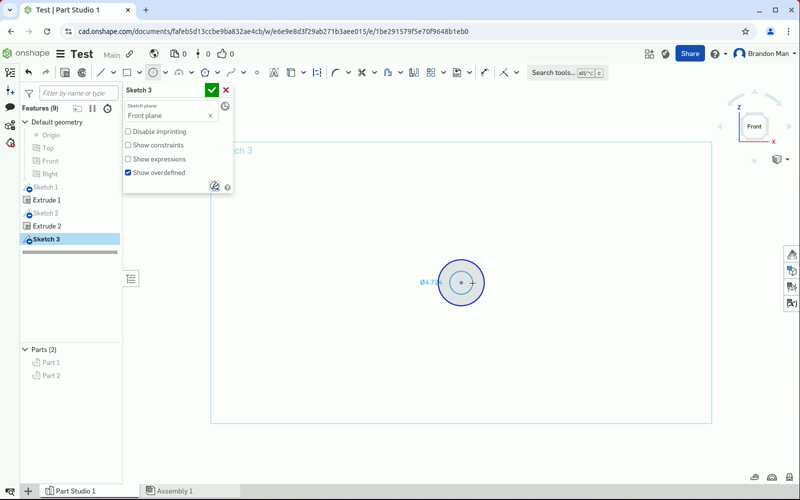
click(472, 282)
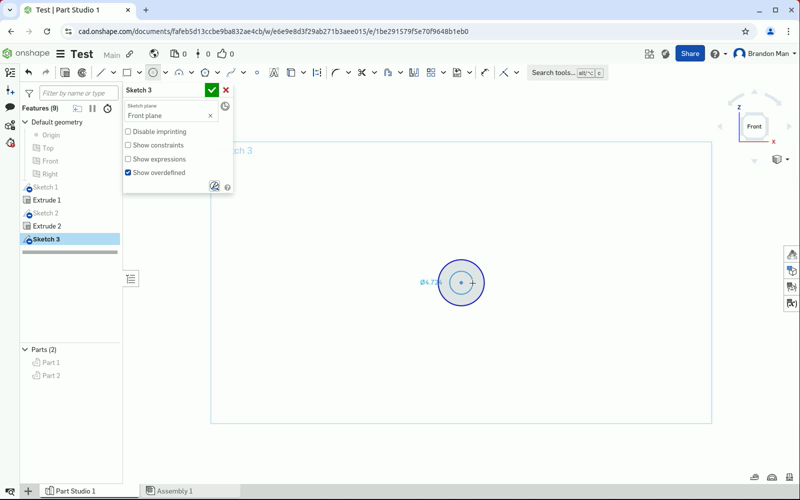
key(esc)
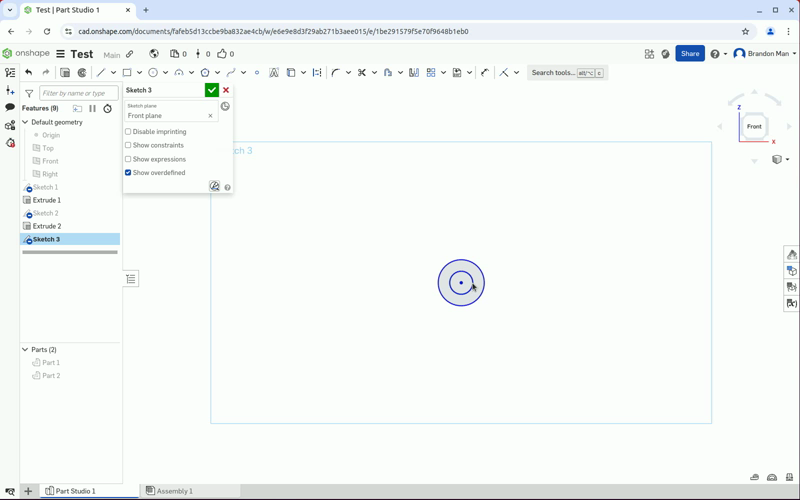
mouse_move(466, 301)
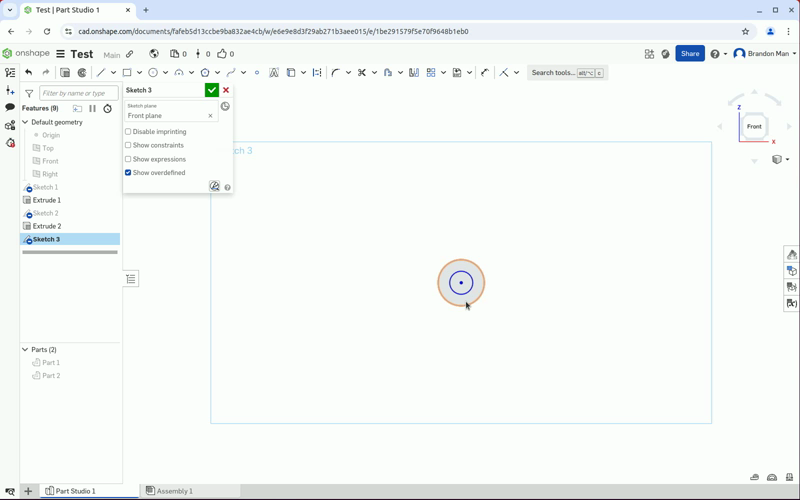
scroll(6)
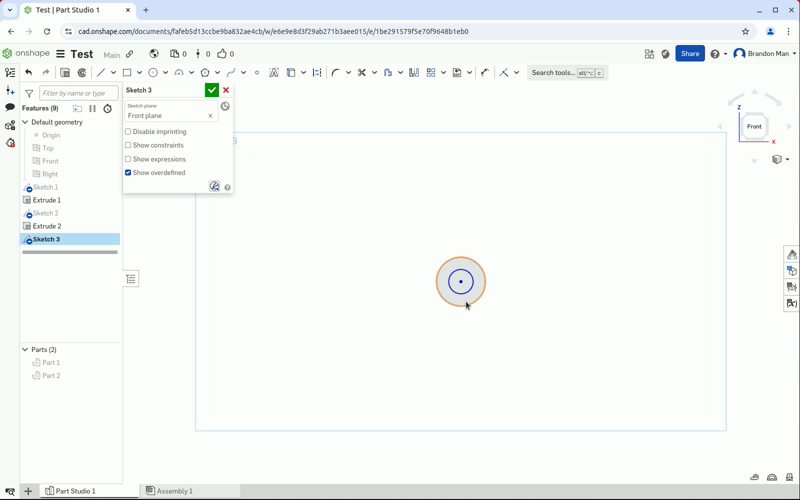
scroll(6)
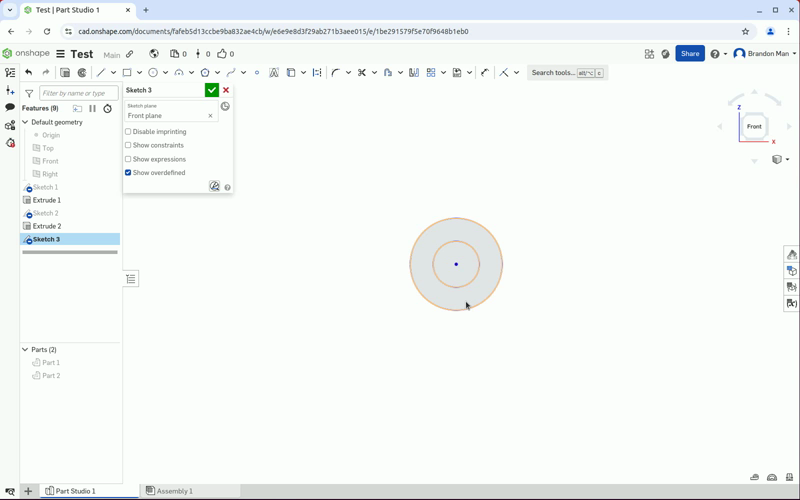
scroll(6)
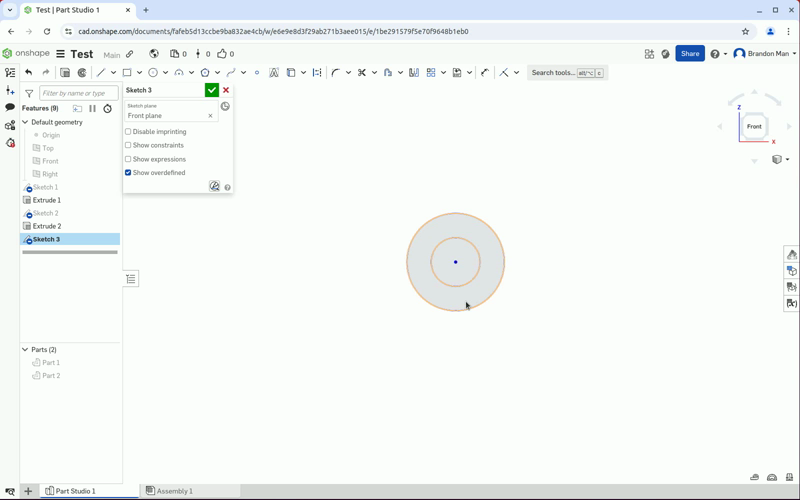
scroll(6)
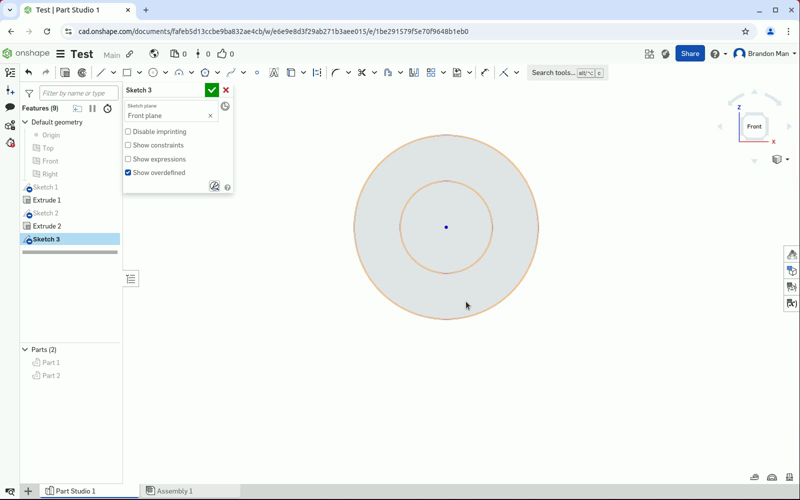
scroll(6)
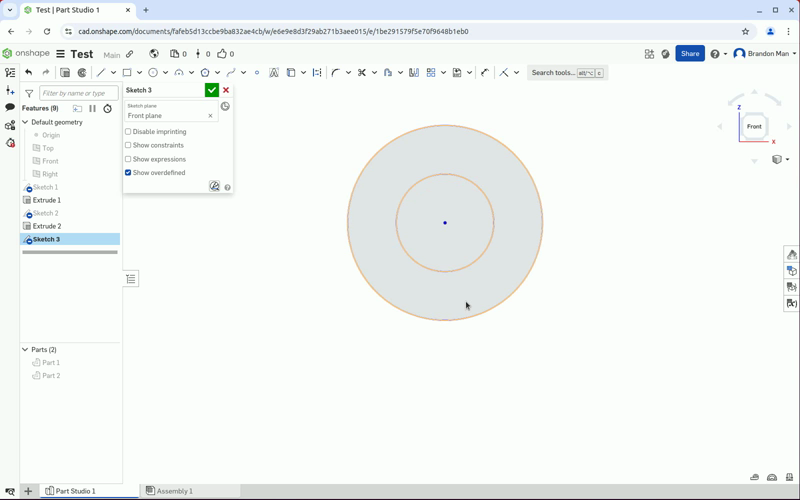
scroll(6)
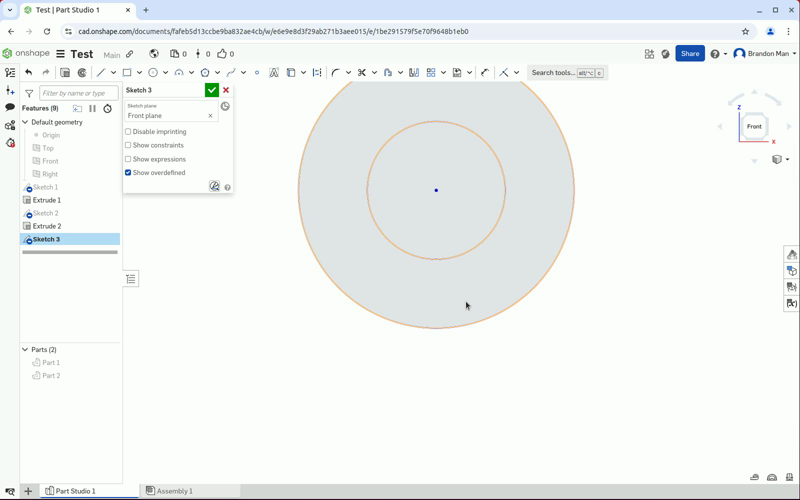
scroll(6)
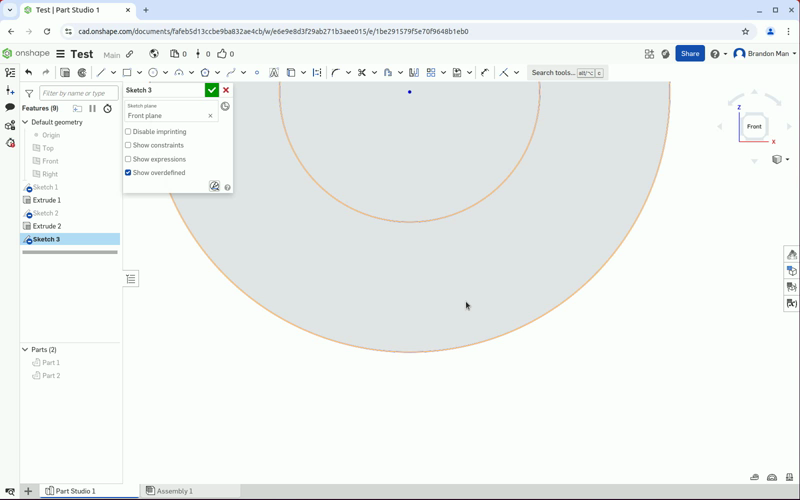
click(466, 301)
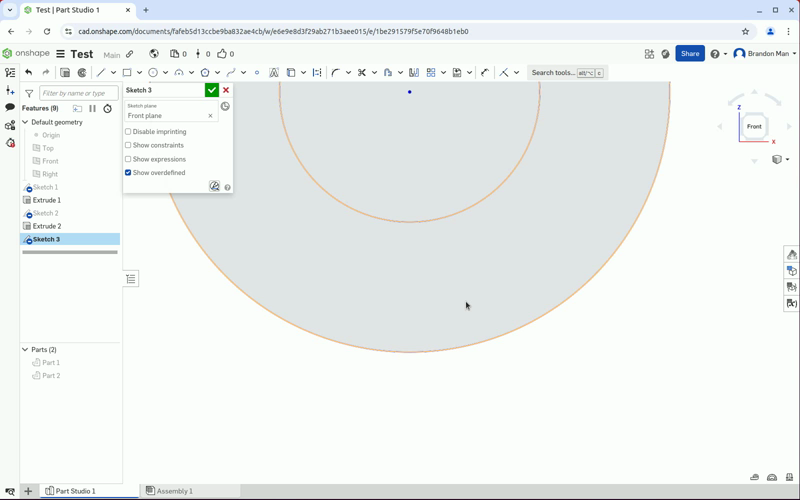
scroll(-6)
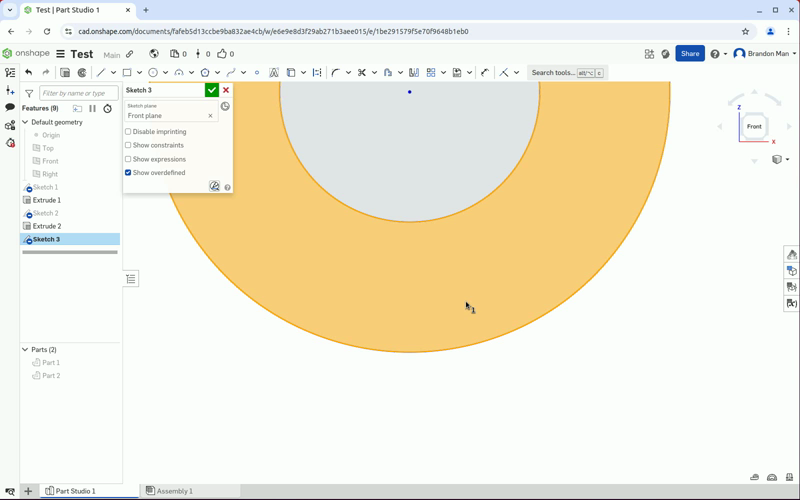
scroll(-6)
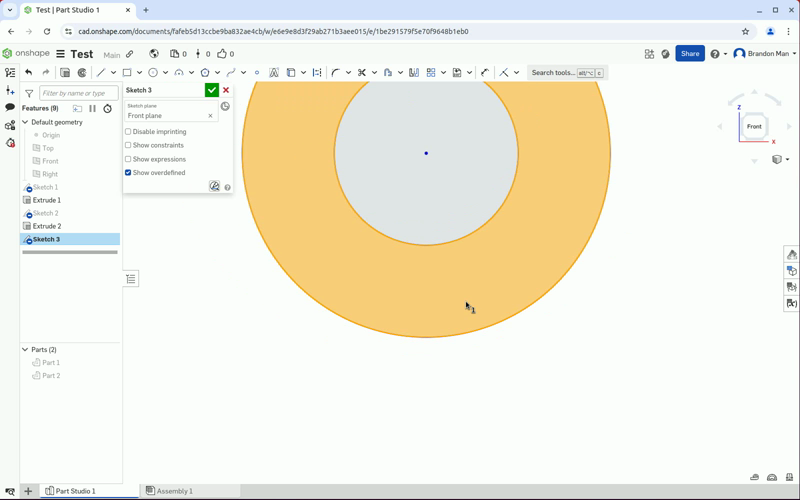
scroll(-6)
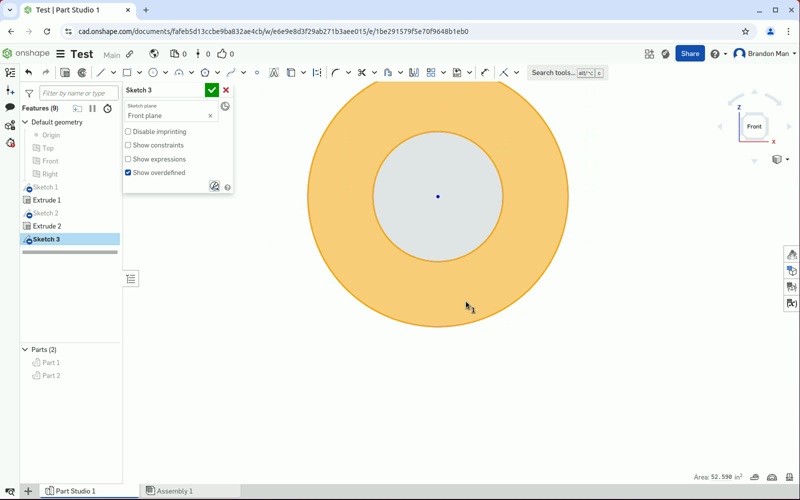
scroll(-6)
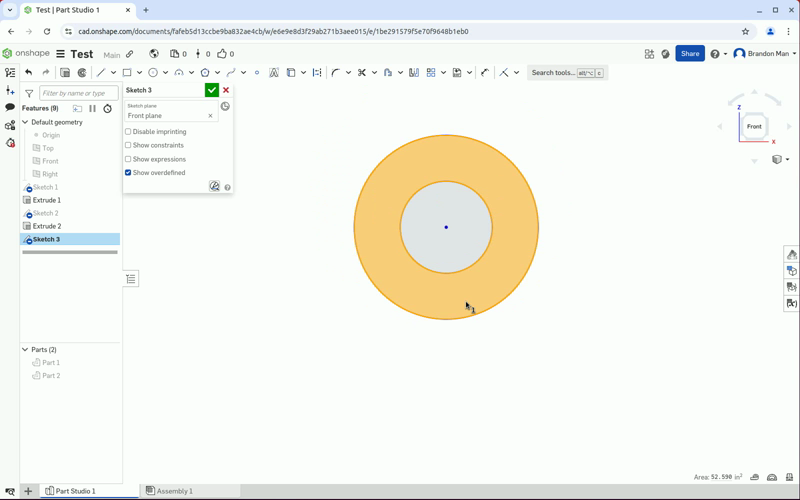
scroll(-6)
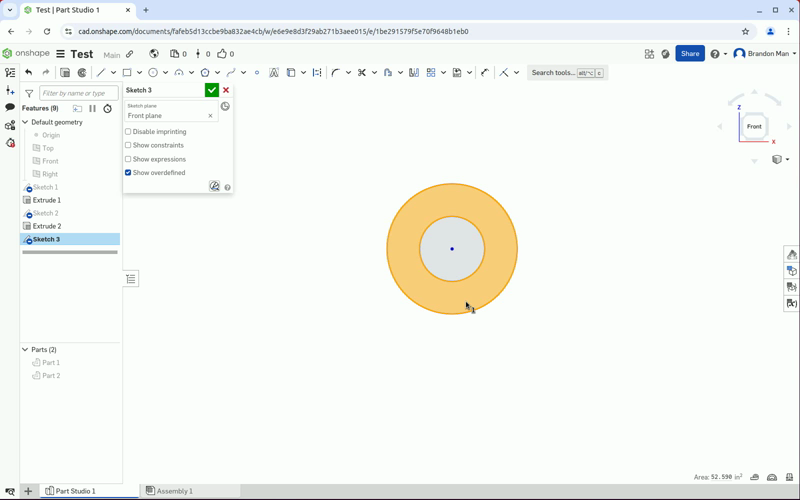
scroll(-6)
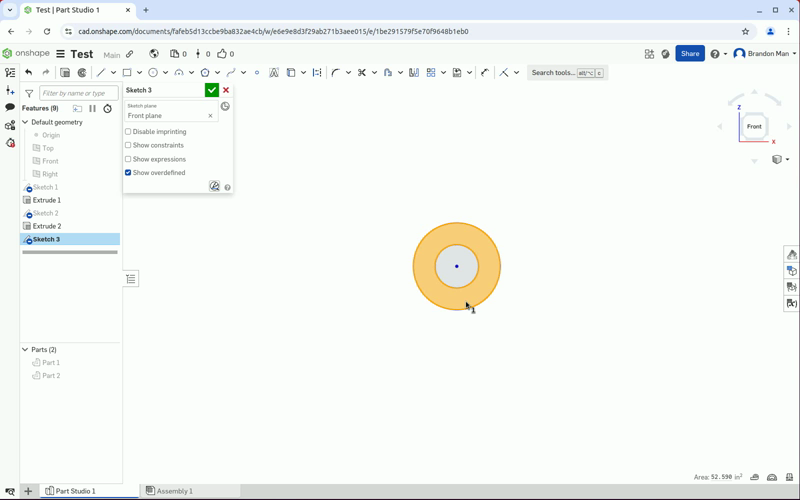
scroll(-6)
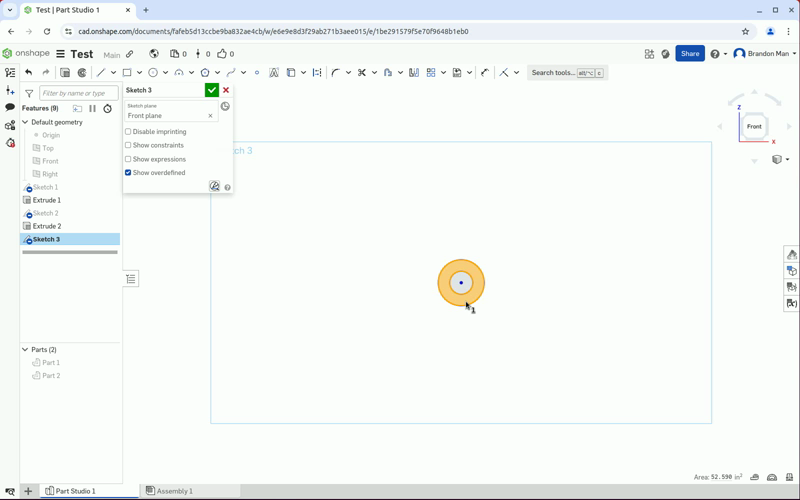
mouse_move(73, 352)
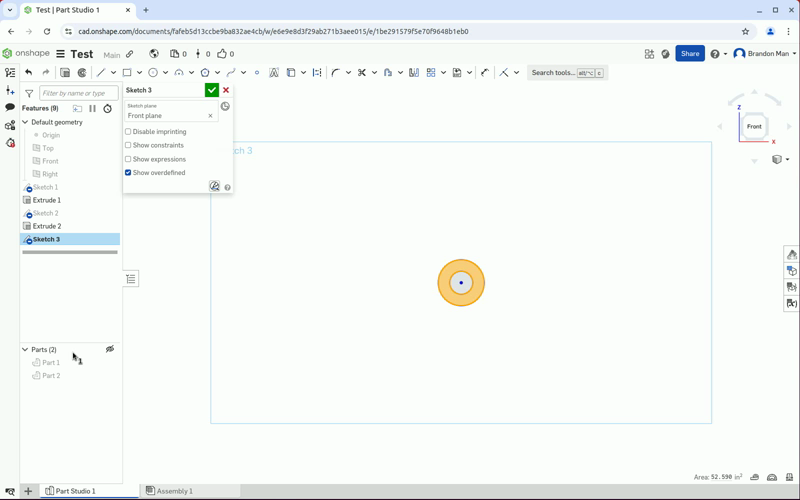
key(shift+y)
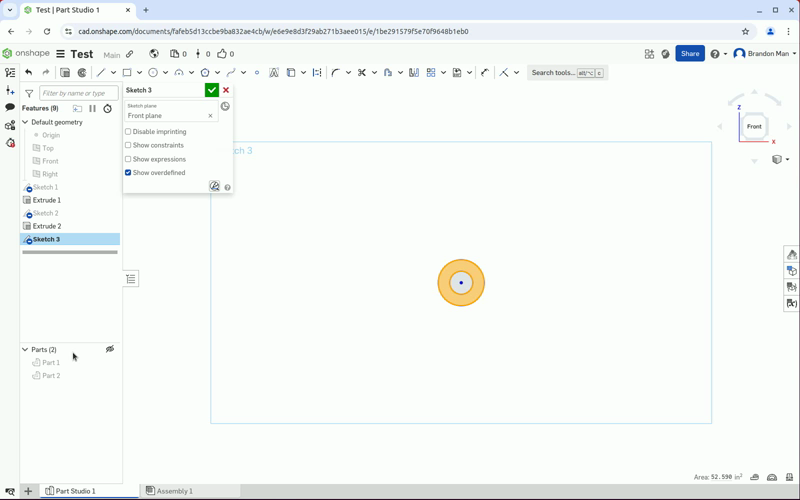
key(shift+e)
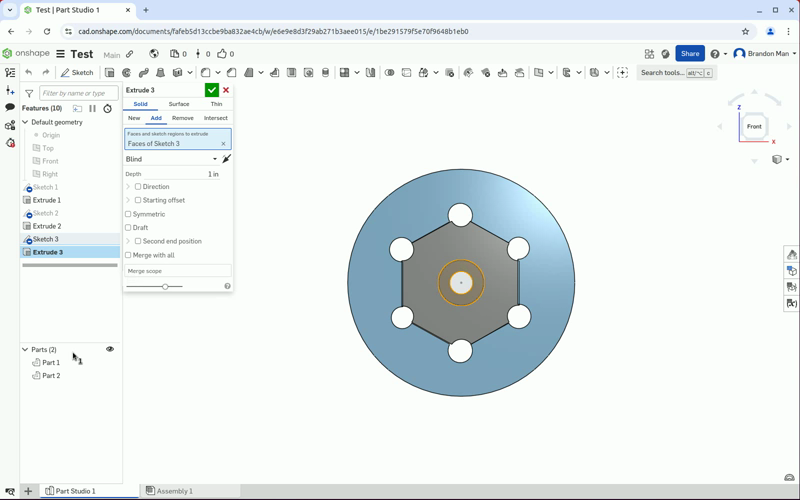
mouse_move(143, 106)
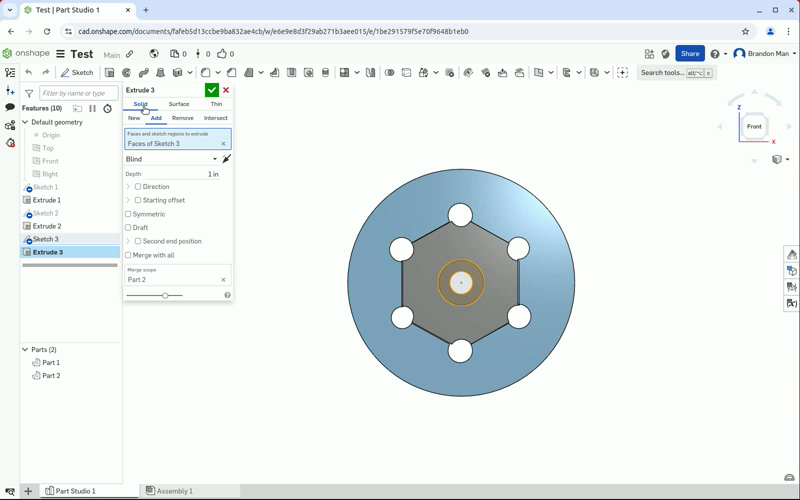
click(143, 106)
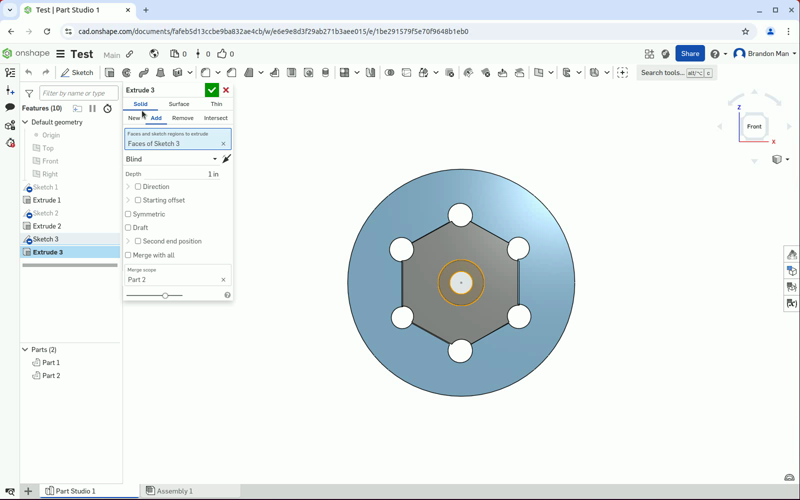
mouse_move(137, 120)
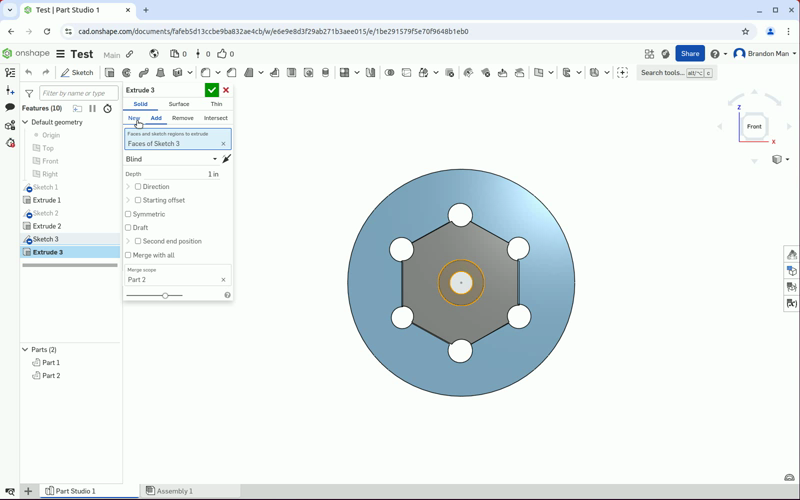
click(137, 120)
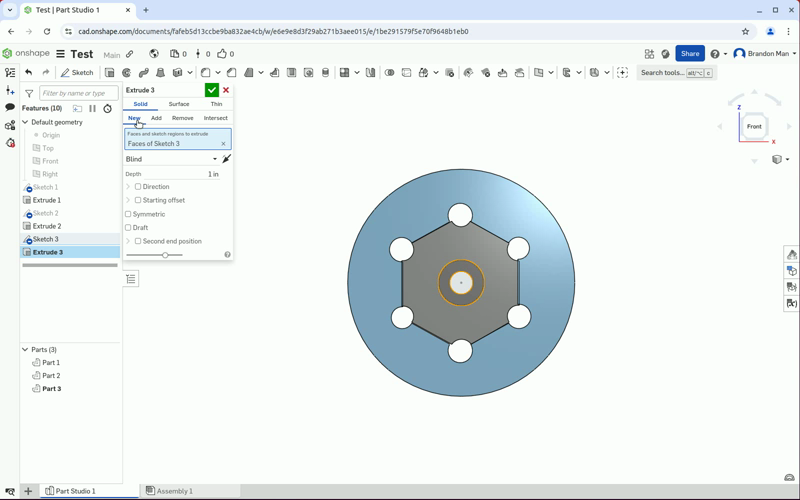
key(tab, 4)
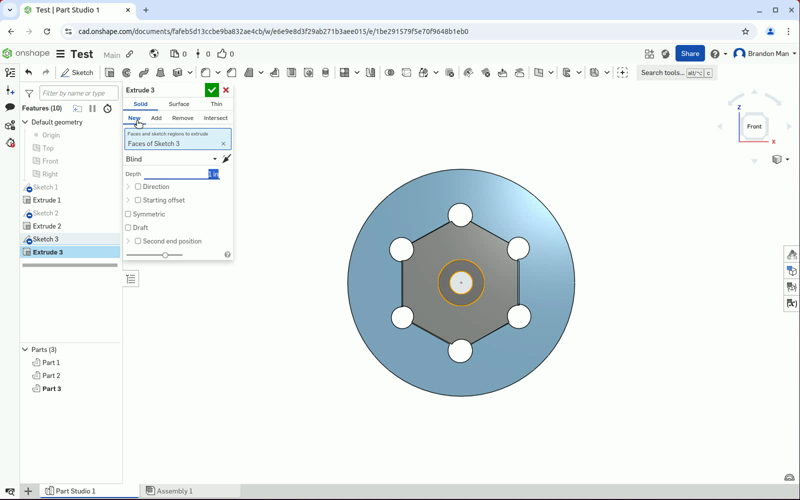
text(6.981)
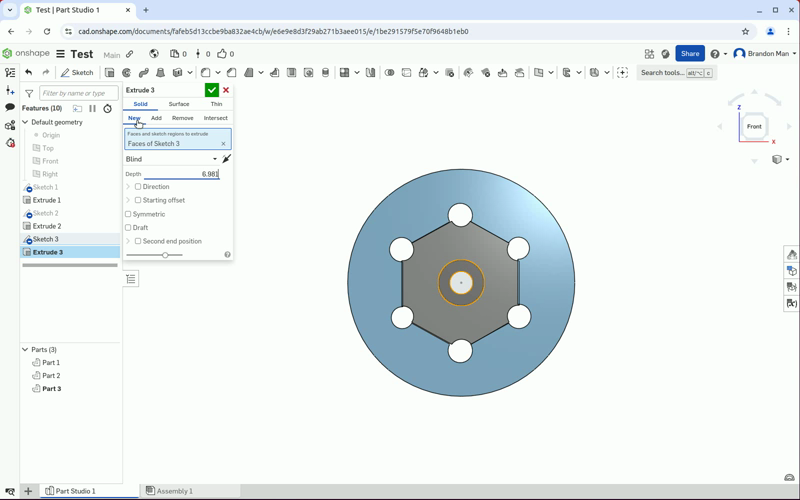
key(enter)
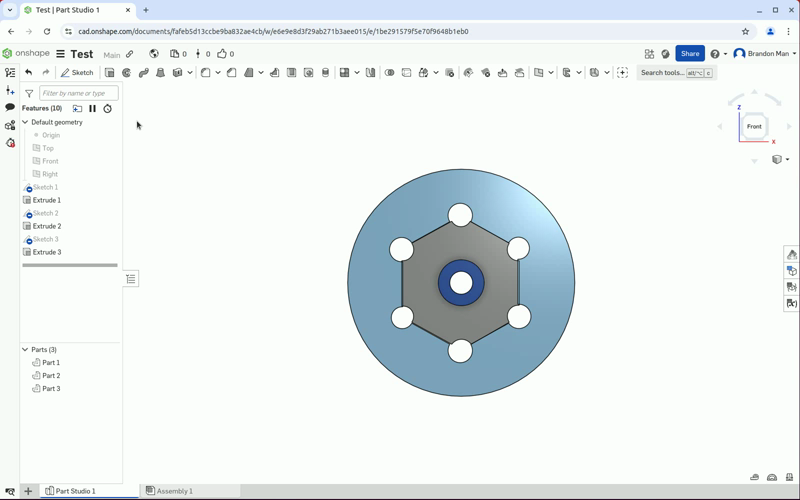
key(shift+h)
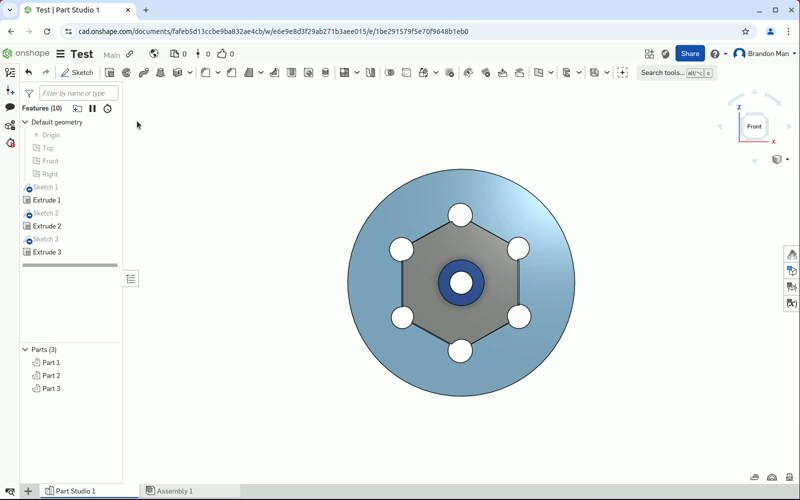
key(shift+h)
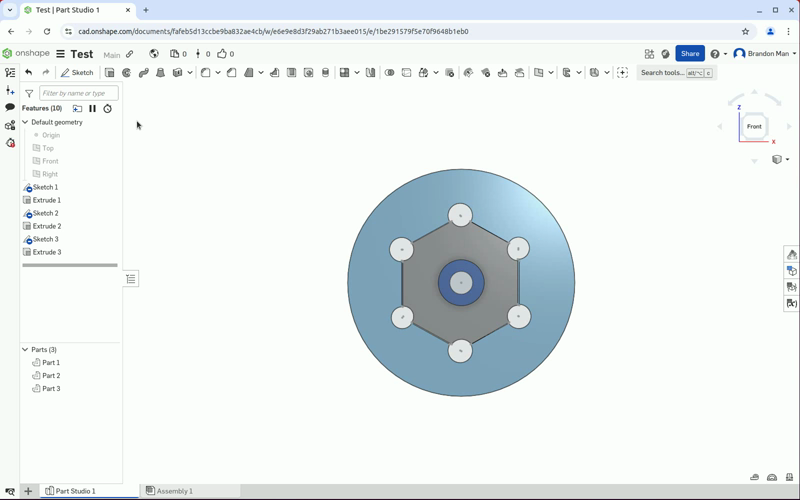
key(shift+7)
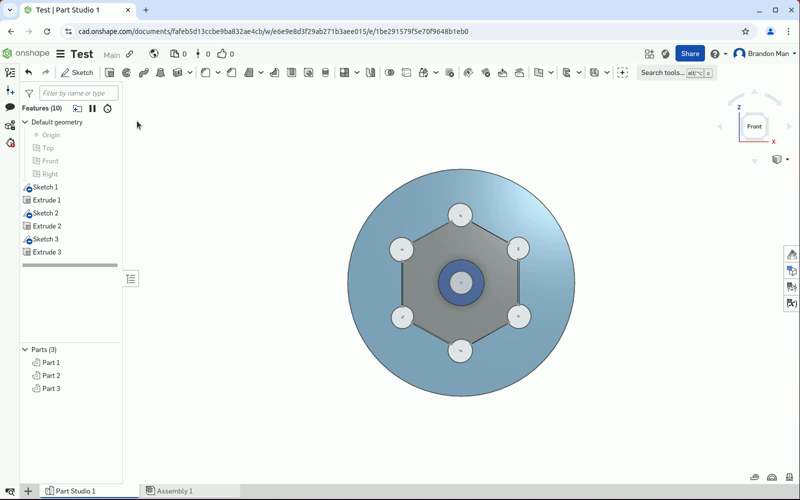
key(left, 2)
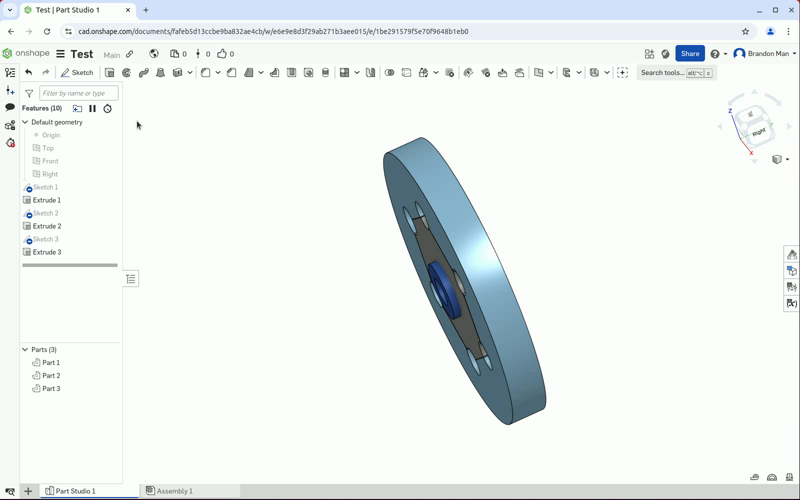
key(down, 2)
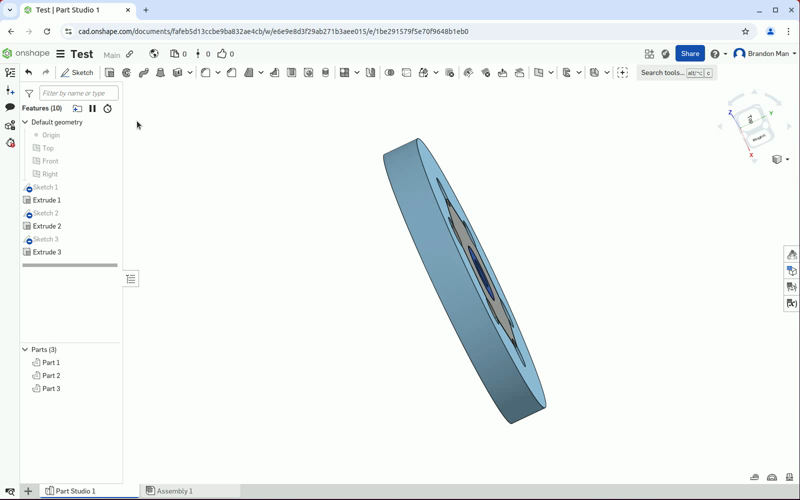
key(up, 2)
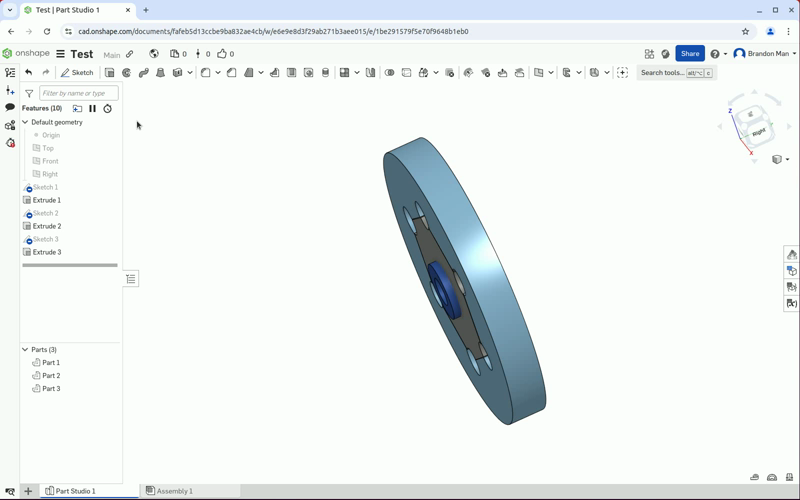
key(right, 2)
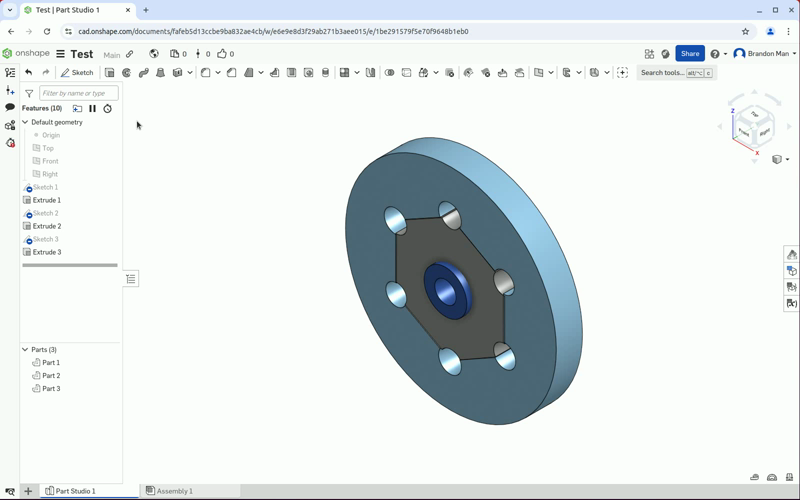
mouse_move(73, 189)
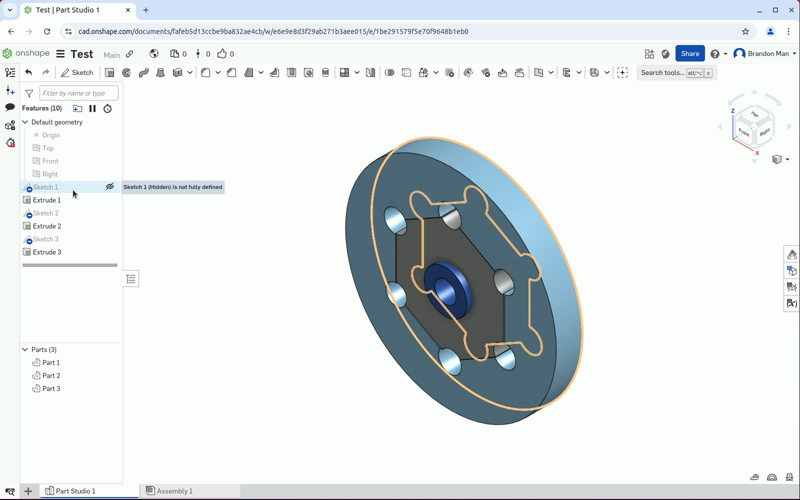
click(73, 189)